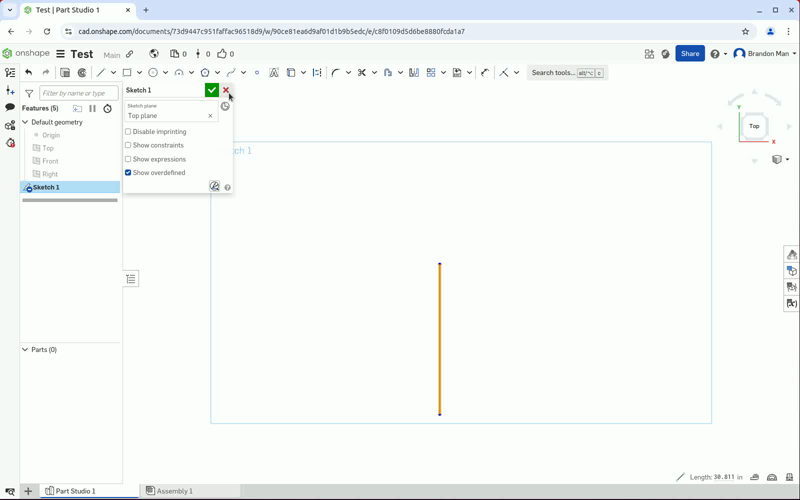
key(shift+h)
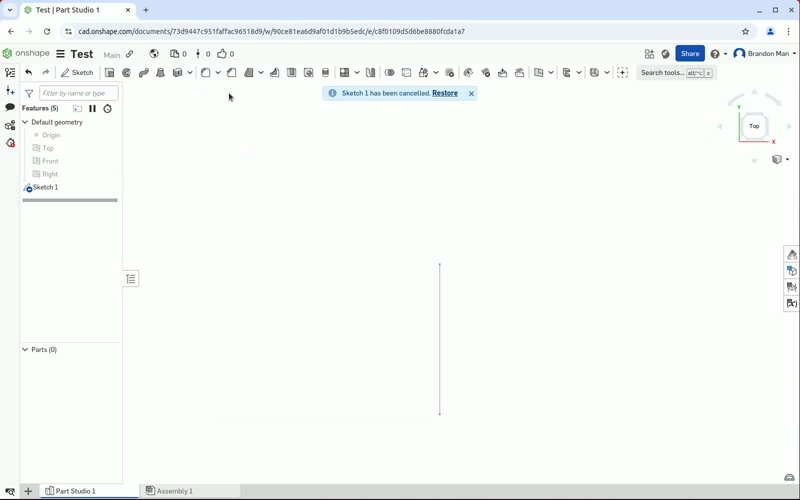
key(shift+s)
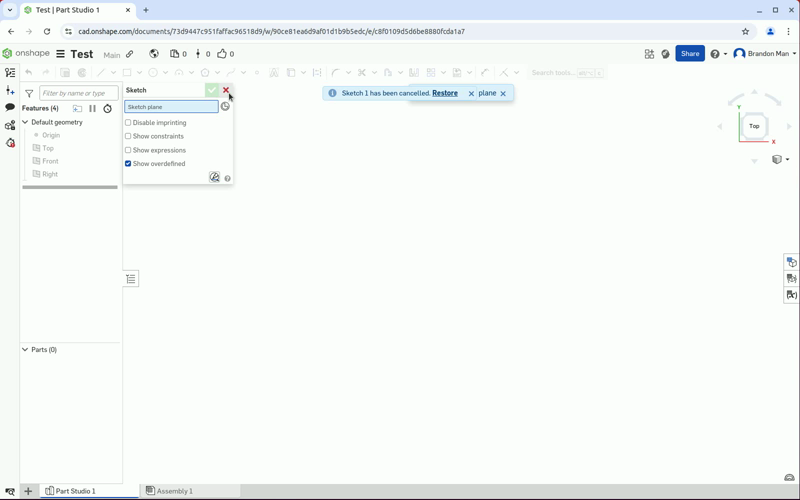
mouse_move(73, 150)
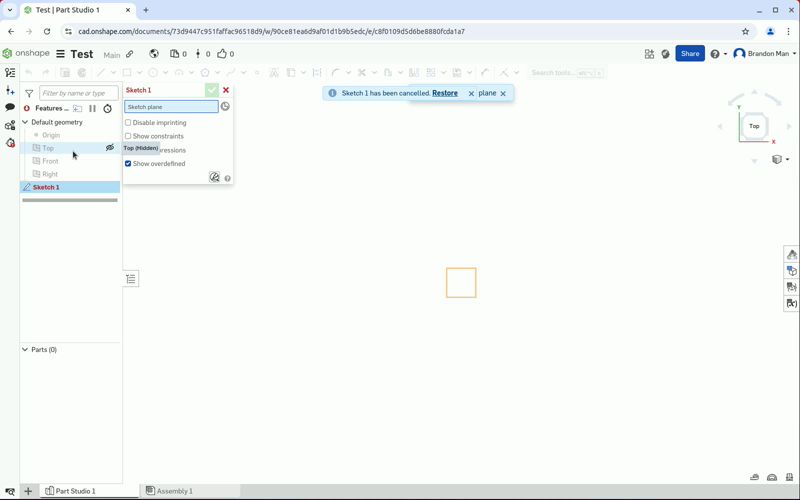
click(73, 150)
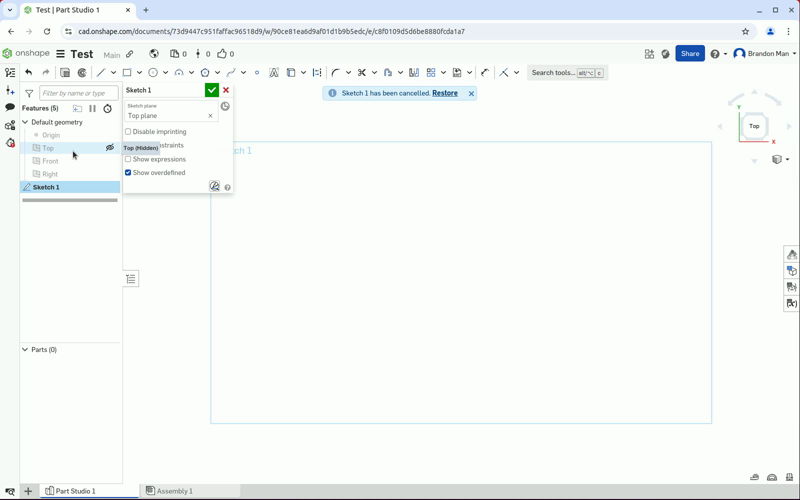
mouse_move(73, 352)
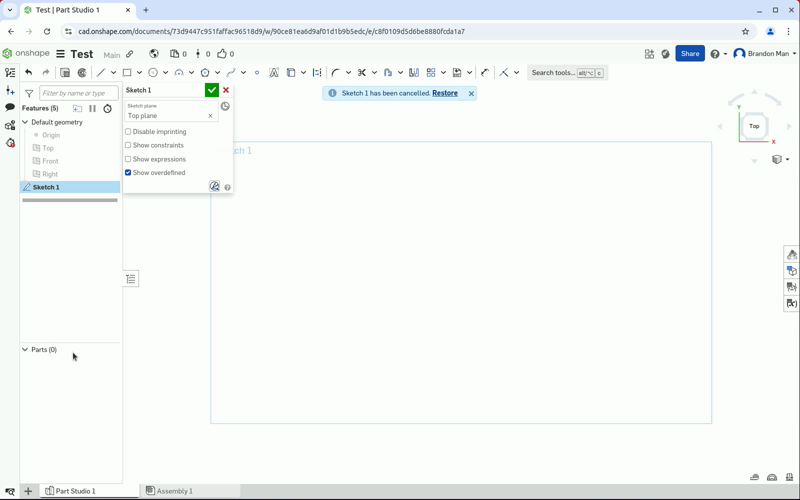
key(y)
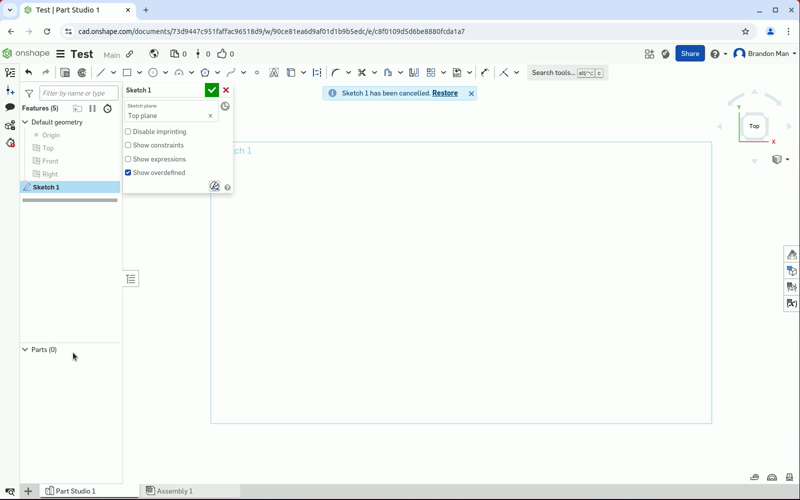
key(c)
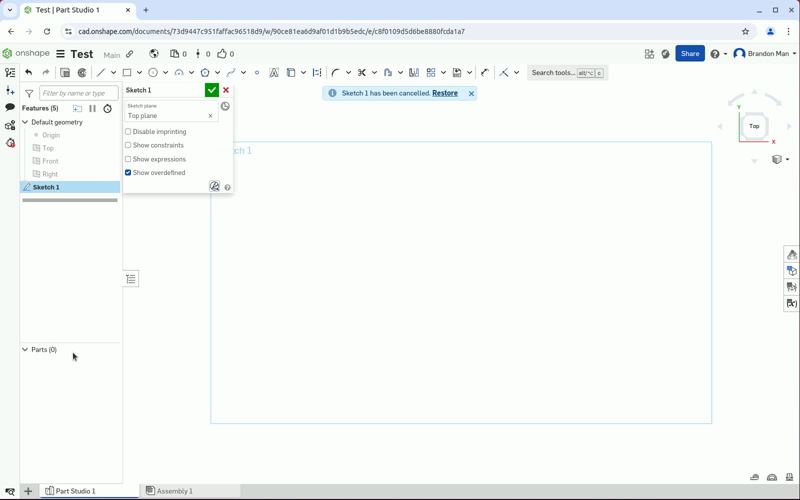
key_down(shift)
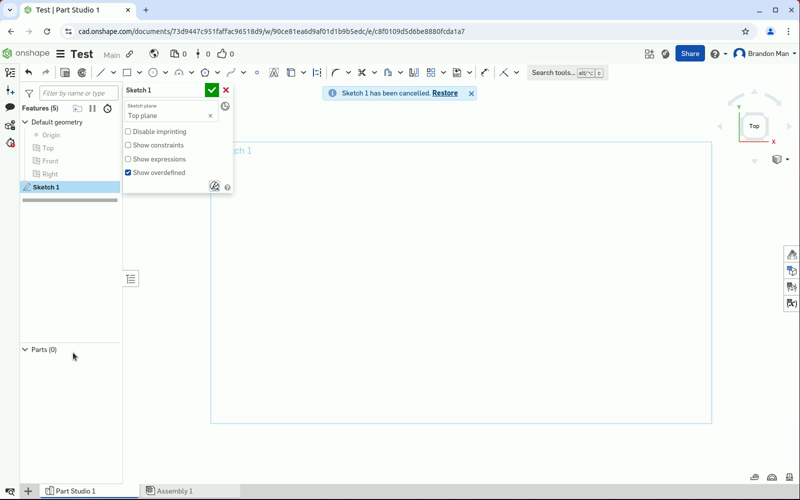
mouse_move(461, 282)
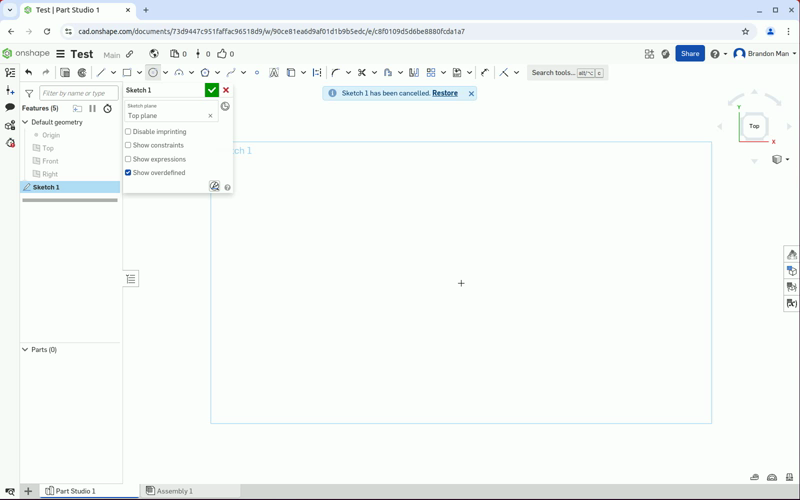
click(461, 282)
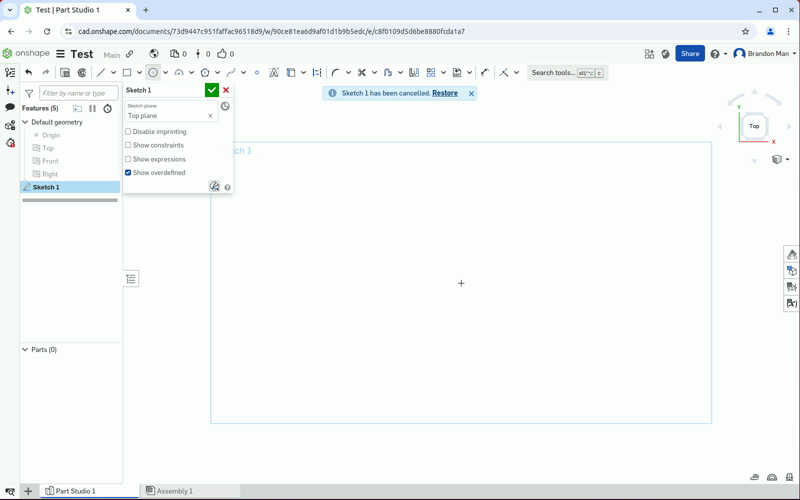
key_up(shift)
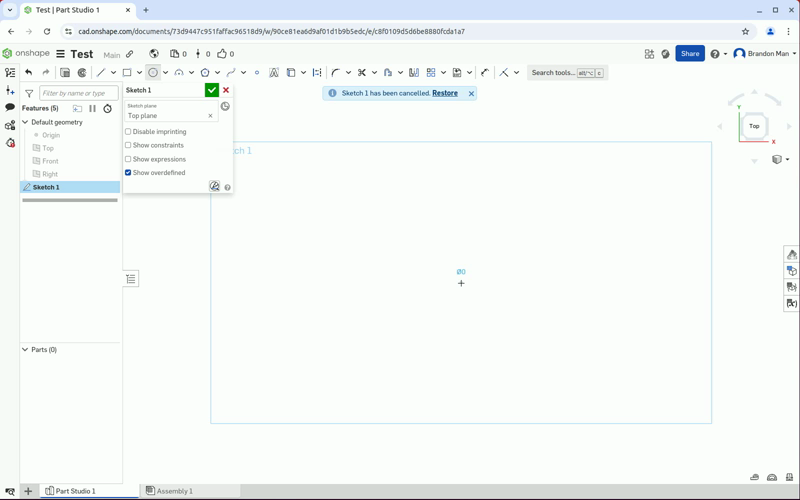
mouse_move(574, 282)
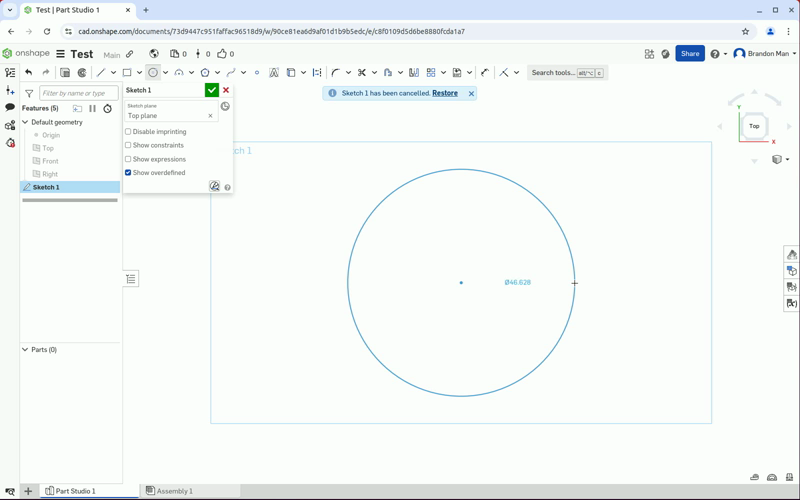
click(574, 282)
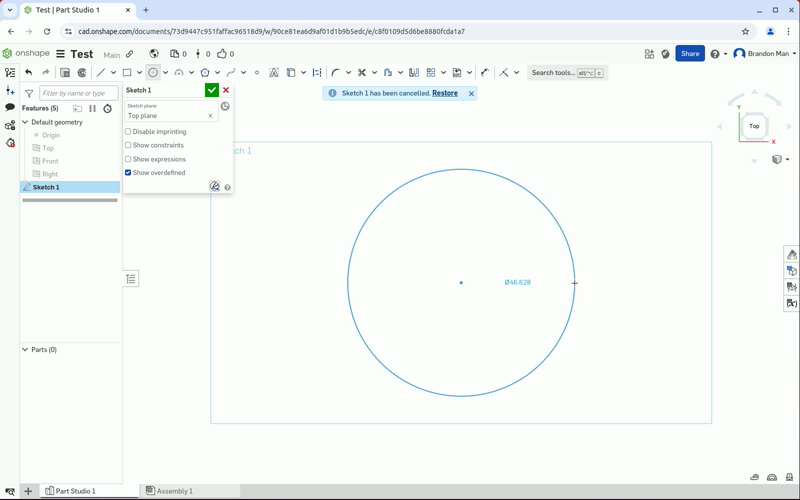
key(esc)
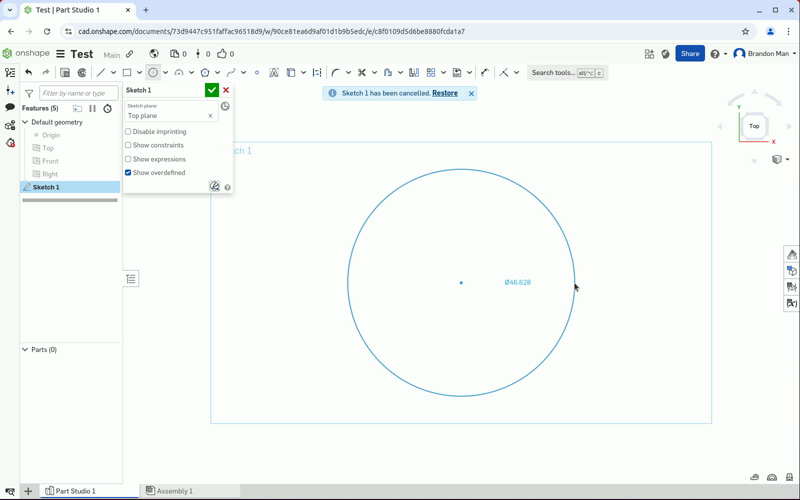
key(c)
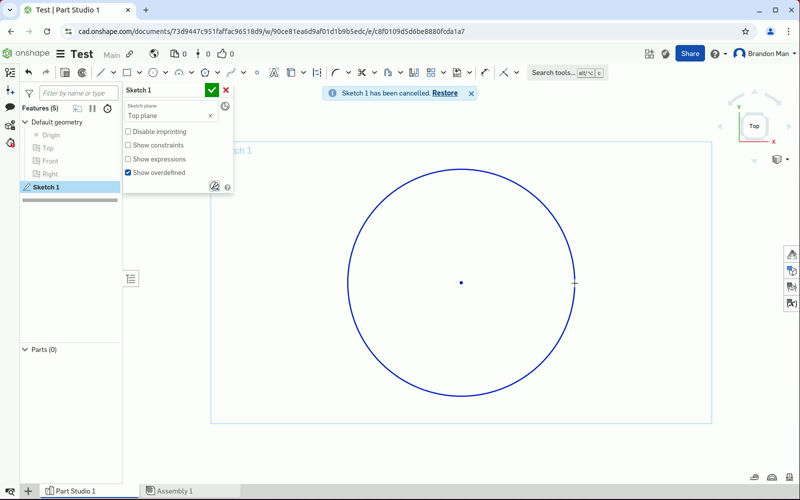
key_down(shift)
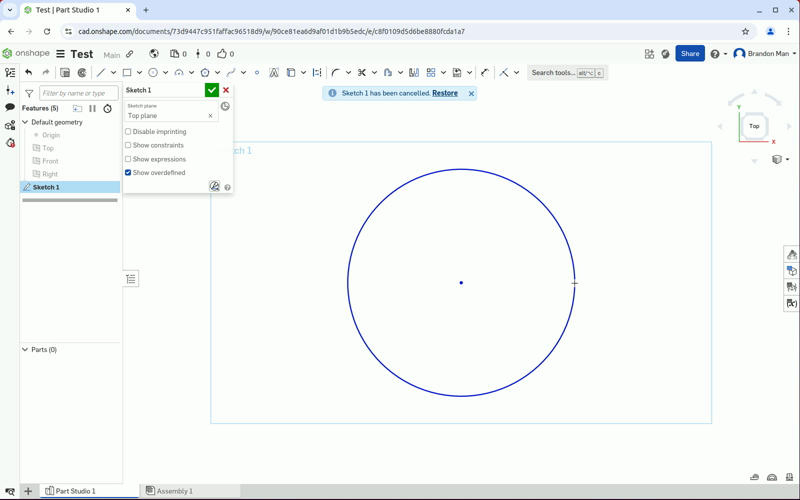
mouse_move(461, 282)
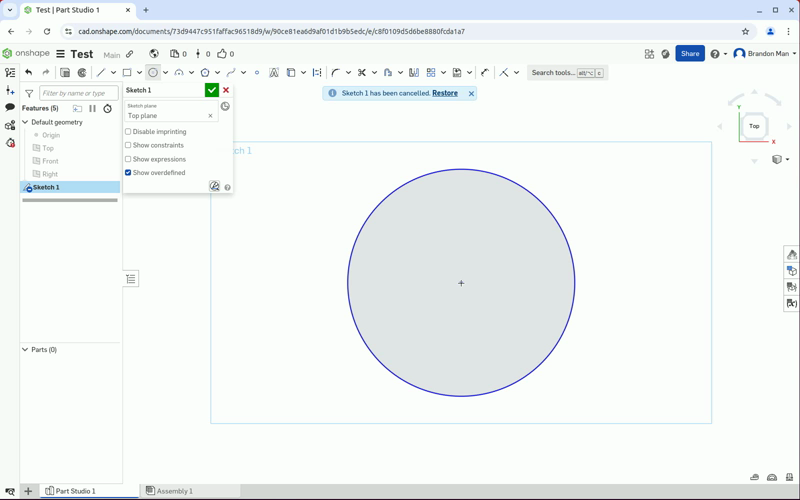
click(461, 282)
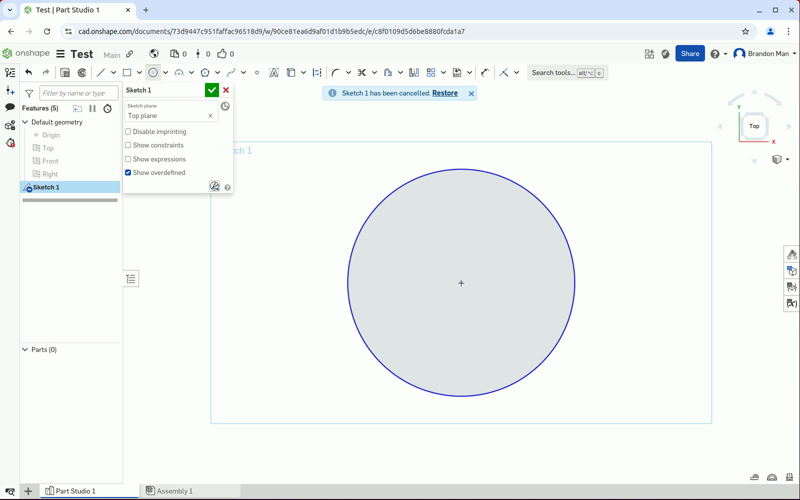
key_up(shift)
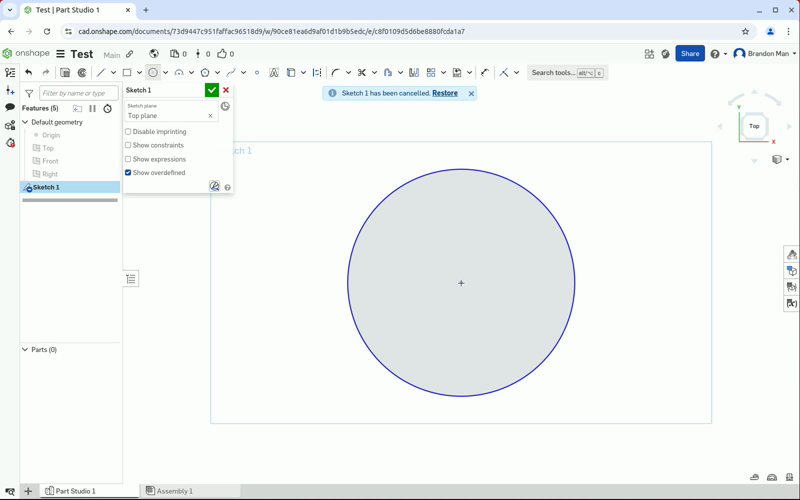
mouse_move(562, 282)
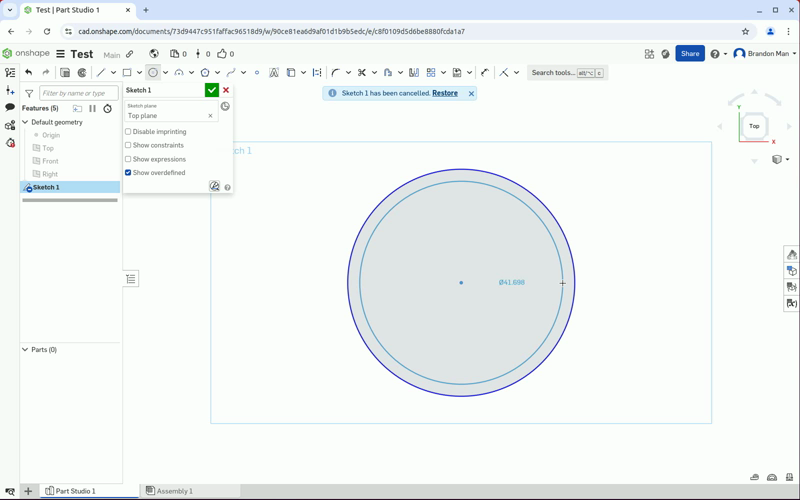
click(562, 282)
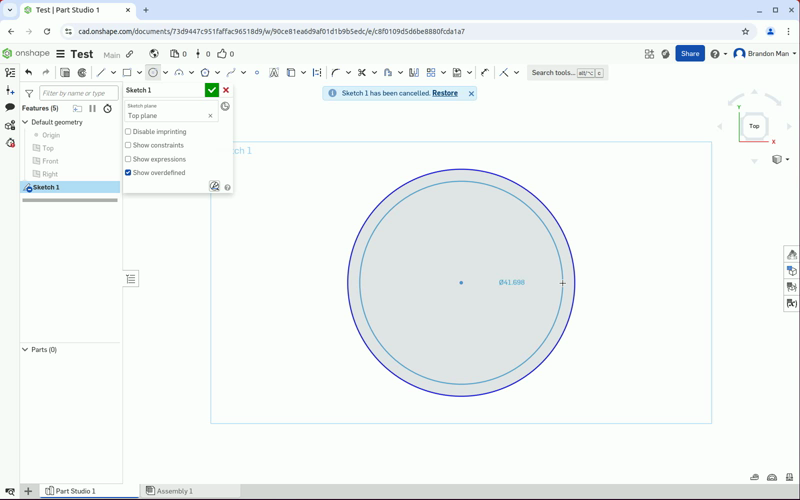
key(esc)
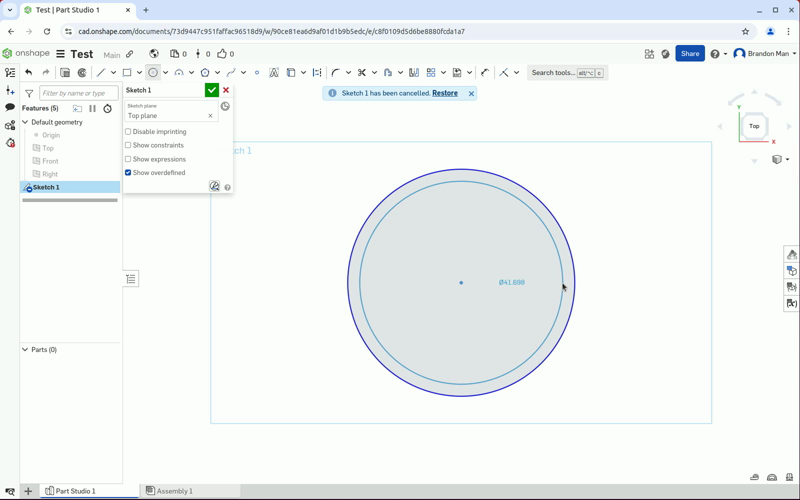
mouse_move(499, 383)
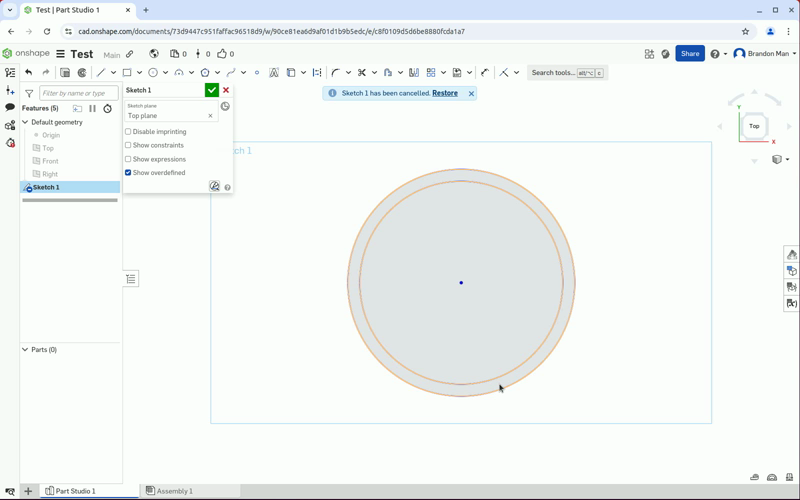
click(499, 383)
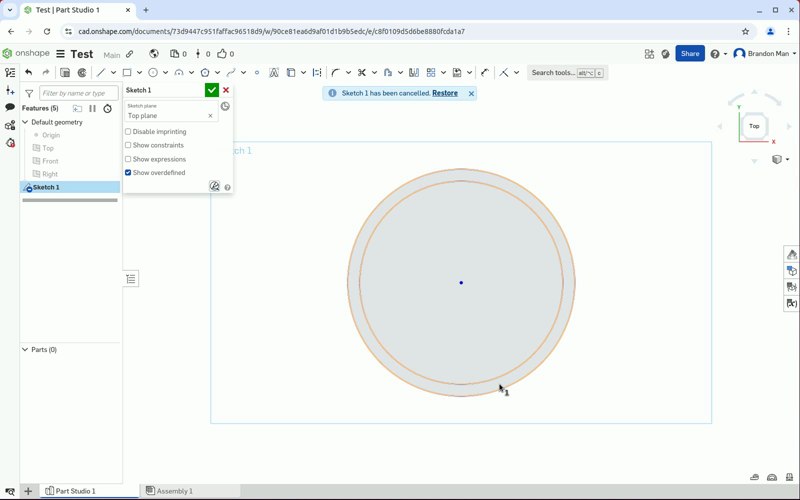
mouse_move(73, 352)
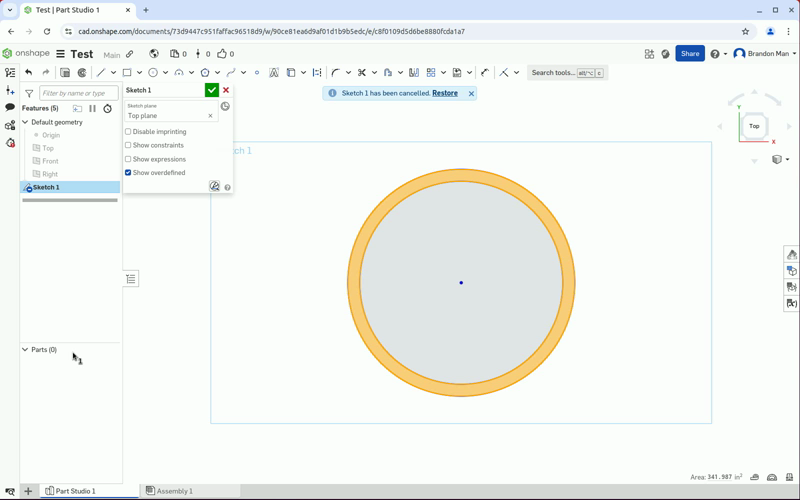
key(shift+y)
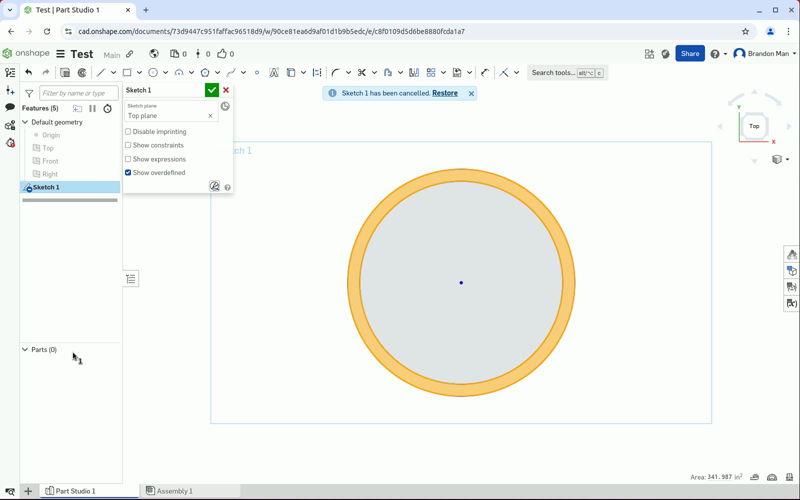
key(shift+e)
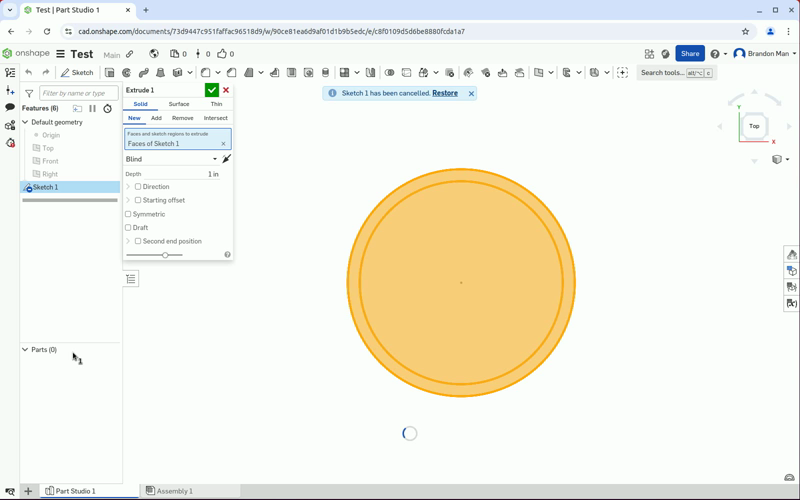
mouse_move(143, 106)
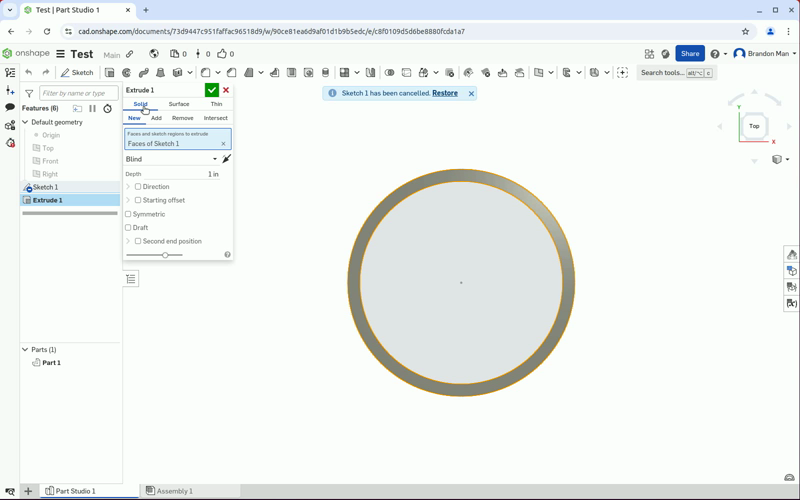
click(143, 106)
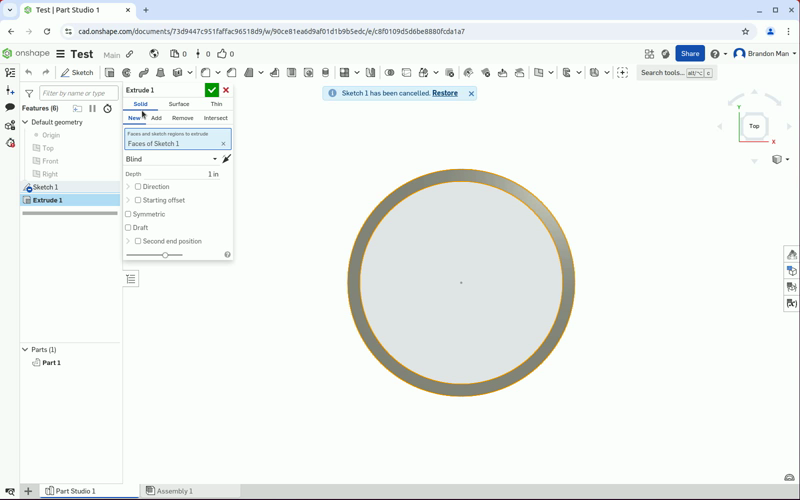
mouse_move(137, 120)
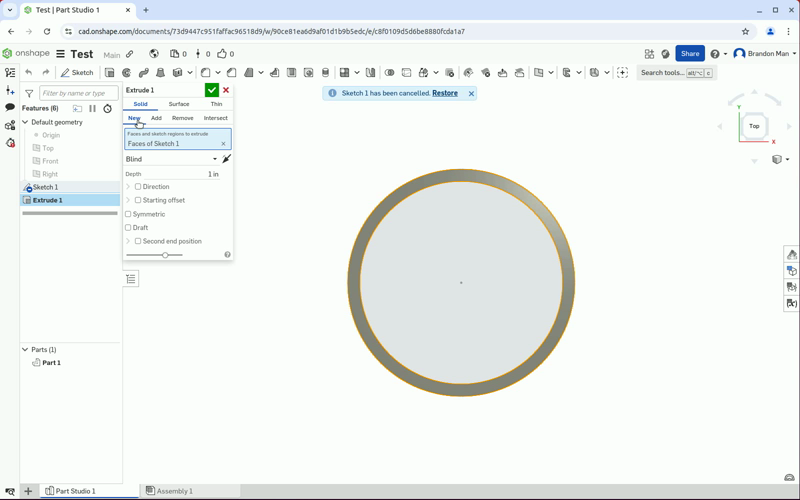
click(137, 120)
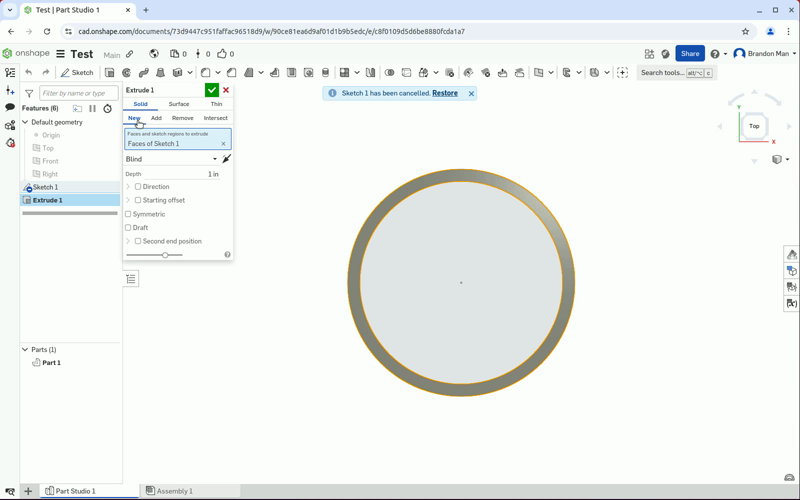
key(tab, 4)
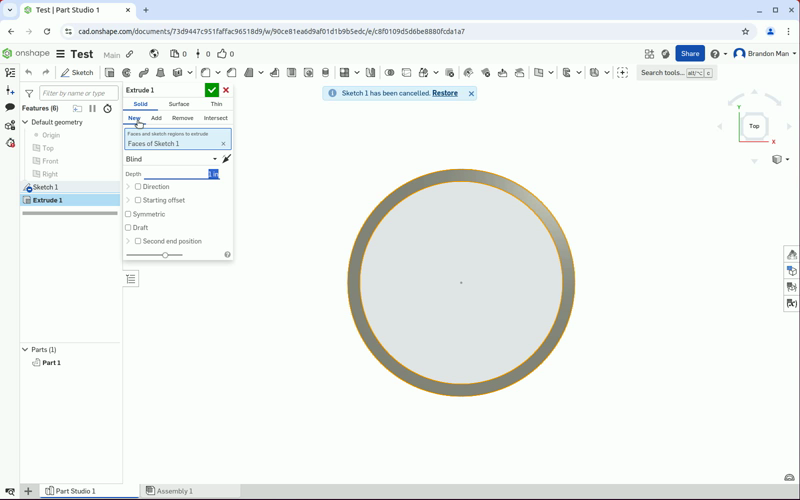
text(6.74)
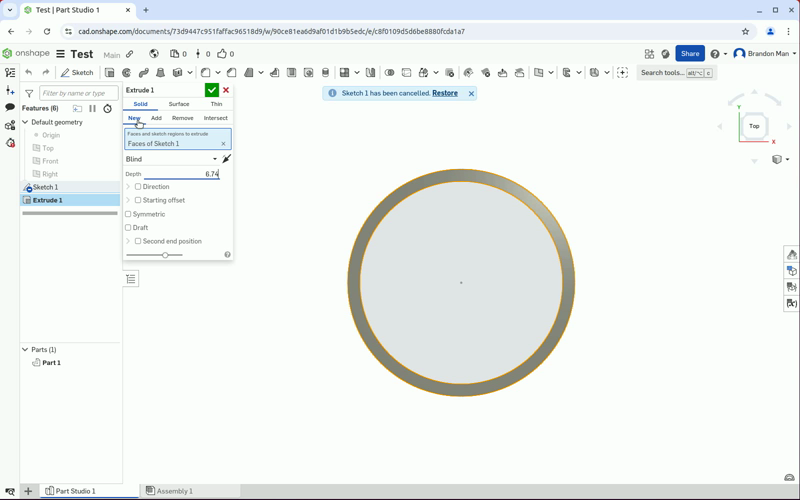
key(tab, 3)
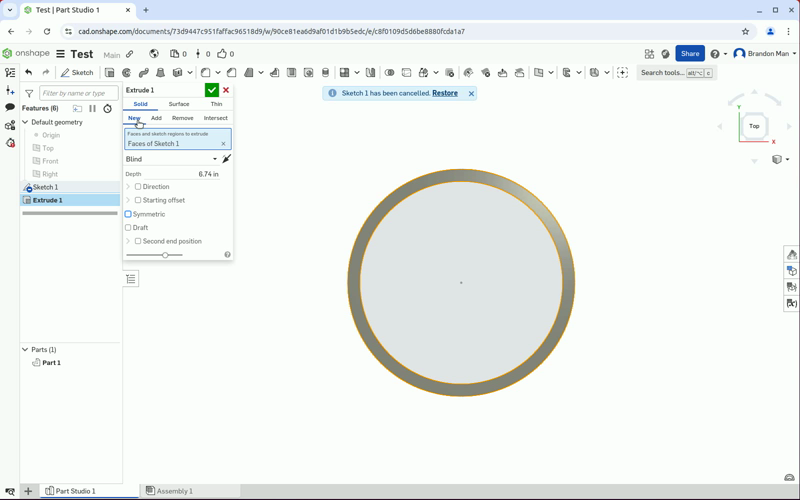
key(space)
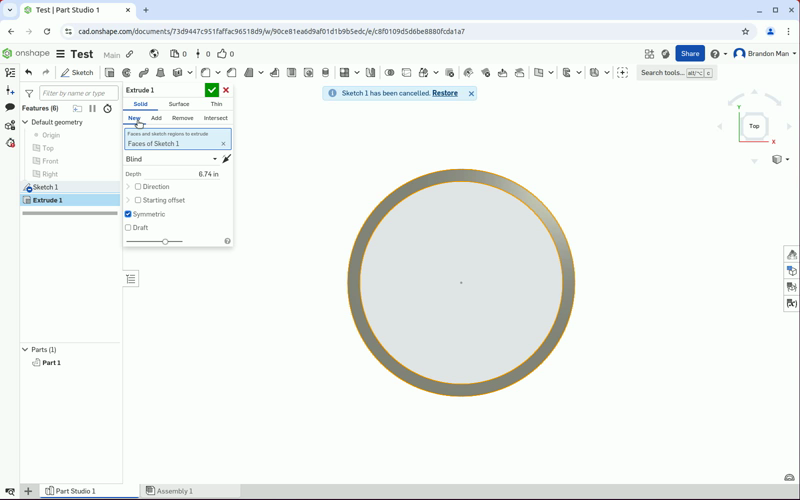
key(enter)
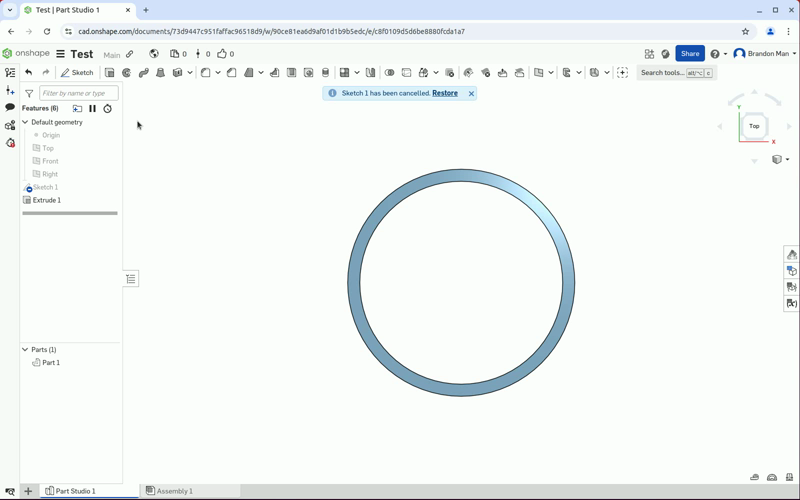
key(shift+h)
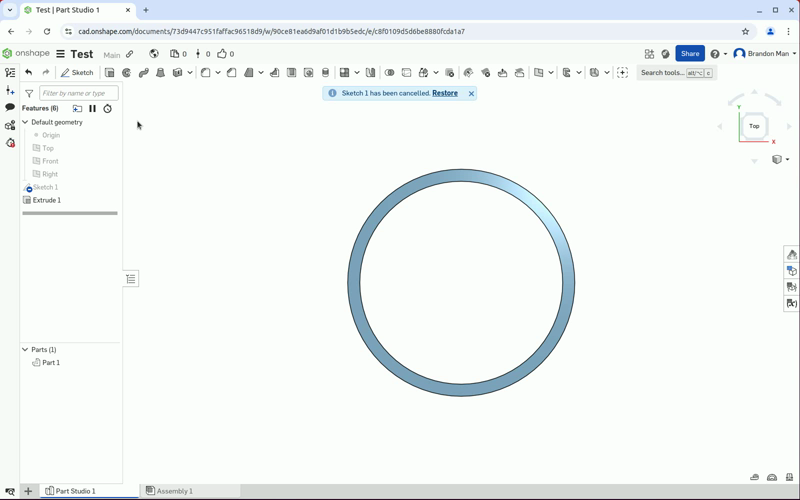
key(shift+h)
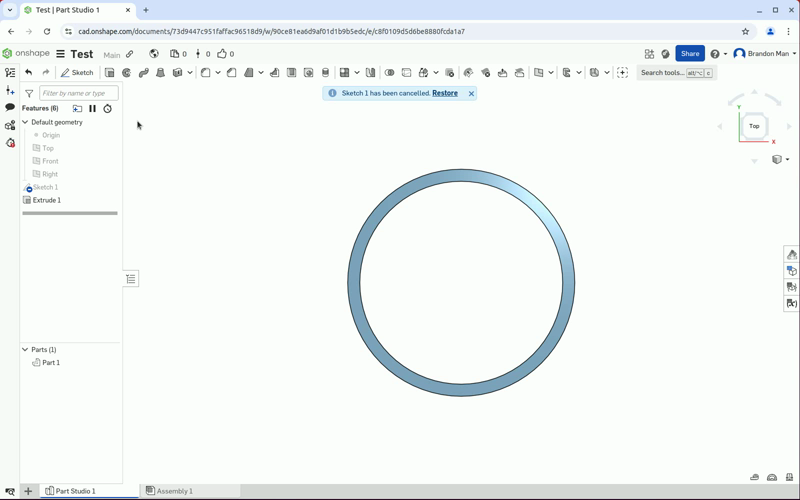
mouse_move(73, 189)
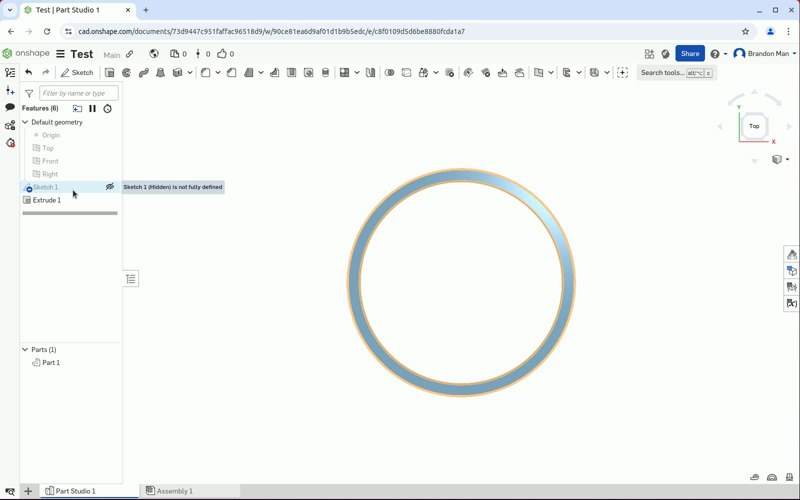
click(73, 189)
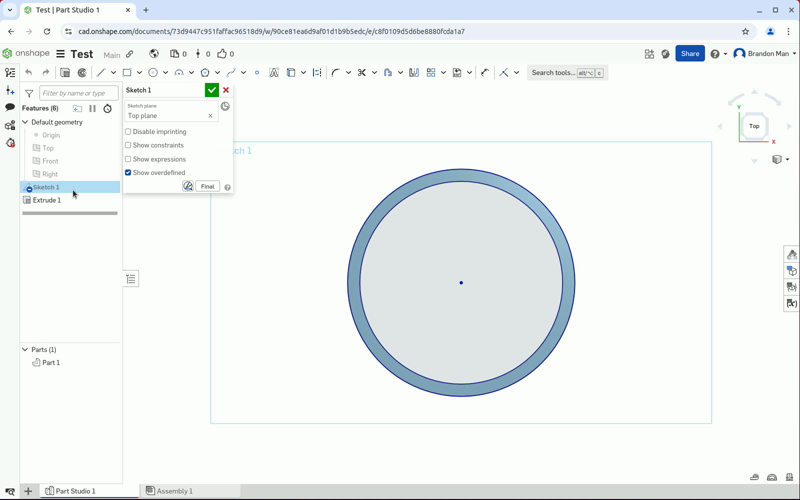
mouse_move(229, 92)
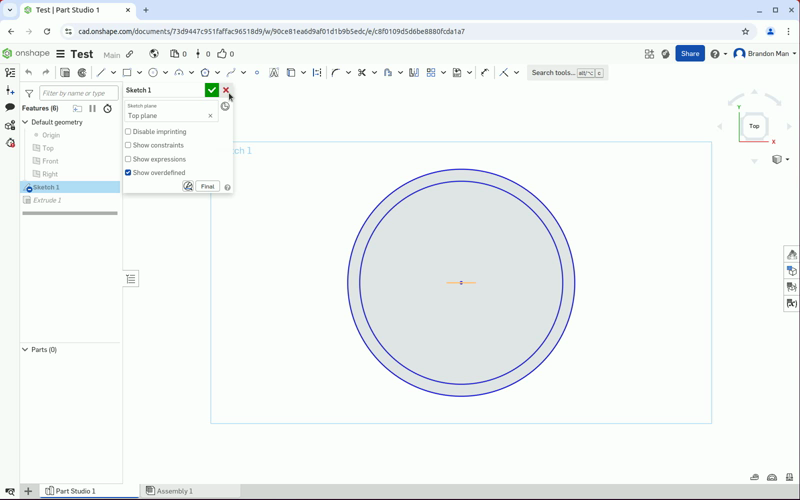
click(229, 92)
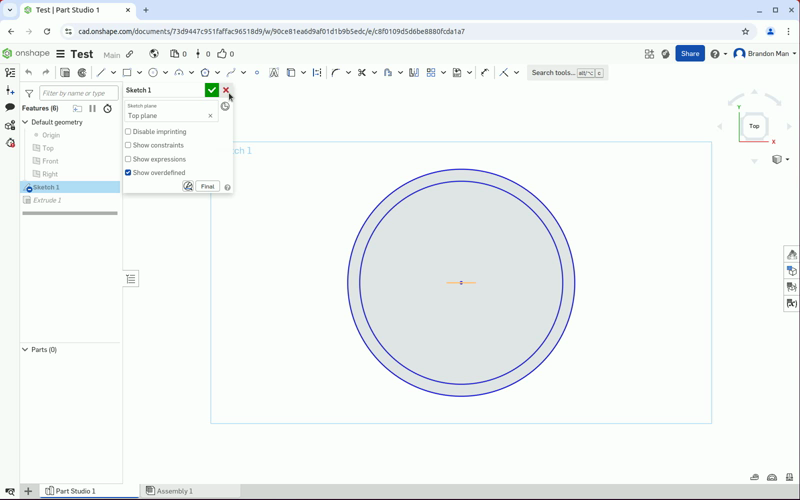
key(shift+s)
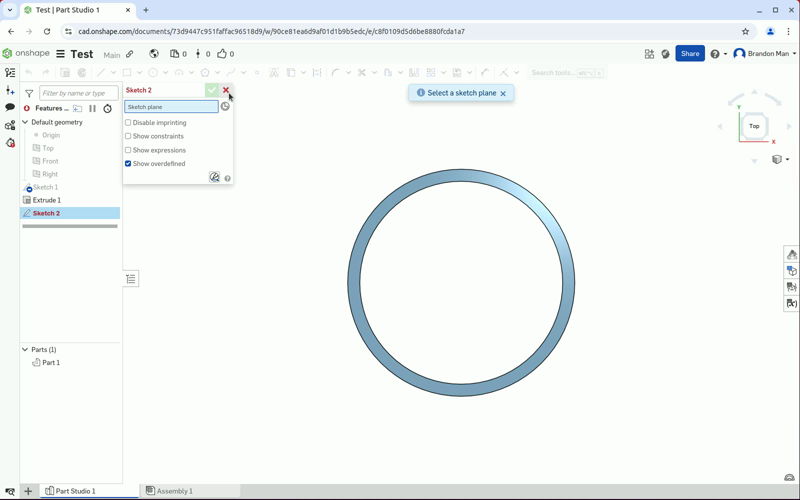
mouse_move(73, 150)
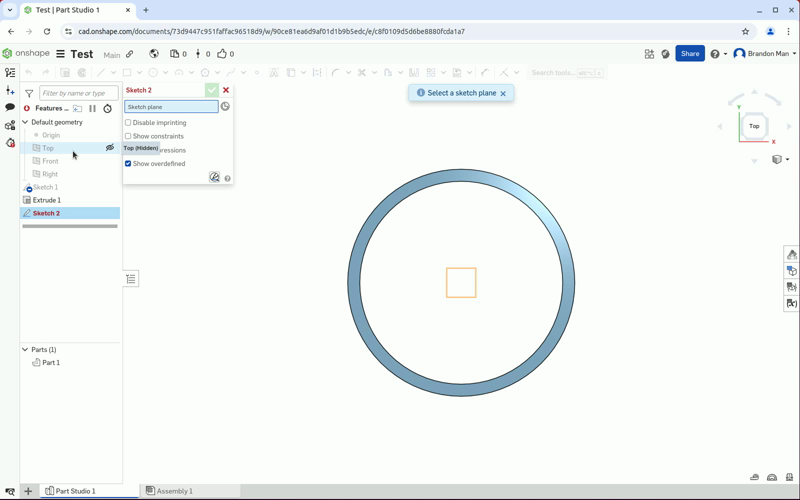
click(73, 150)
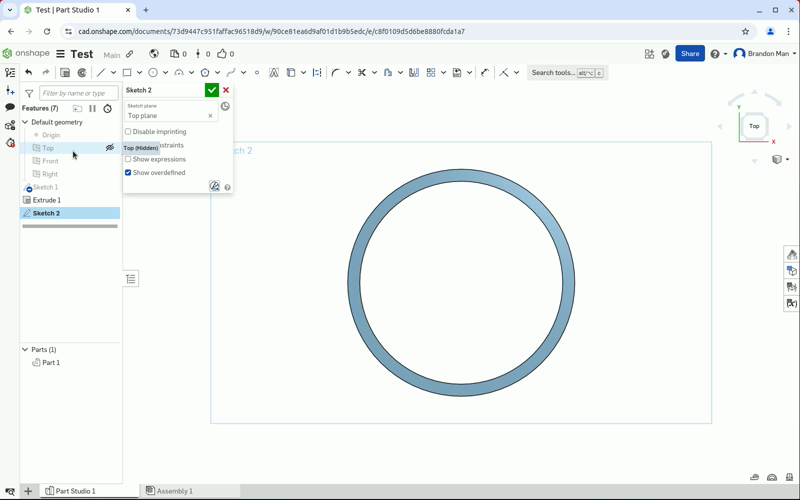
mouse_move(73, 352)
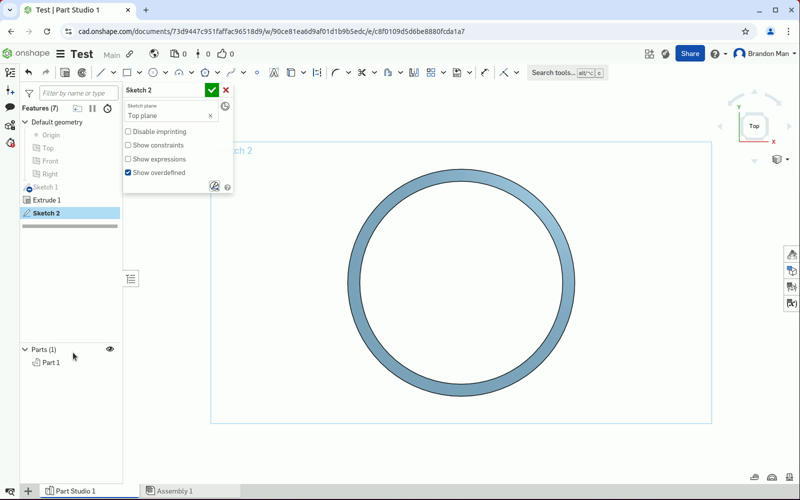
key(y)
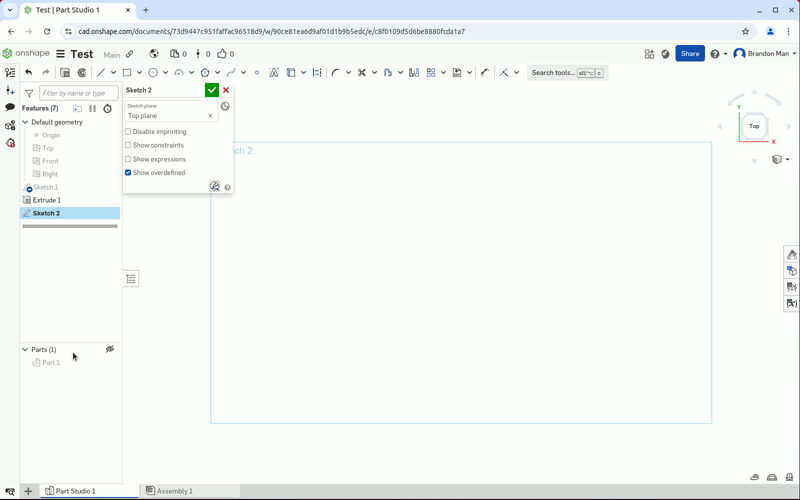
key(a)
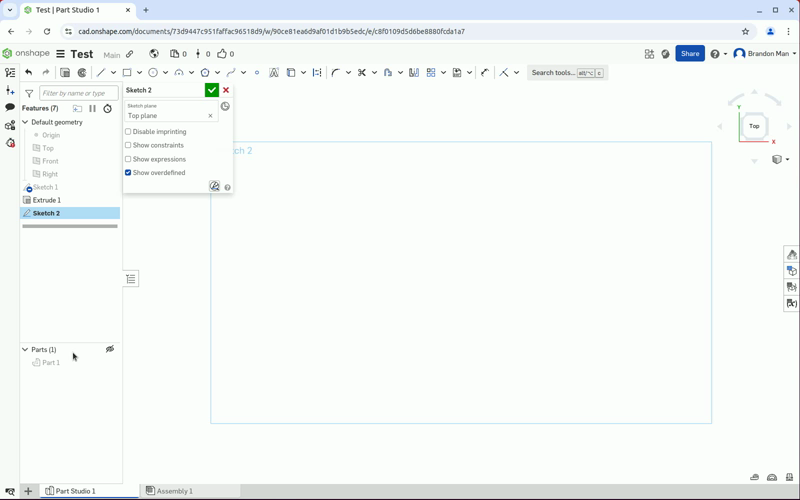
key_down(shift)
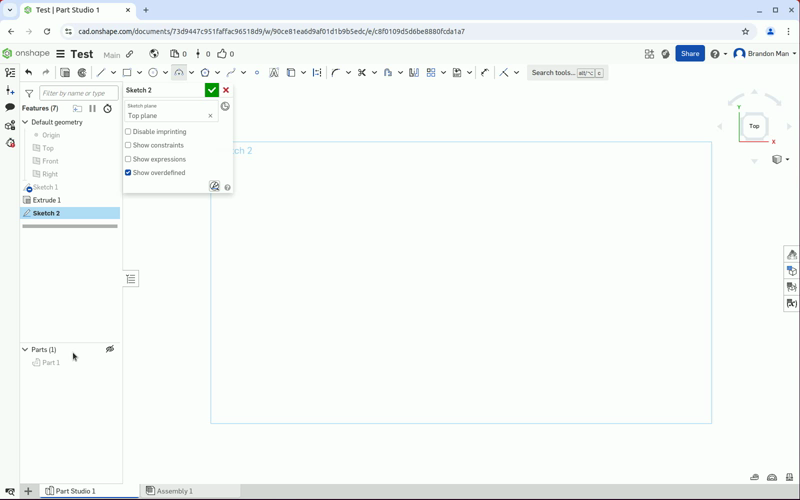
mouse_move(438, 282)
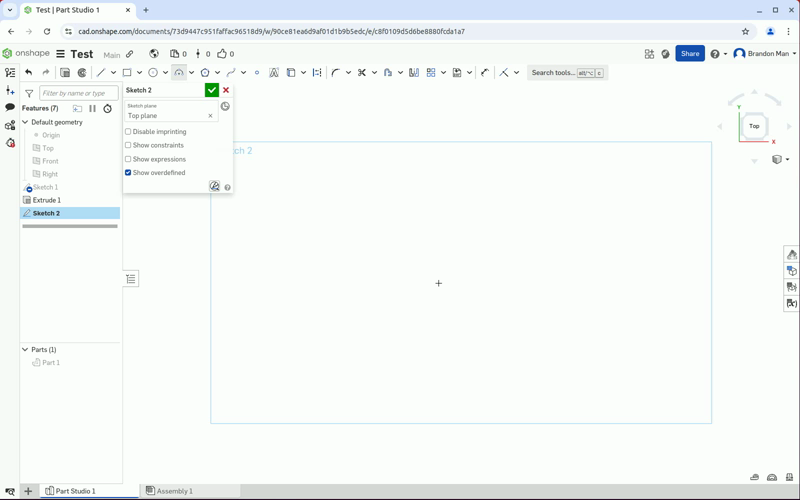
click(438, 282)
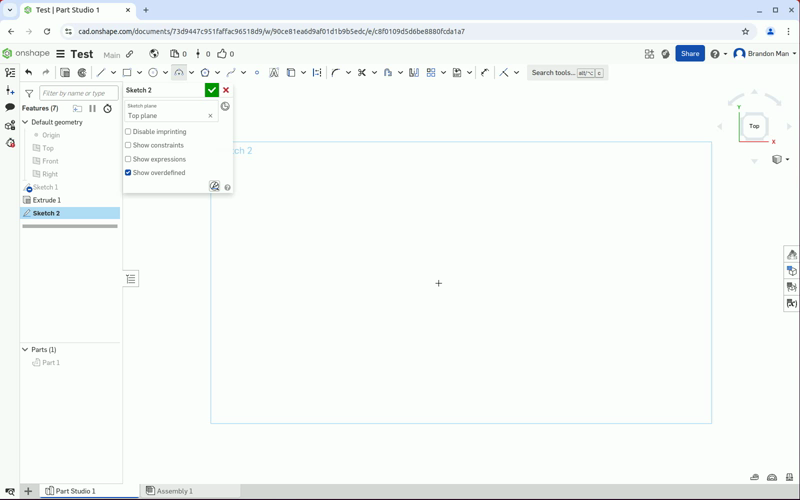
key_up(shift)
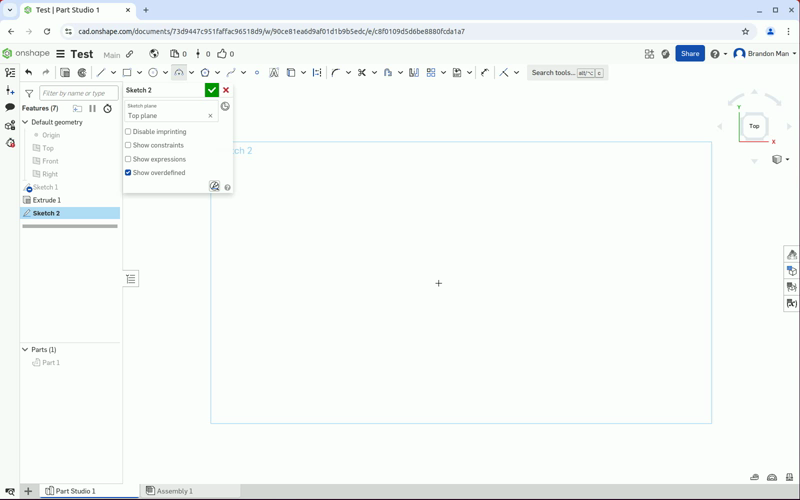
key_down(shift)
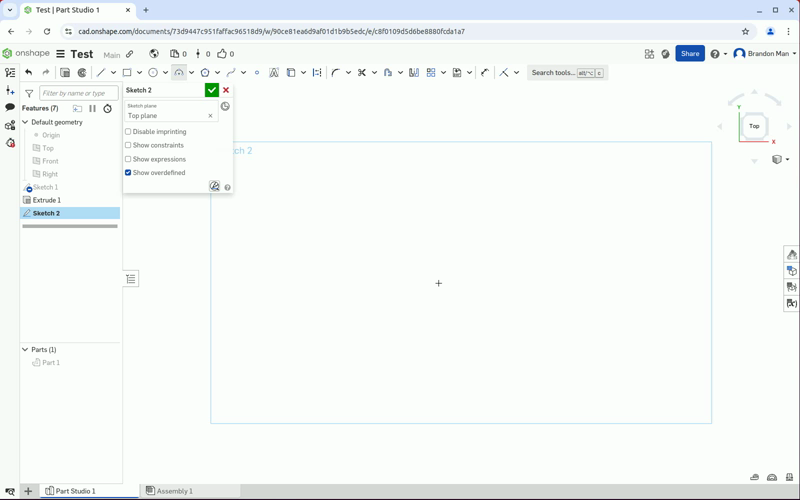
mouse_move(453, 303)
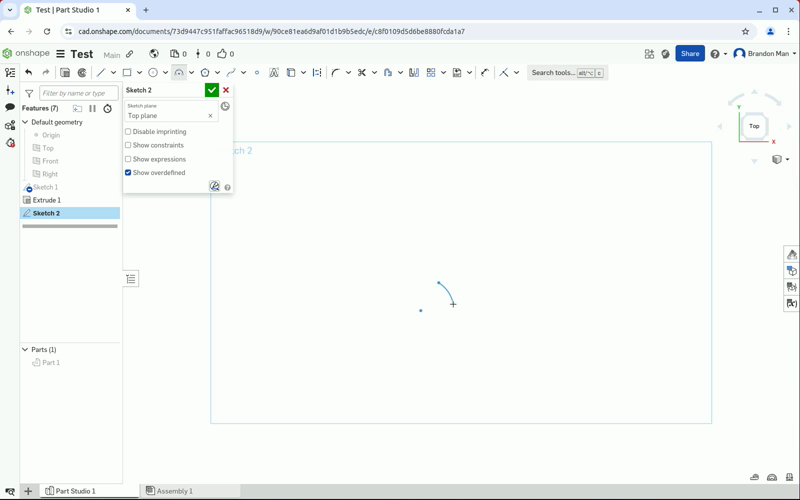
click(453, 303)
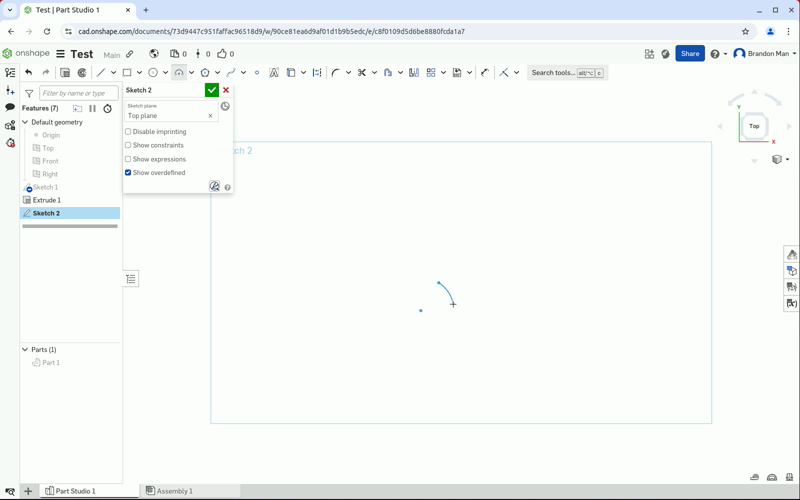
mouse_move(442, 295)
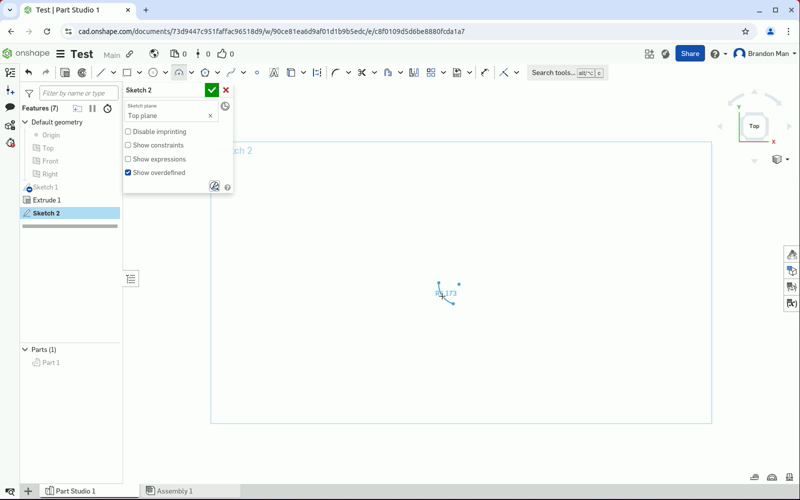
click(442, 295)
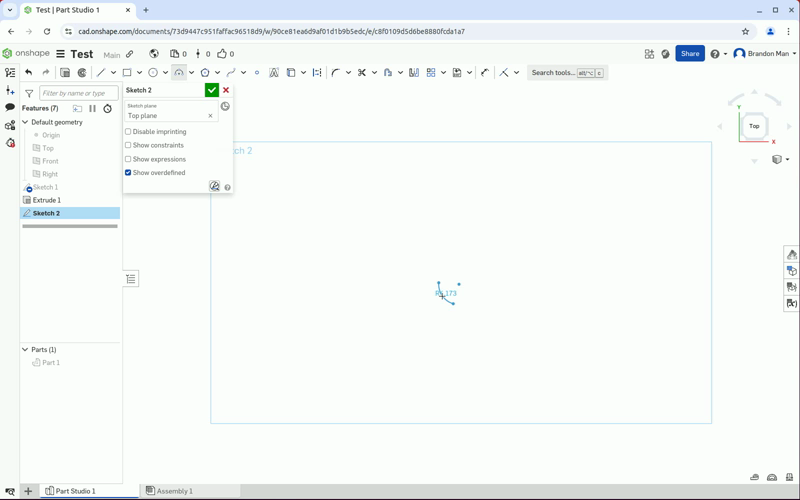
key_up(shift)
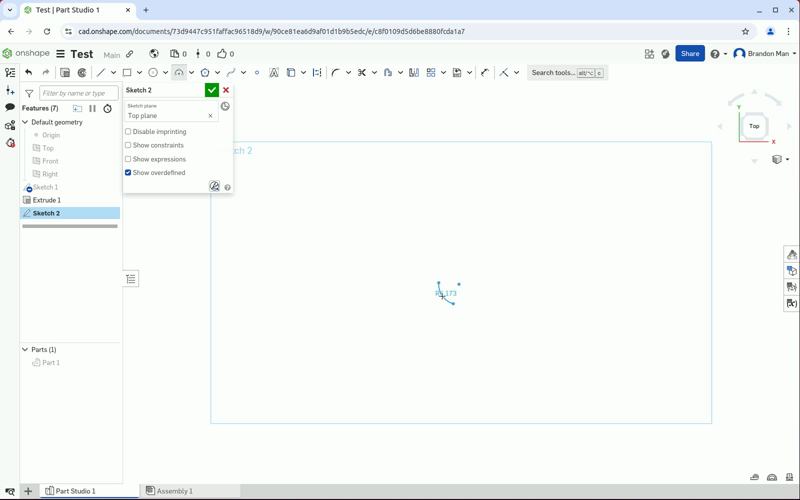
key(esc)
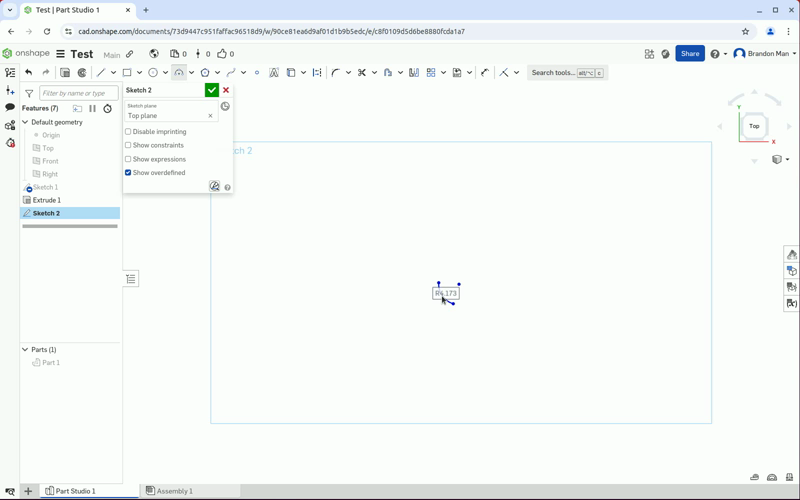
key(l)
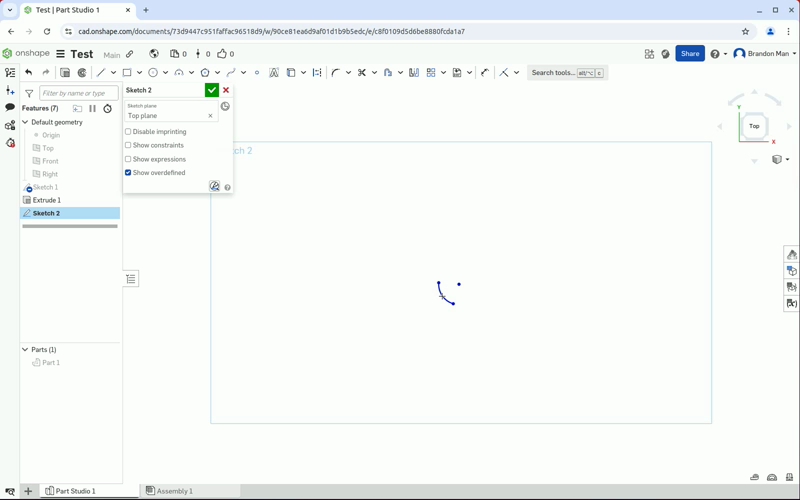
mouse_move(453, 303)
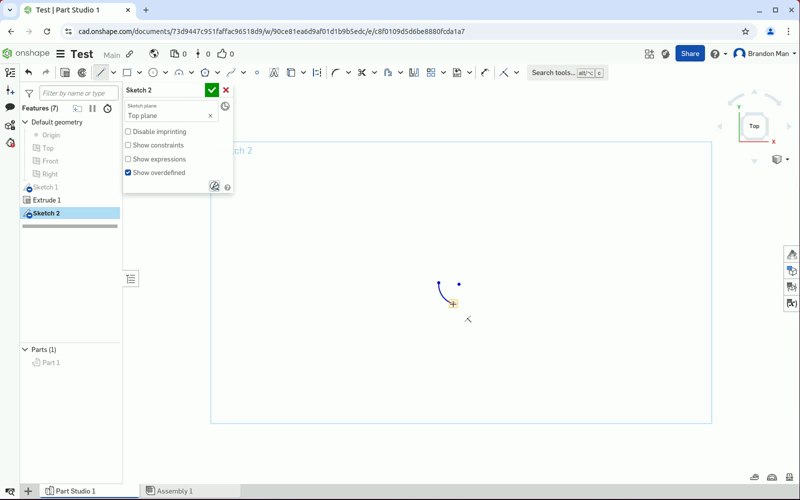
click(453, 303)
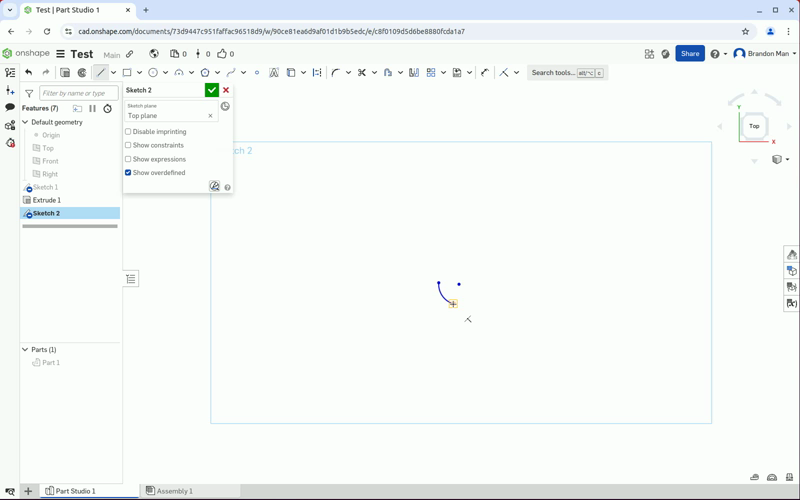
key_down(shift)
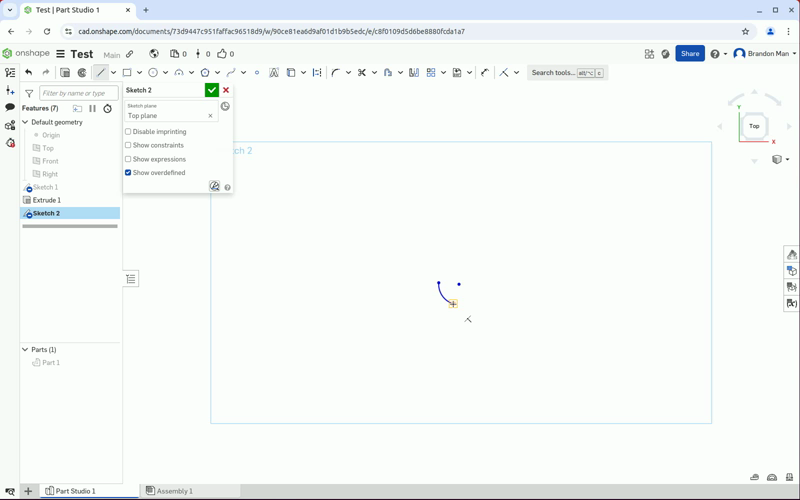
mouse_move(483, 303)
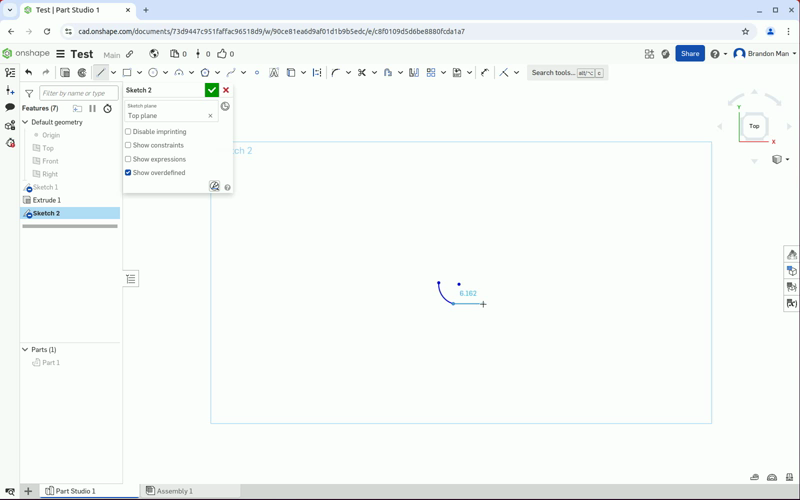
mouse_move(469, 303)
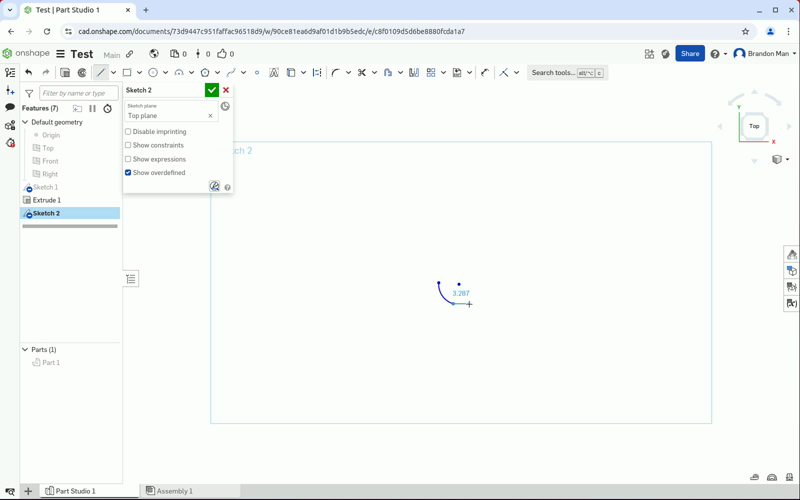
click(469, 303)
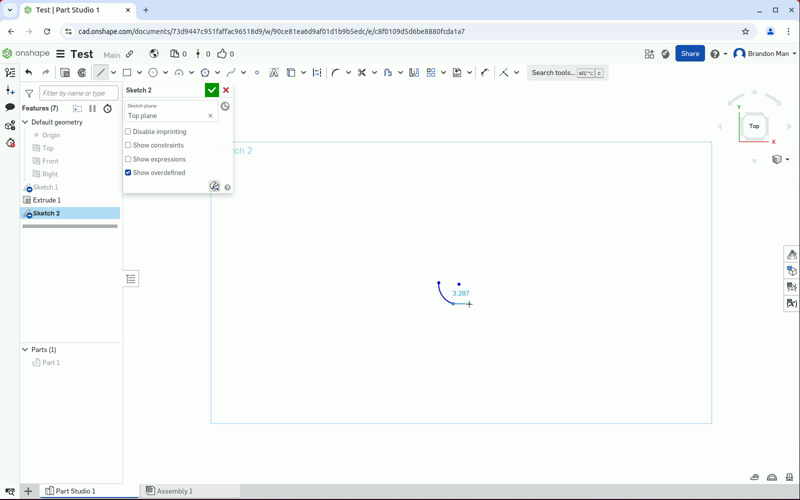
key_up(shift)
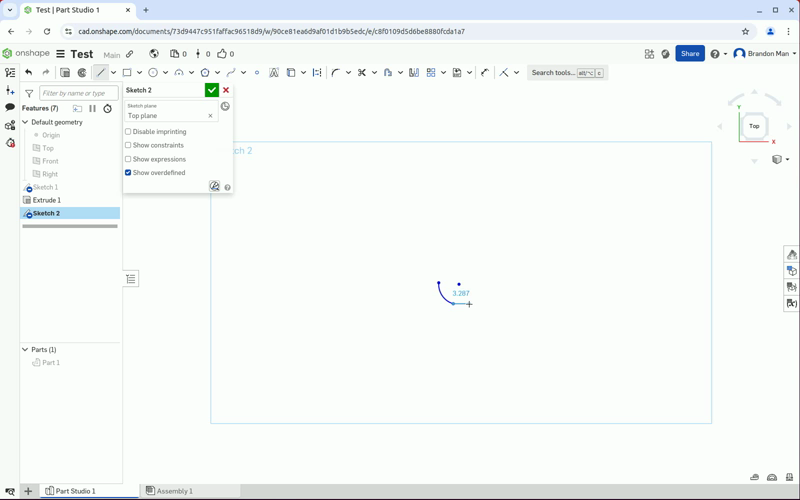
key(esc)
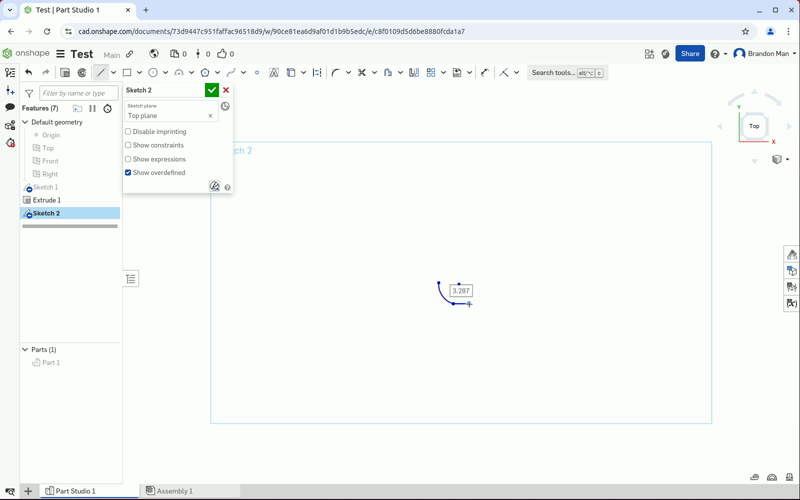
key(a)
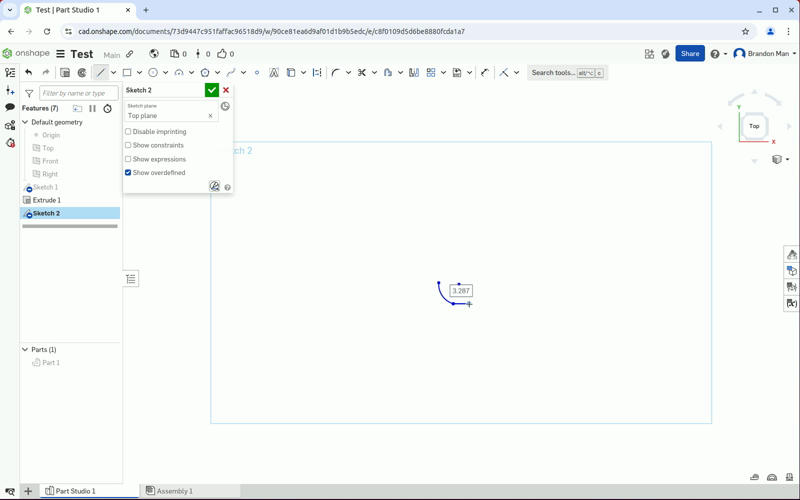
mouse_move(469, 303)
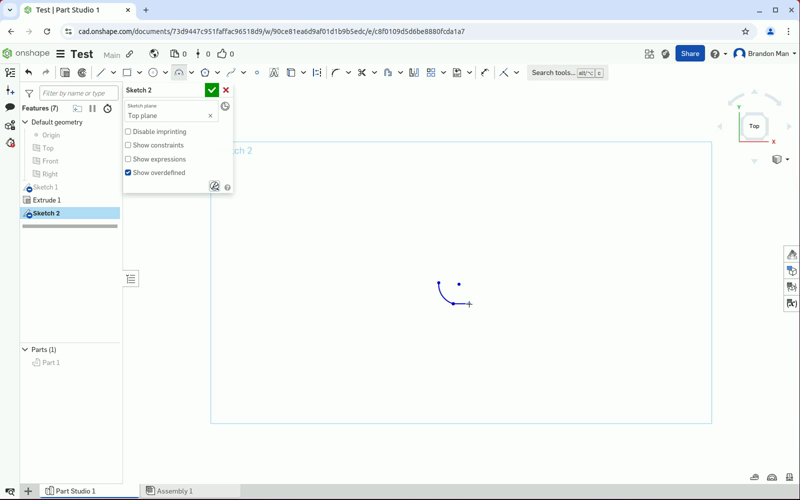
click(469, 303)
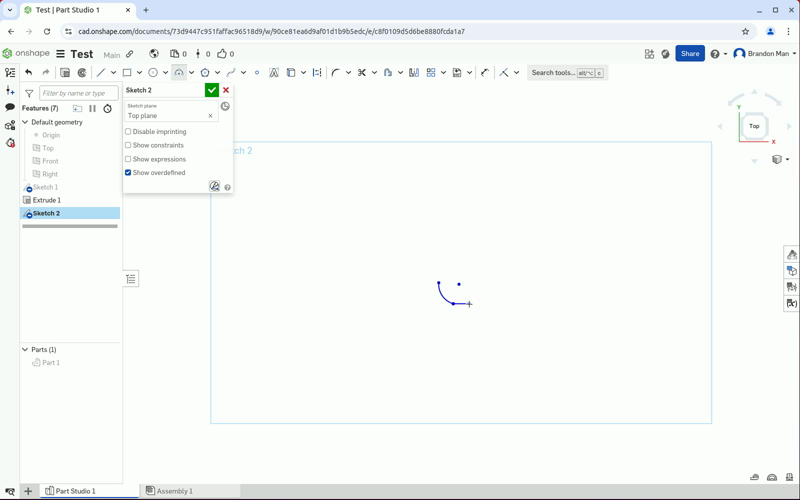
key_down(shift)
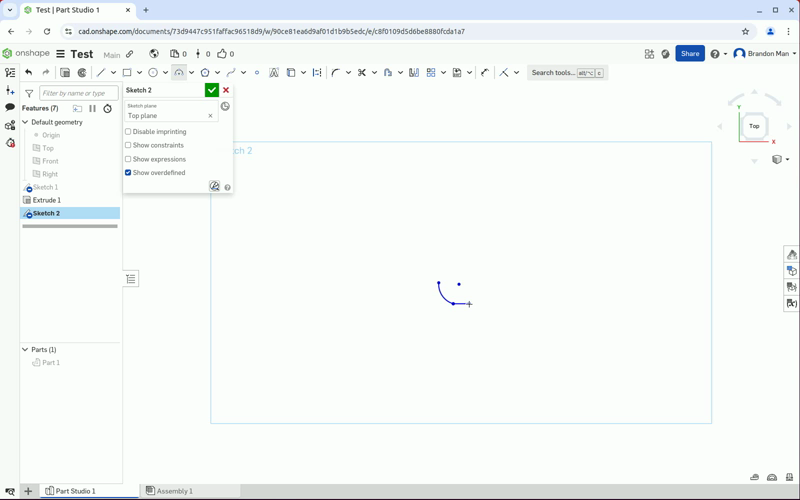
mouse_move(483, 282)
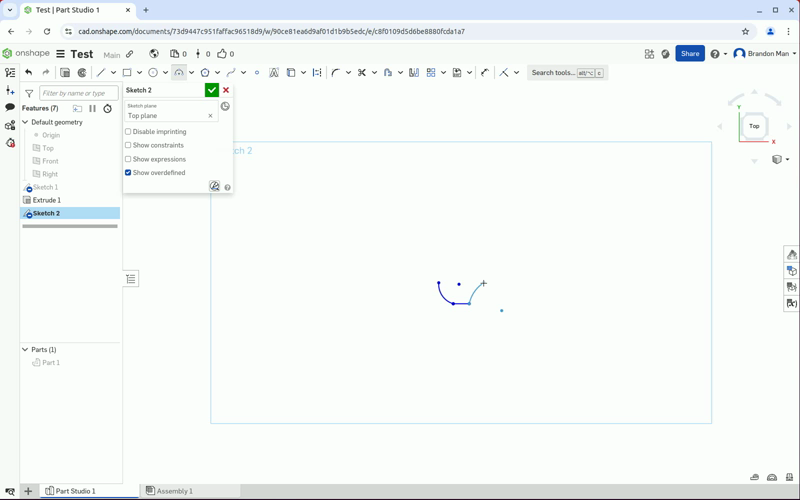
click(483, 282)
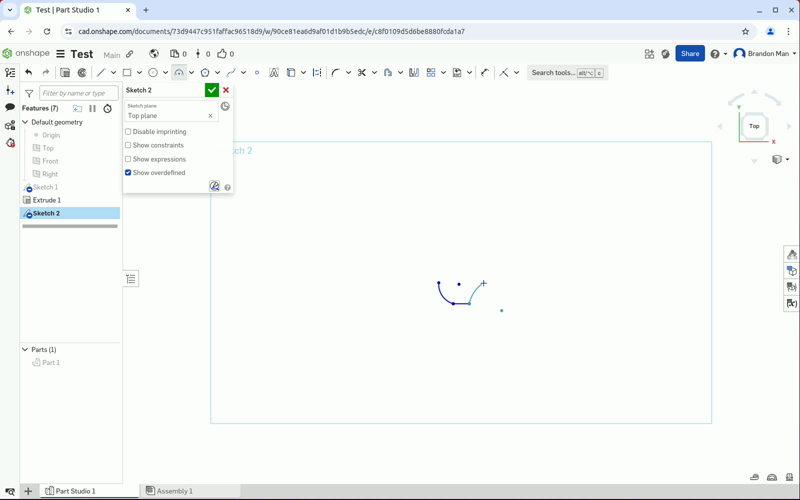
mouse_move(480, 295)
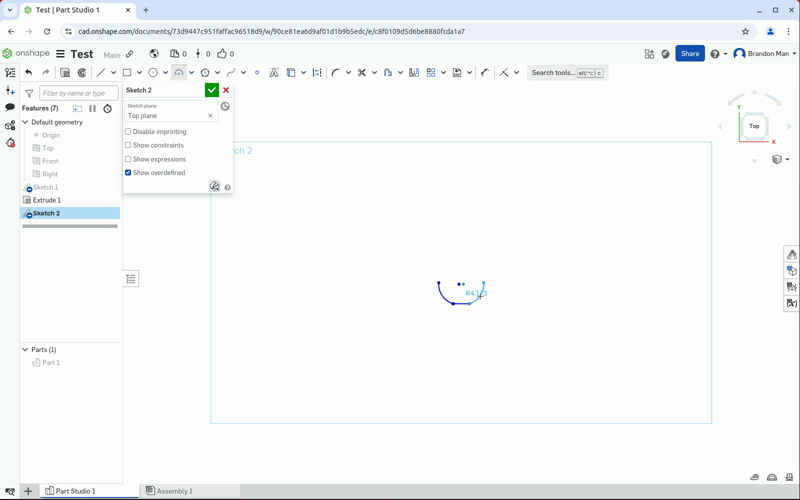
click(480, 295)
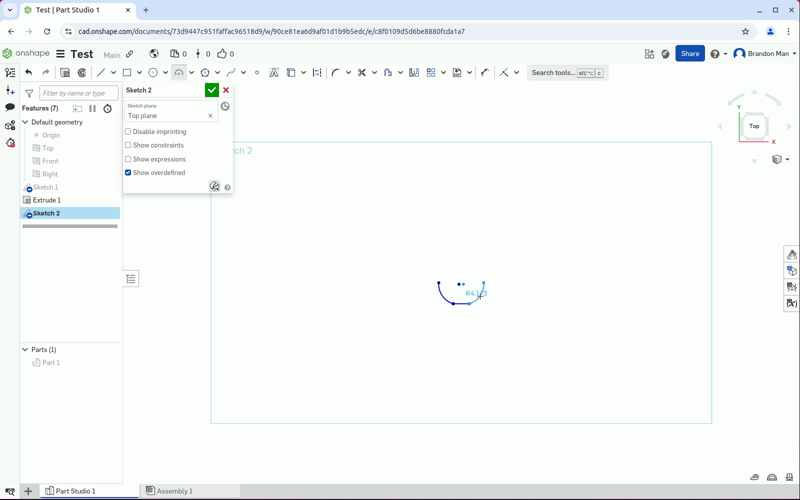
key_up(shift)
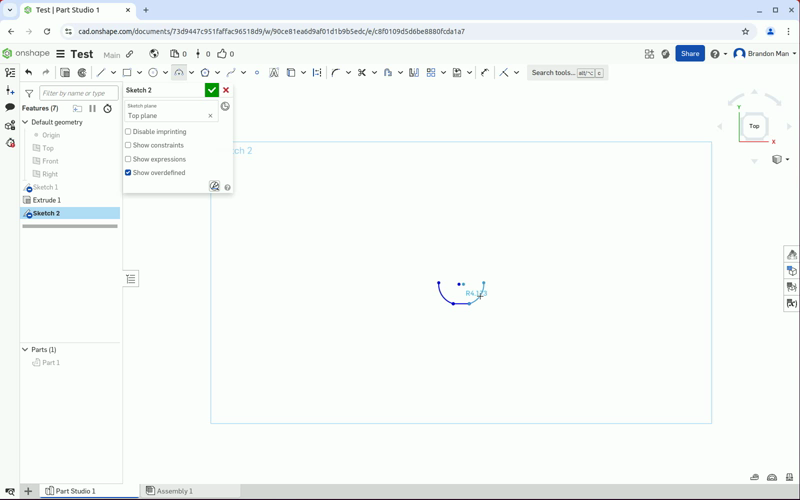
key(esc)
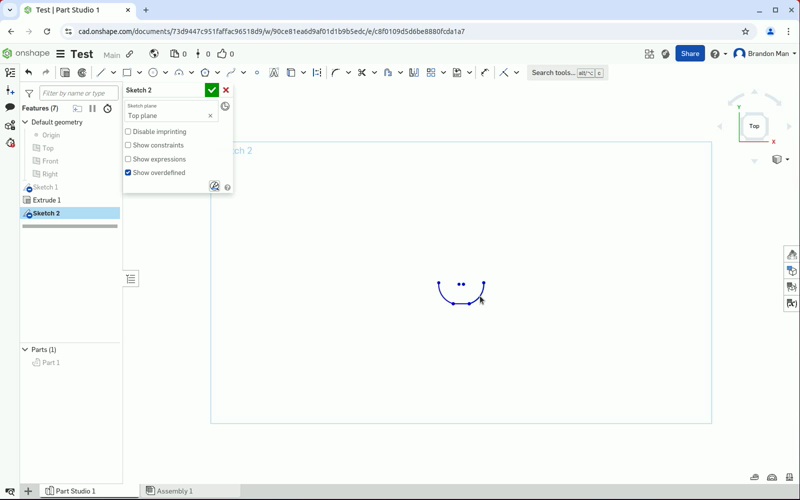
key(l)
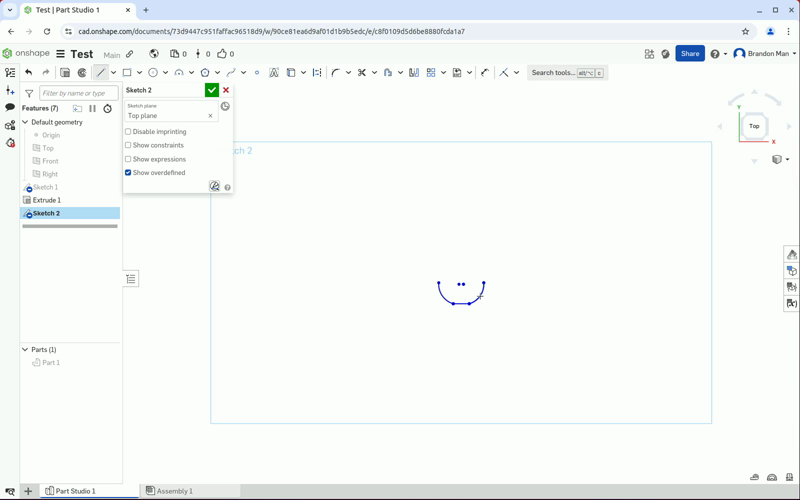
mouse_move(483, 282)
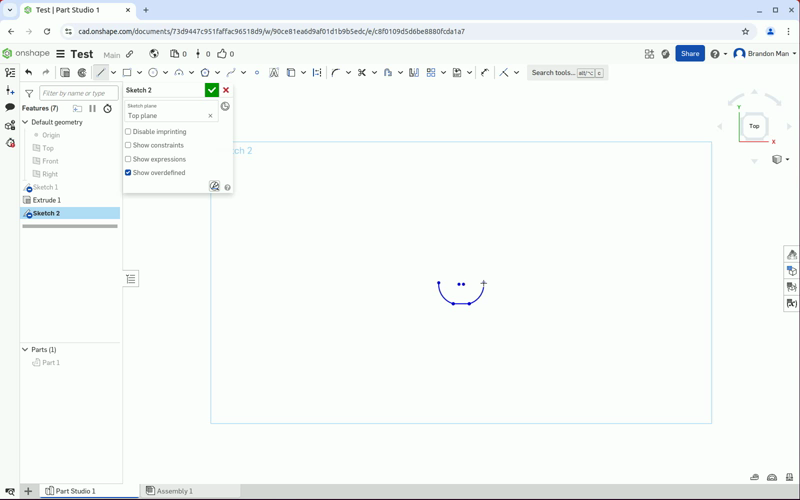
click(483, 282)
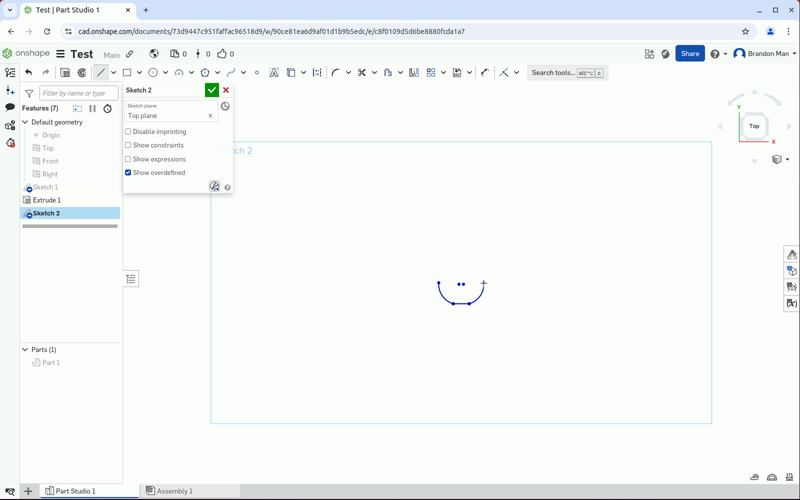
key_down(shift)
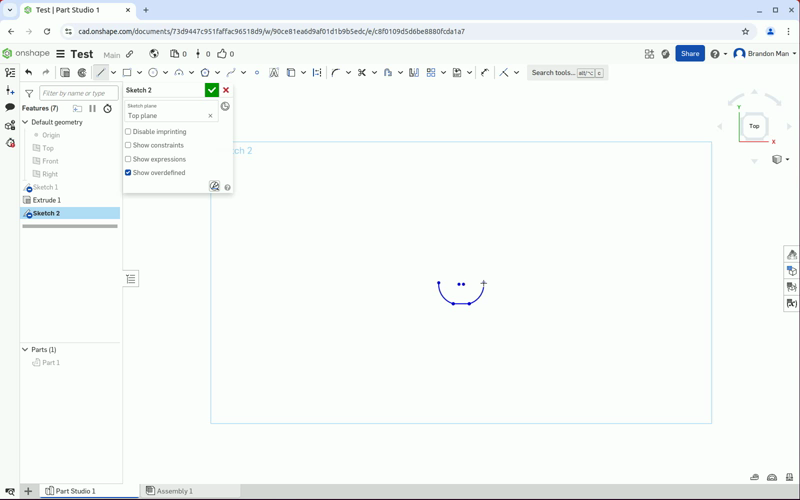
mouse_move(513, 282)
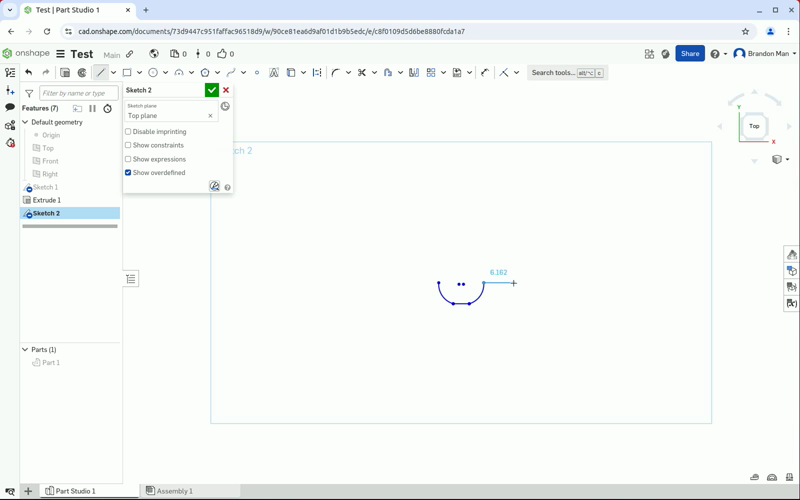
mouse_move(477, 267)
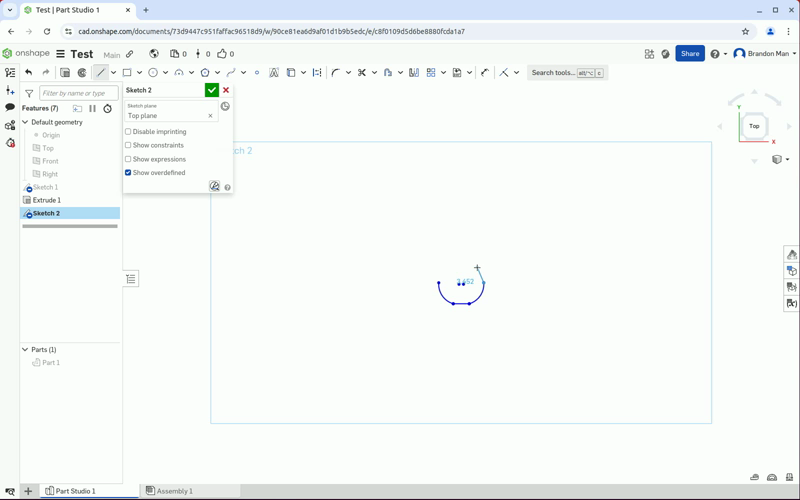
click(477, 267)
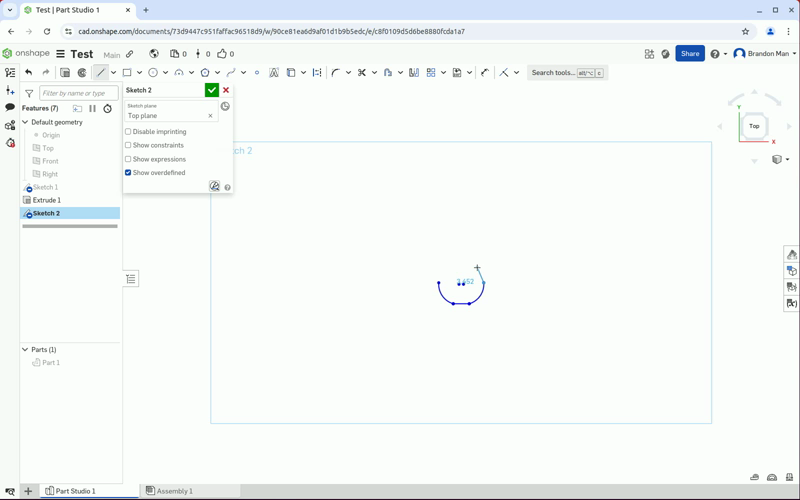
key_up(shift)
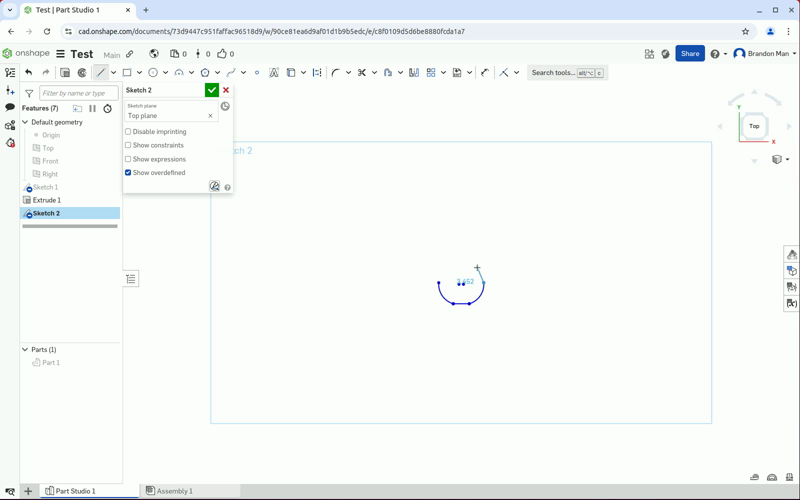
key(esc)
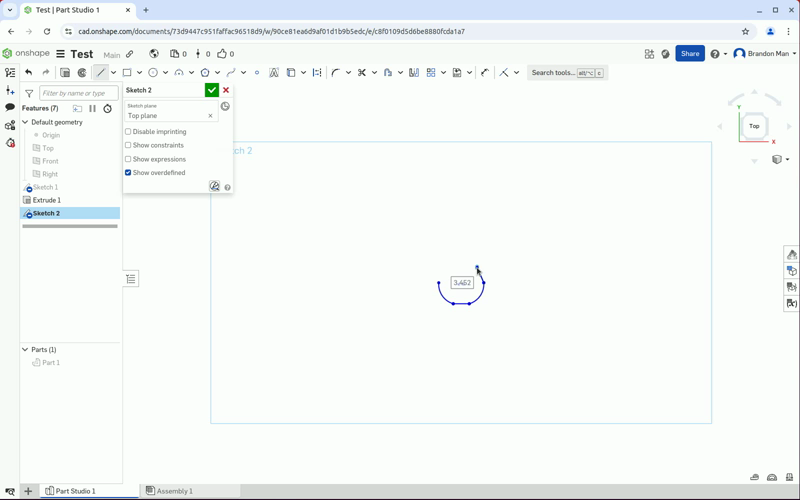
key(a)
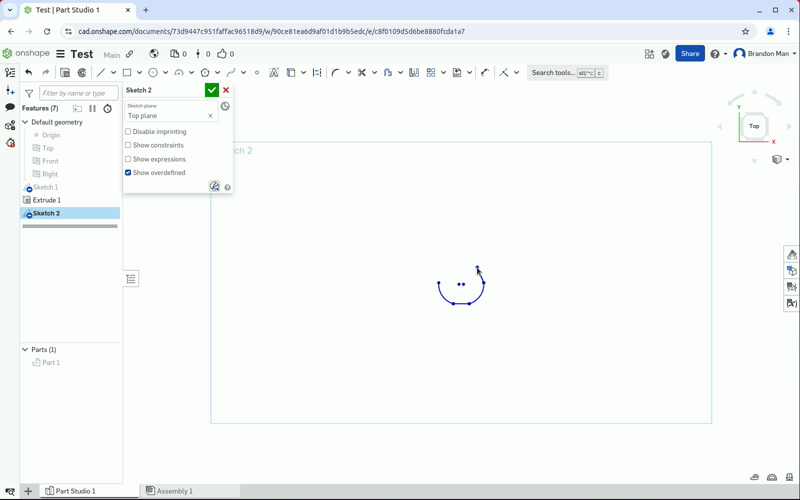
mouse_move(477, 267)
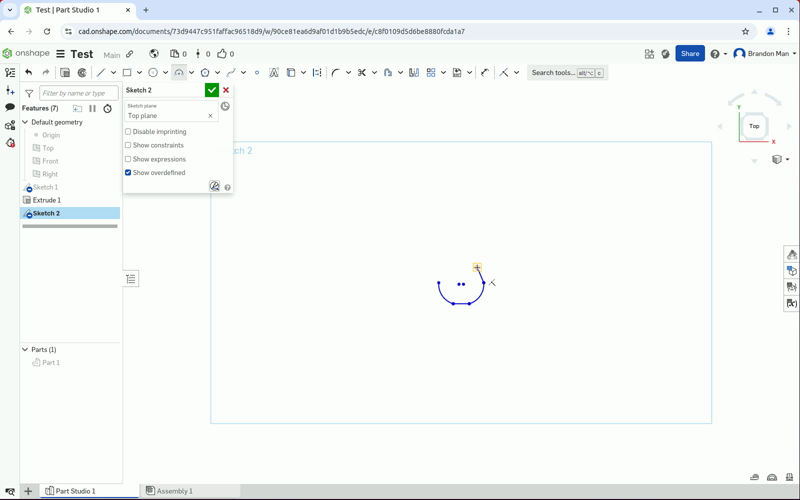
click(477, 267)
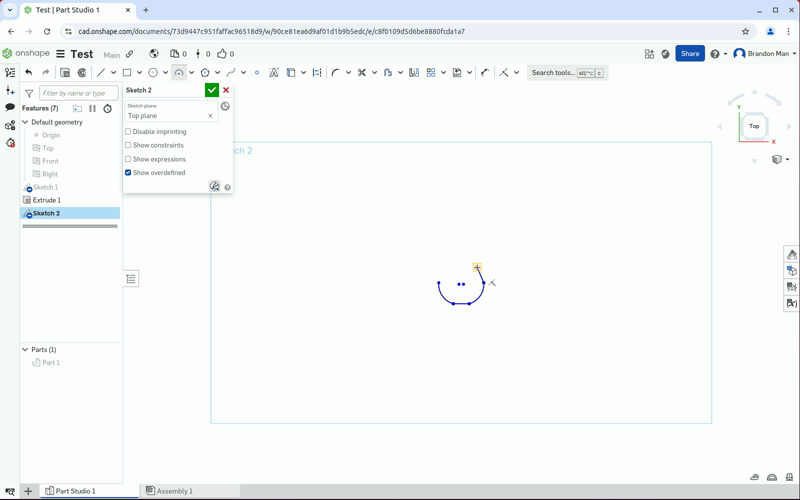
key_down(shift)
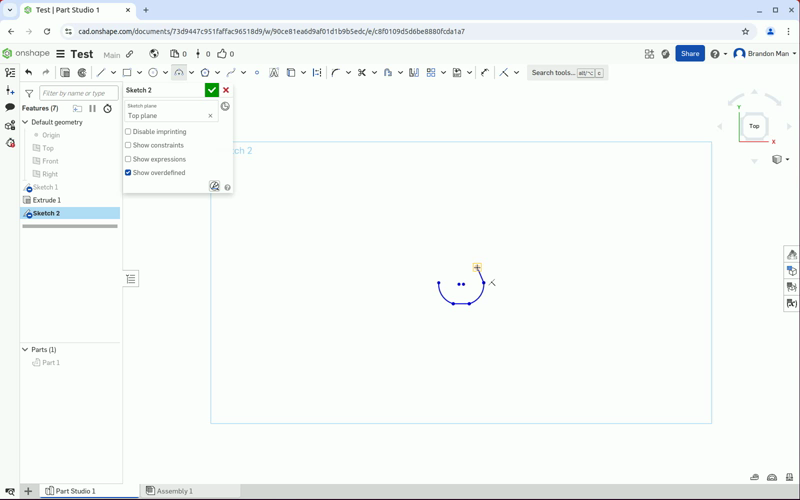
mouse_move(445, 267)
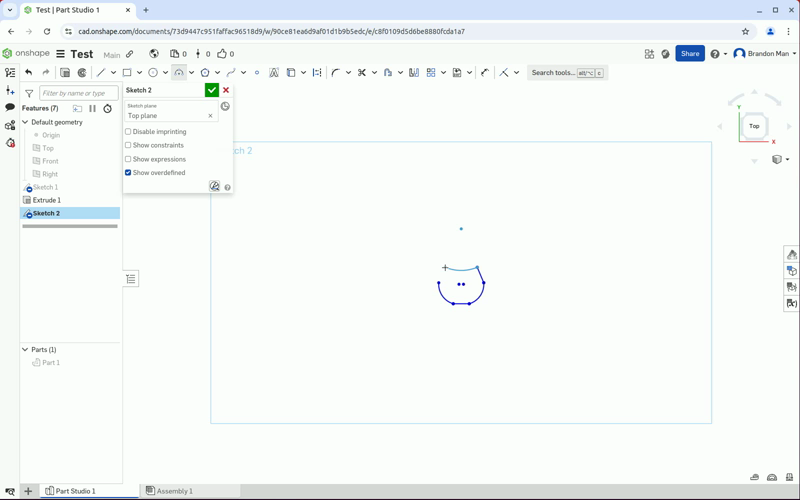
click(445, 267)
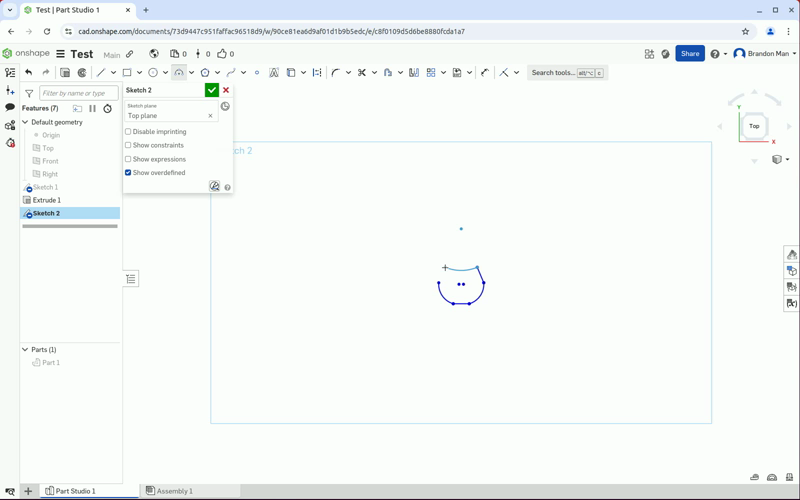
mouse_move(461, 260)
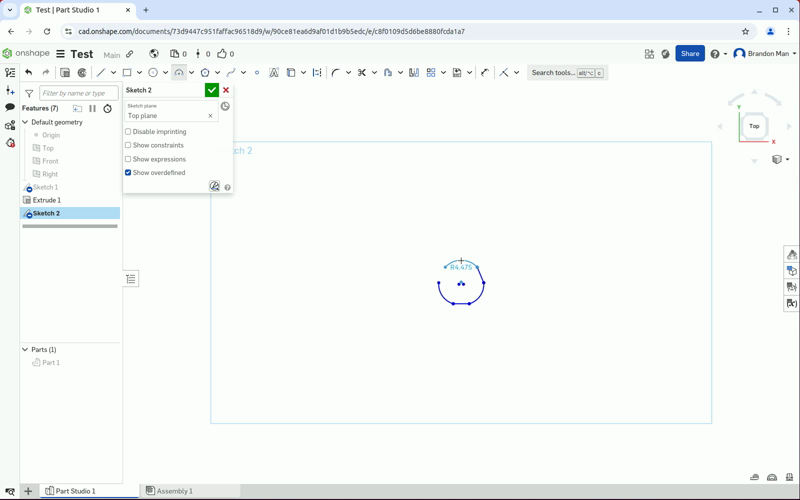
click(461, 260)
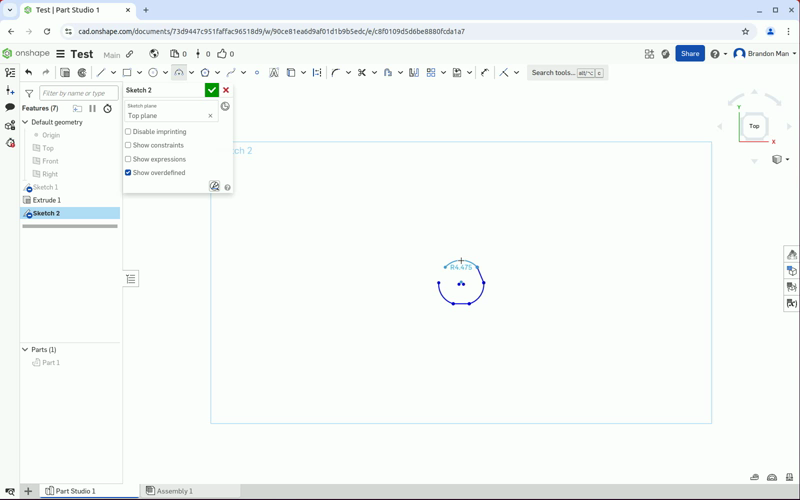
key_up(shift)
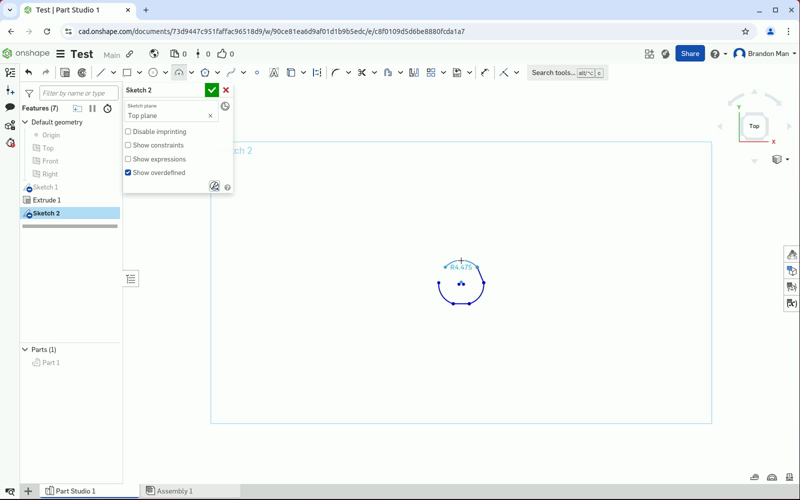
key(esc)
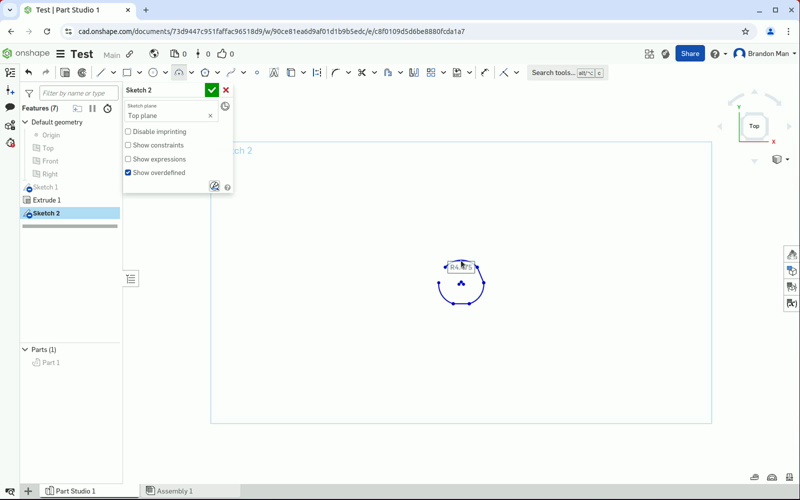
key(l)
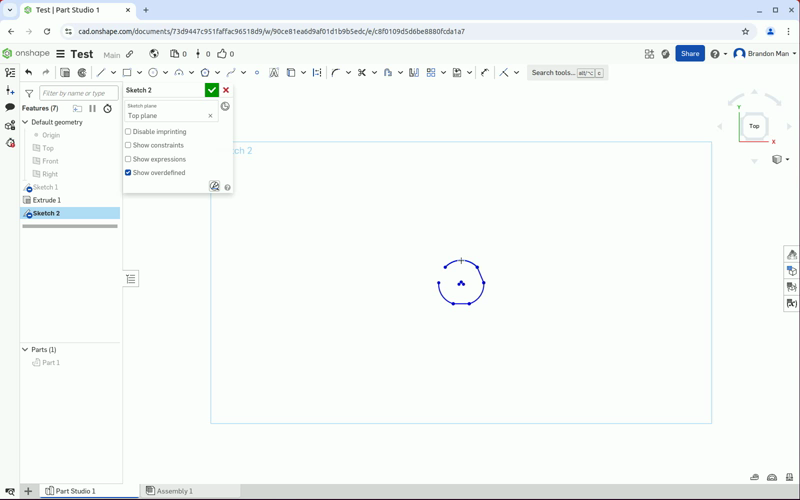
mouse_move(445, 267)
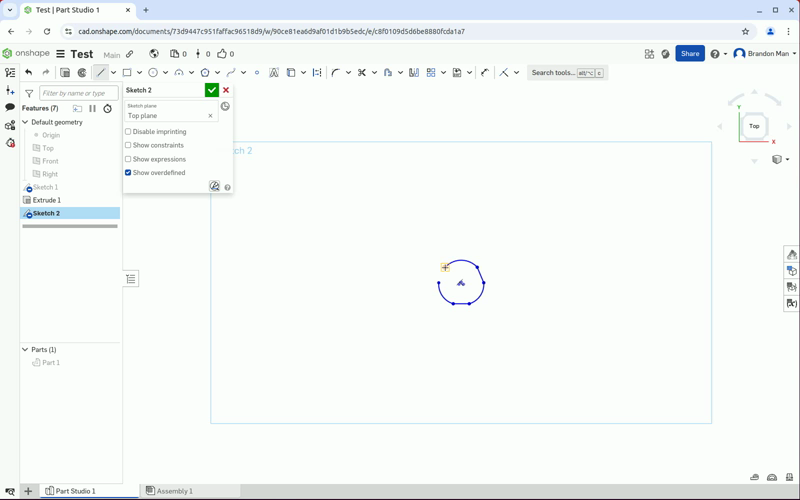
click(445, 267)
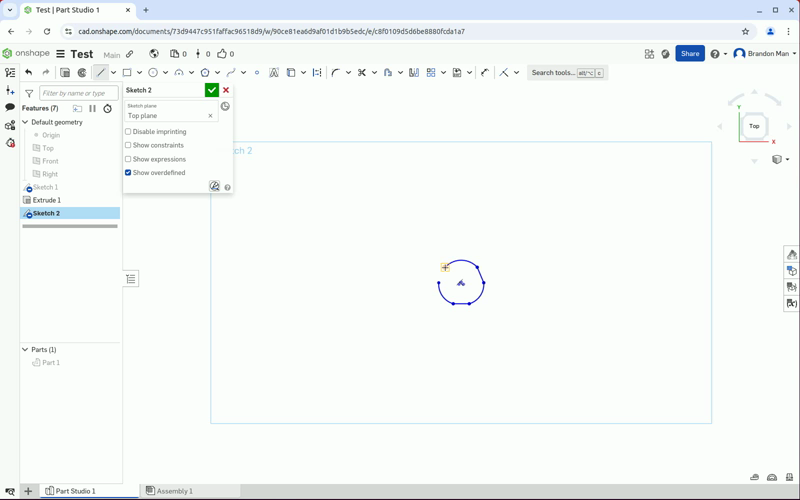
mouse_move(475, 267)
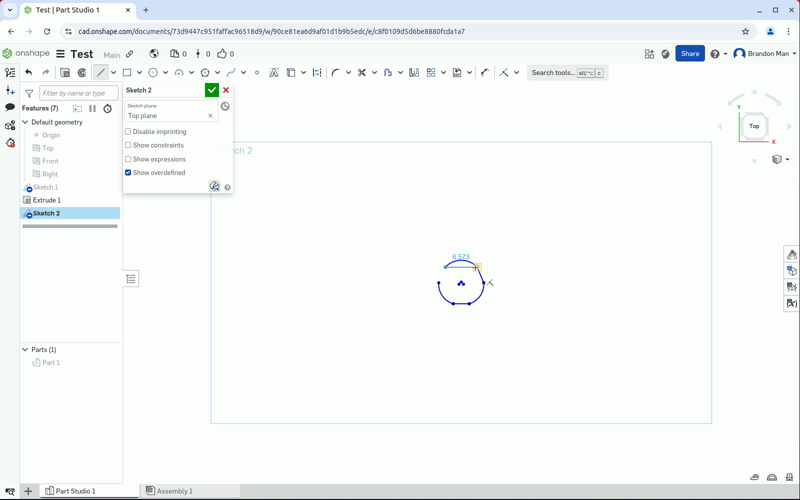
key_down(shift)
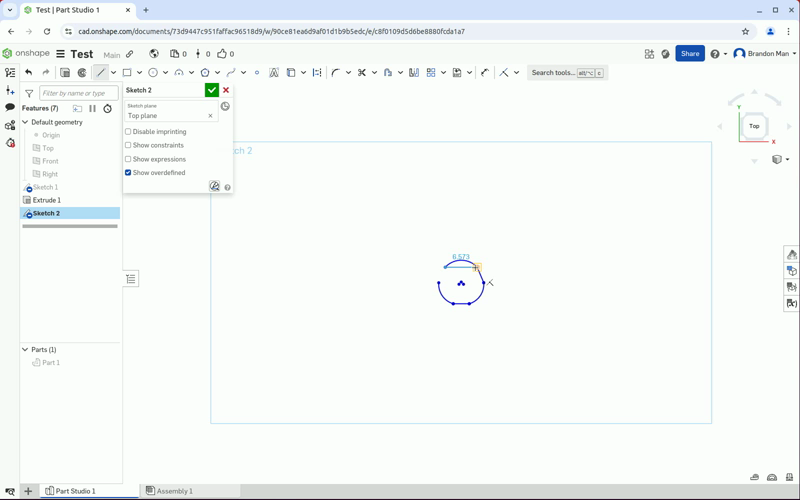
mouse_move(438, 282)
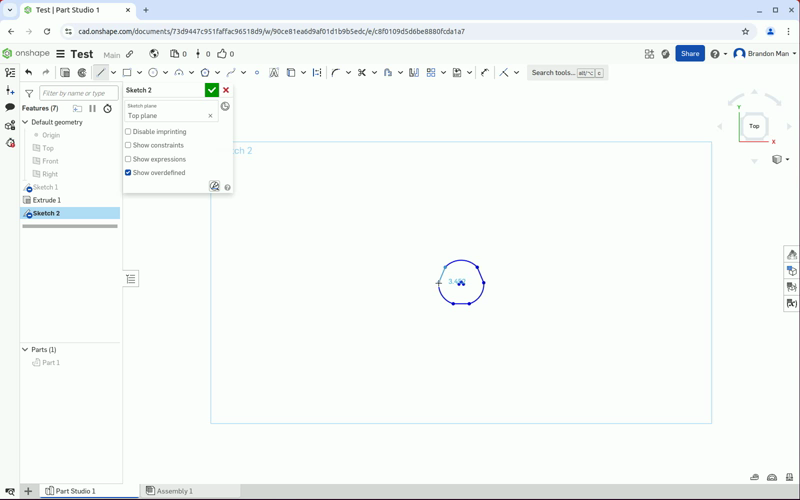
key_up(shift)
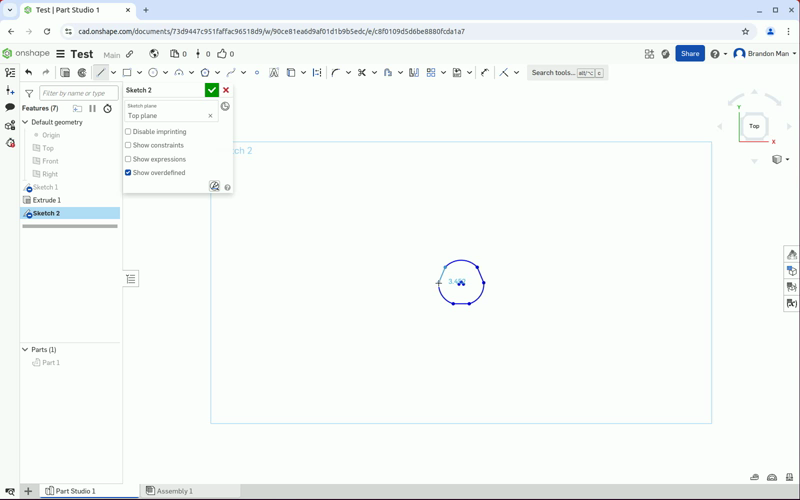
click(438, 282)
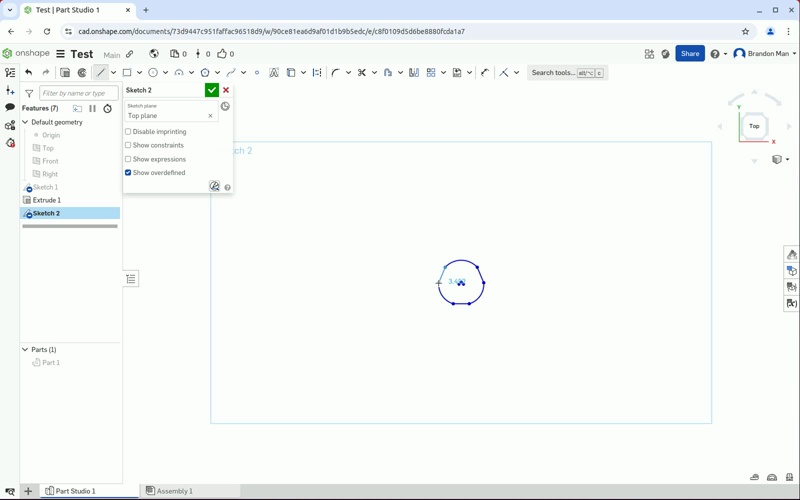
key(esc)
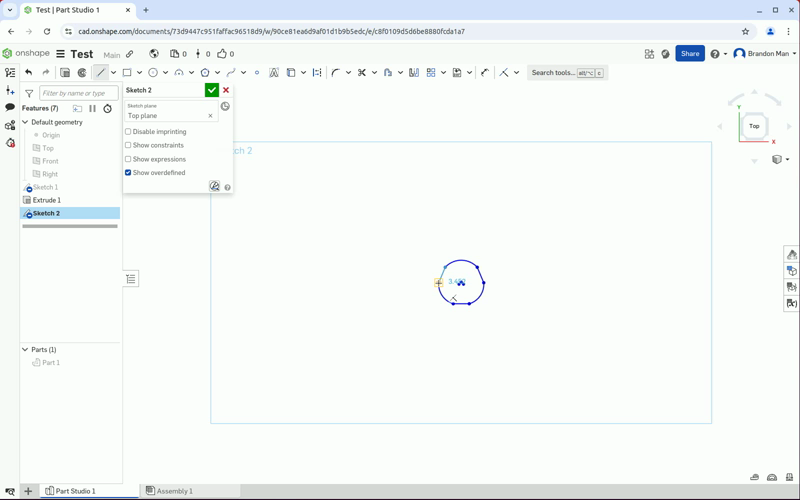
key(l)
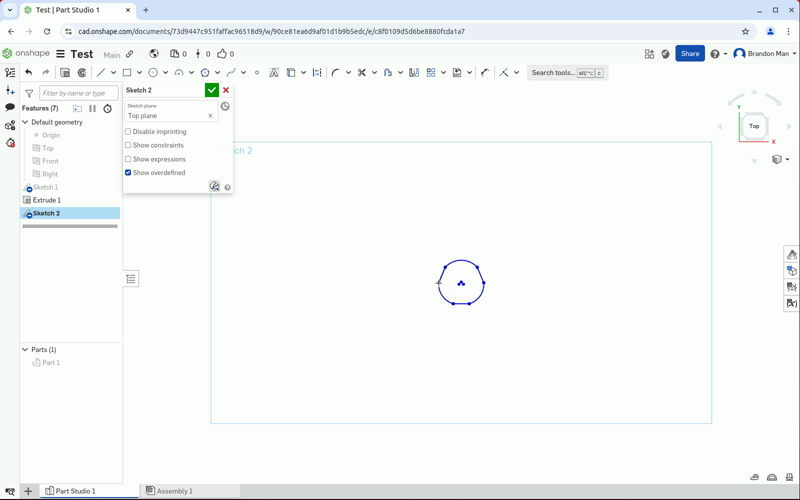
key_down(shift)
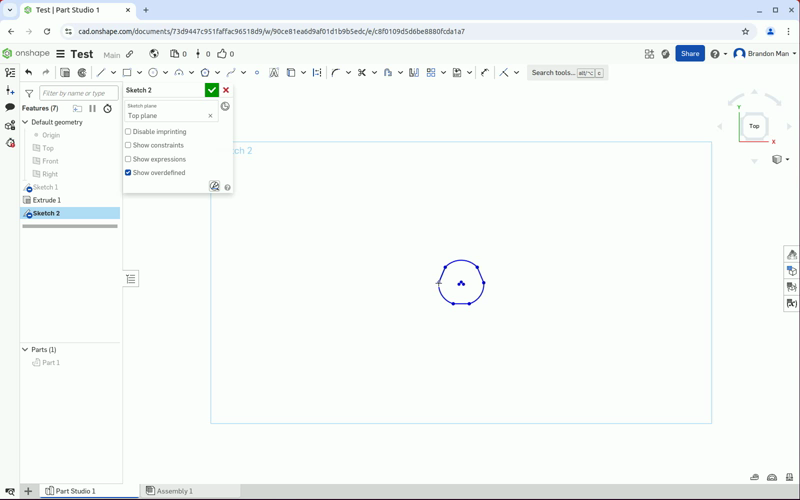
mouse_move(457, 300)
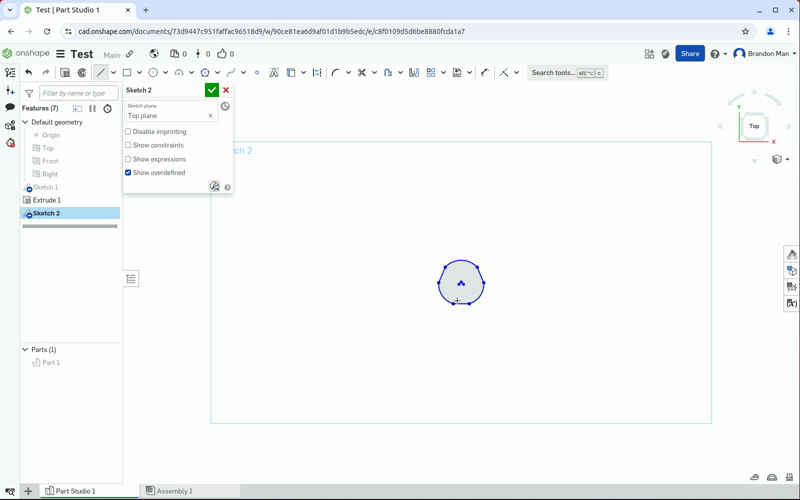
click(457, 300)
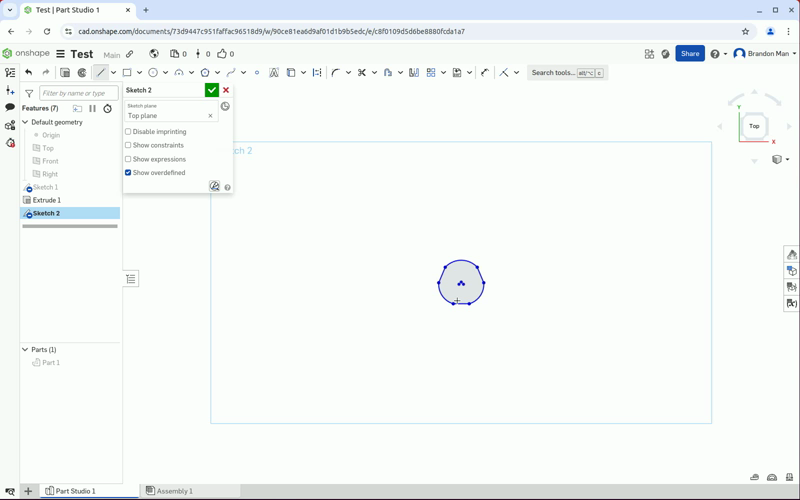
key_up(shift)
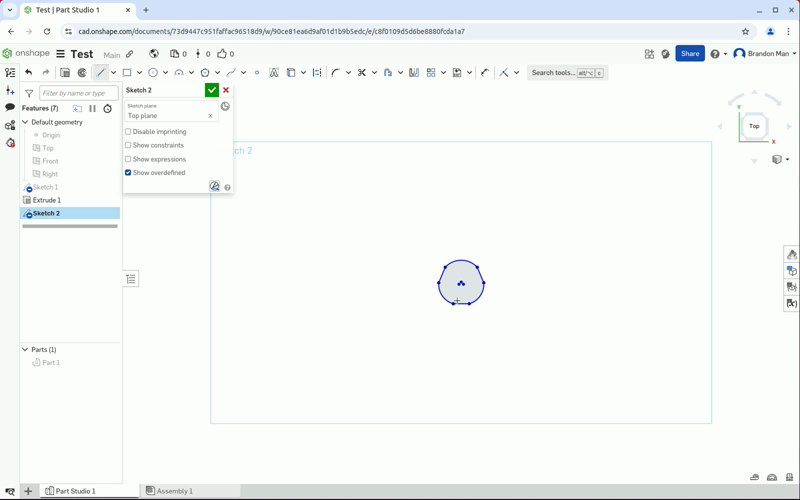
key_down(shift)
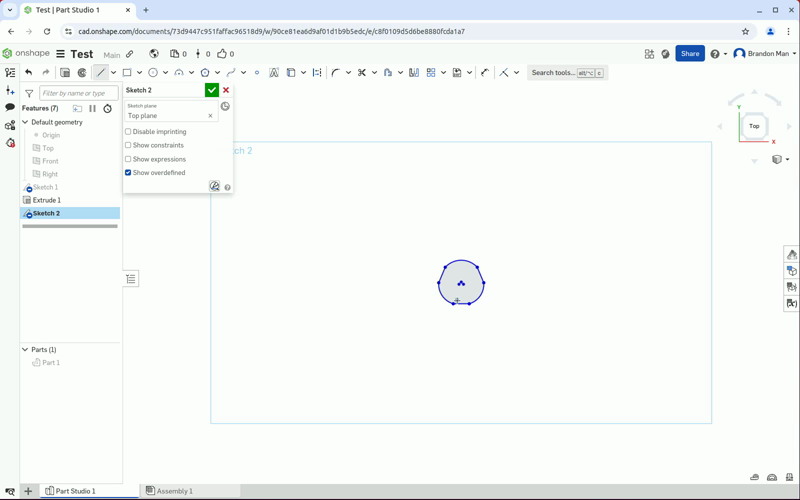
mouse_move(487, 300)
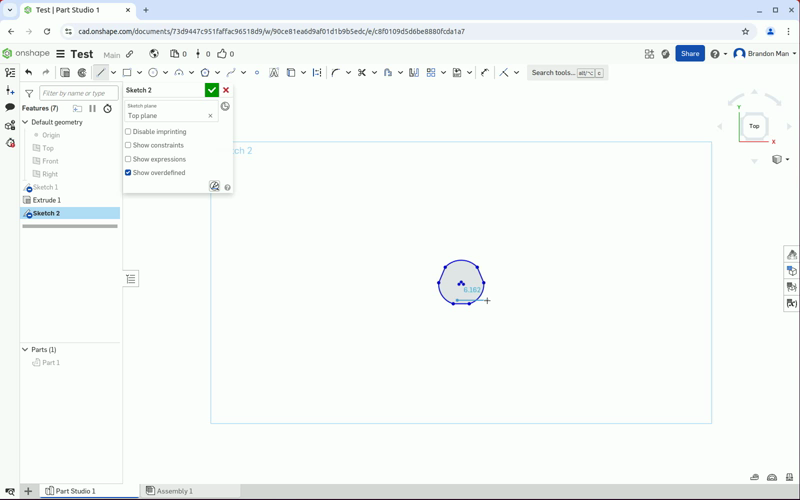
mouse_move(465, 300)
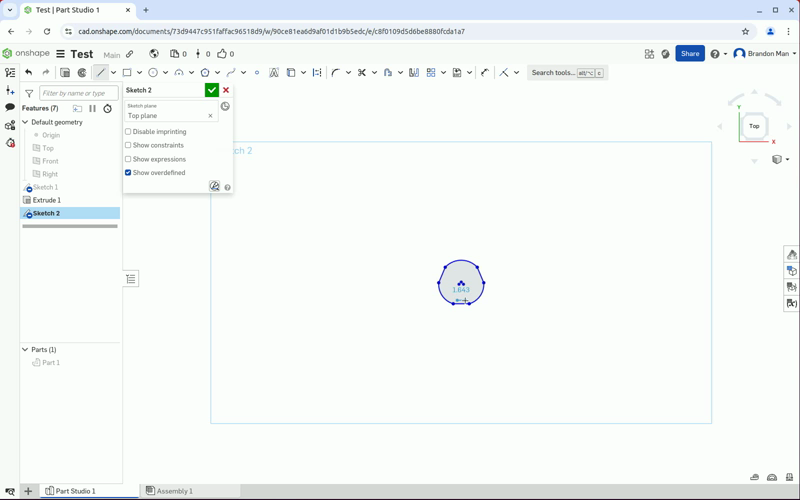
click(465, 300)
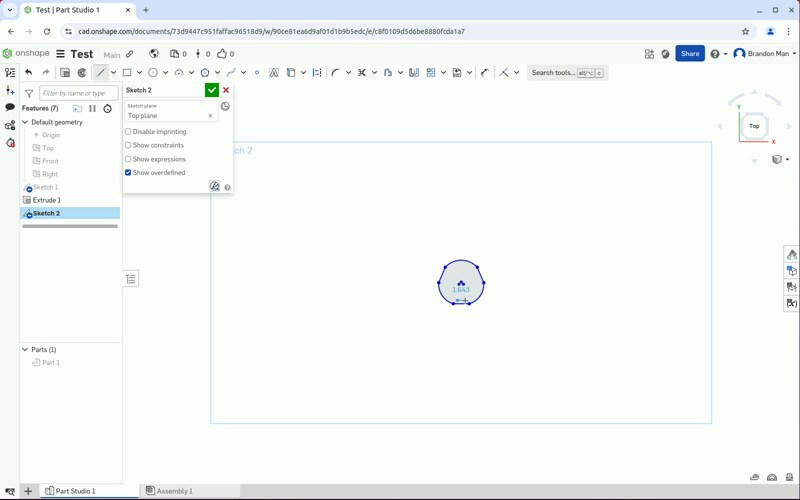
key_up(shift)
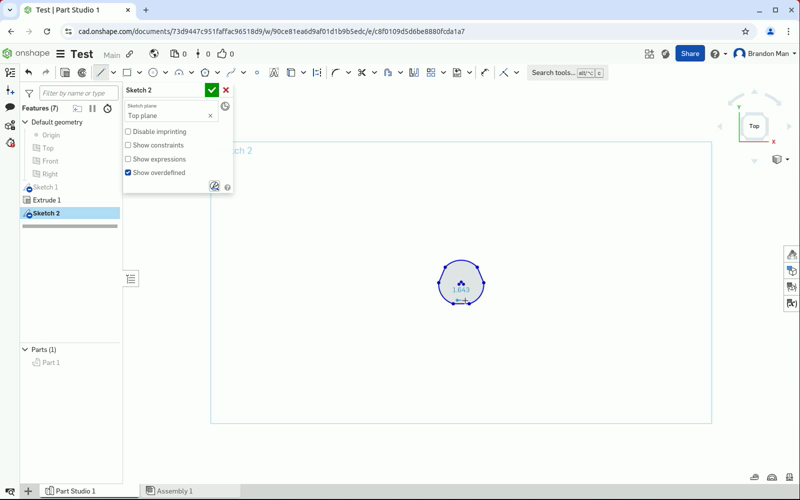
key_down(shift)
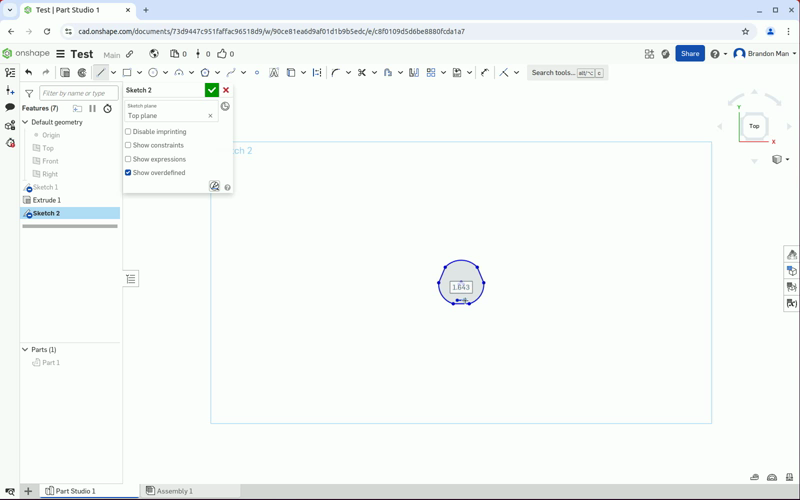
mouse_move(495, 300)
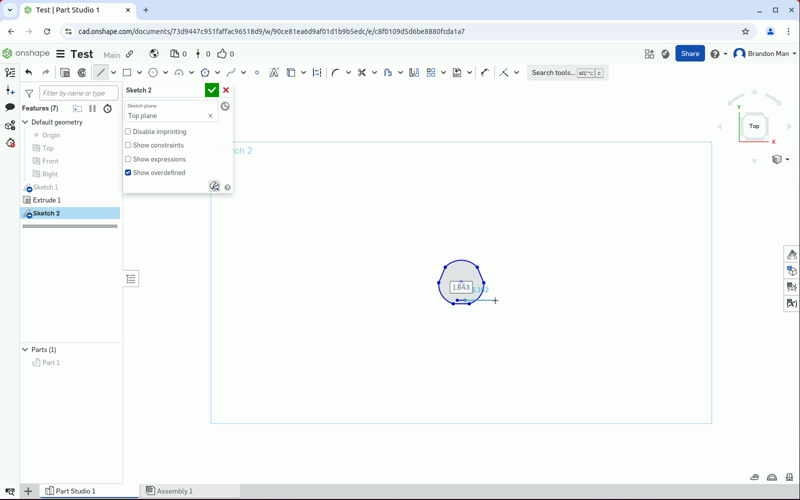
mouse_move(465, 295)
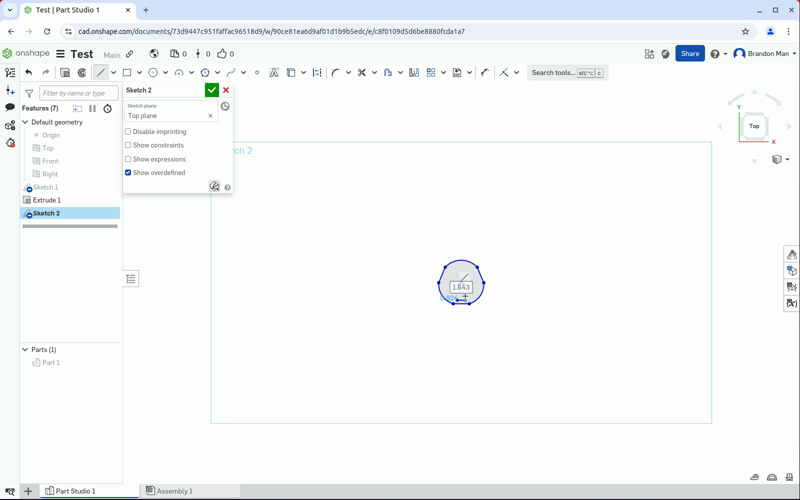
scroll(6)
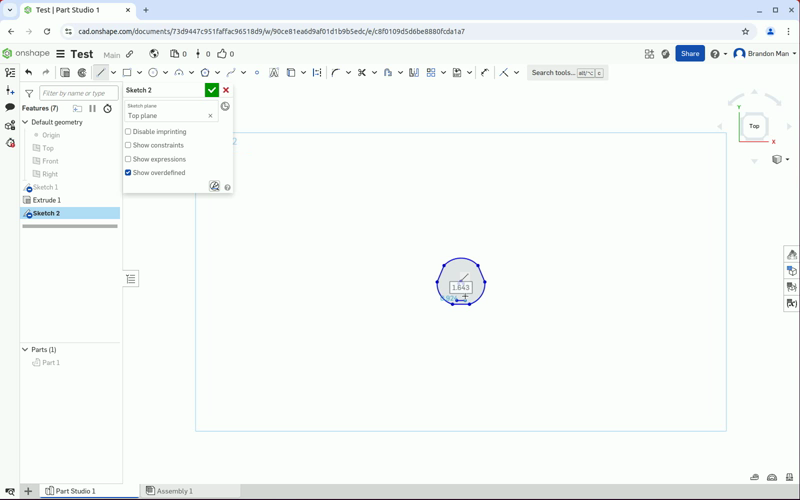
scroll(6)
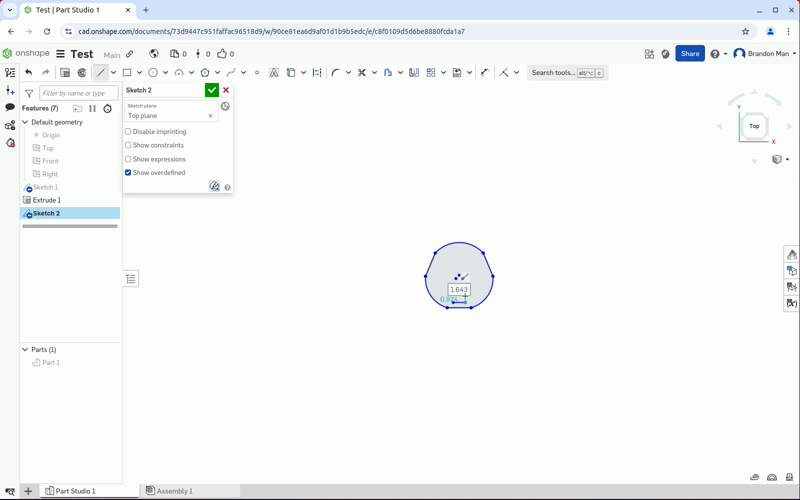
scroll(6)
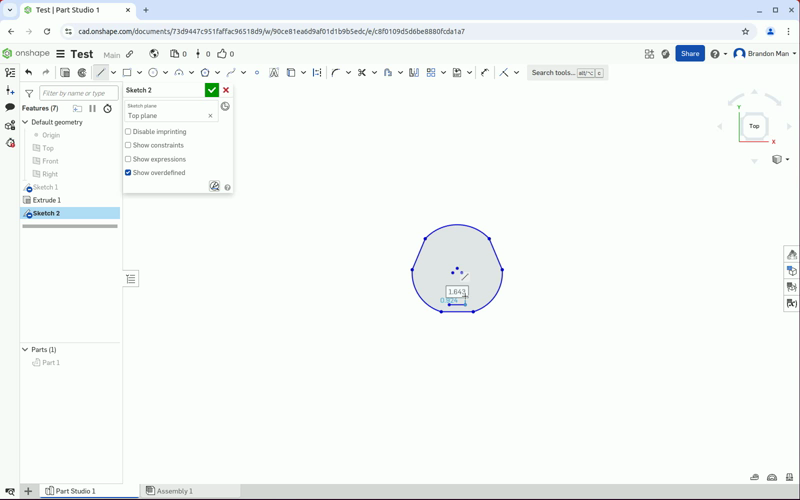
scroll(6)
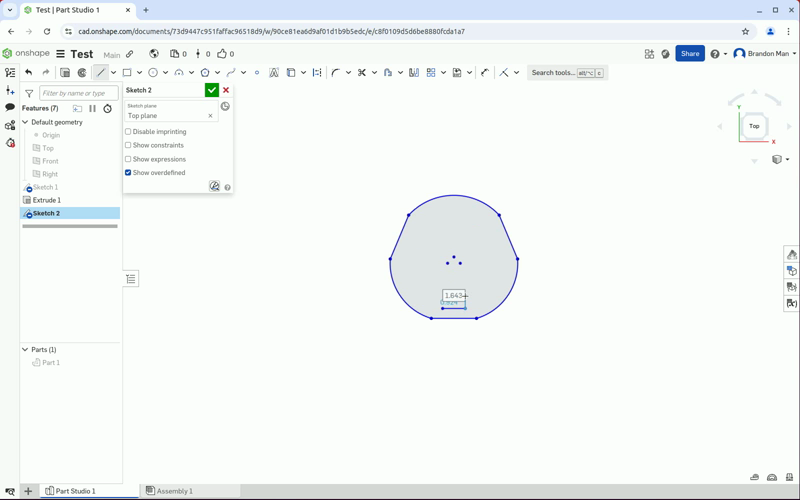
scroll(6)
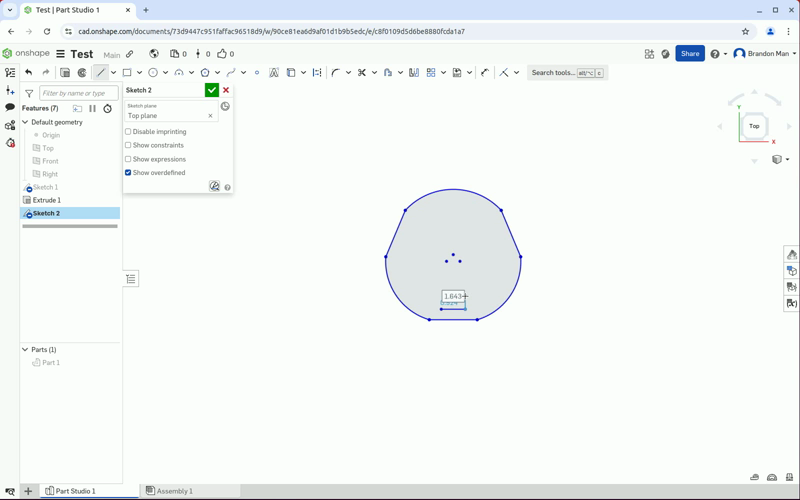
scroll(6)
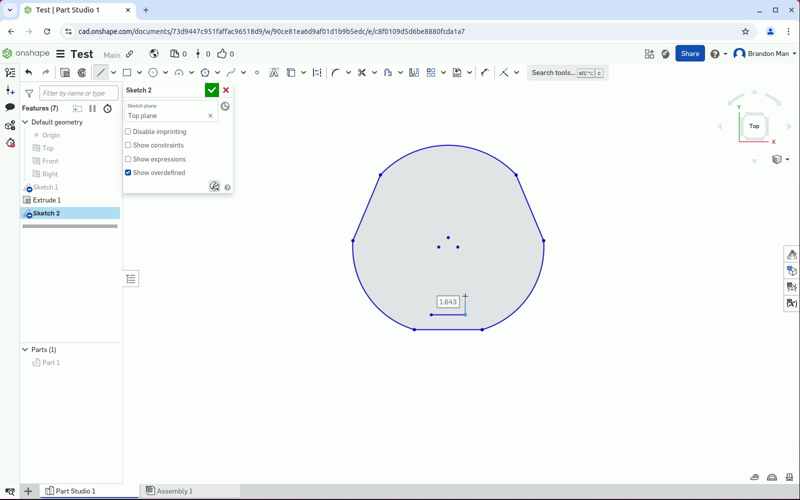
scroll(6)
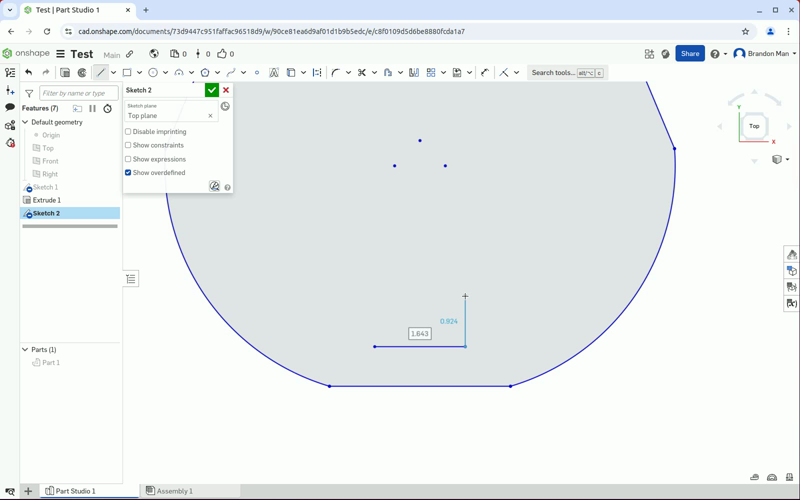
click(465, 295)
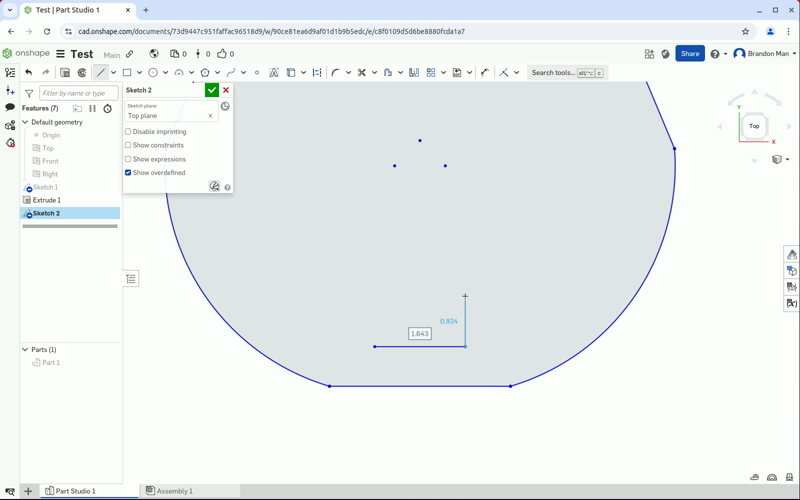
scroll(-6)
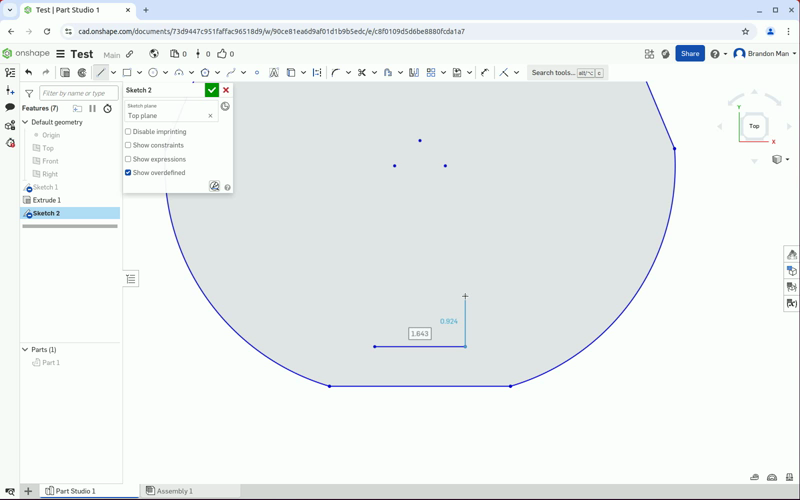
scroll(-6)
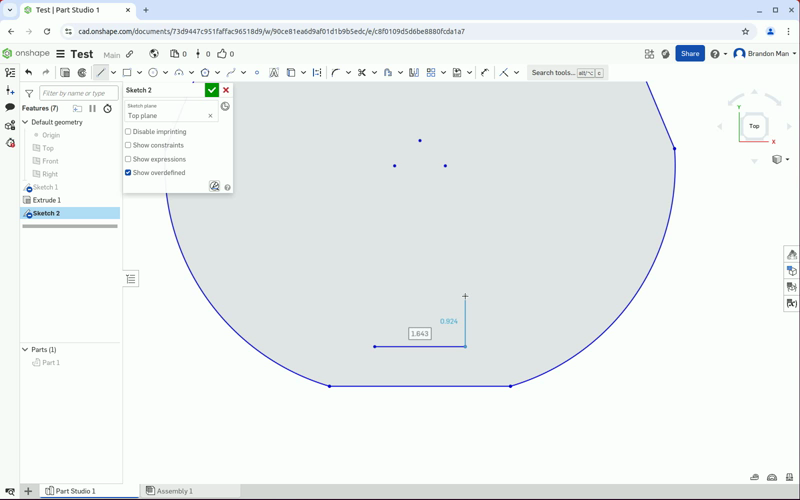
scroll(-6)
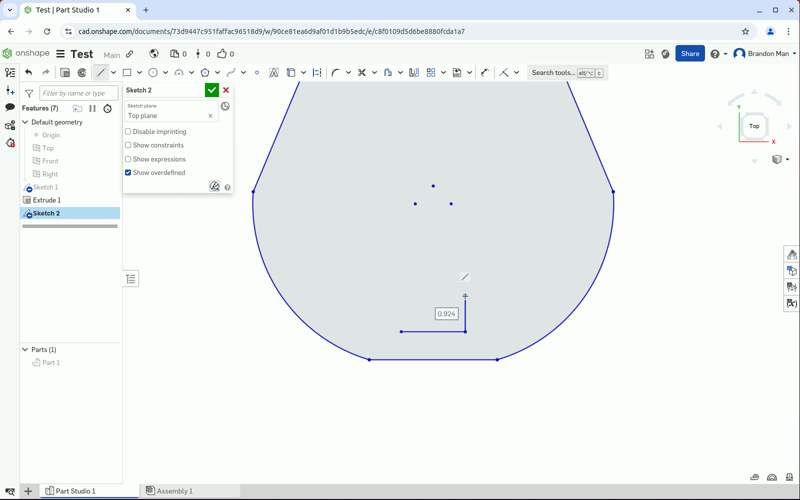
scroll(-6)
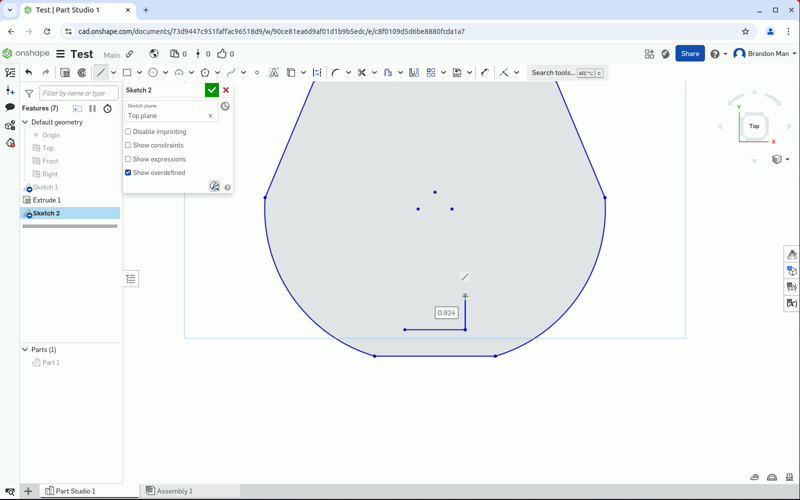
scroll(-6)
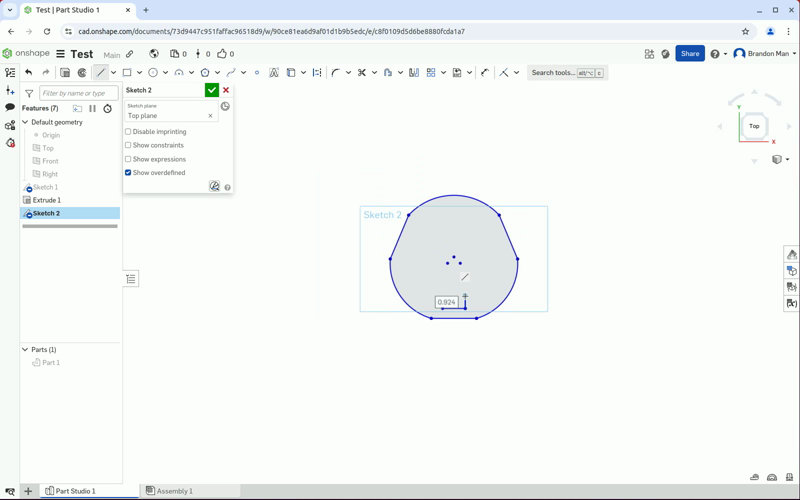
scroll(-6)
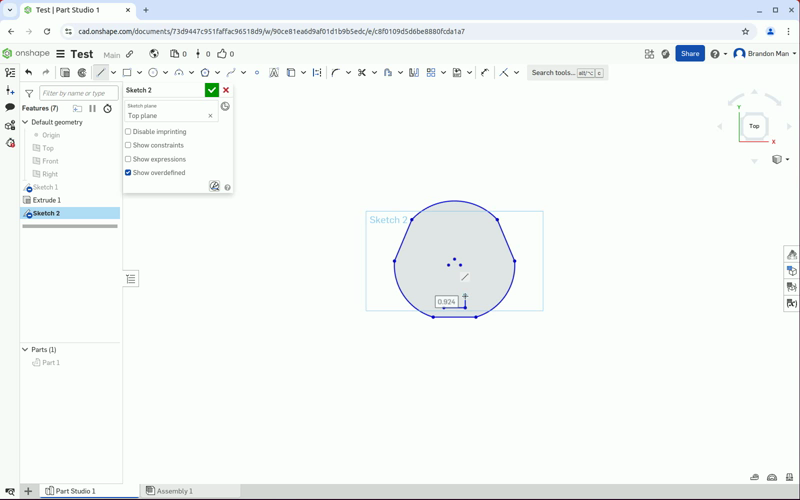
scroll(-6)
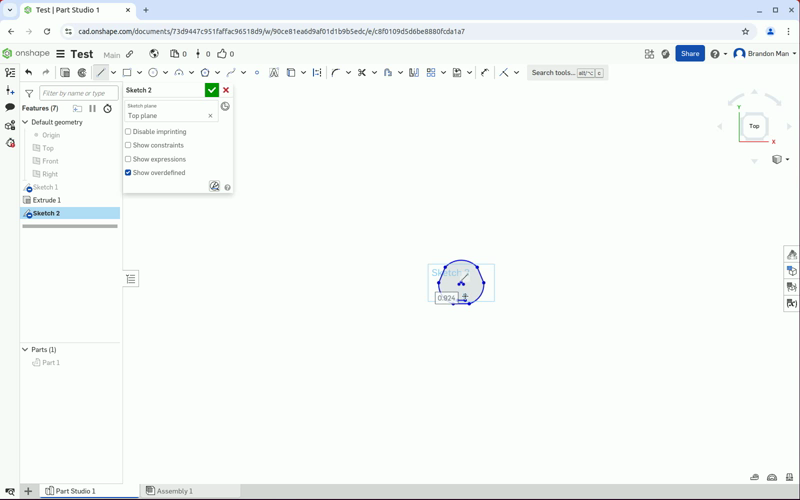
key_up(shift)
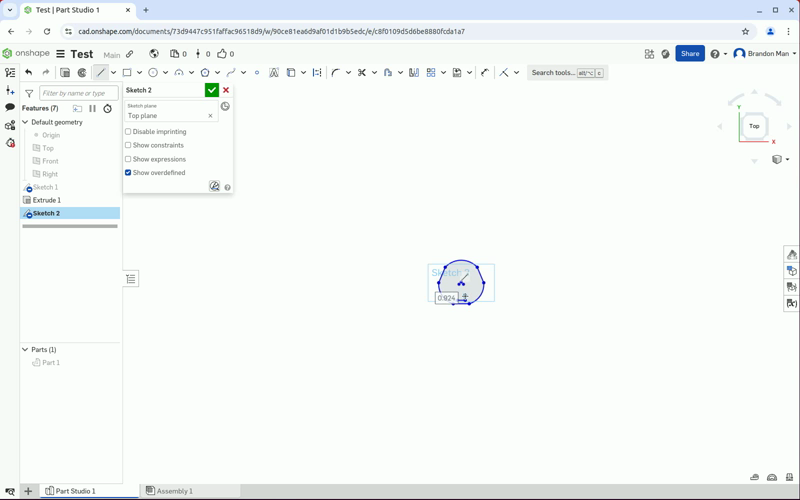
key(esc)
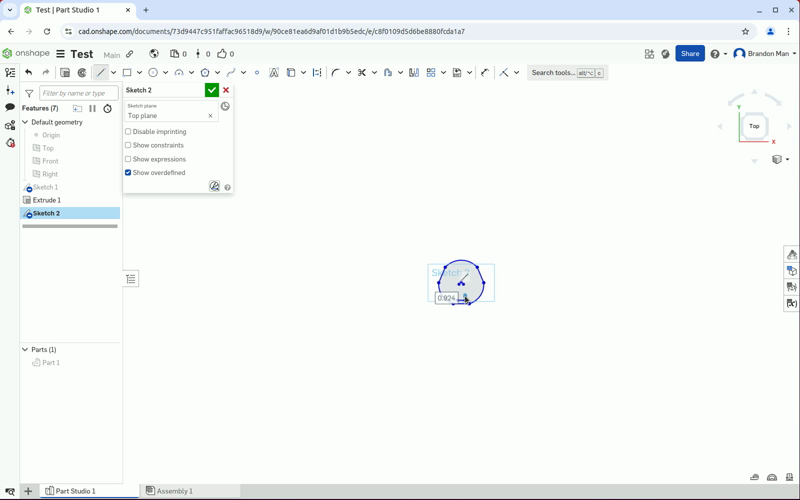
key(a)
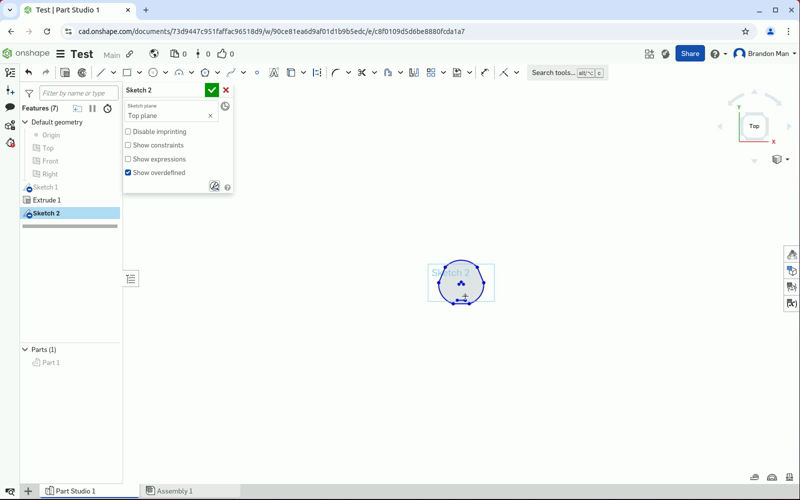
mouse_move(465, 295)
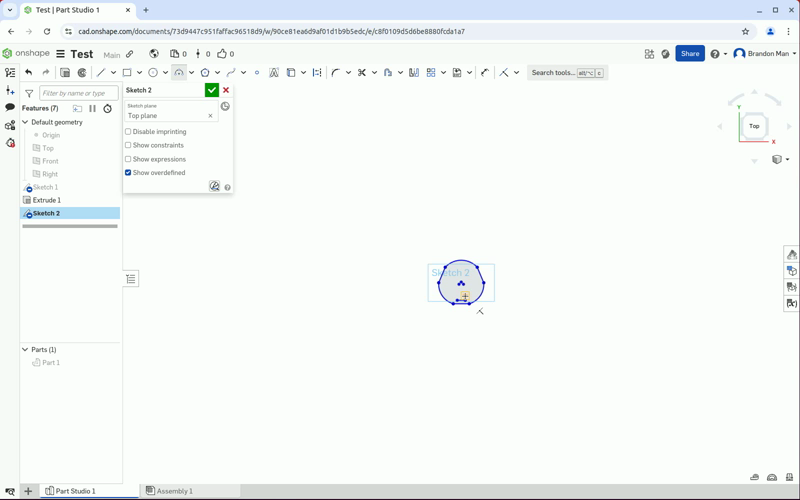
scroll(6)
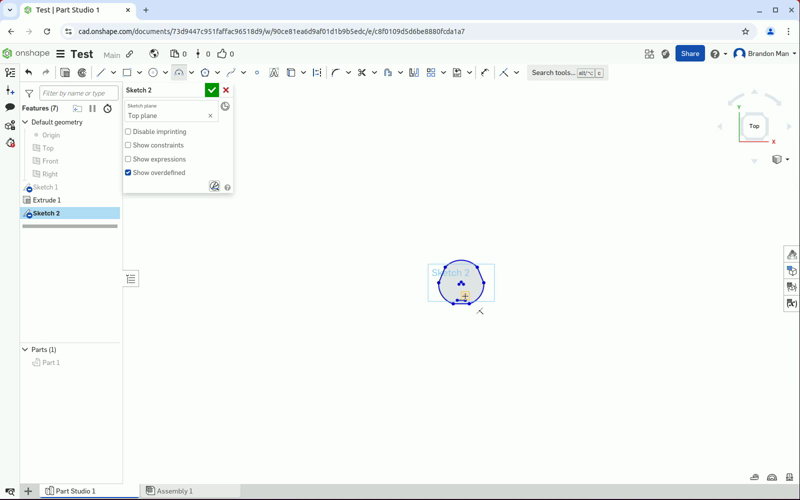
scroll(6)
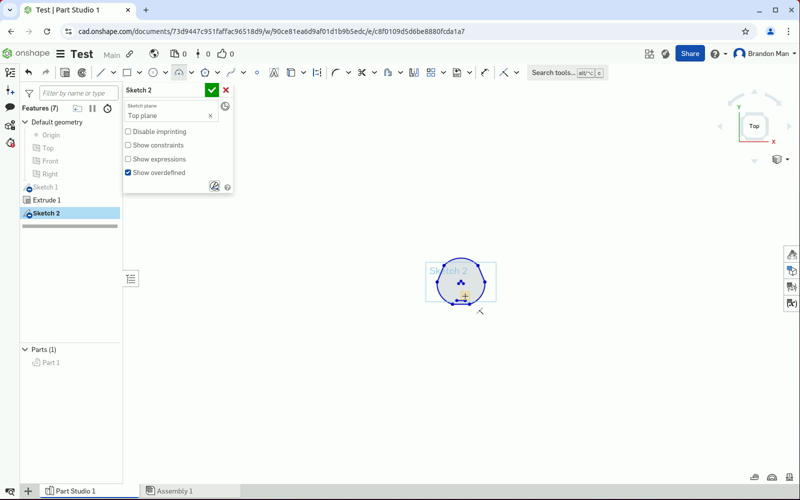
scroll(6)
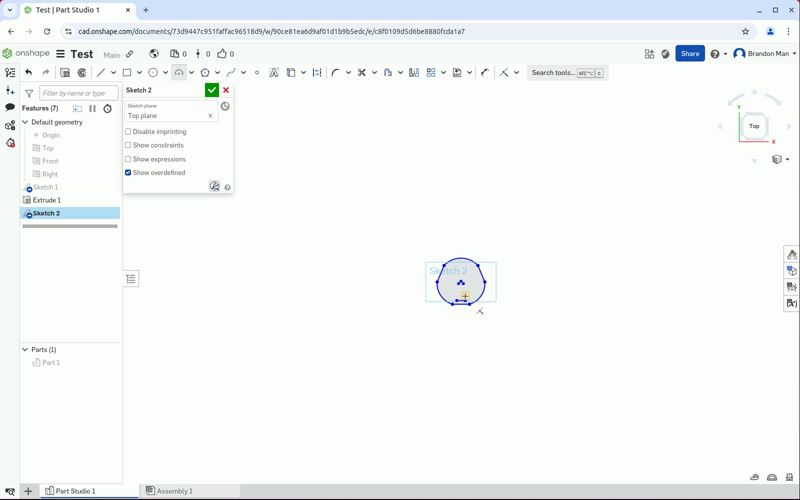
scroll(6)
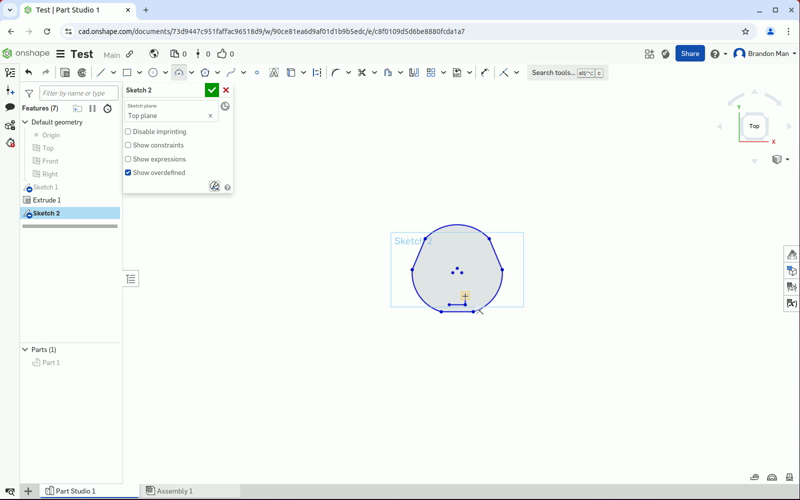
scroll(6)
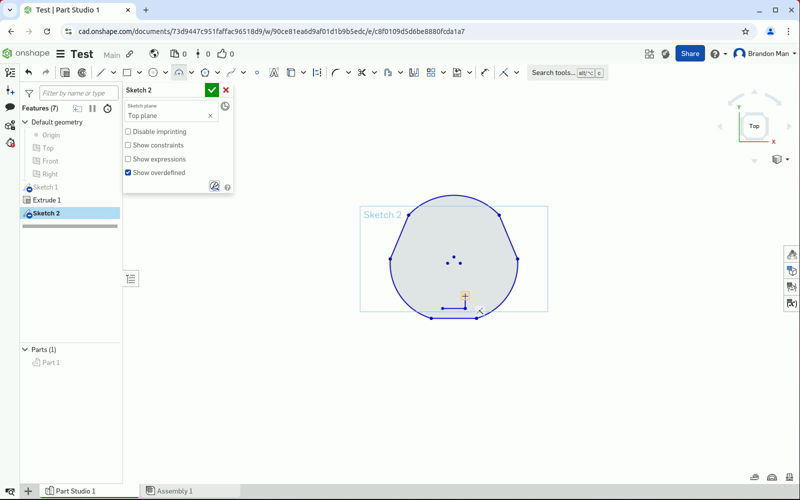
scroll(6)
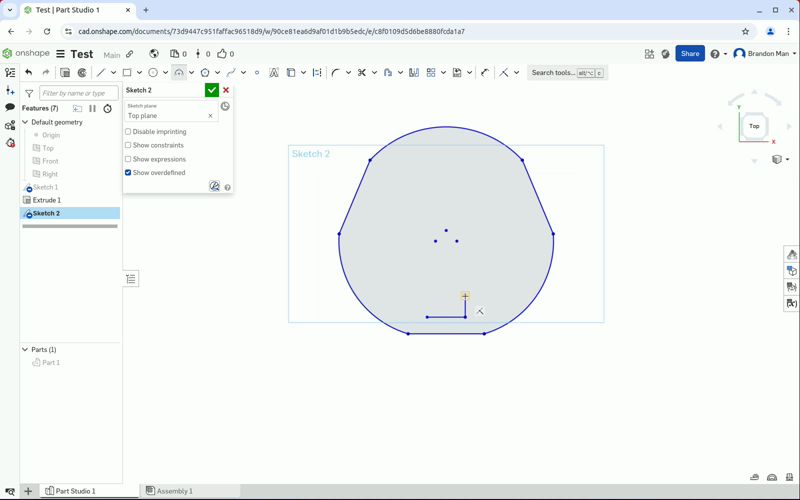
scroll(6)
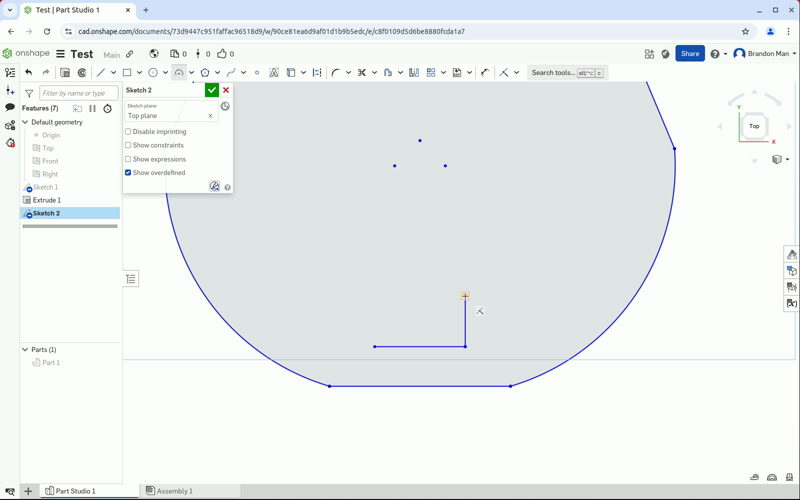
click(465, 295)
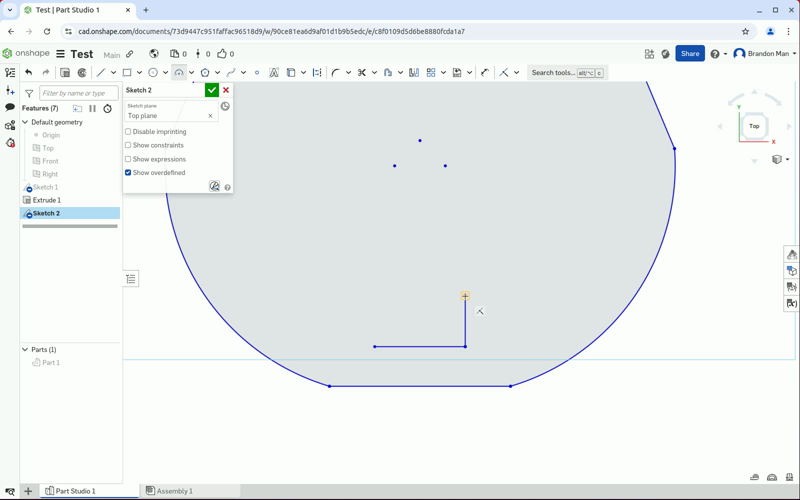
scroll(-6)
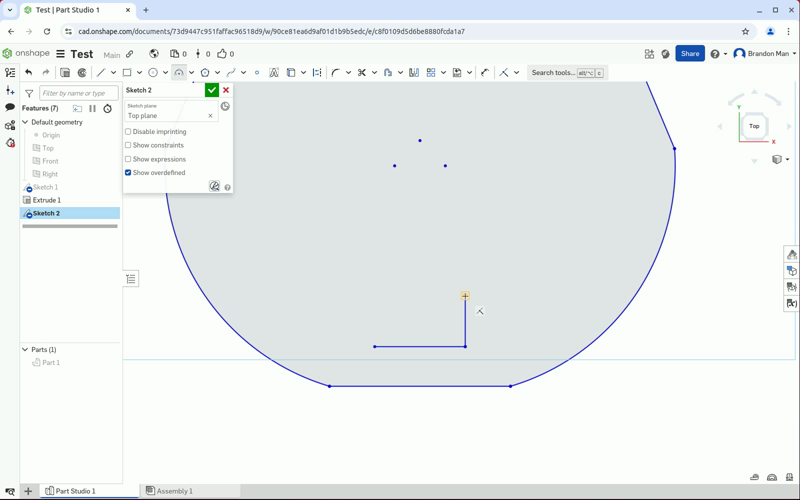
scroll(-6)
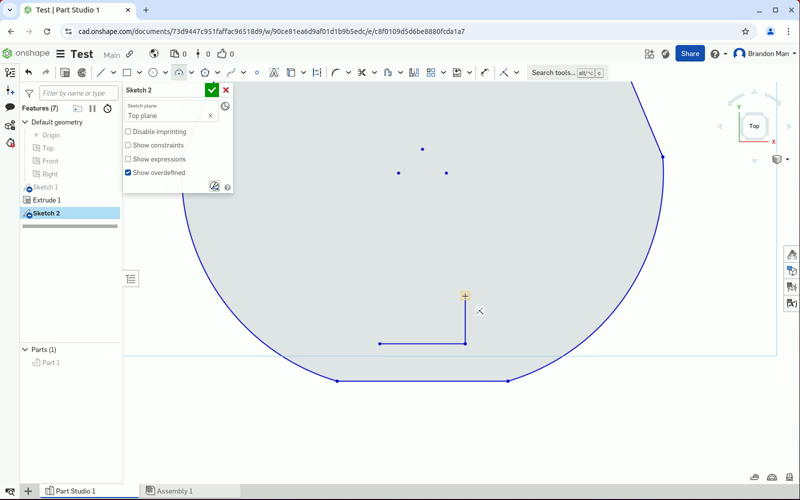
scroll(-6)
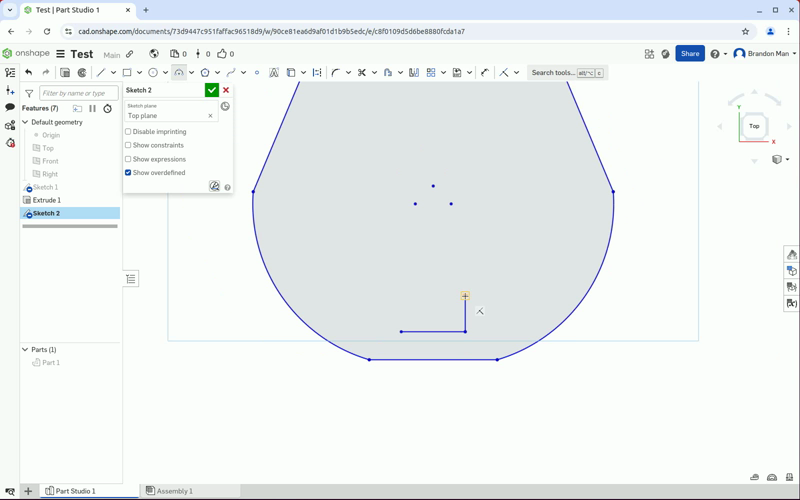
scroll(-6)
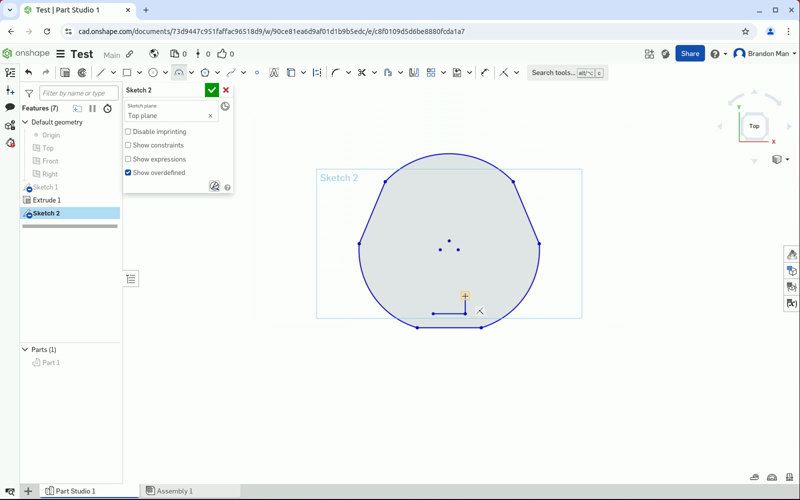
scroll(-6)
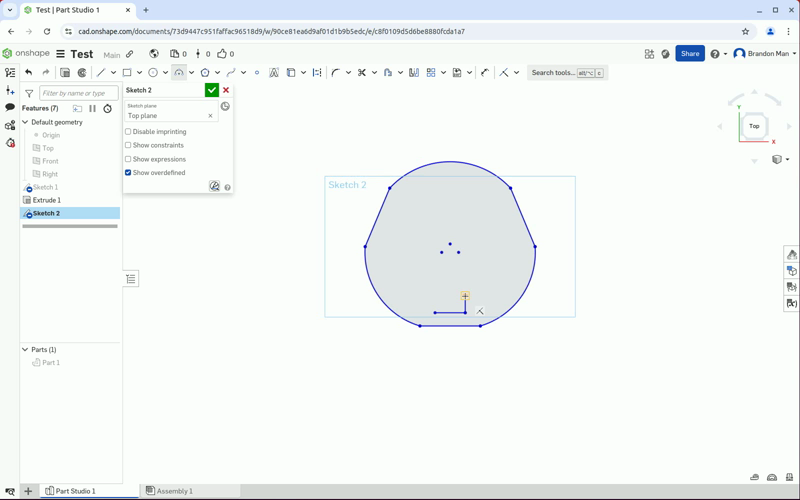
scroll(-6)
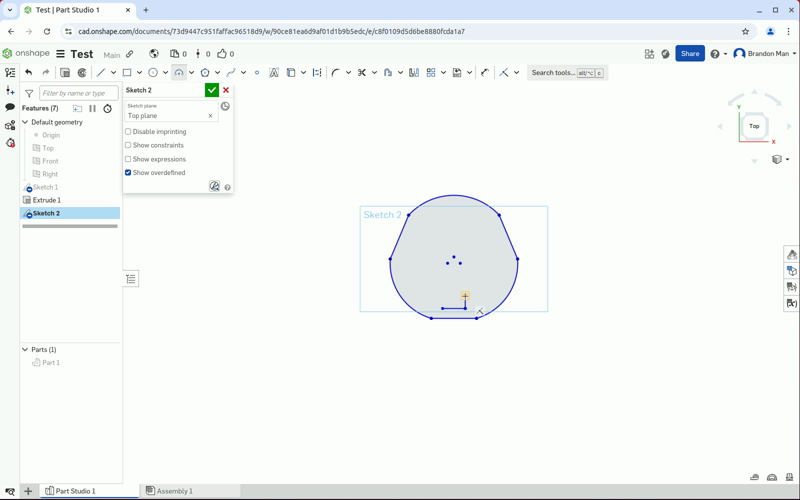
scroll(-6)
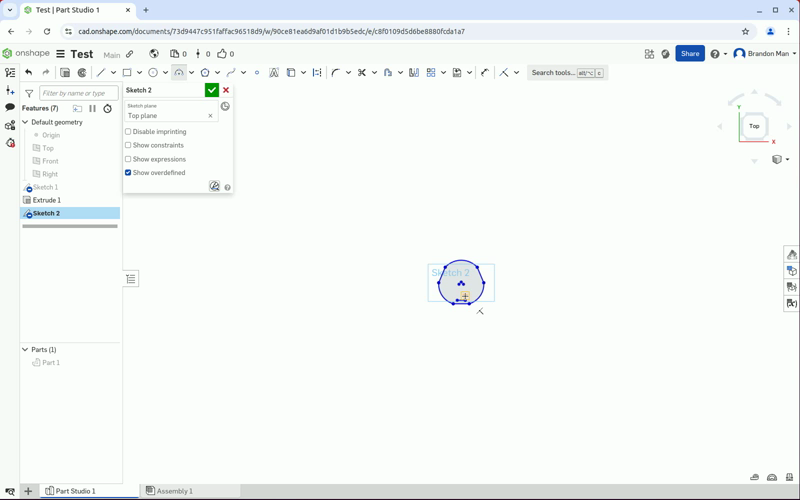
key_down(shift)
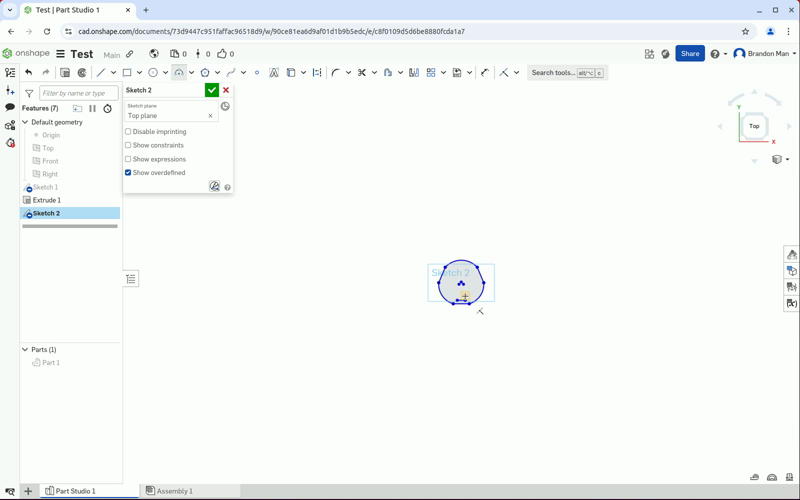
mouse_move(457, 295)
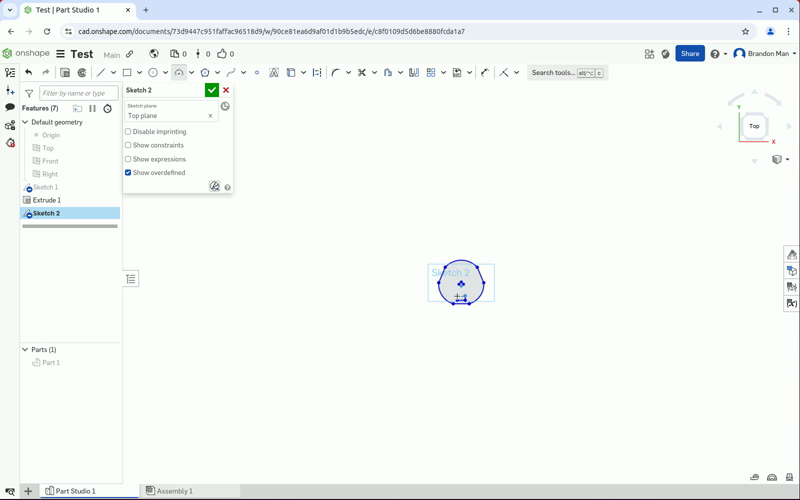
scroll(6)
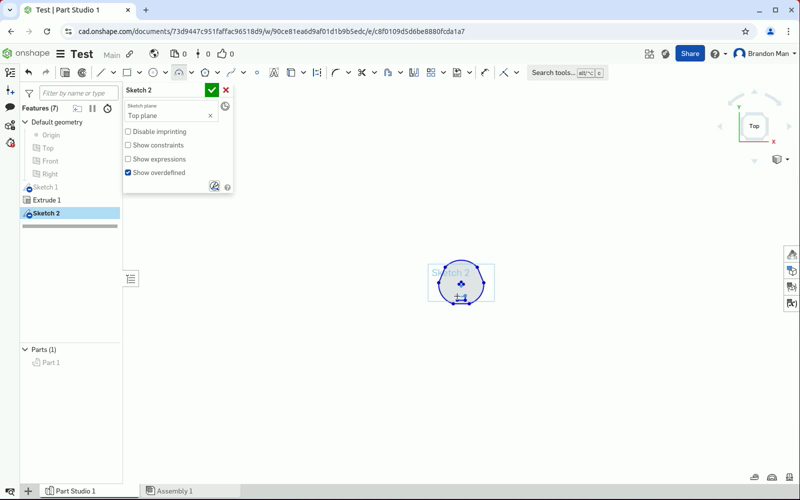
scroll(6)
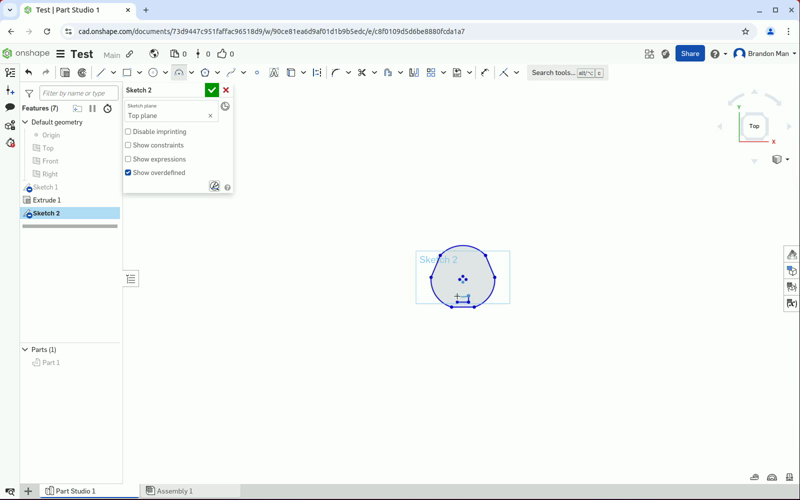
scroll(6)
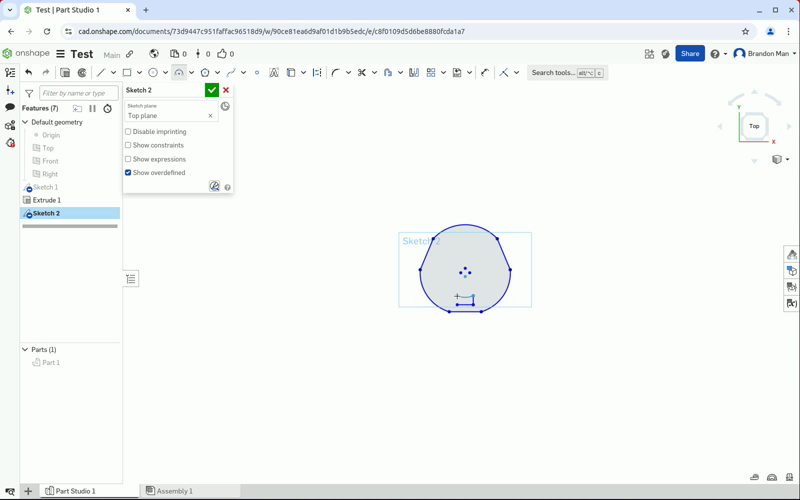
scroll(6)
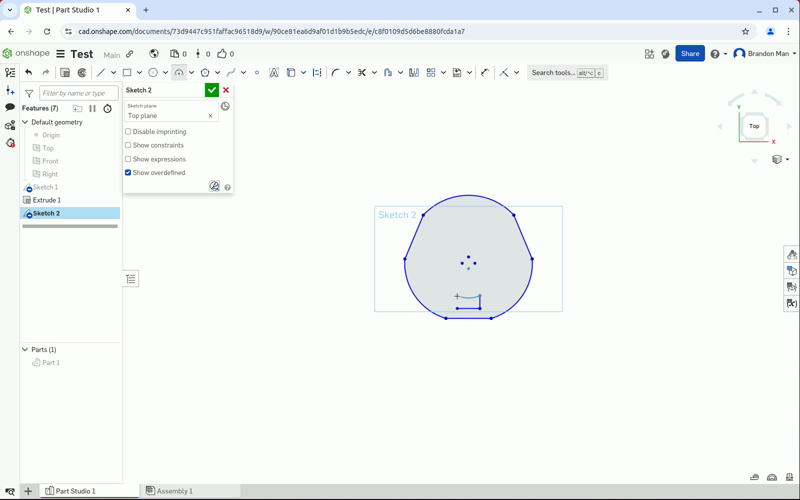
scroll(6)
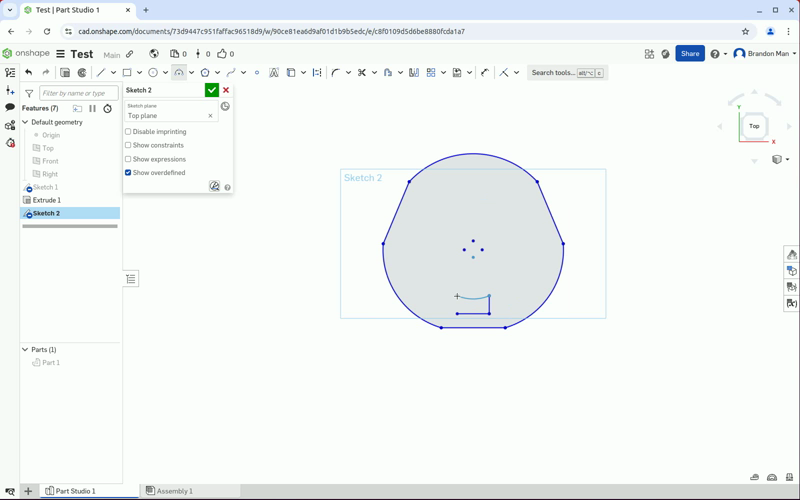
scroll(6)
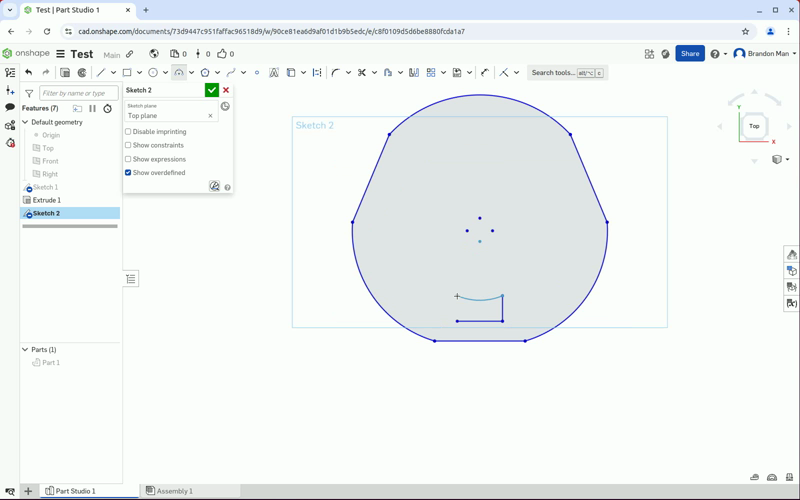
scroll(6)
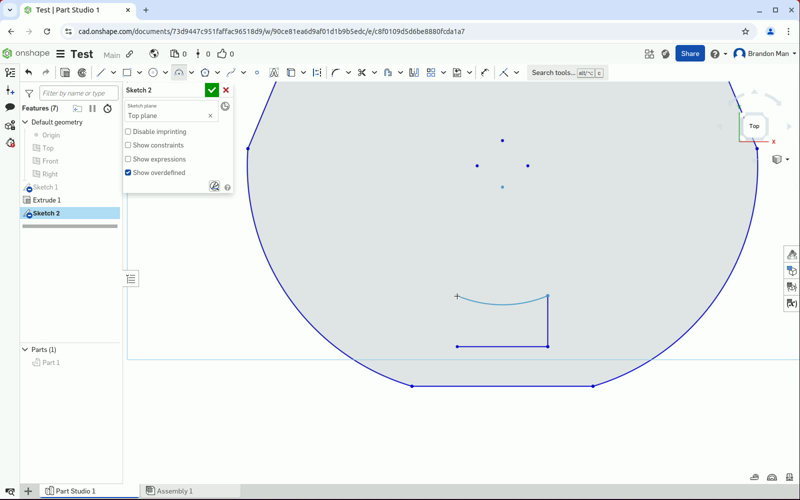
click(457, 295)
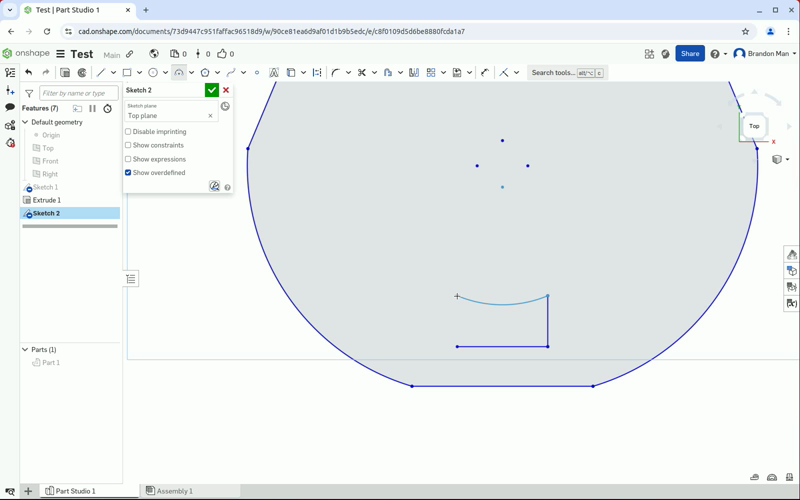
scroll(-6)
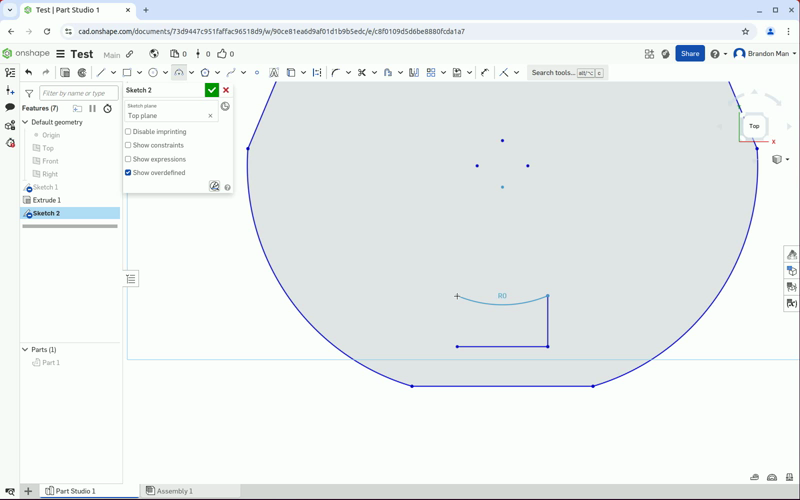
scroll(-6)
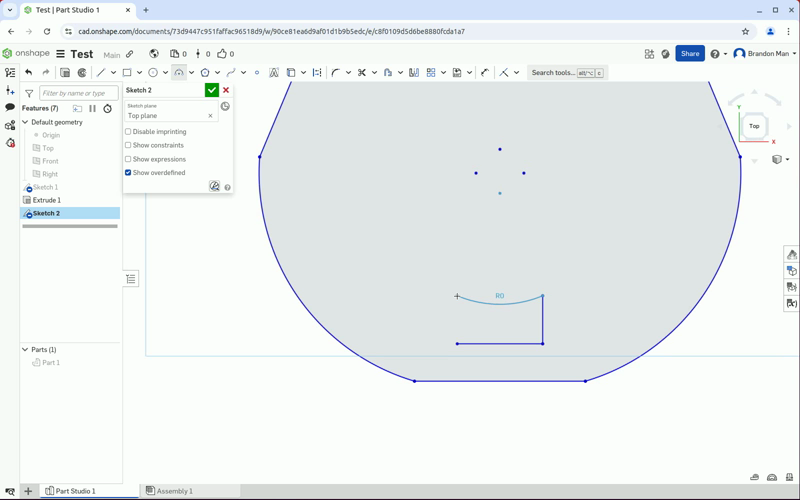
scroll(-6)
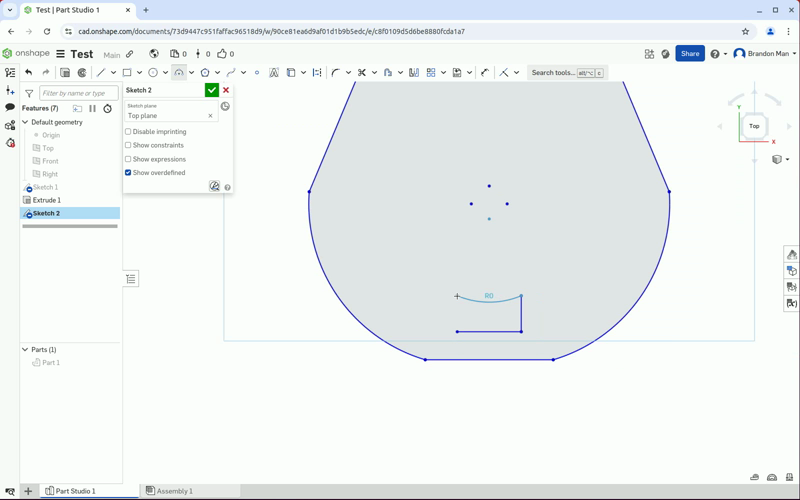
scroll(-6)
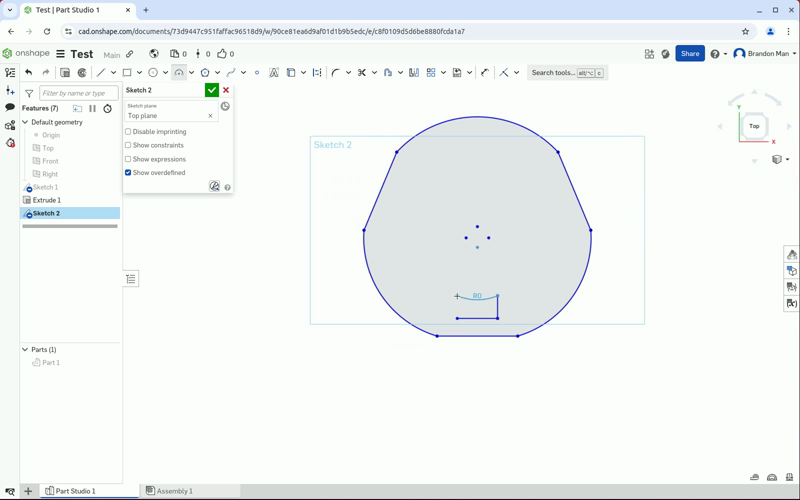
scroll(-6)
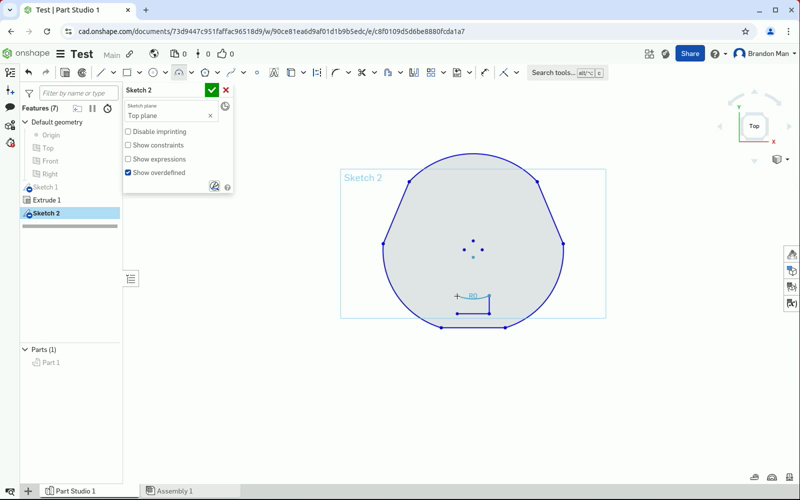
scroll(-6)
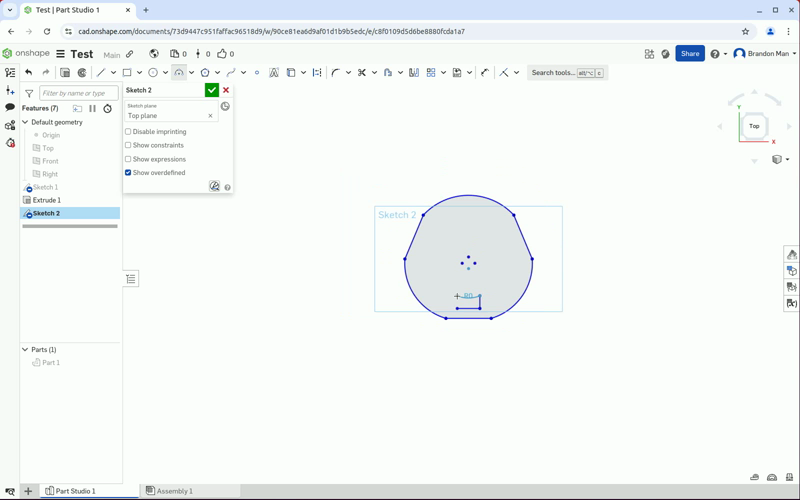
scroll(-6)
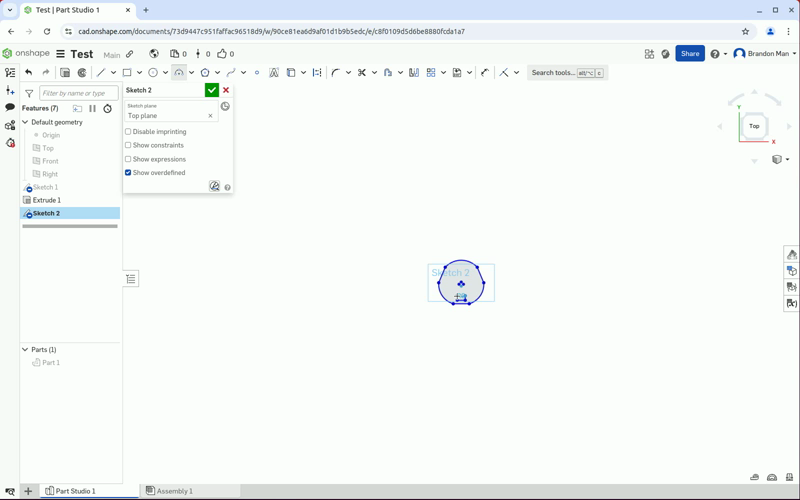
mouse_move(461, 268)
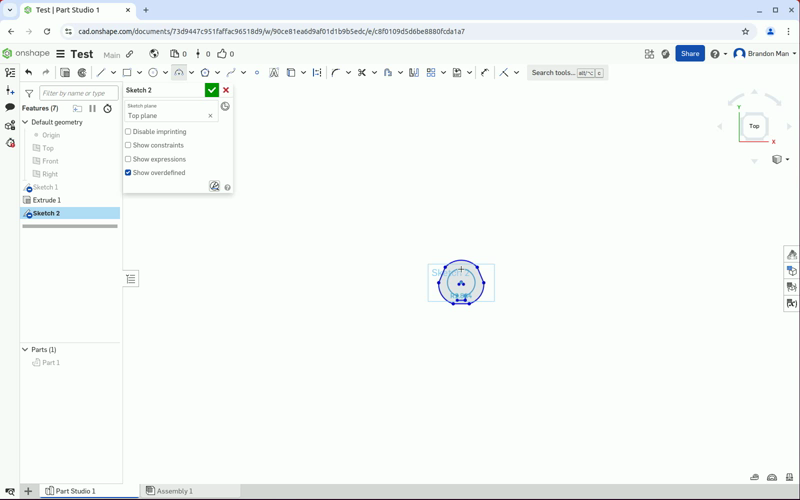
click(461, 268)
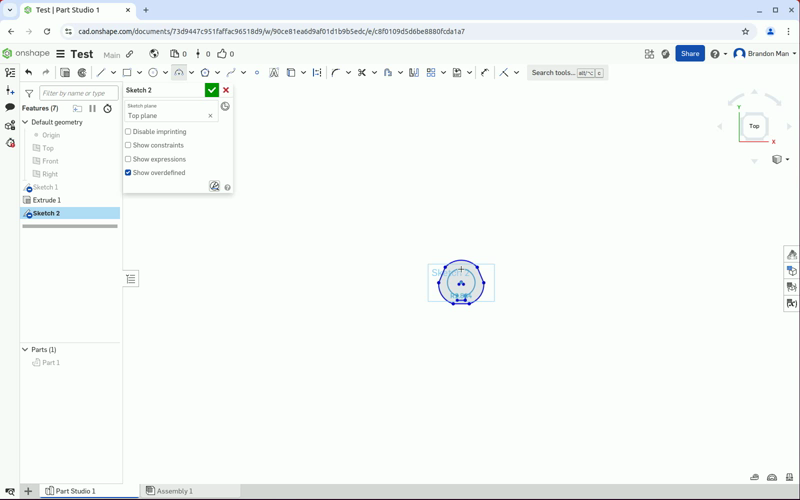
key_up(shift)
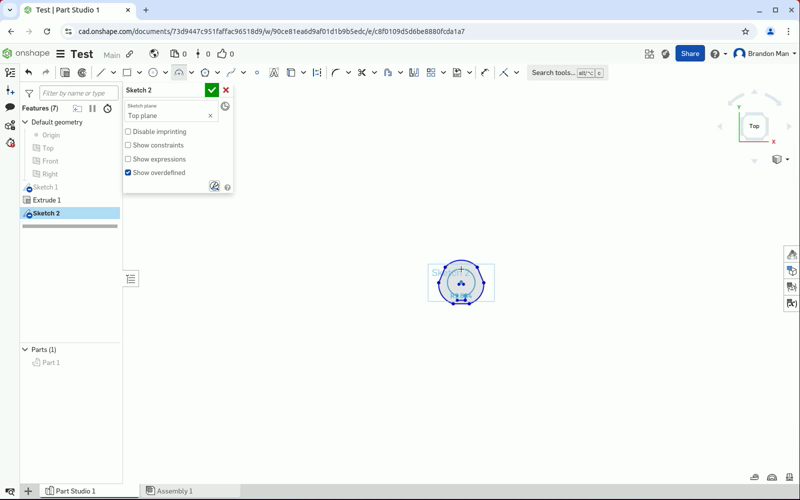
key(esc)
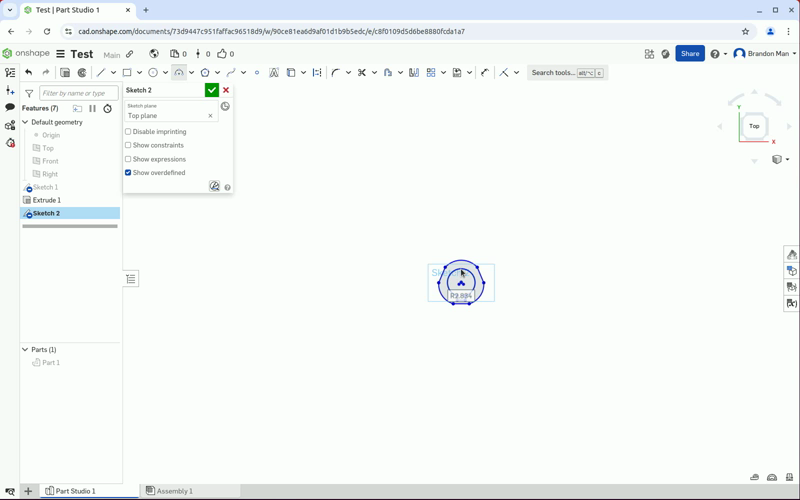
key(l)
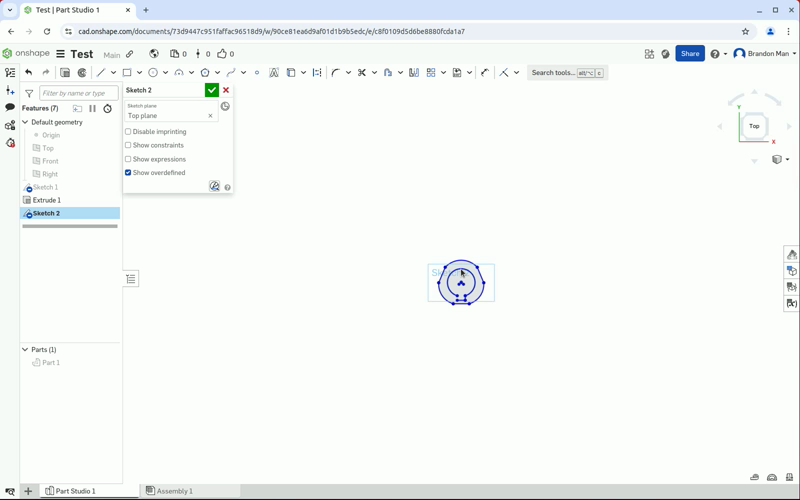
mouse_move(457, 295)
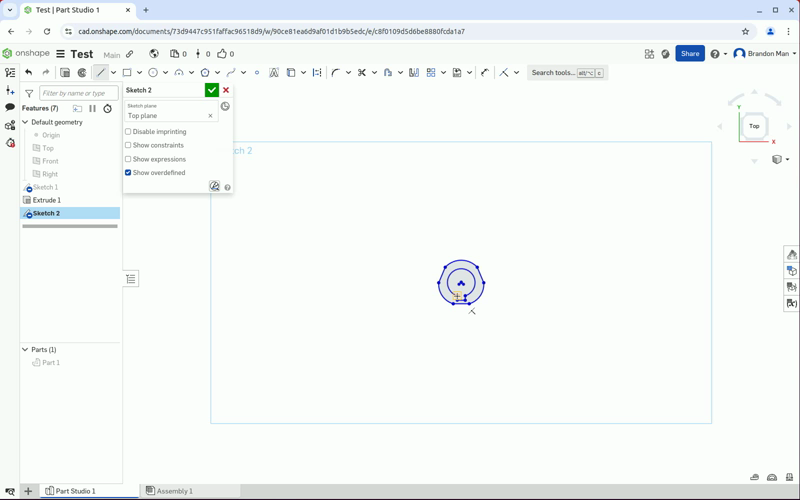
scroll(6)
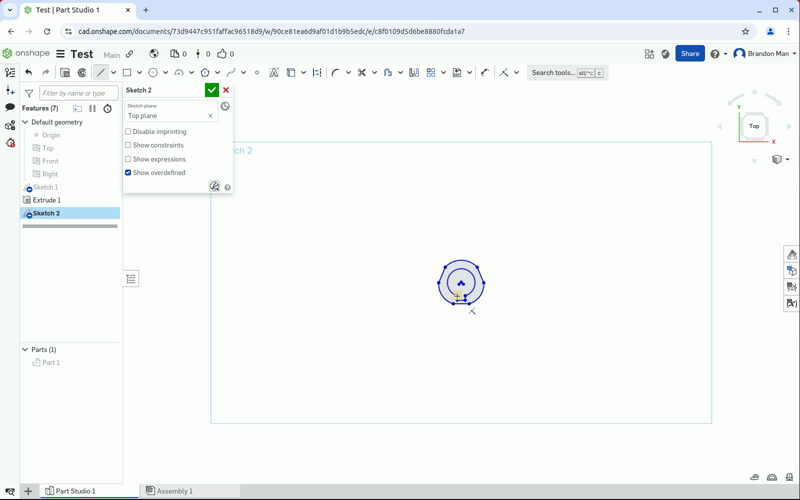
scroll(6)
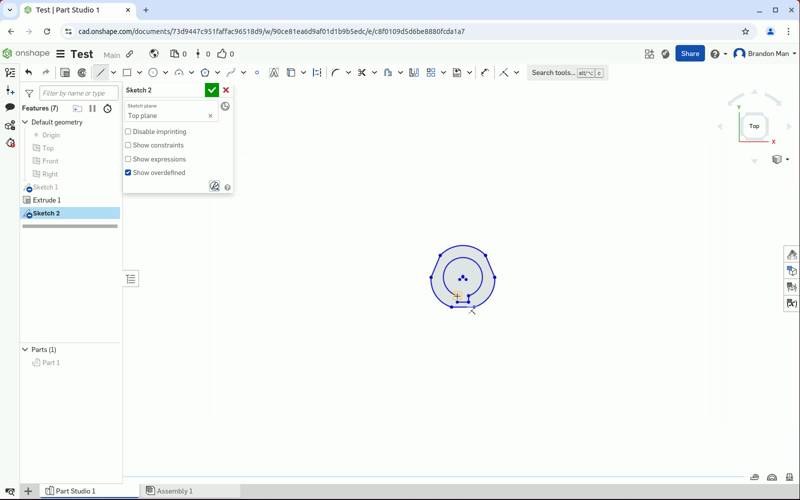
scroll(6)
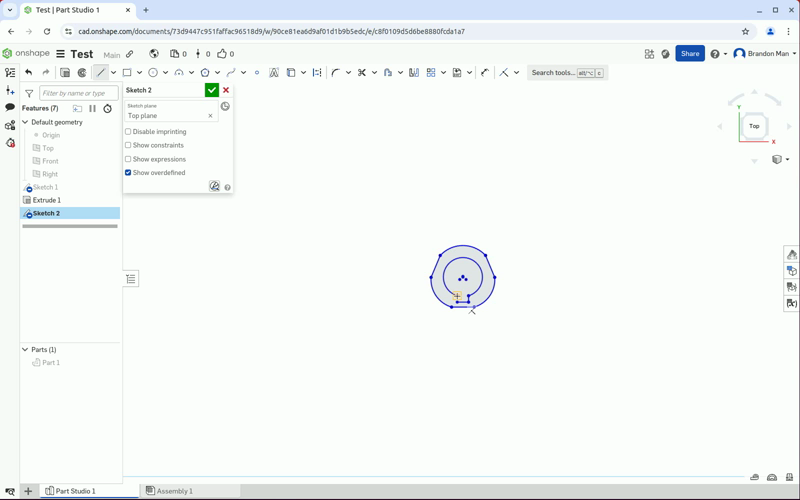
scroll(6)
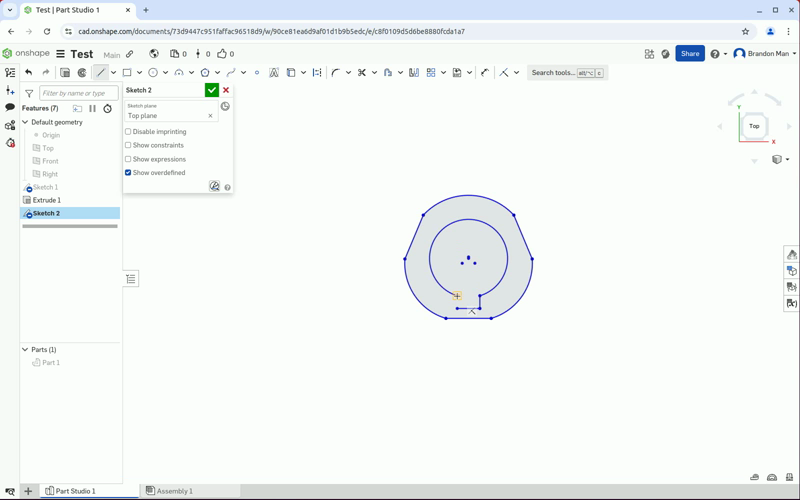
scroll(6)
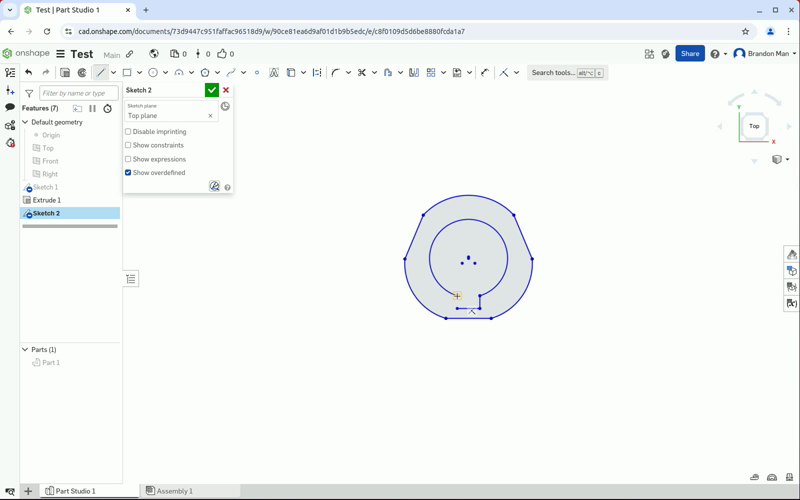
scroll(6)
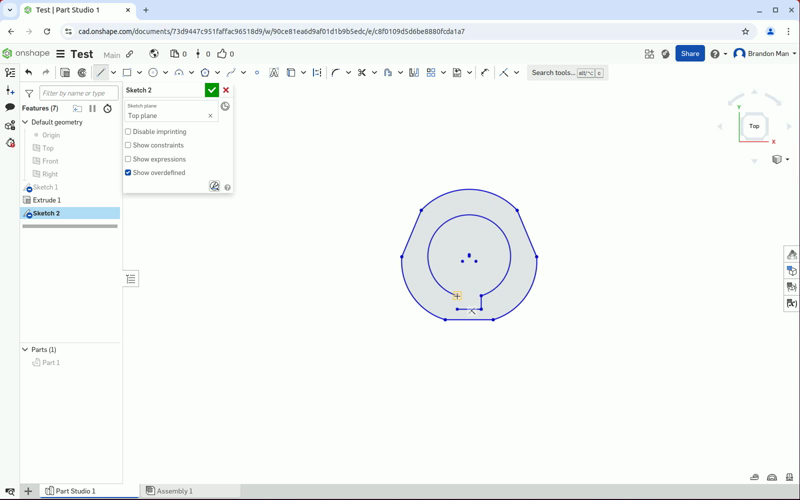
scroll(6)
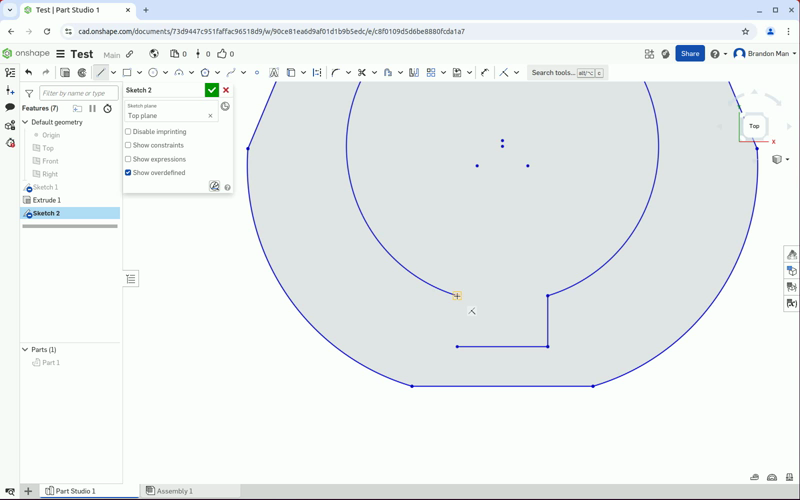
click(457, 295)
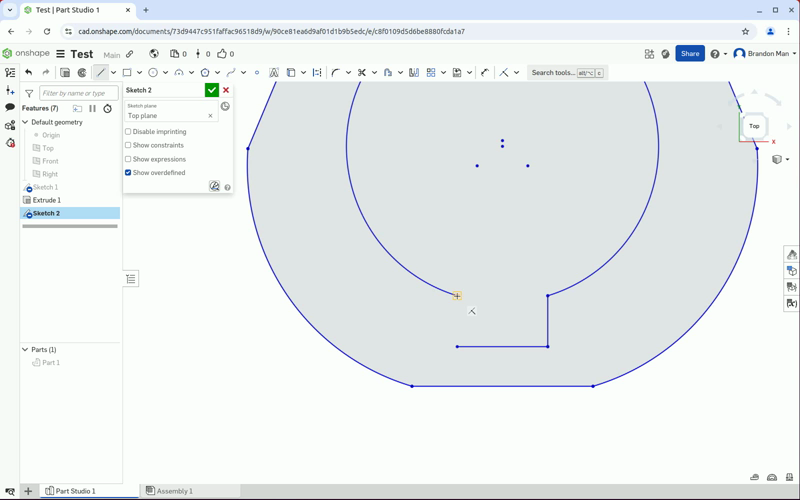
scroll(-6)
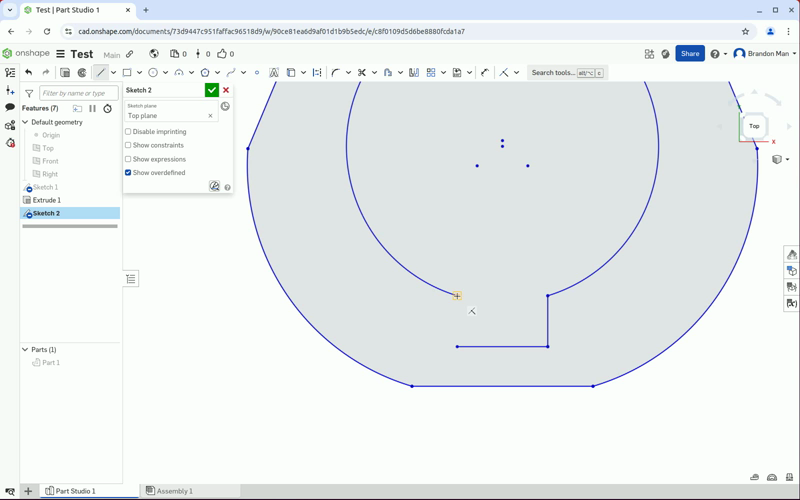
scroll(-6)
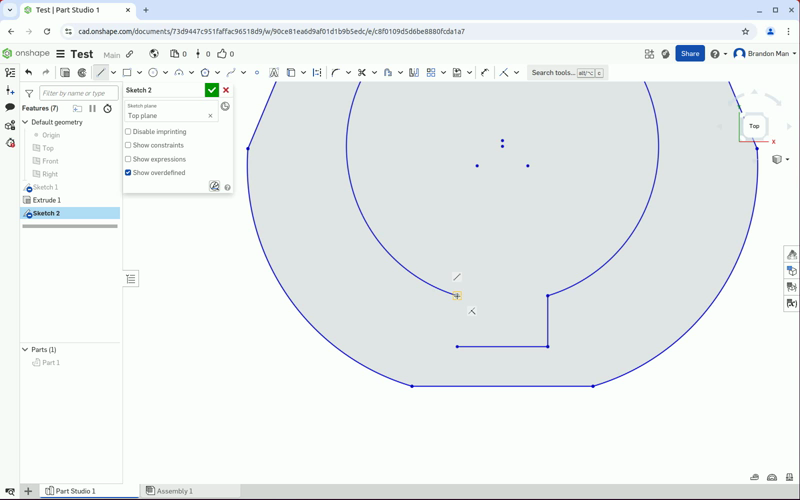
scroll(-6)
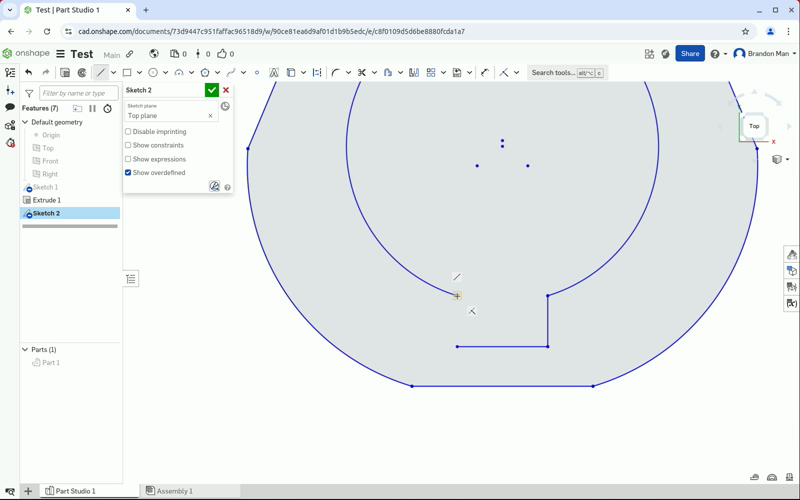
scroll(-6)
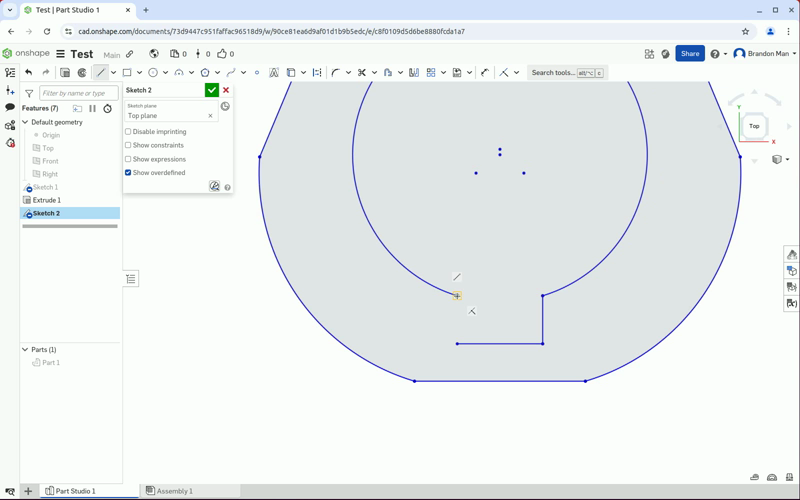
scroll(-6)
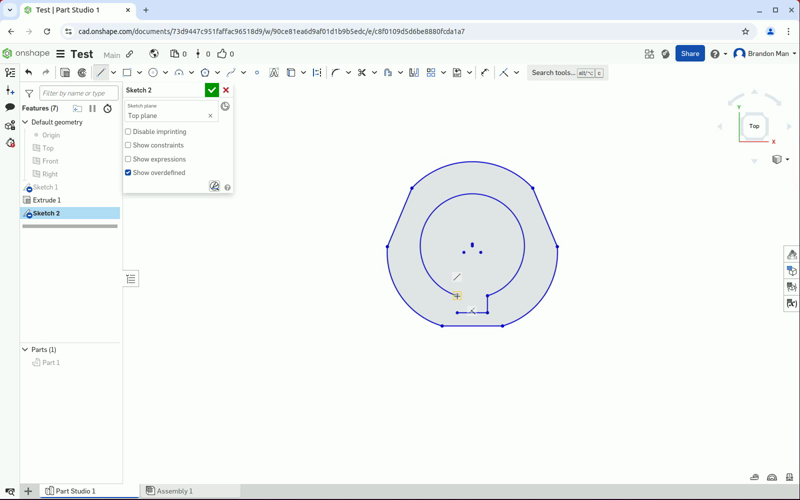
scroll(-6)
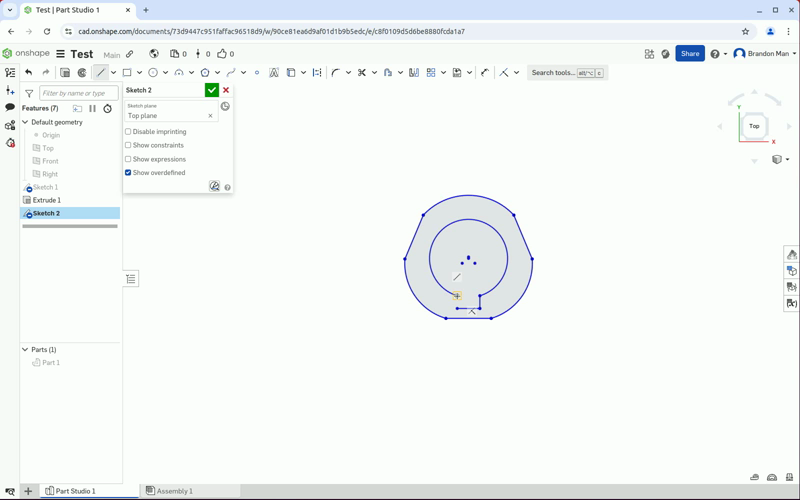
scroll(-6)
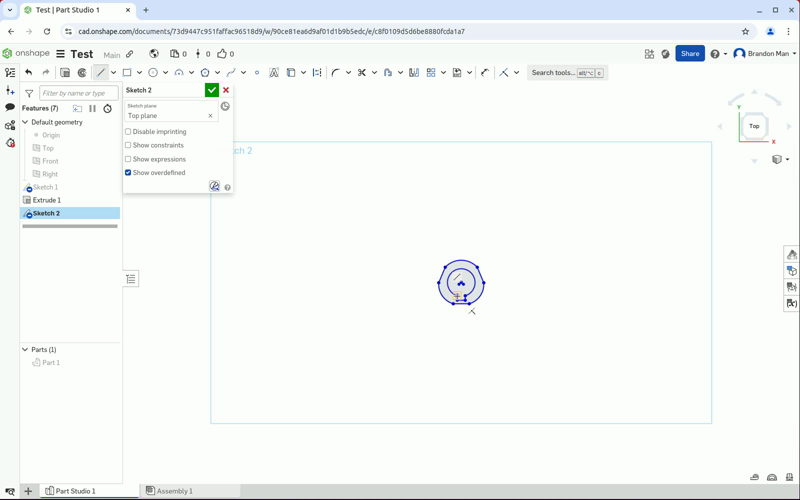
mouse_move(487, 295)
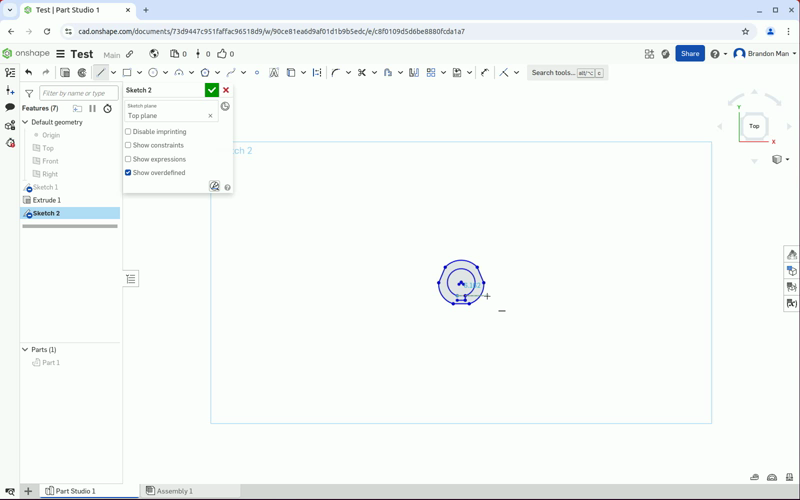
key_down(shift)
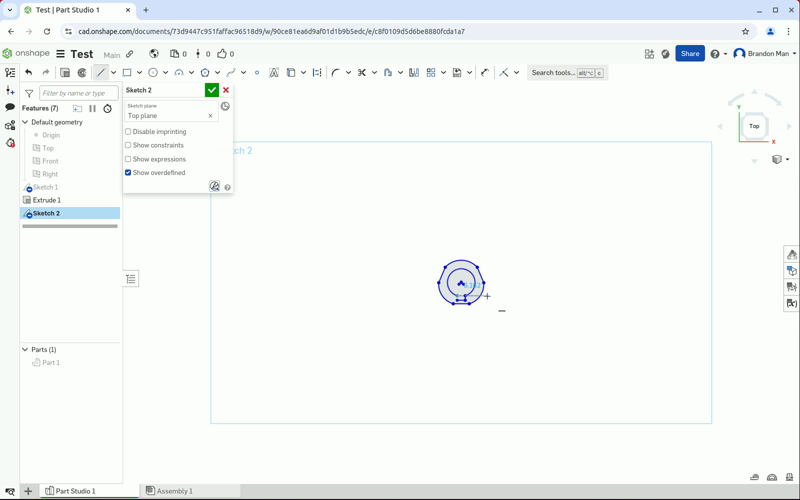
mouse_move(457, 300)
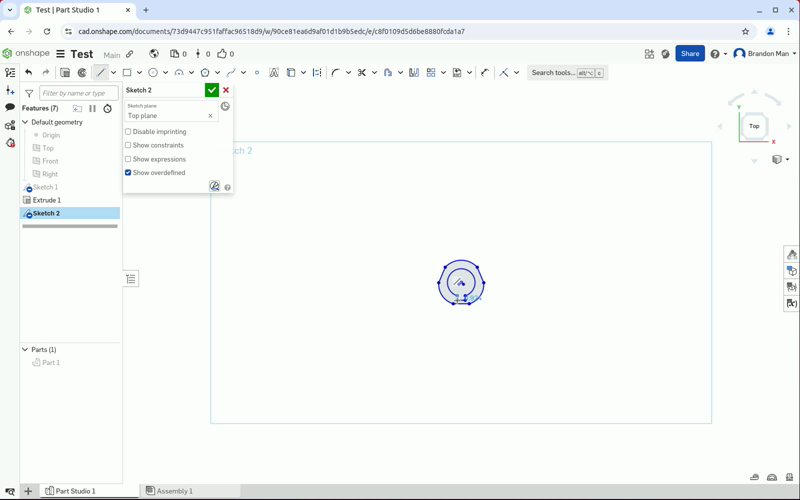
scroll(6)
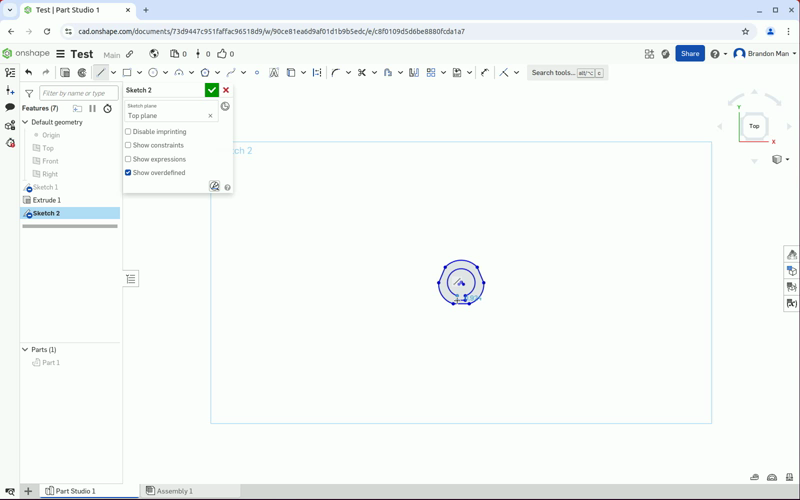
scroll(6)
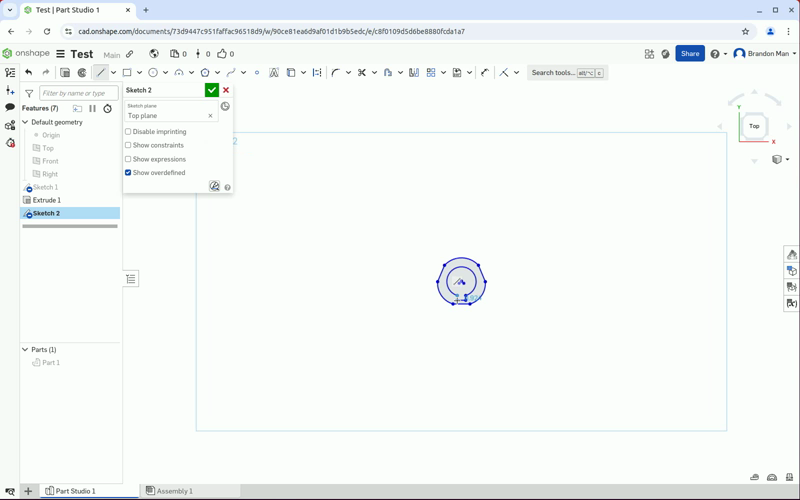
scroll(6)
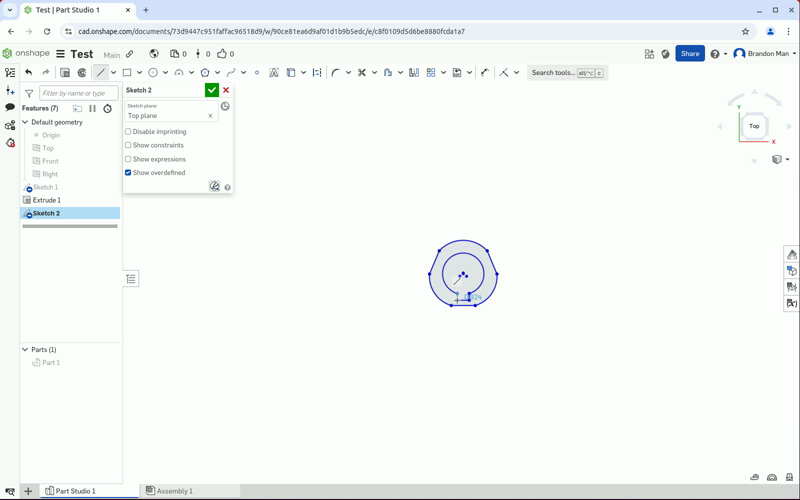
scroll(6)
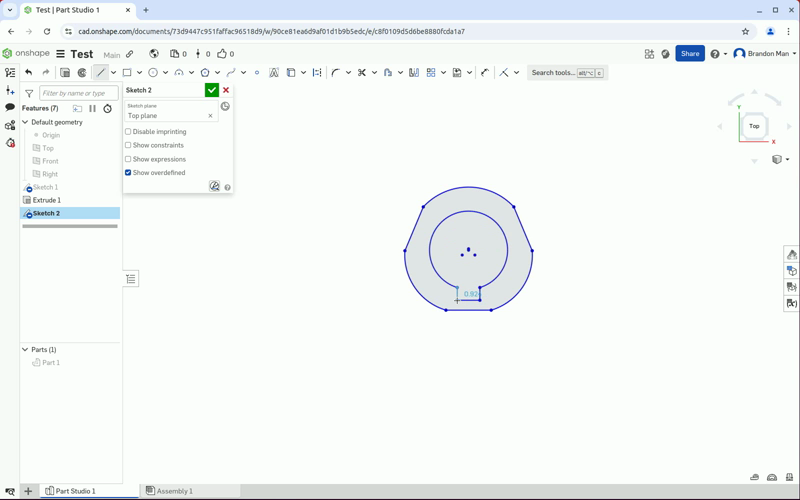
scroll(6)
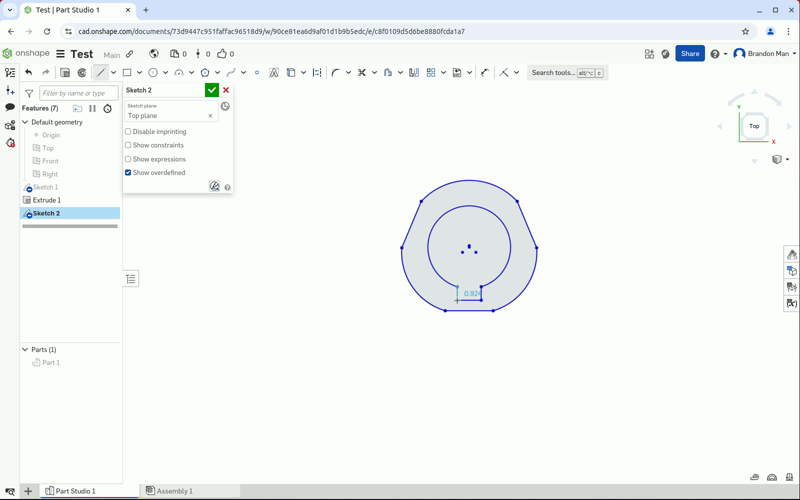
scroll(6)
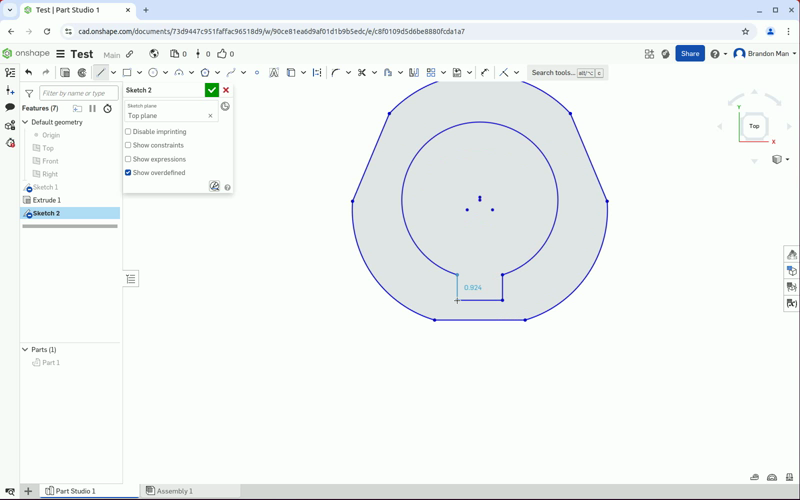
scroll(6)
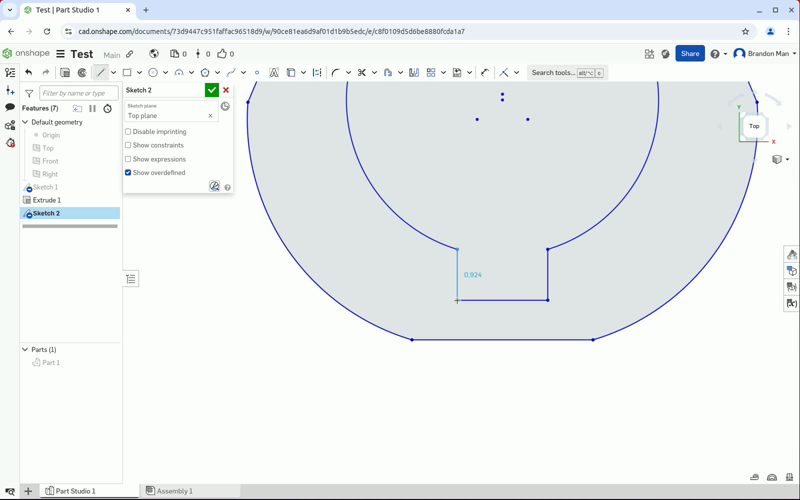
key_up(shift)
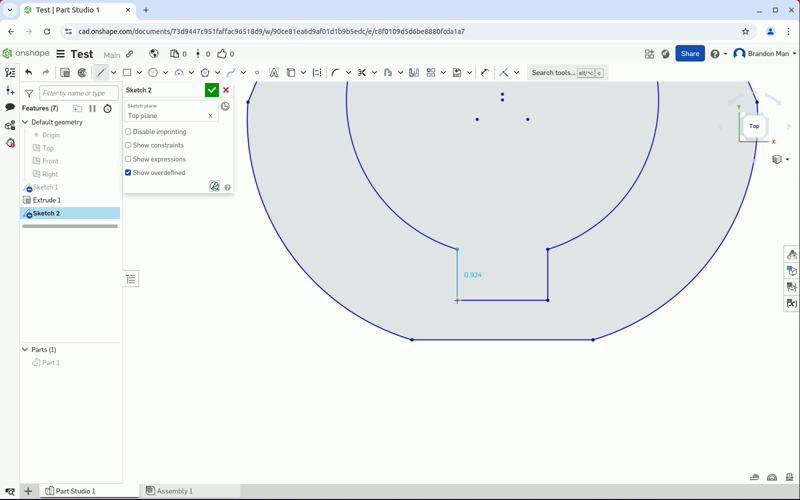
click(457, 300)
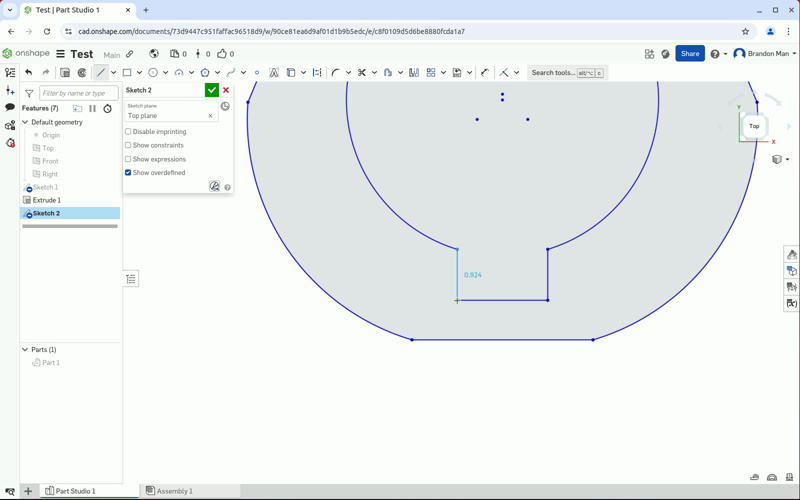
scroll(-6)
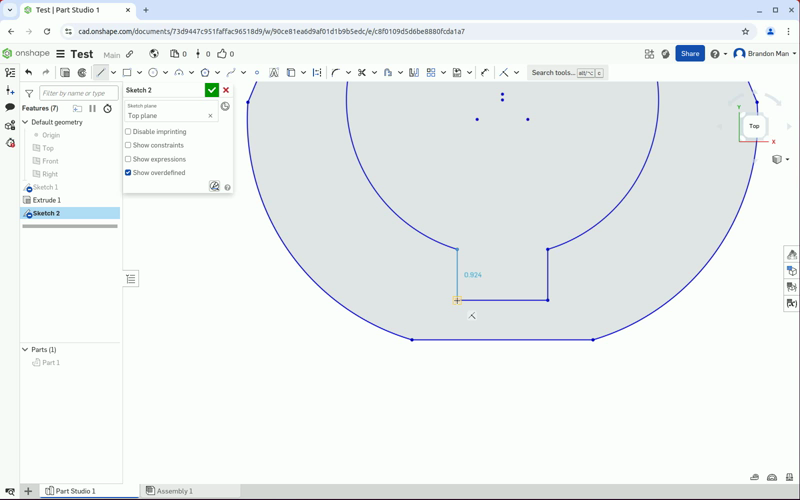
scroll(-6)
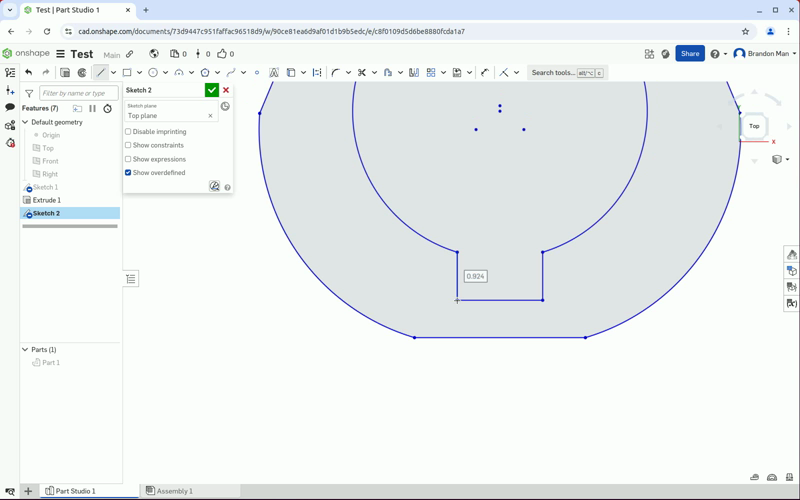
scroll(-6)
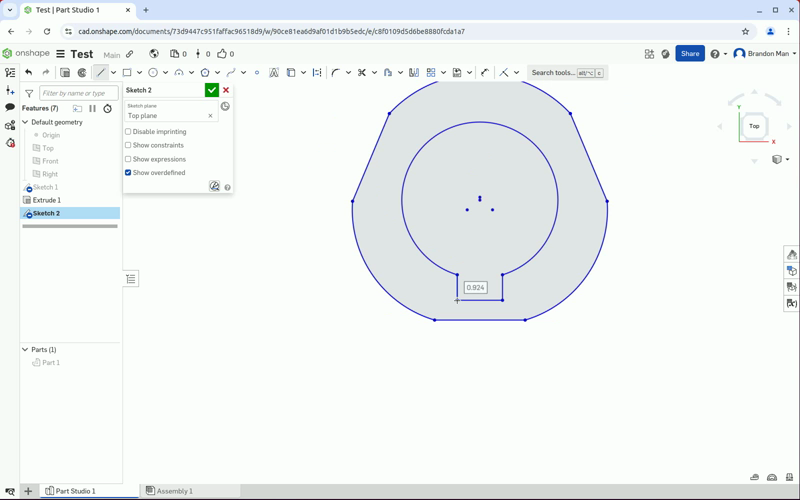
scroll(-6)
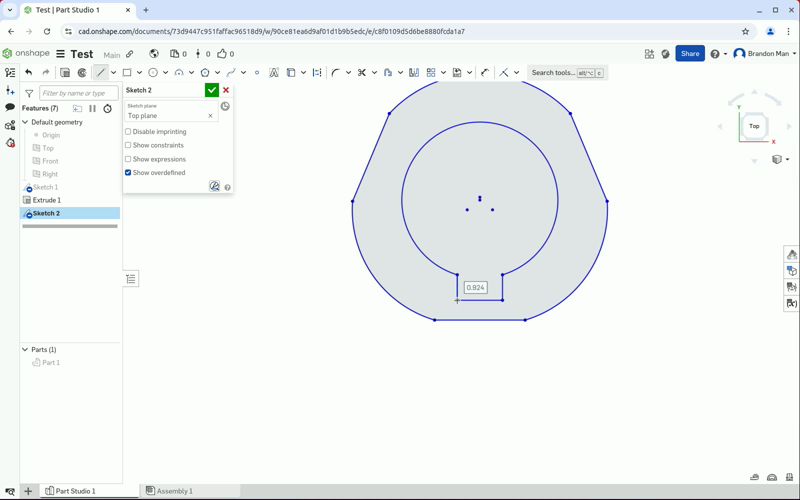
scroll(-6)
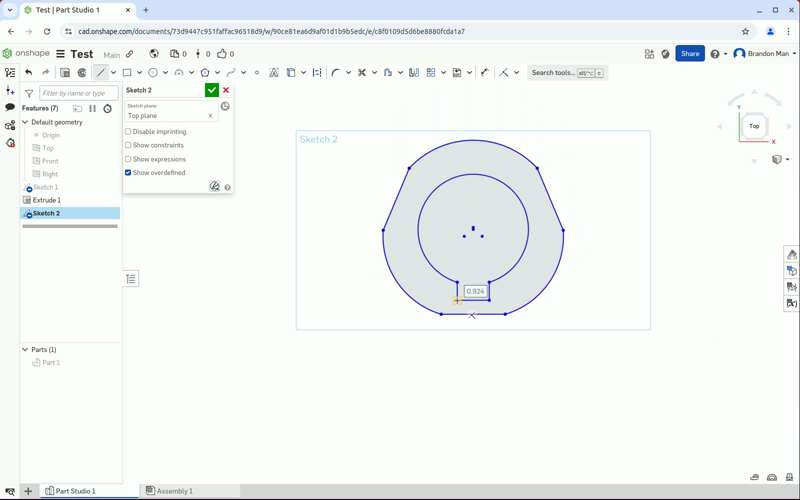
scroll(-6)
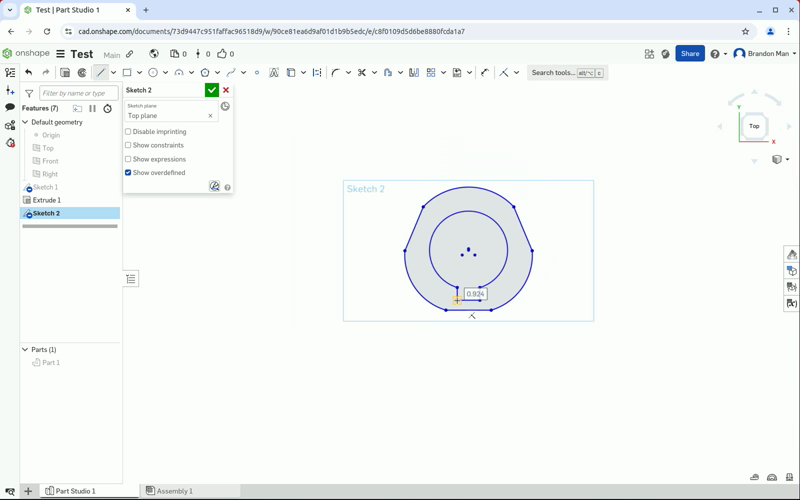
scroll(-6)
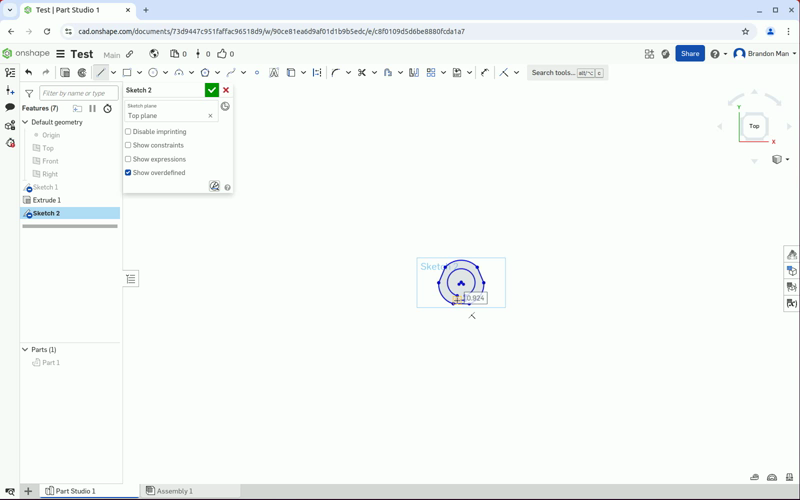
key(esc)
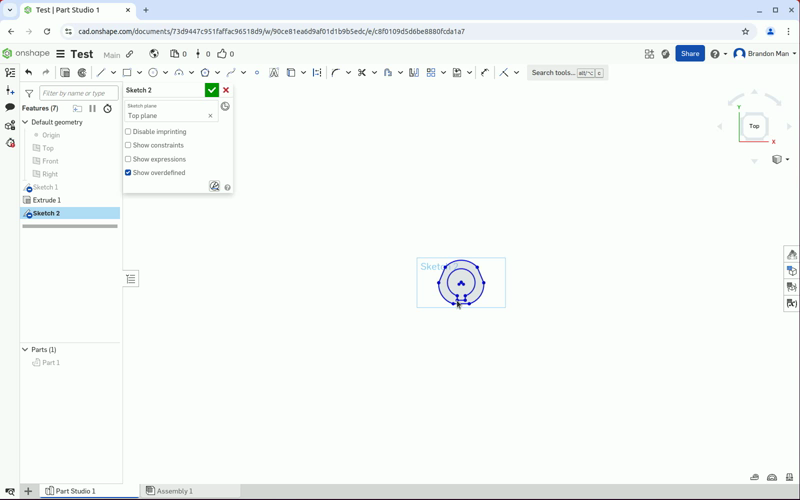
mouse_move(461, 262)
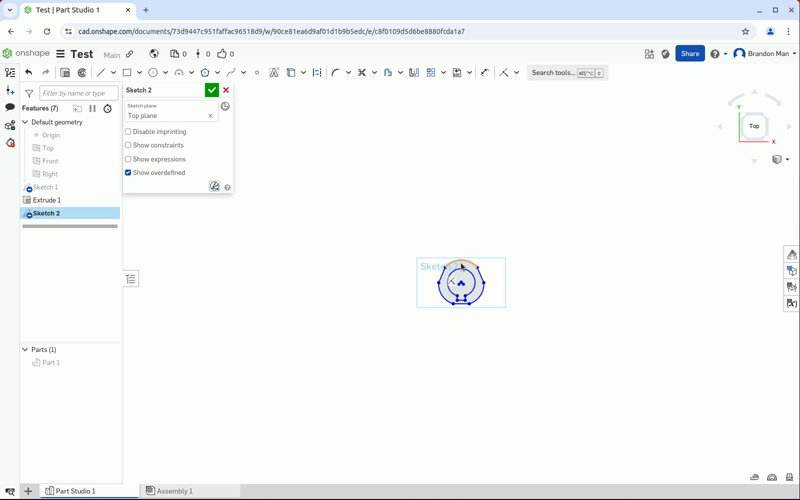
scroll(6)
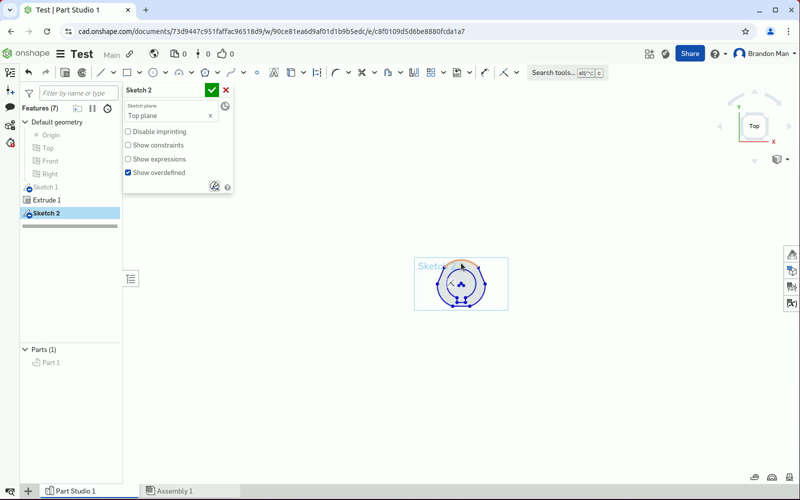
scroll(6)
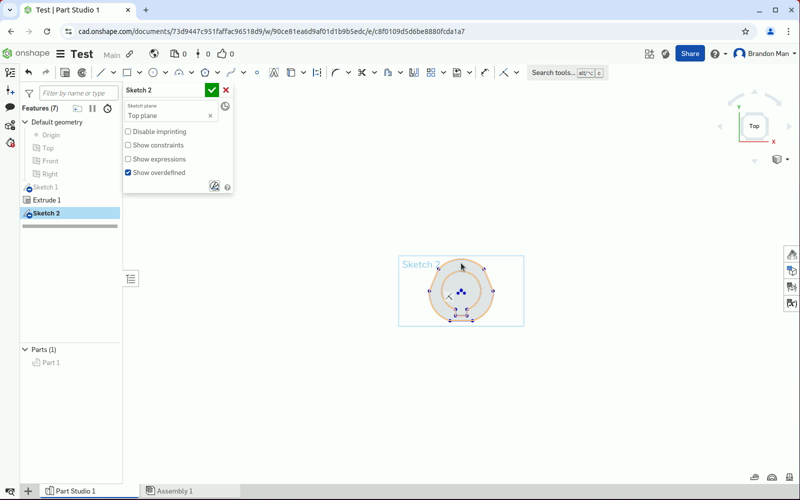
scroll(6)
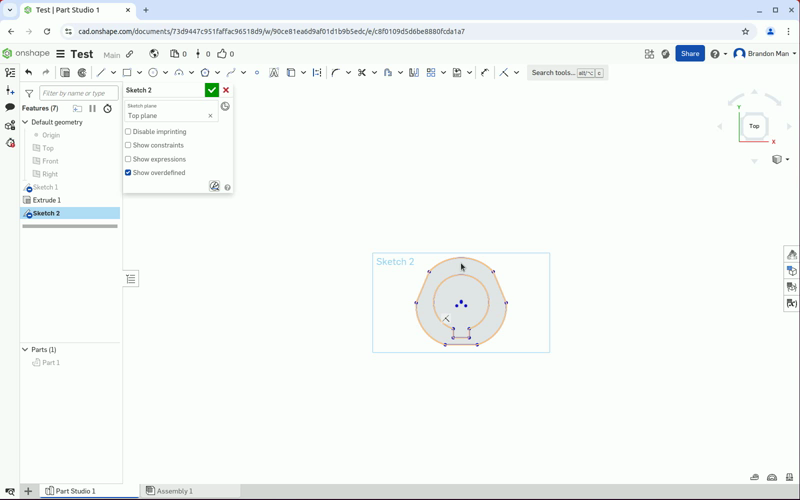
scroll(6)
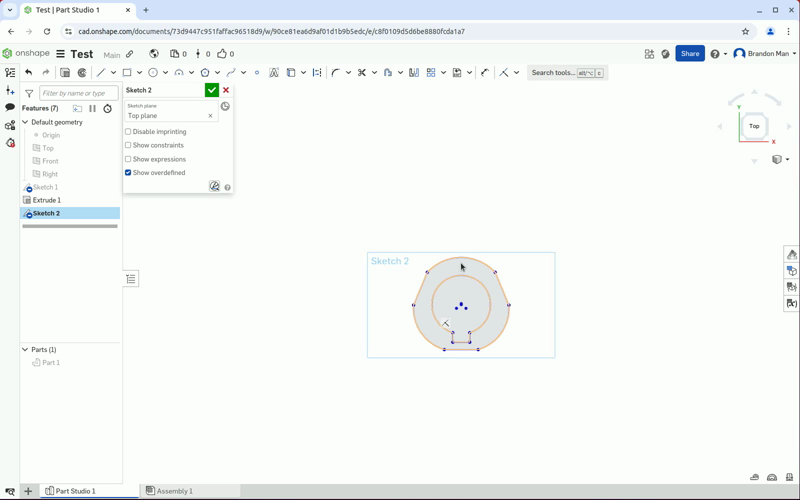
scroll(6)
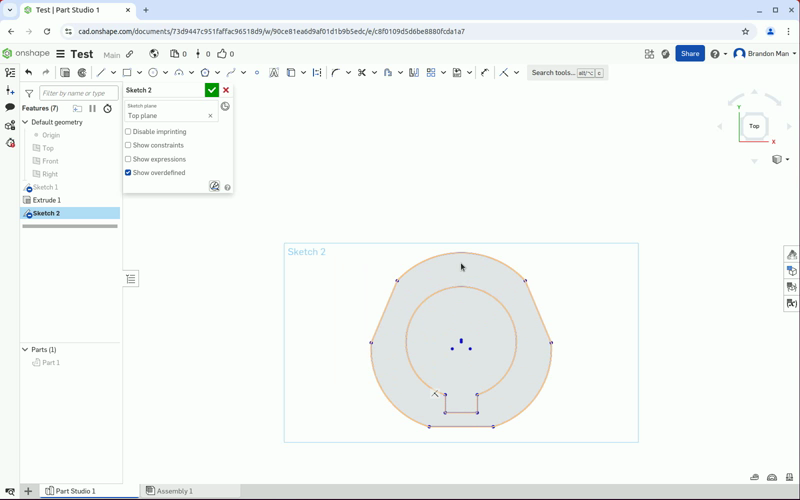
scroll(6)
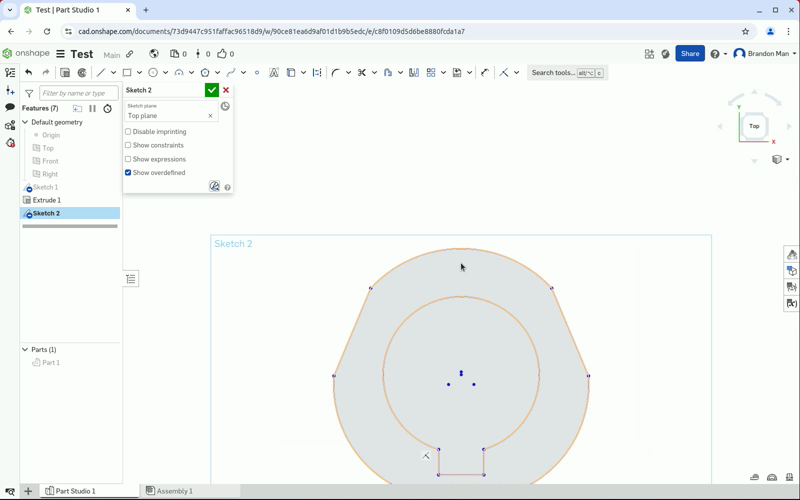
scroll(6)
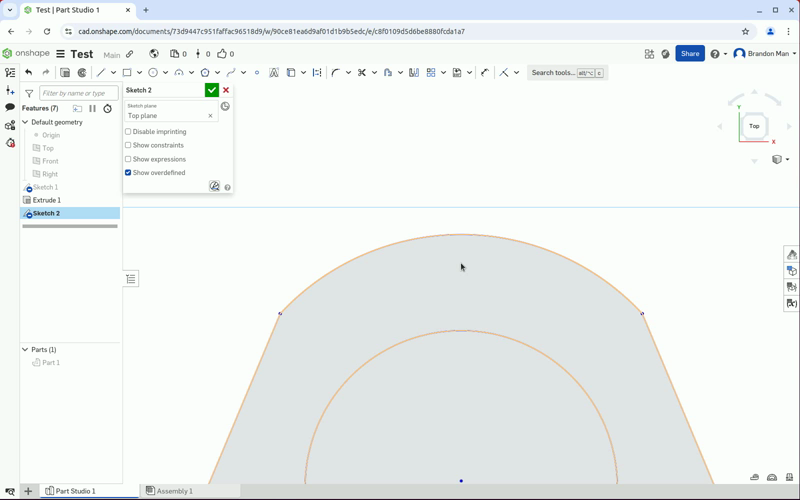
click(461, 262)
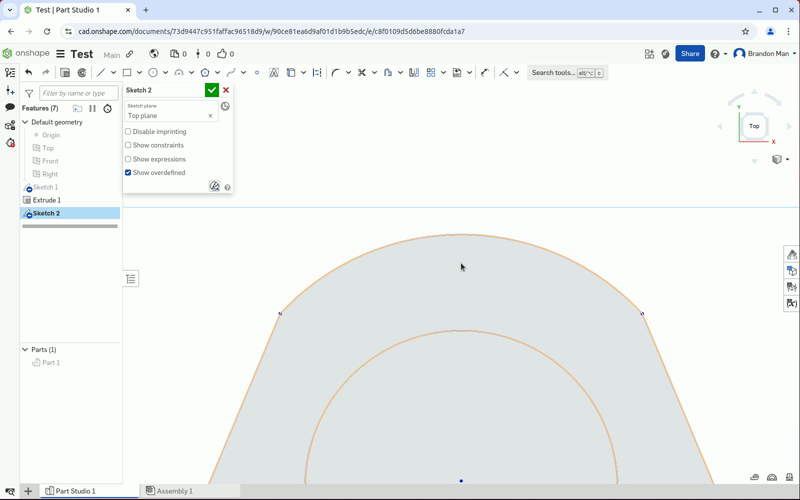
scroll(-6)
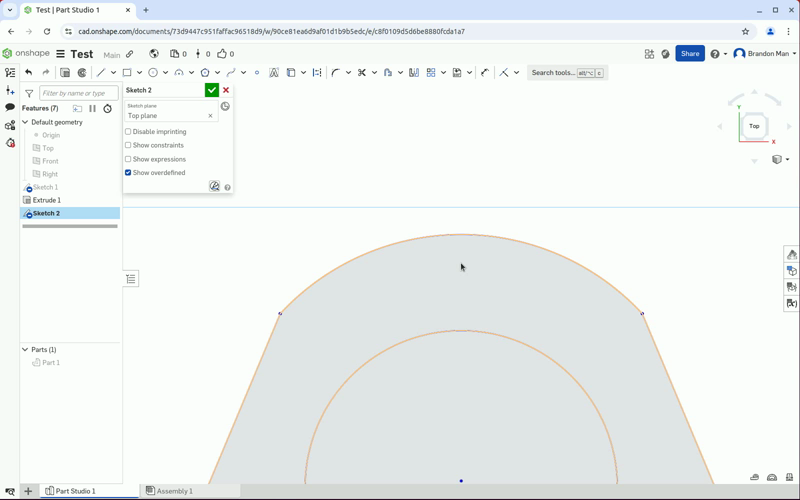
scroll(-6)
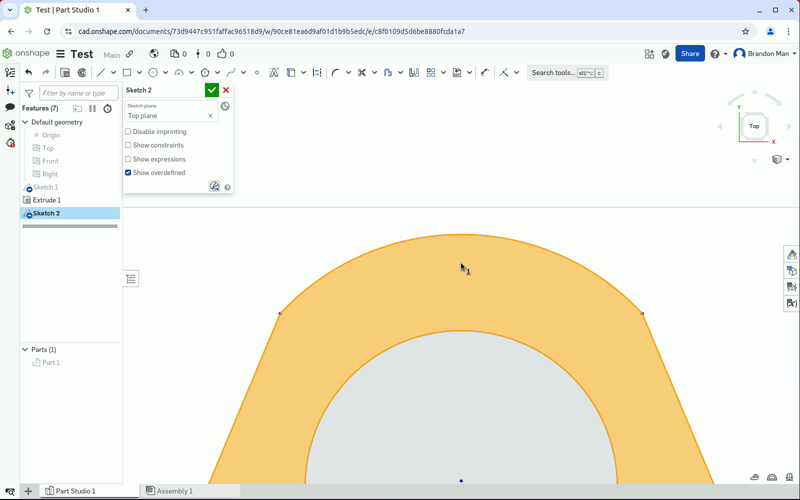
scroll(-6)
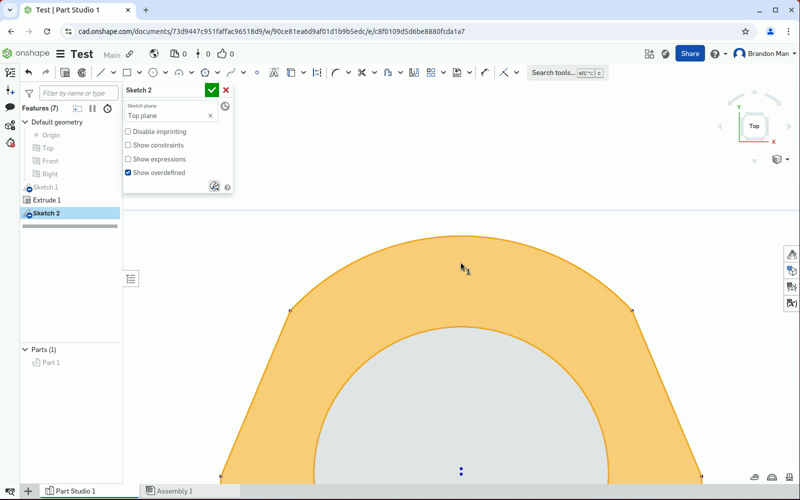
scroll(-6)
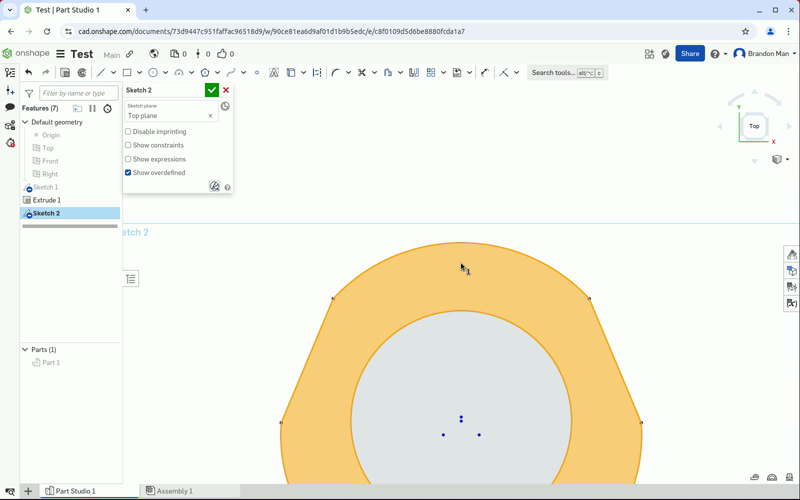
scroll(-6)
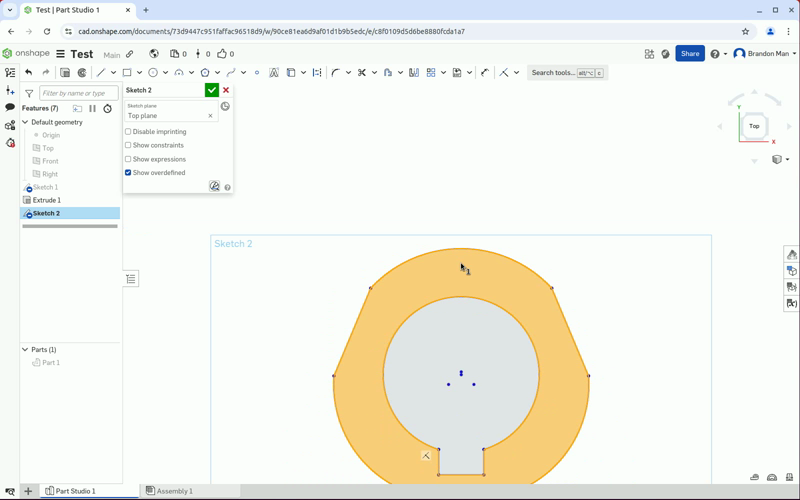
scroll(-6)
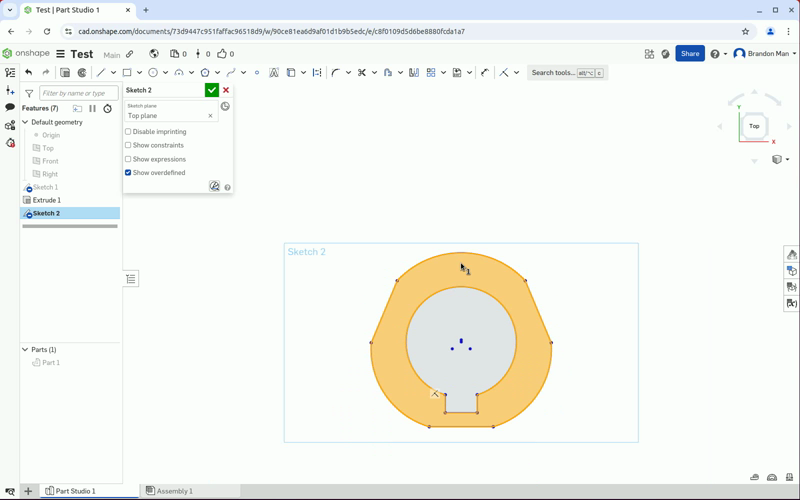
scroll(-6)
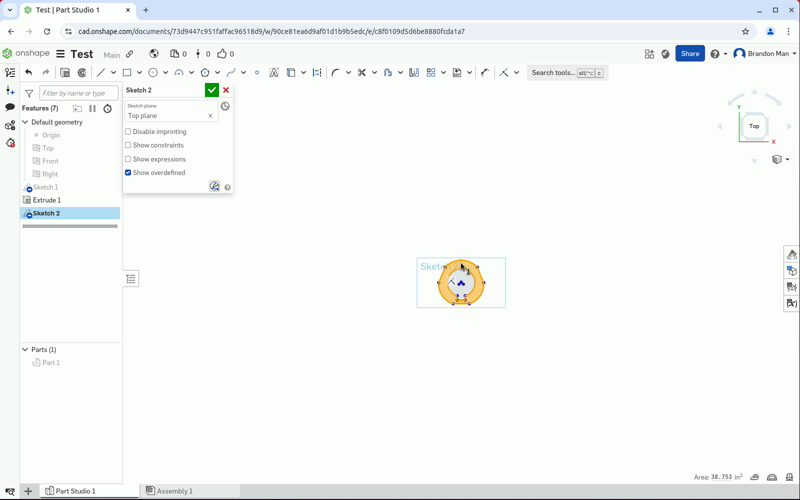
mouse_move(73, 352)
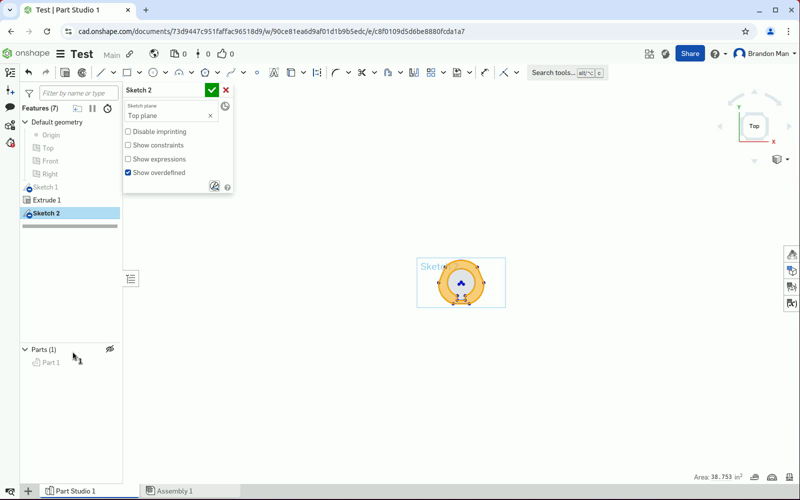
key(shift+y)
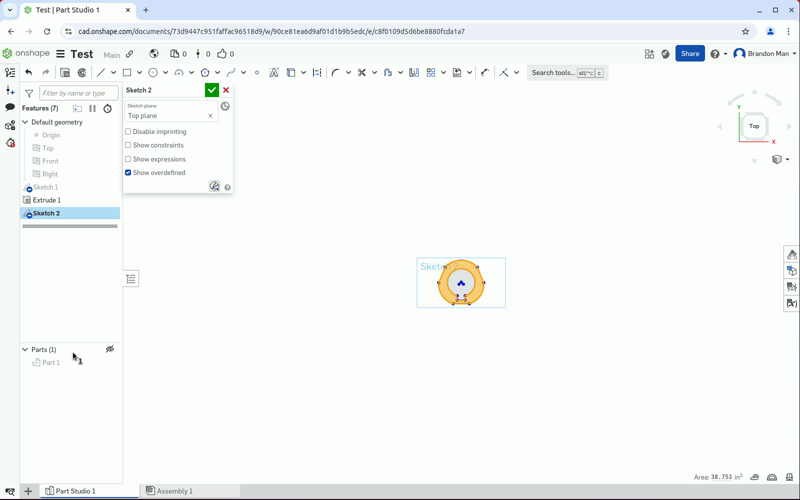
key(shift+e)
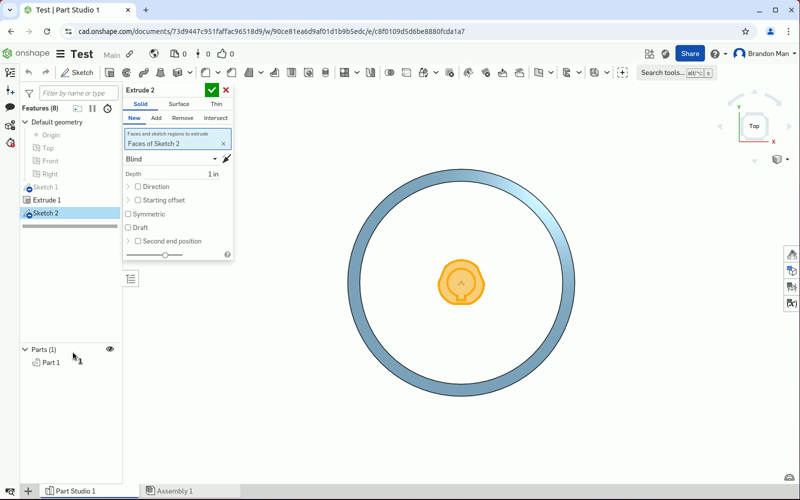
mouse_move(143, 106)
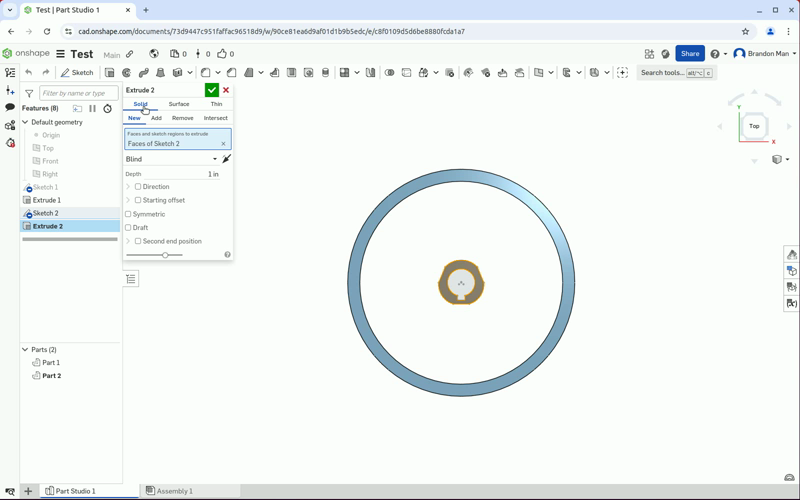
click(143, 106)
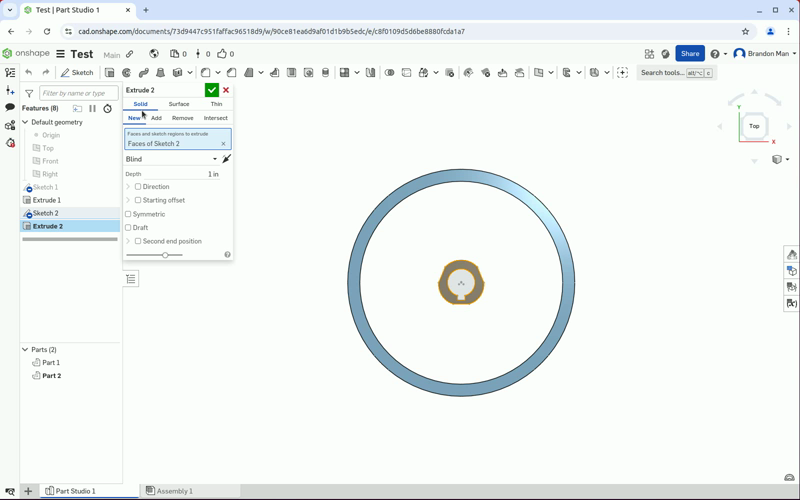
mouse_move(137, 120)
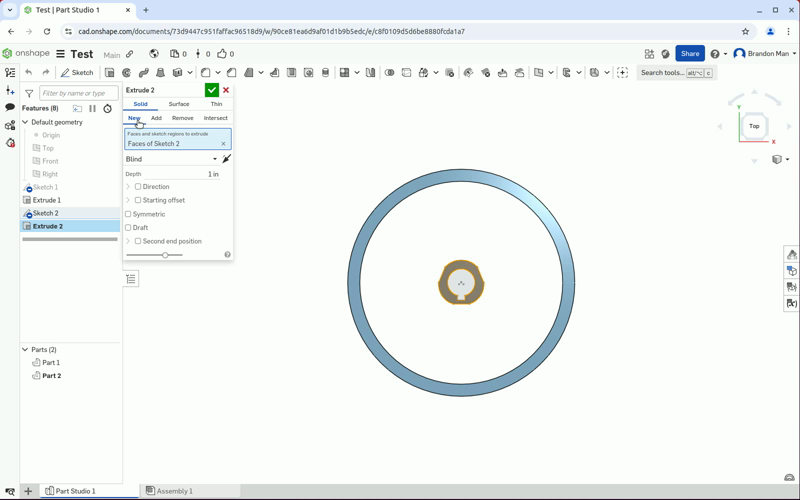
click(137, 120)
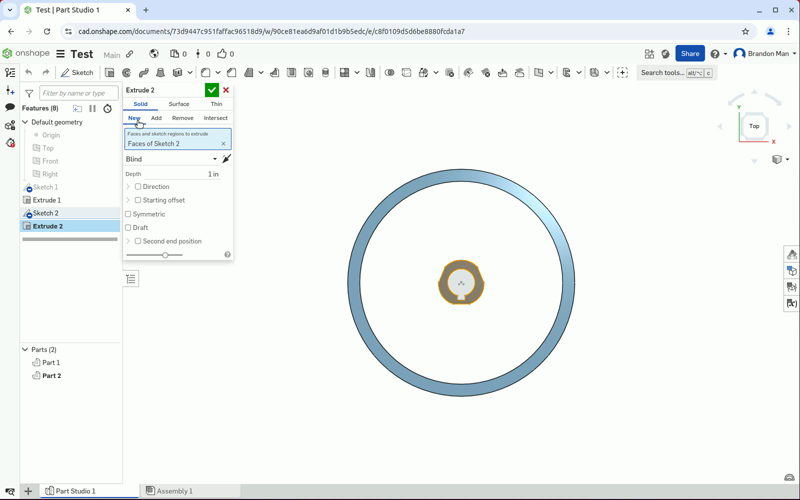
key(tab, 4)
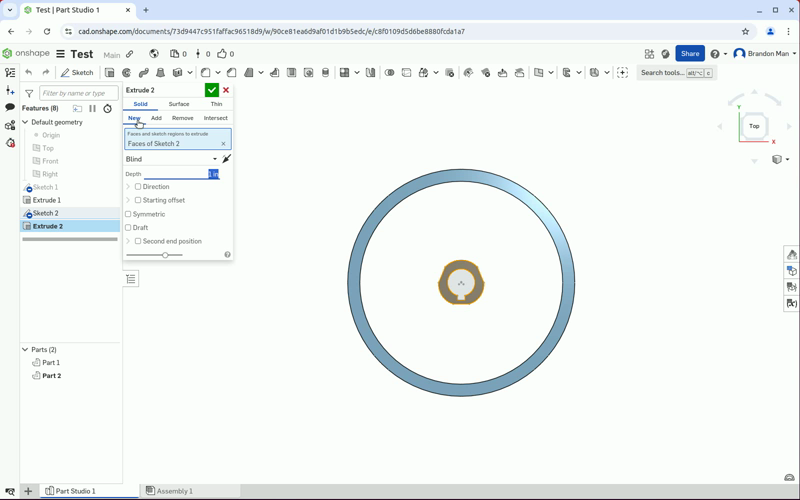
text(5.778)
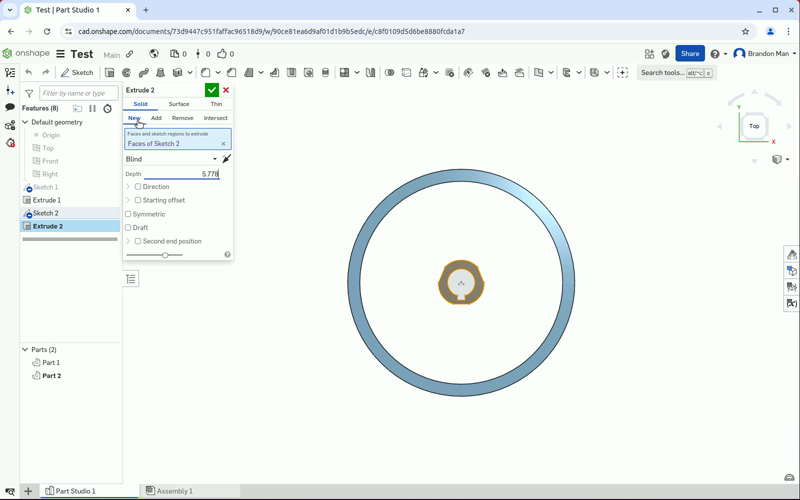
key(tab, 3)
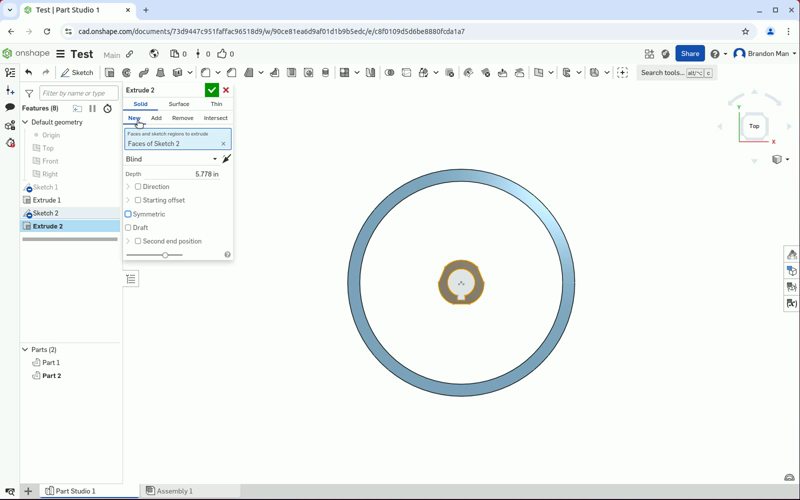
key(space)
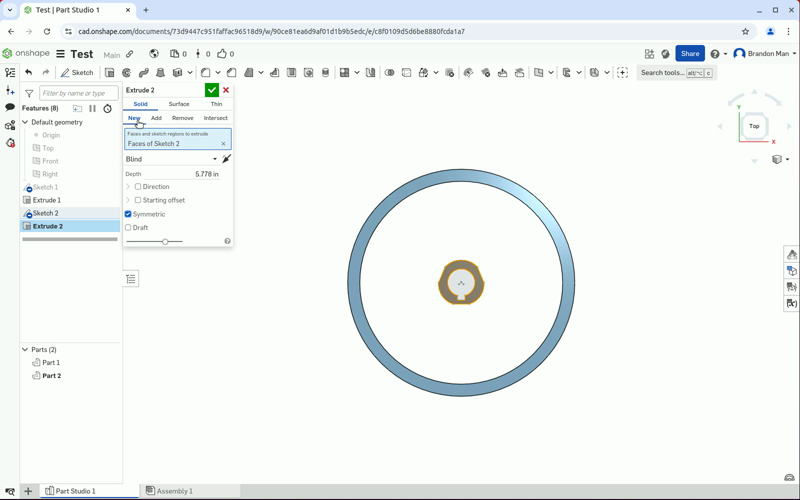
key(enter)
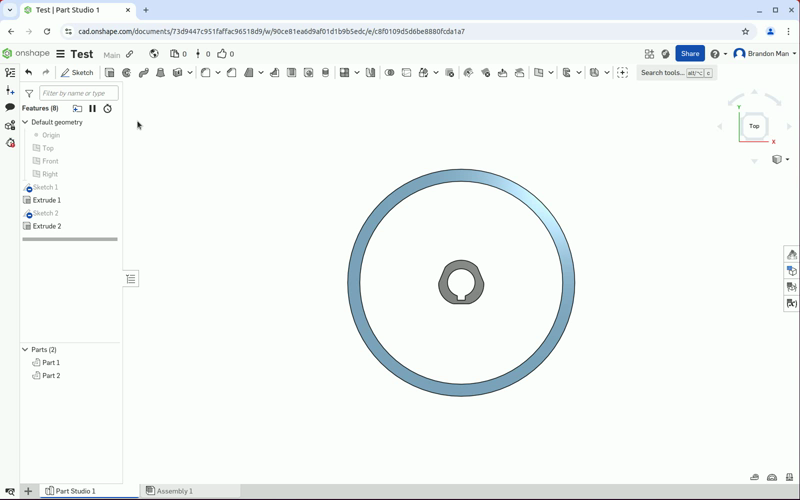
key(shift+h)
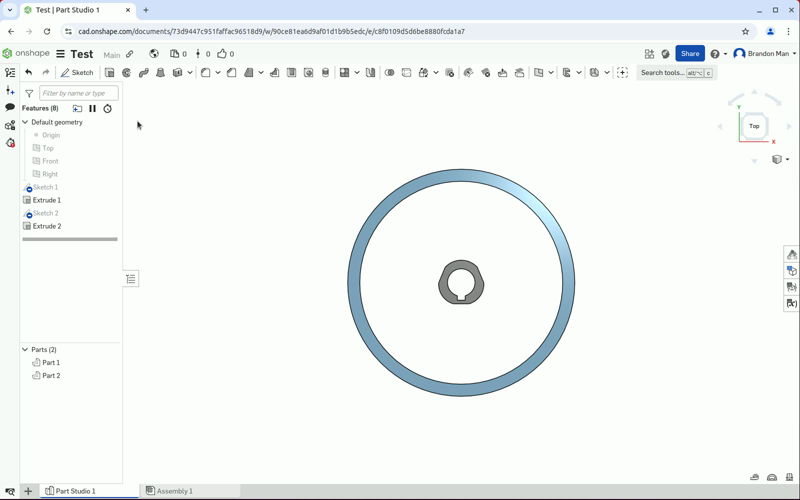
key(shift+h)
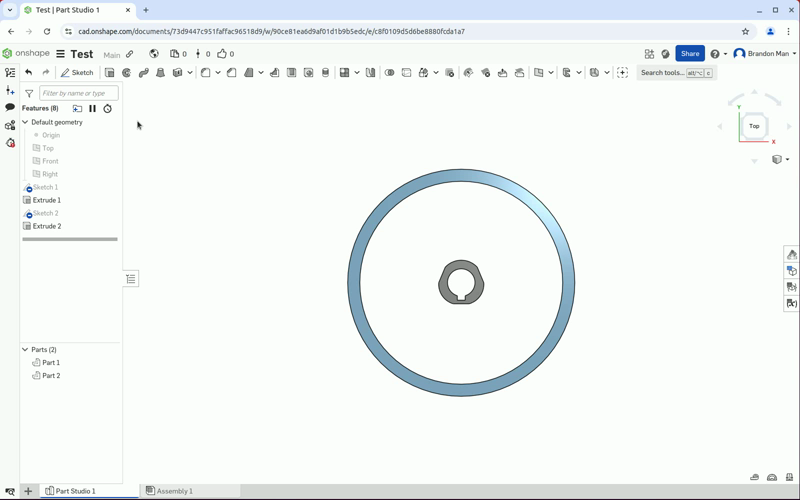
mouse_move(73, 189)
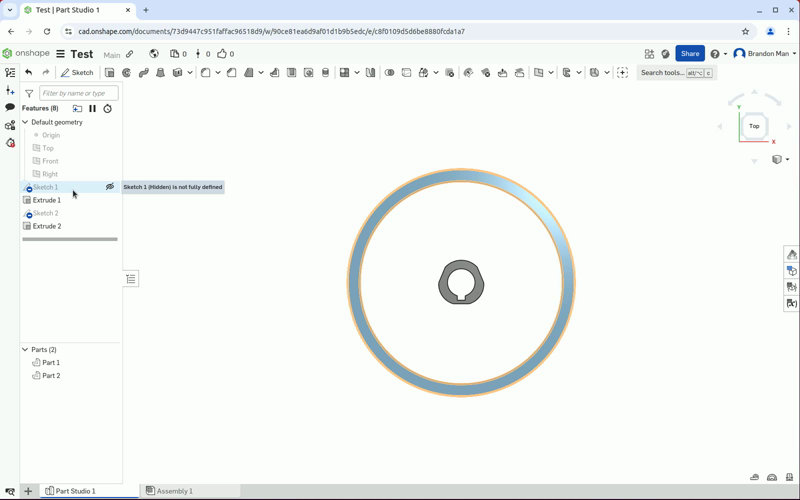
click(73, 189)
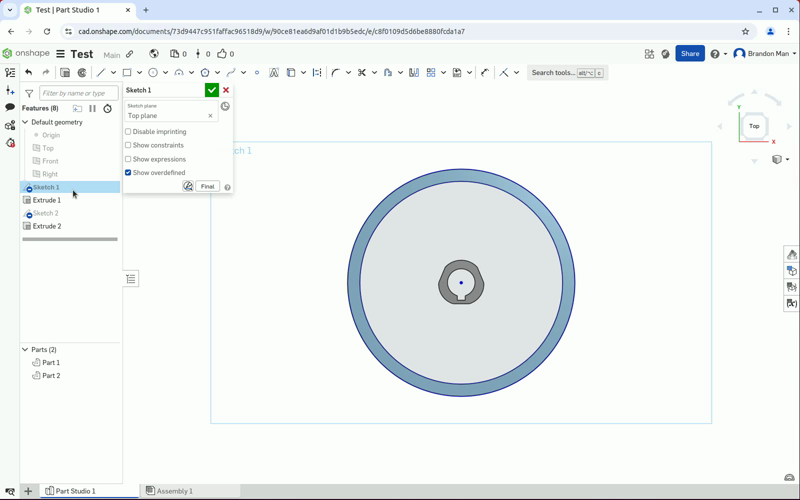
mouse_move(229, 92)
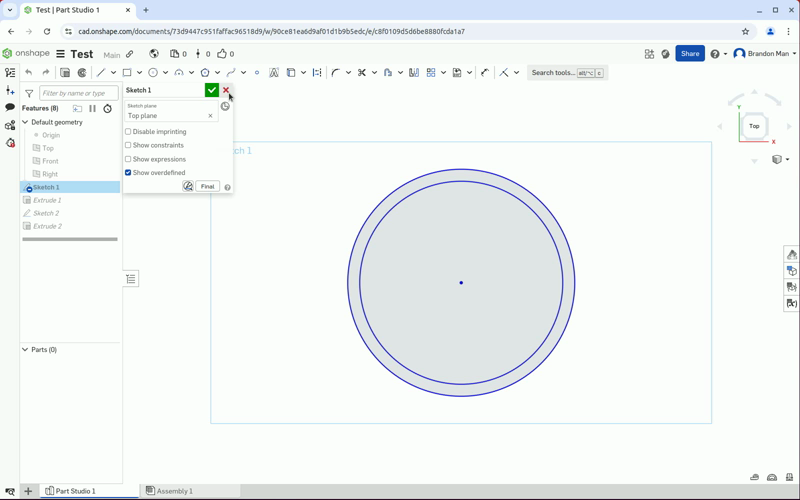
click(229, 92)
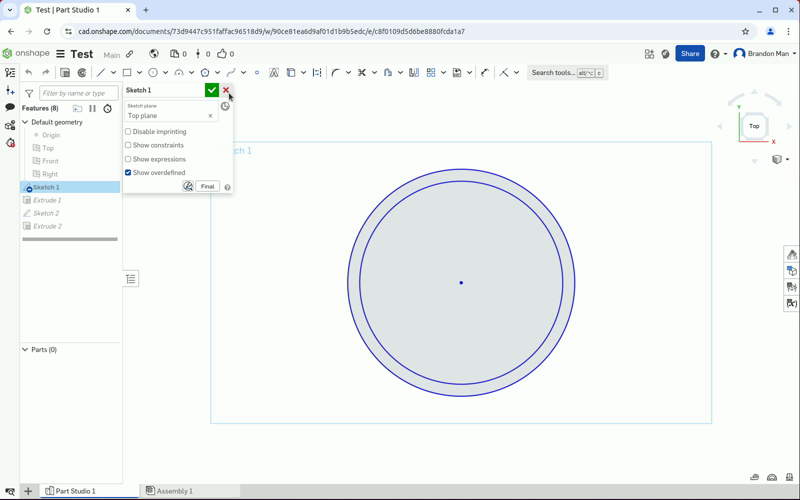
key(shift+s)
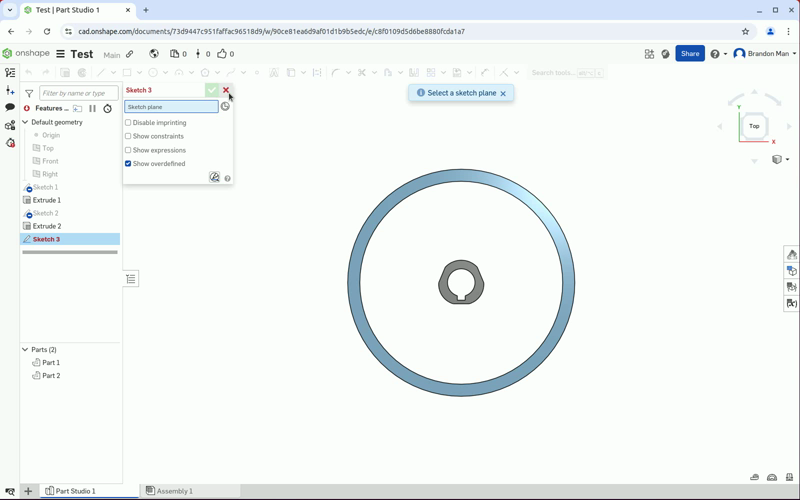
mouse_move(73, 150)
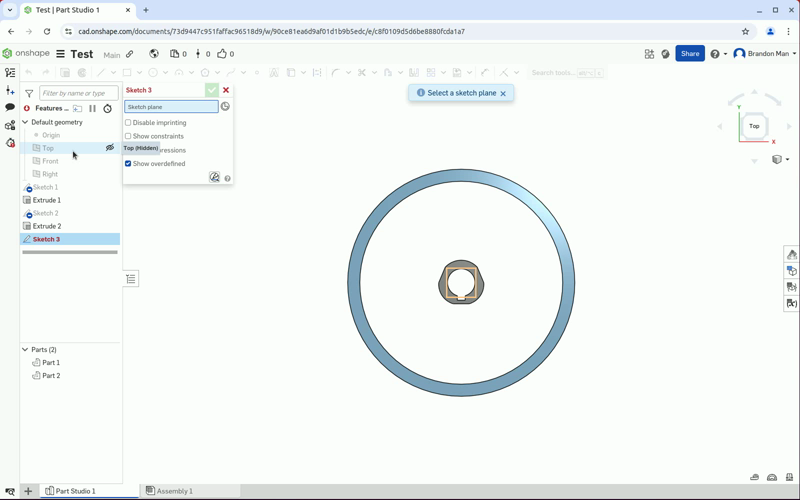
click(73, 150)
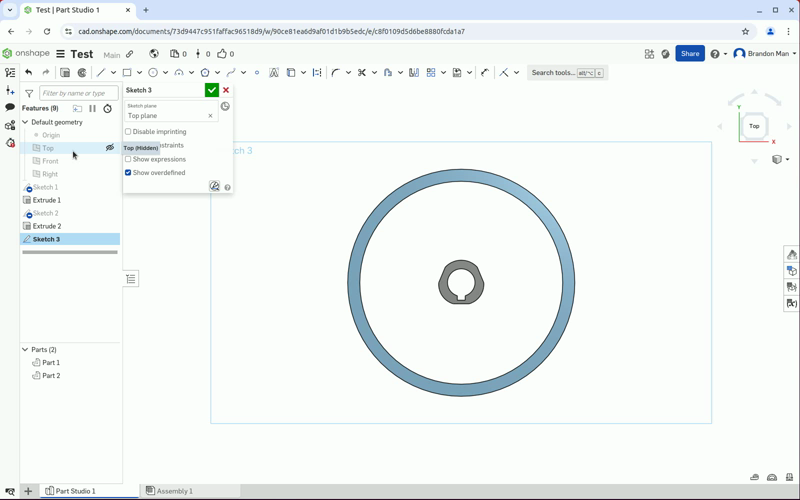
mouse_move(73, 352)
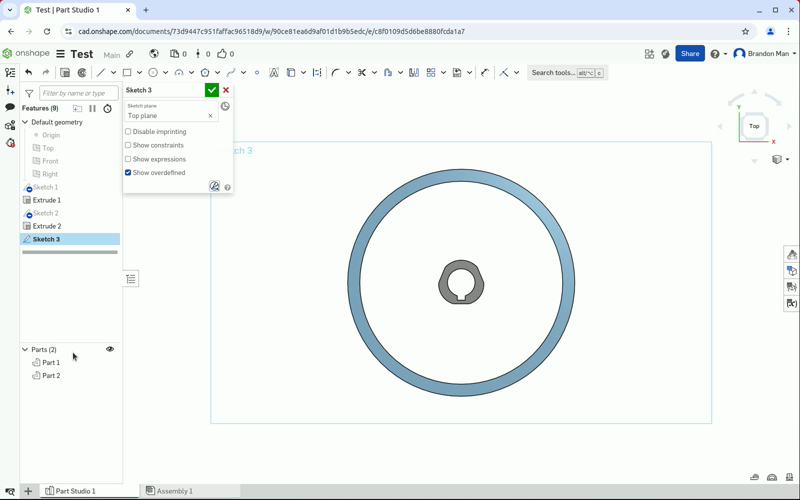
key(y)
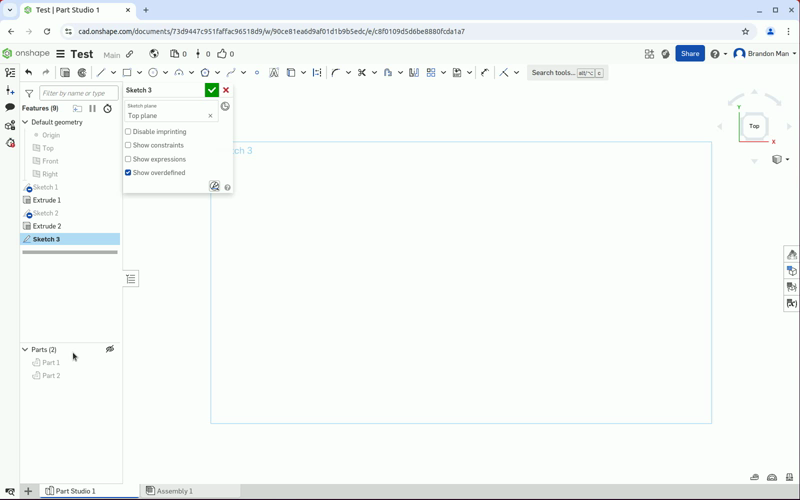
key(l)
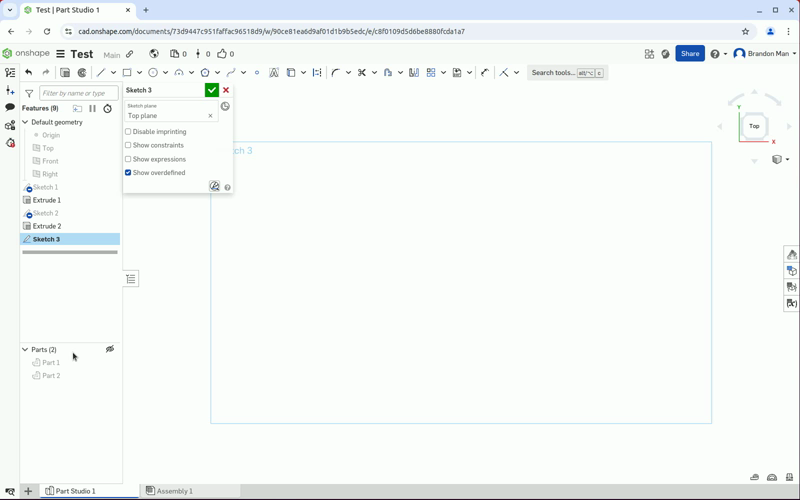
key_down(shift)
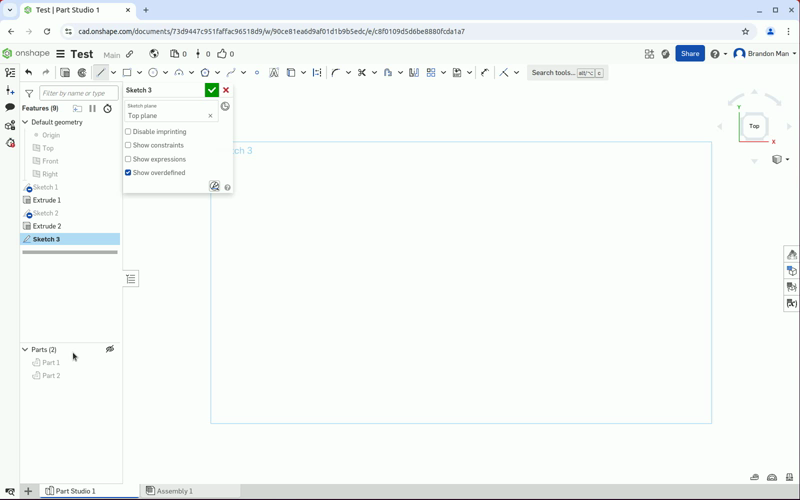
mouse_move(438, 282)
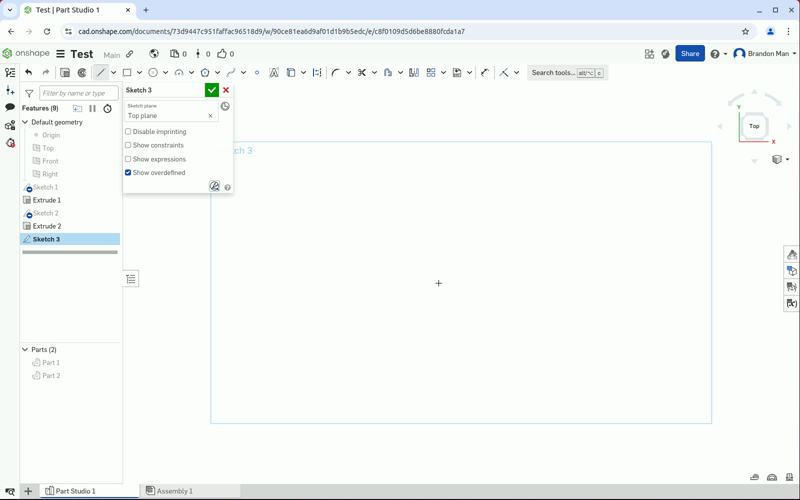
click(438, 282)
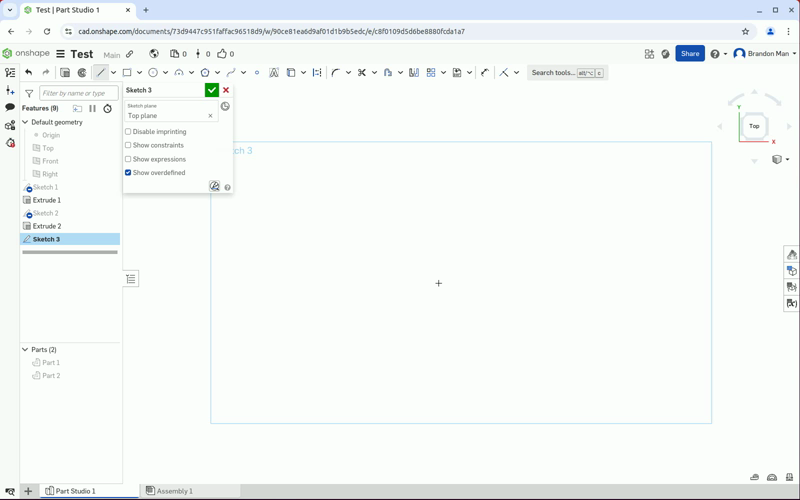
key_up(shift)
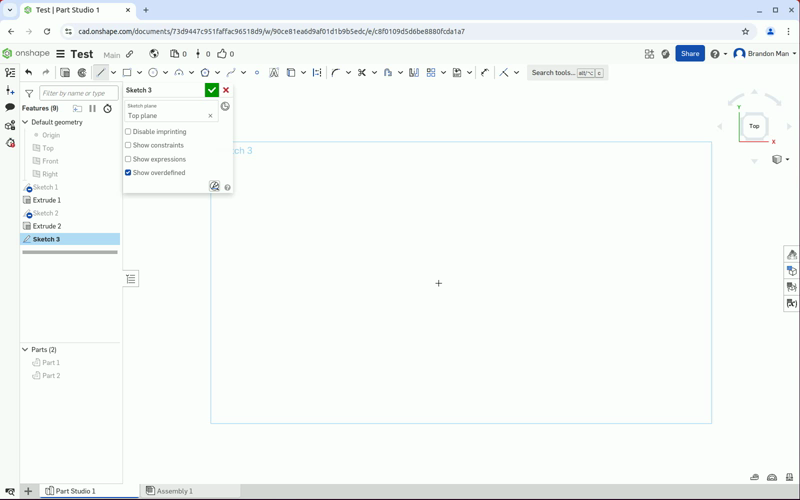
key_down(shift)
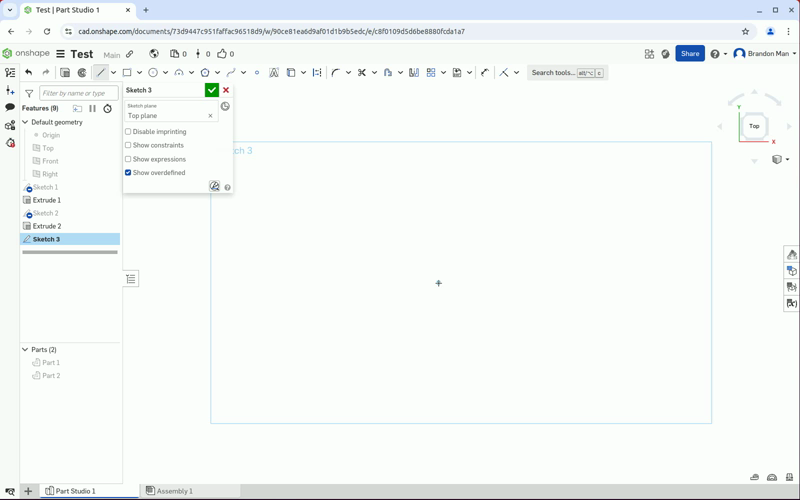
mouse_move(468, 282)
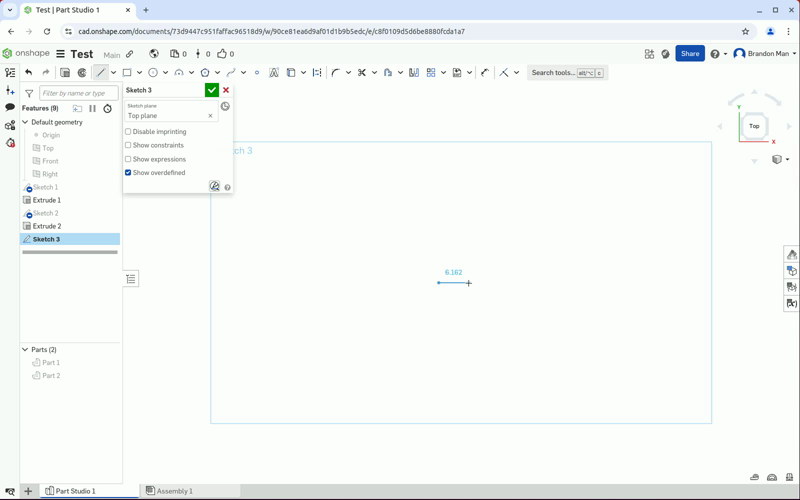
mouse_move(445, 266)
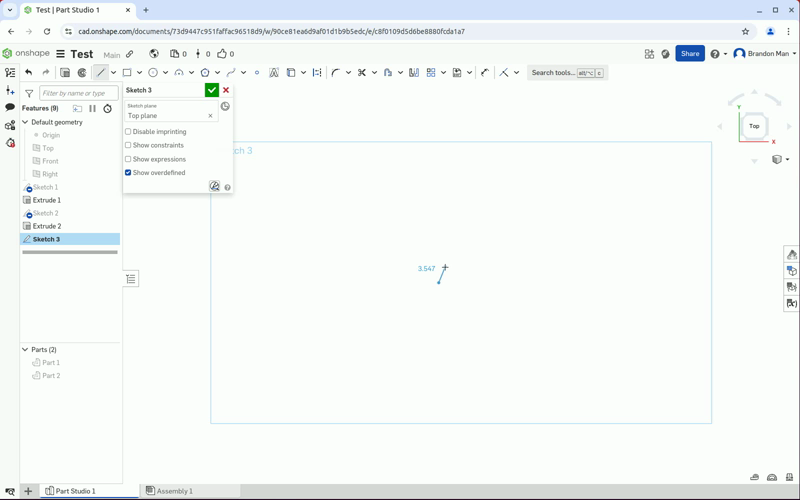
click(445, 266)
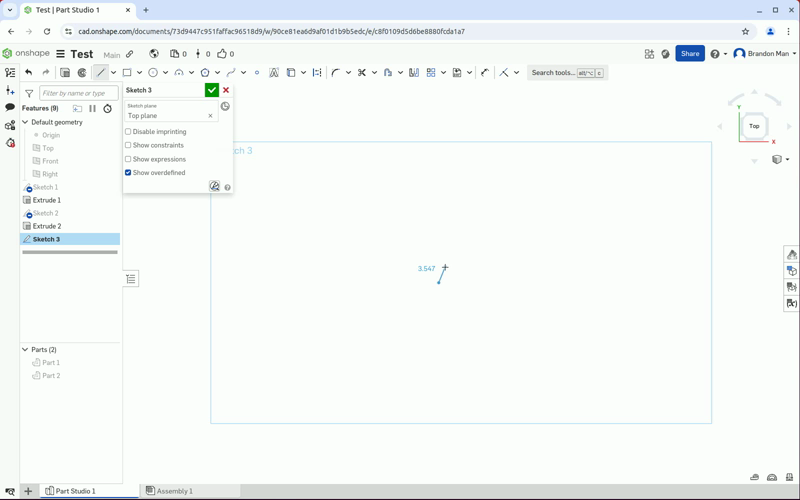
key_up(shift)
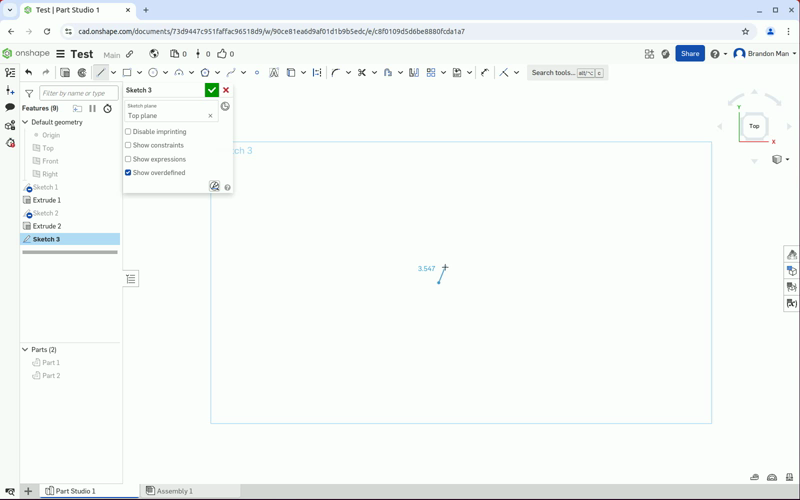
key(esc)
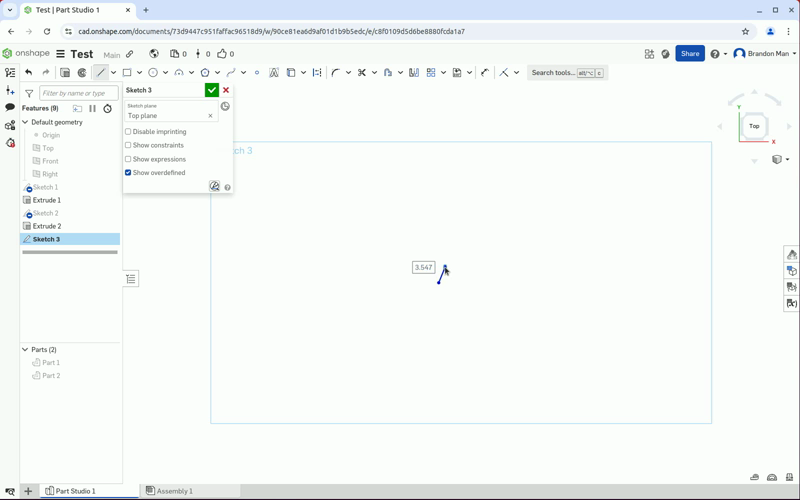
key(a)
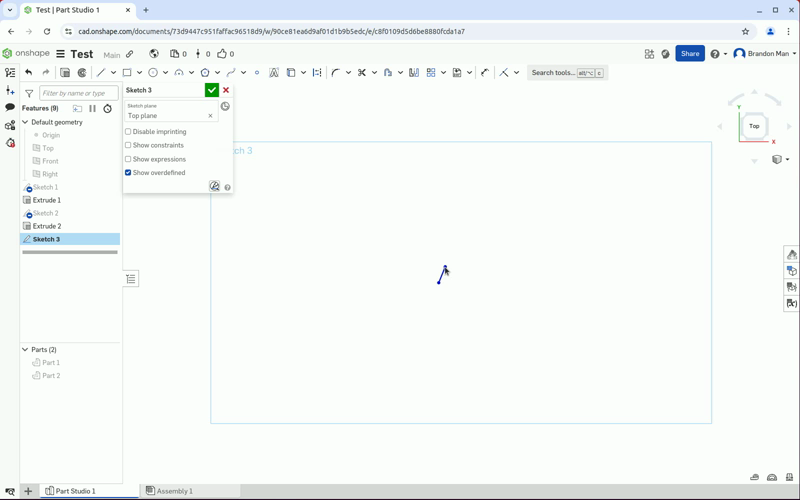
mouse_move(445, 266)
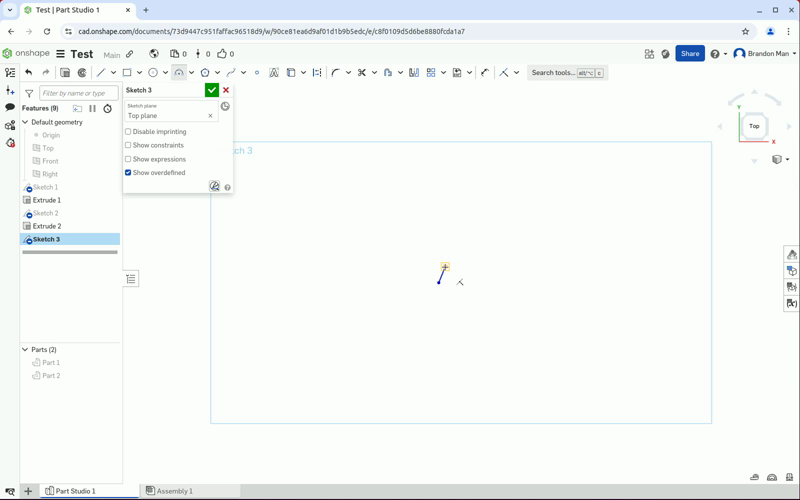
click(445, 266)
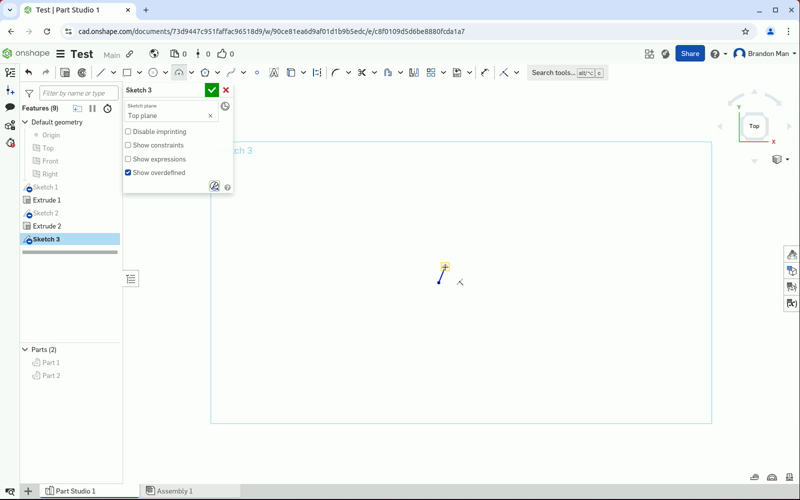
mouse_move(438, 282)
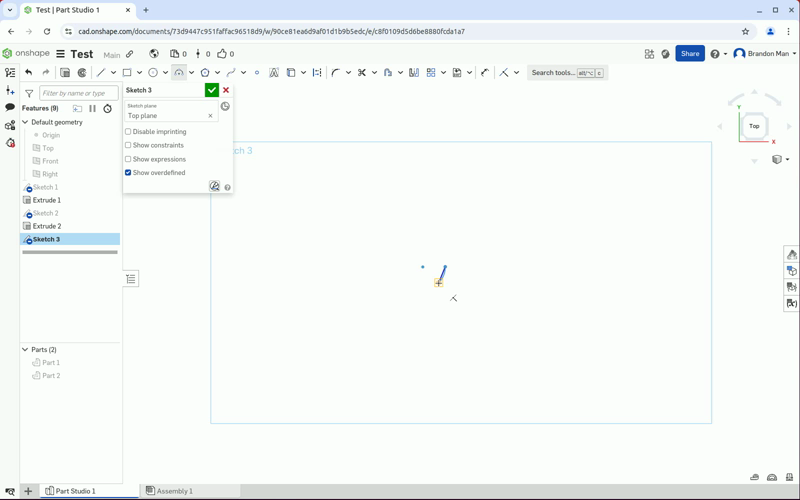
click(438, 282)
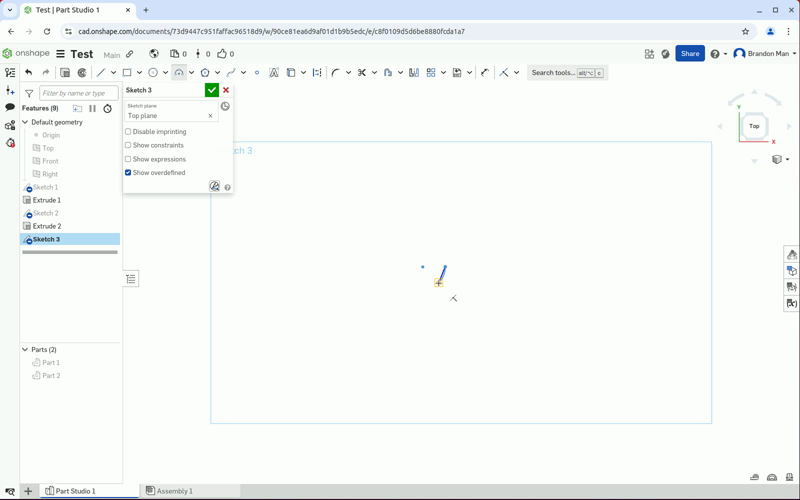
key_down(shift)
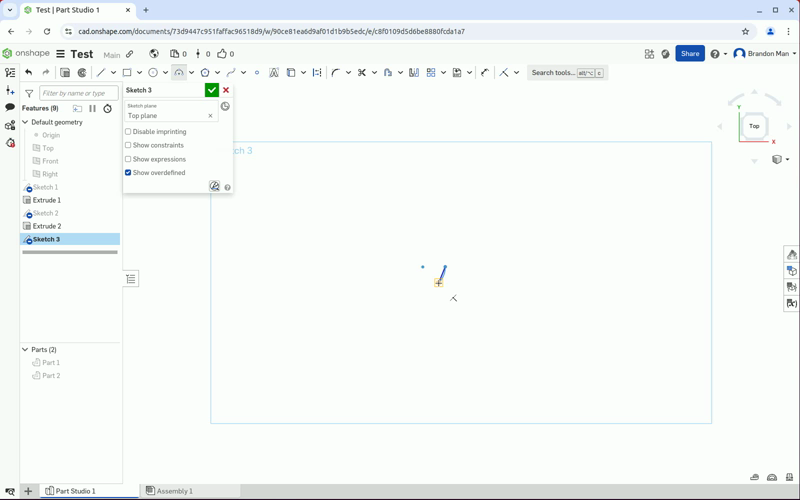
mouse_move(440, 274)
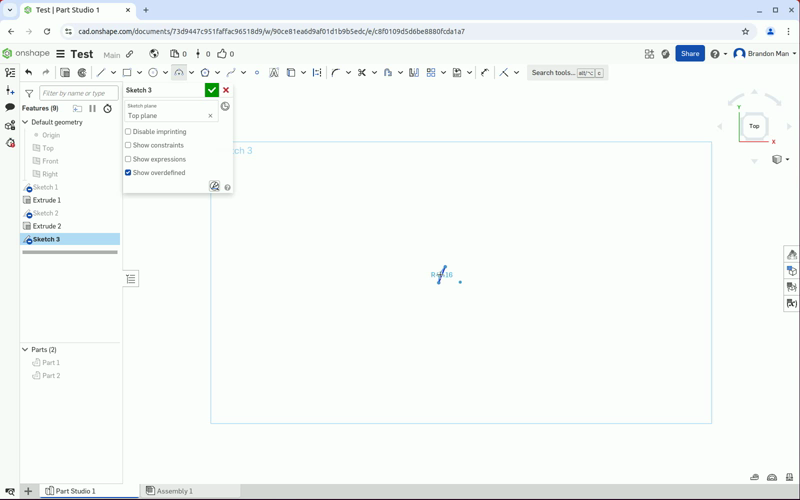
click(440, 274)
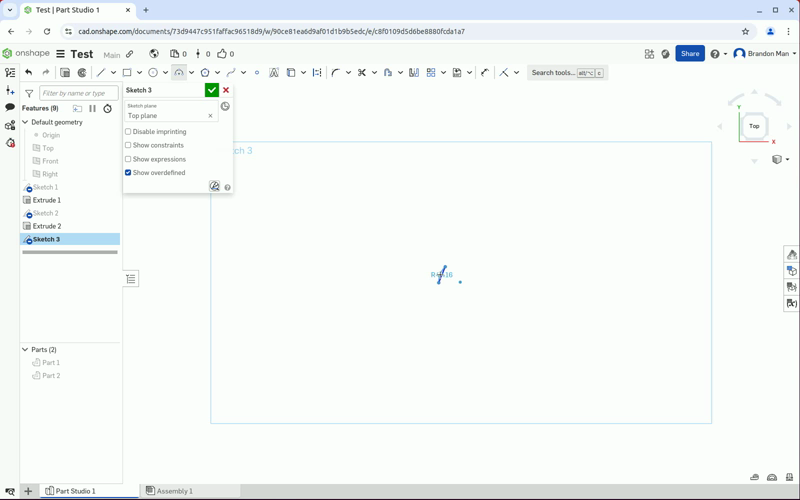
key_up(shift)
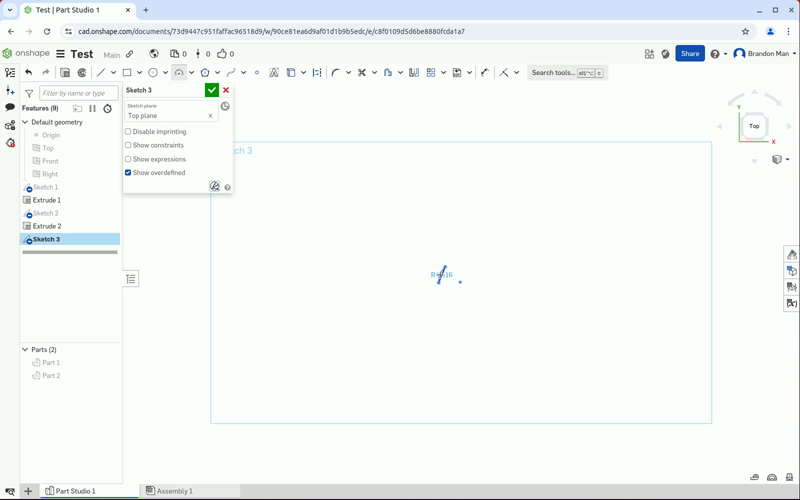
key(esc)
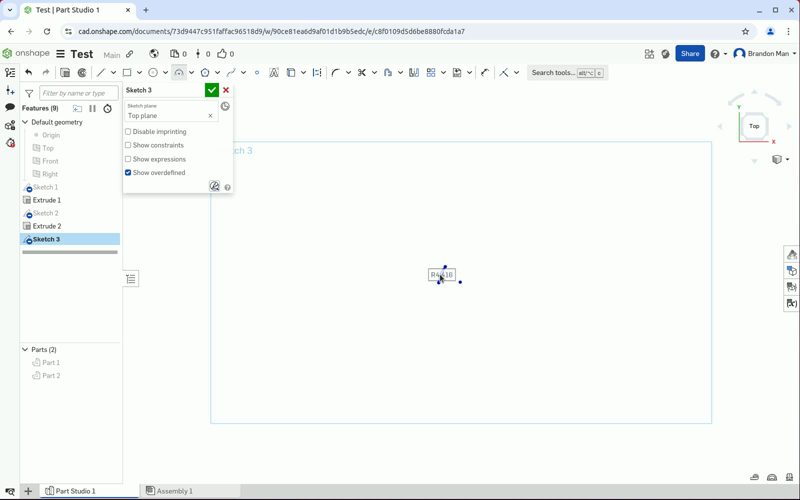
mouse_move(439, 276)
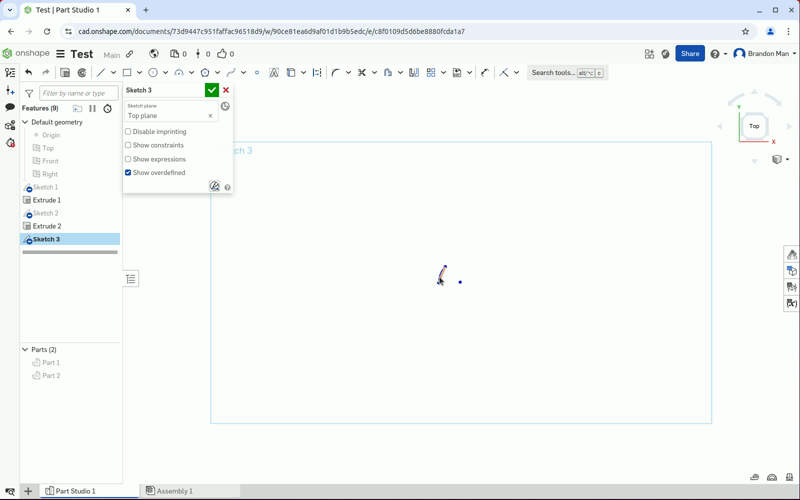
scroll(6)
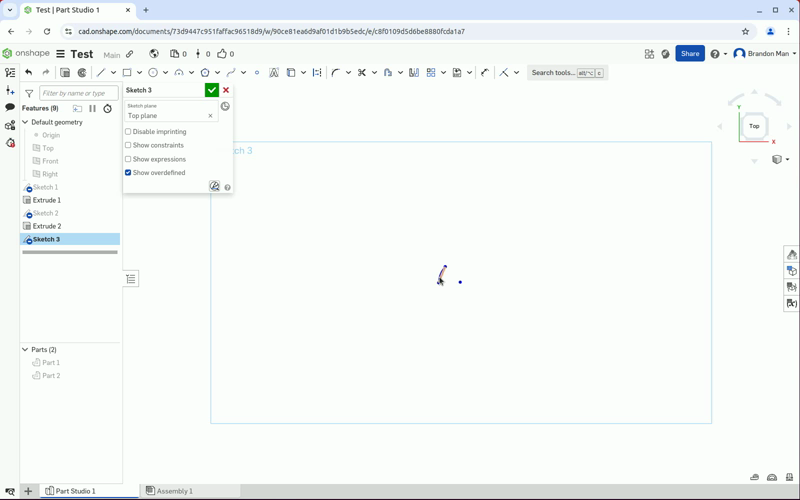
scroll(6)
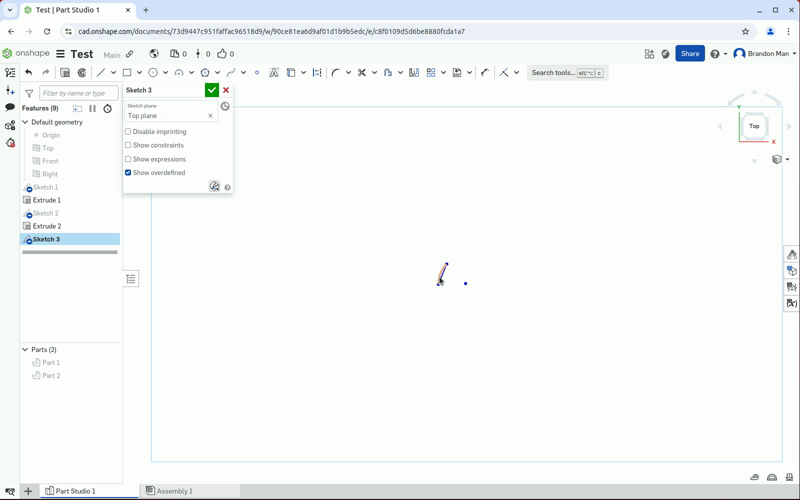
scroll(6)
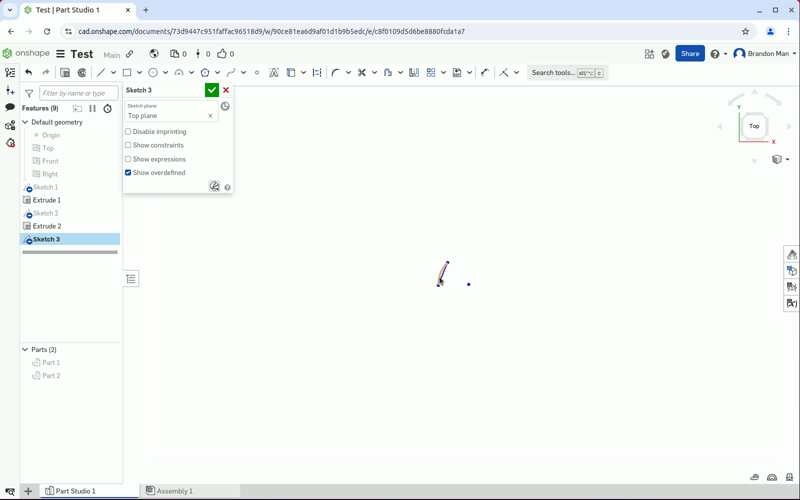
scroll(6)
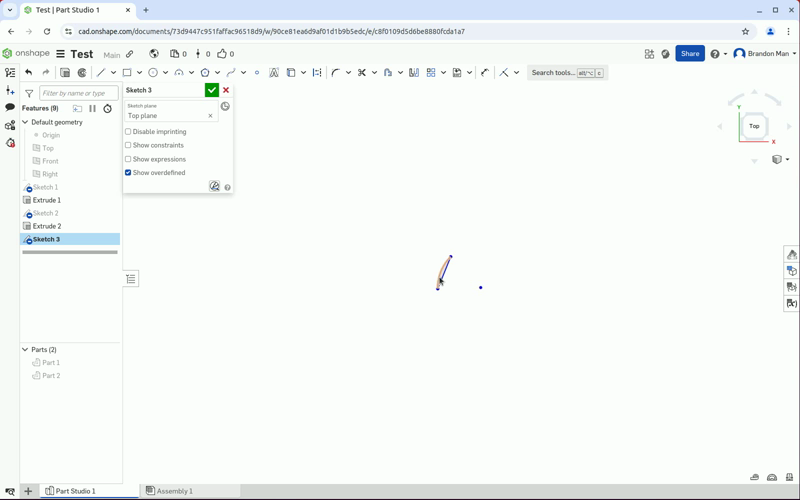
scroll(6)
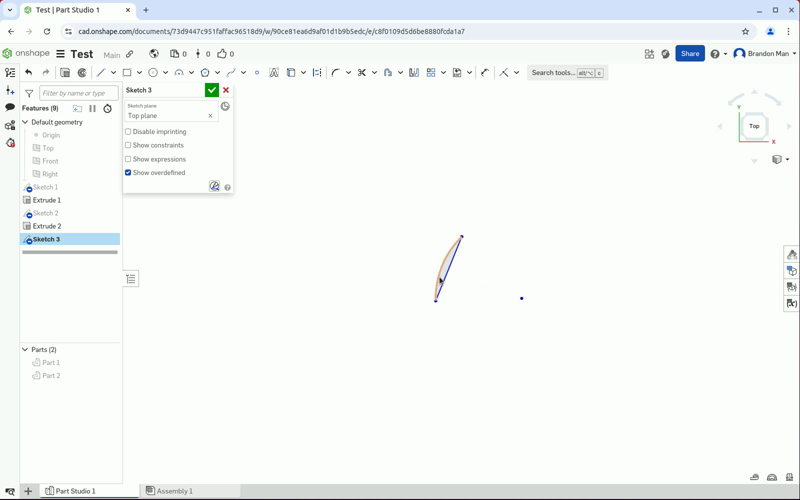
scroll(6)
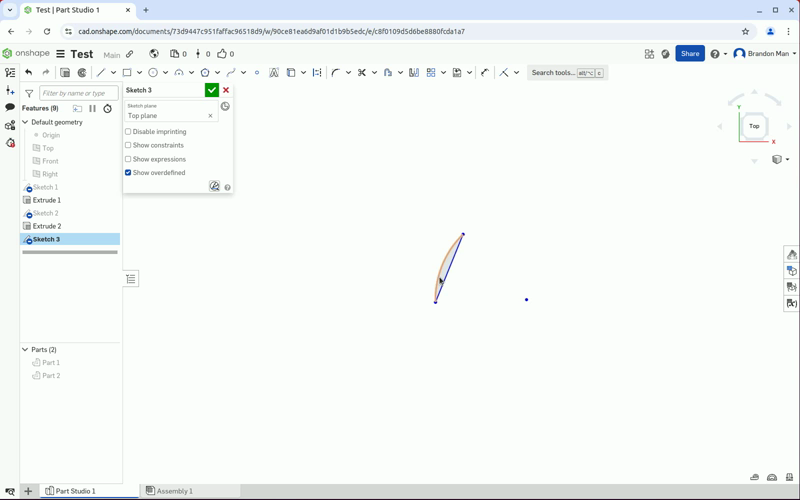
scroll(6)
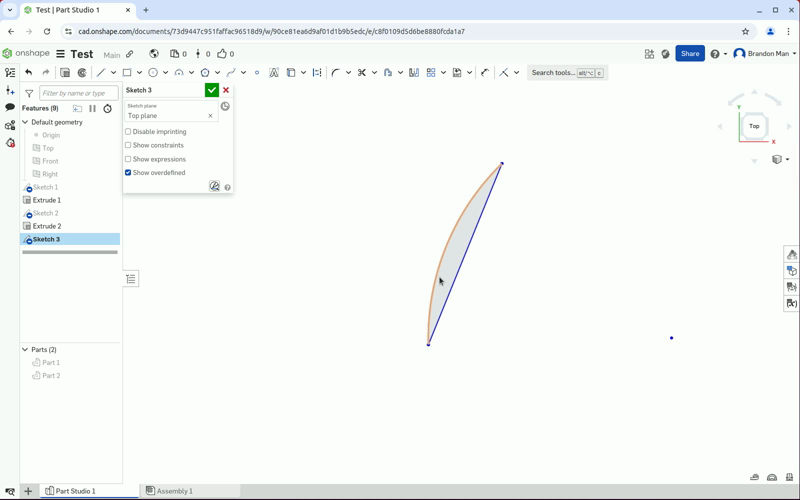
click(439, 276)
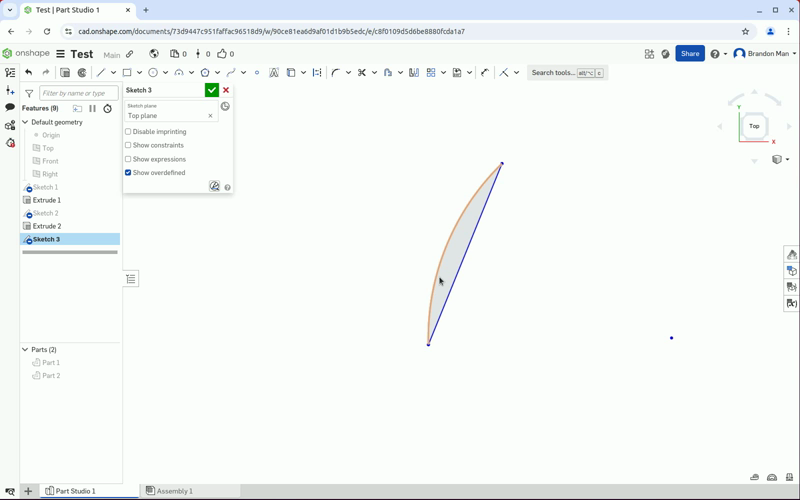
scroll(-6)
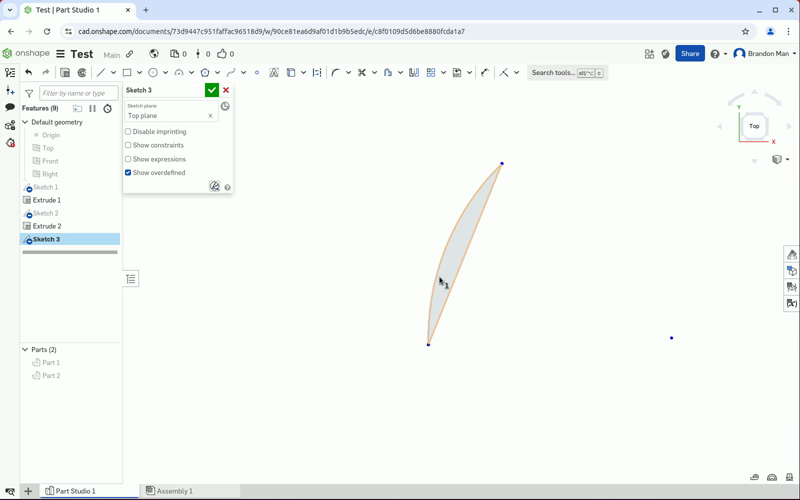
scroll(-6)
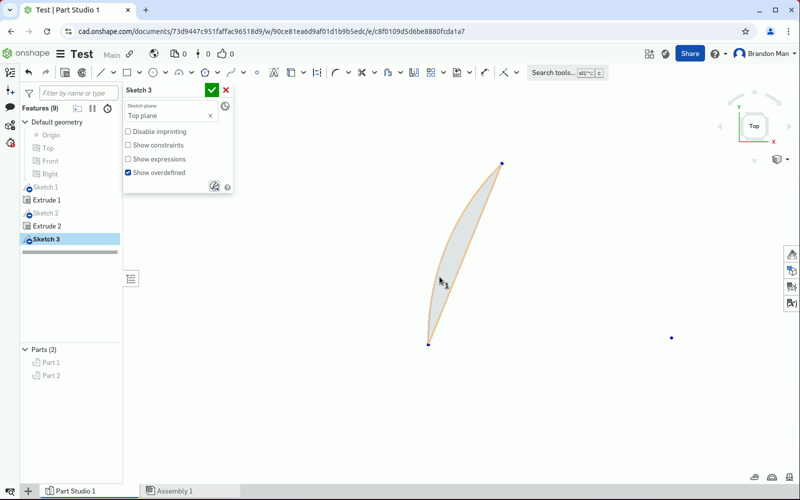
scroll(-6)
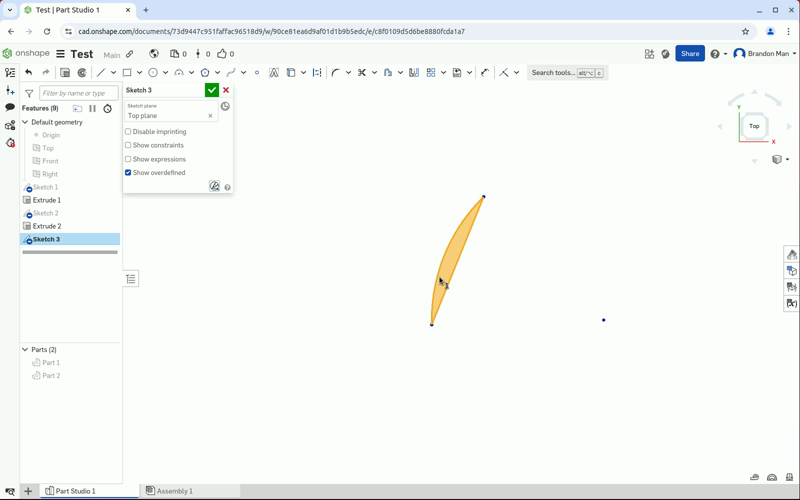
scroll(-6)
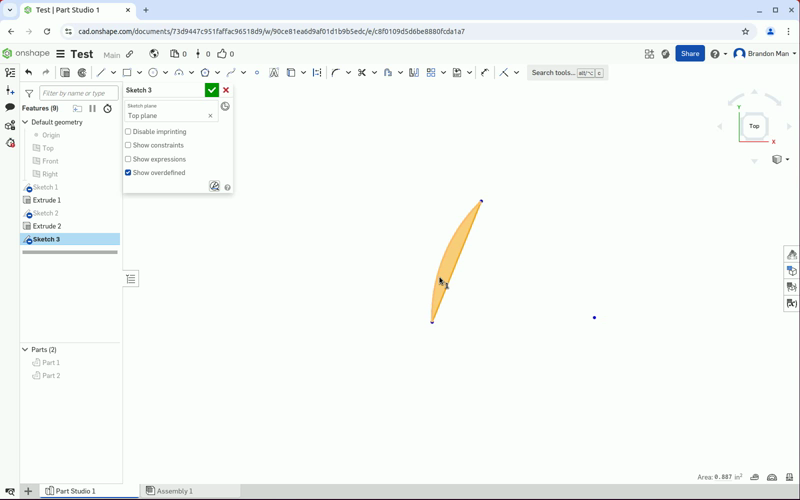
scroll(-6)
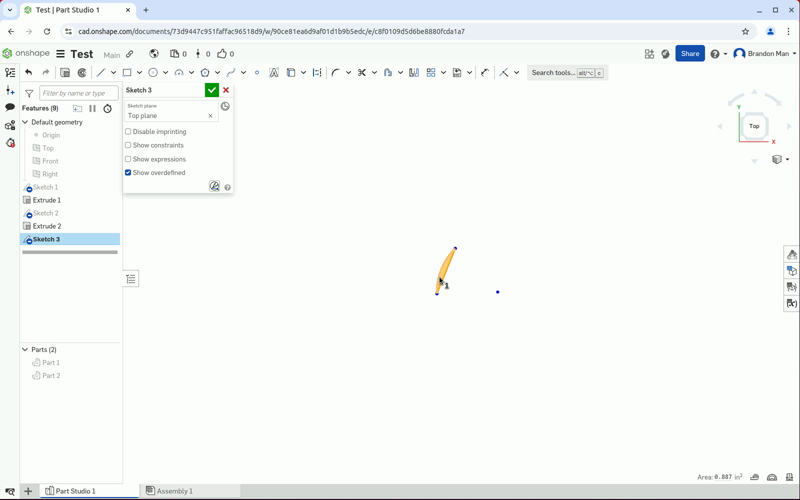
scroll(-6)
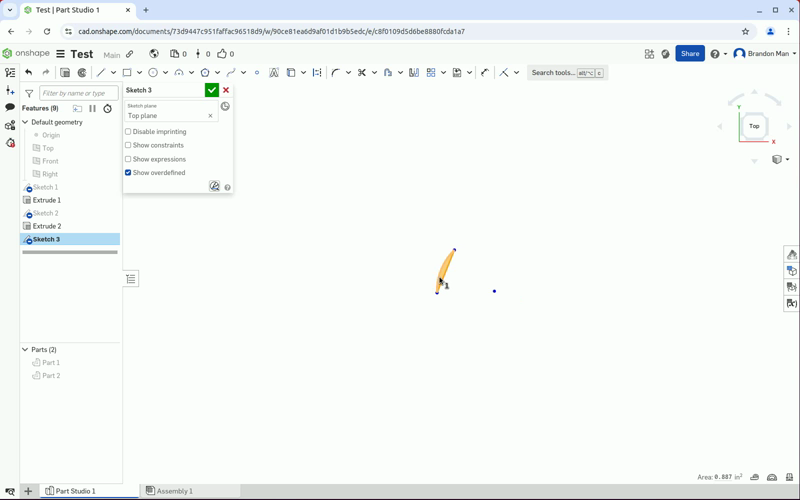
scroll(-6)
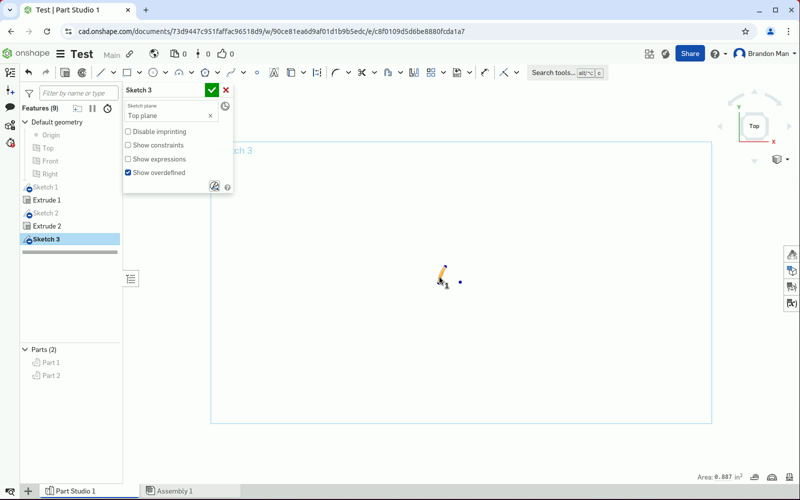
mouse_move(73, 352)
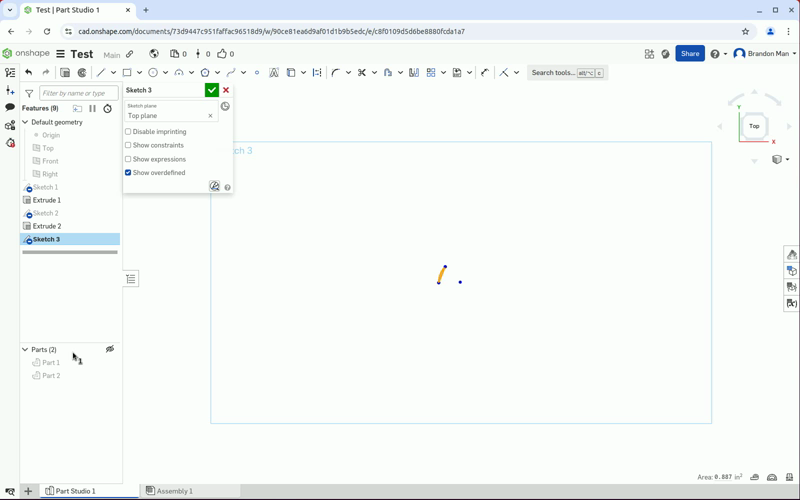
key(shift+y)
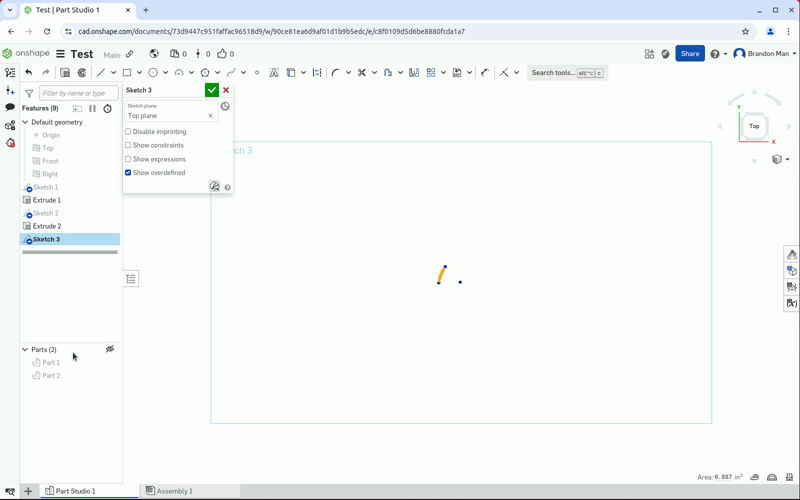
key(shift+e)
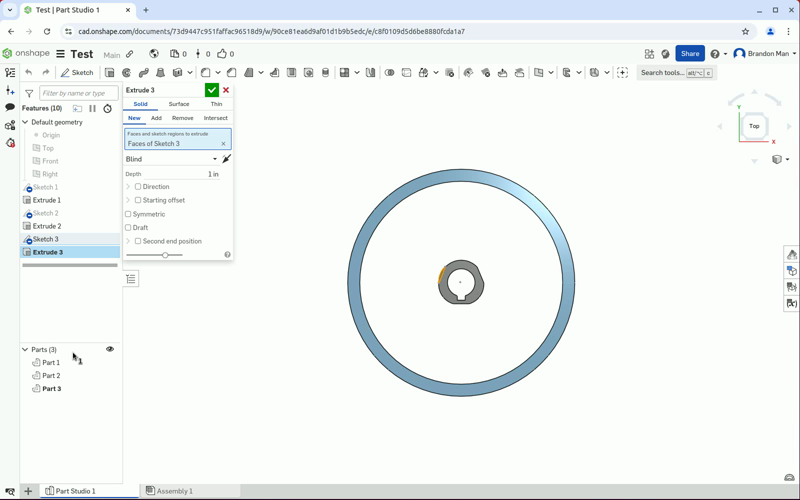
mouse_move(143, 106)
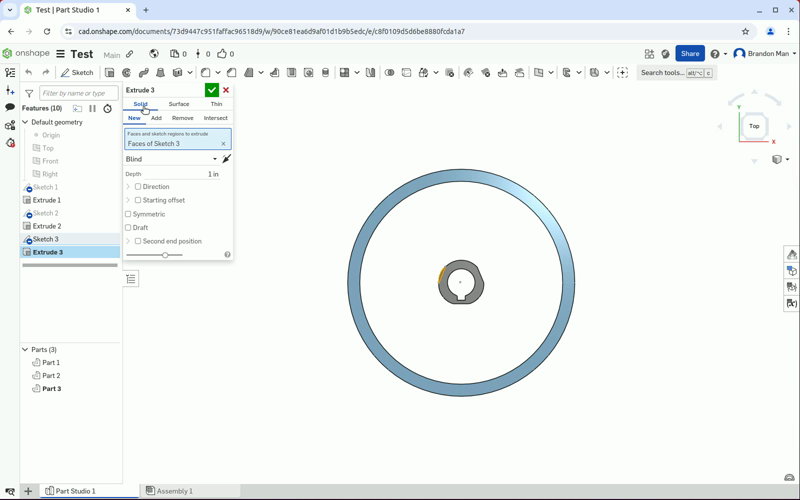
click(143, 106)
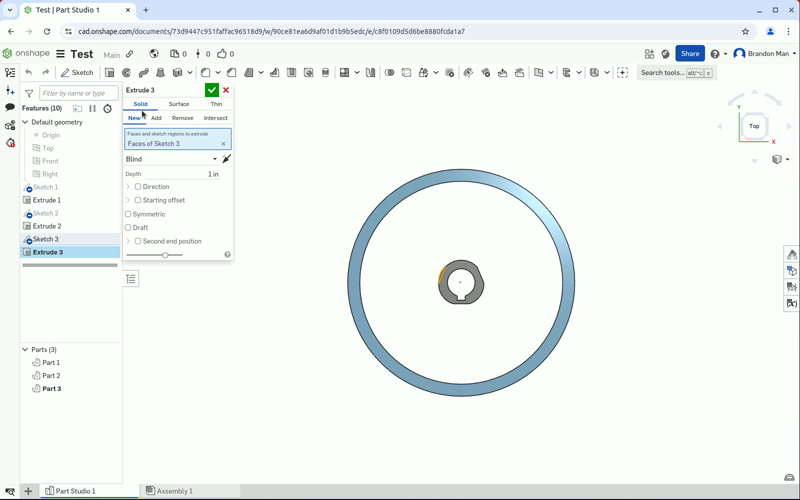
mouse_move(137, 120)
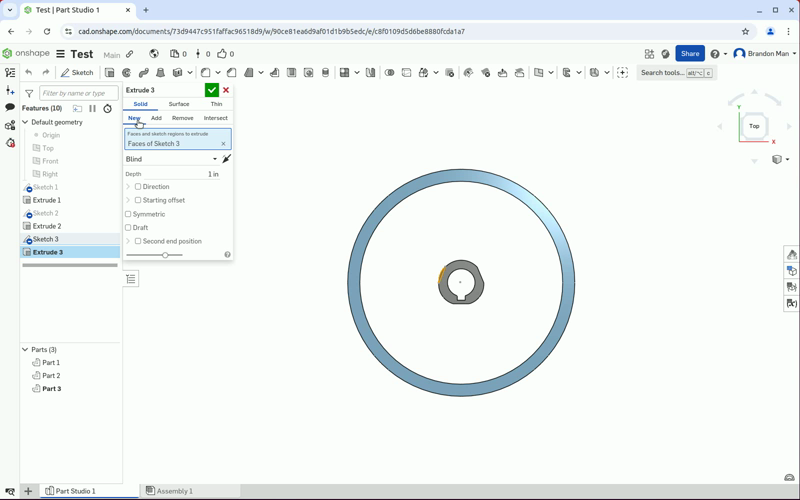
click(137, 120)
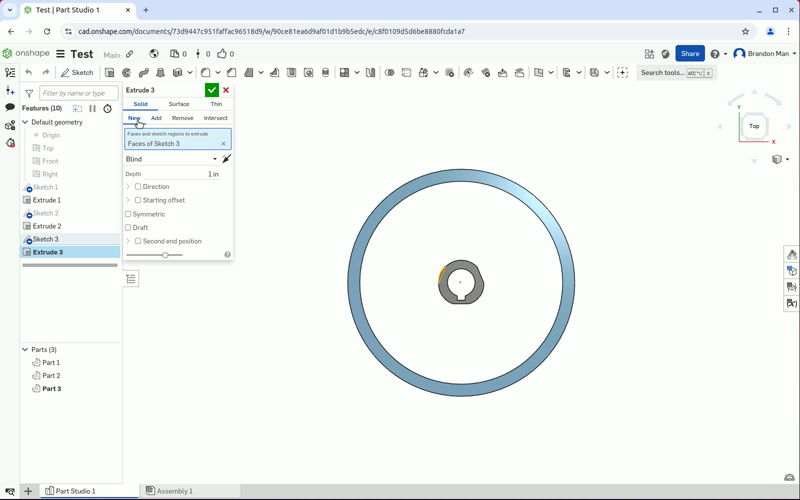
key(tab, 4)
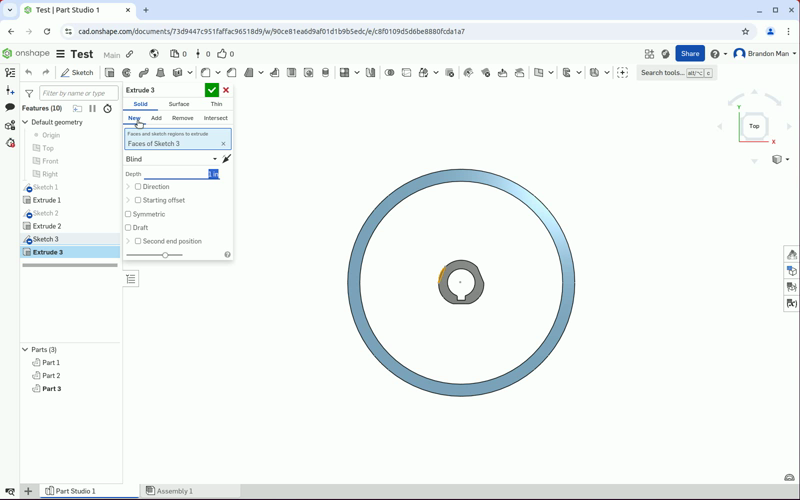
text(5.778)
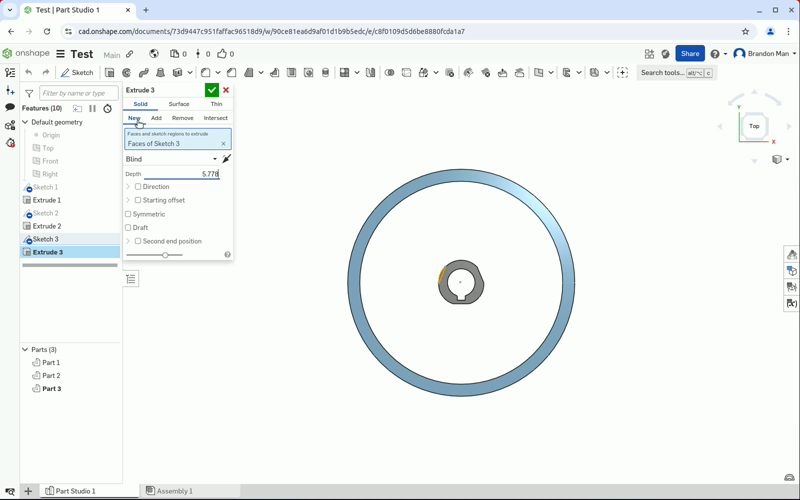
key(tab, 3)
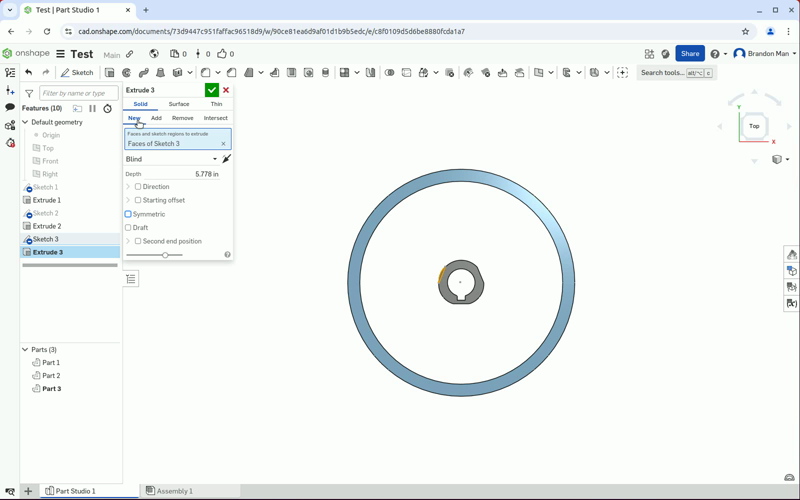
key(space)
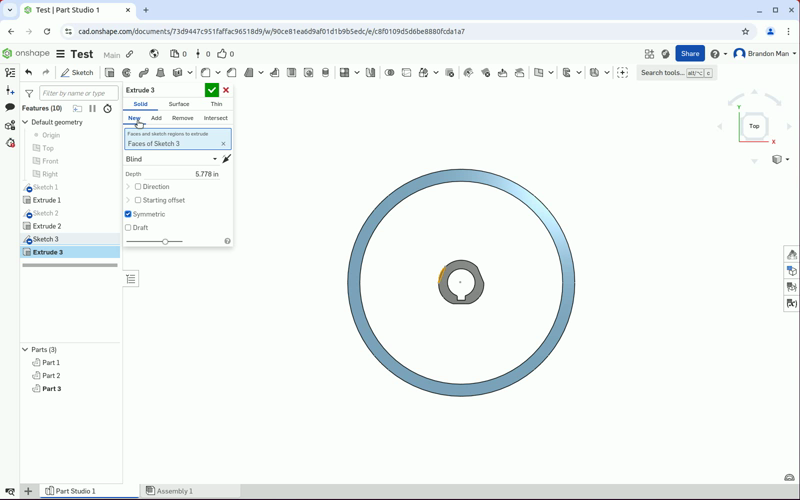
key(enter)
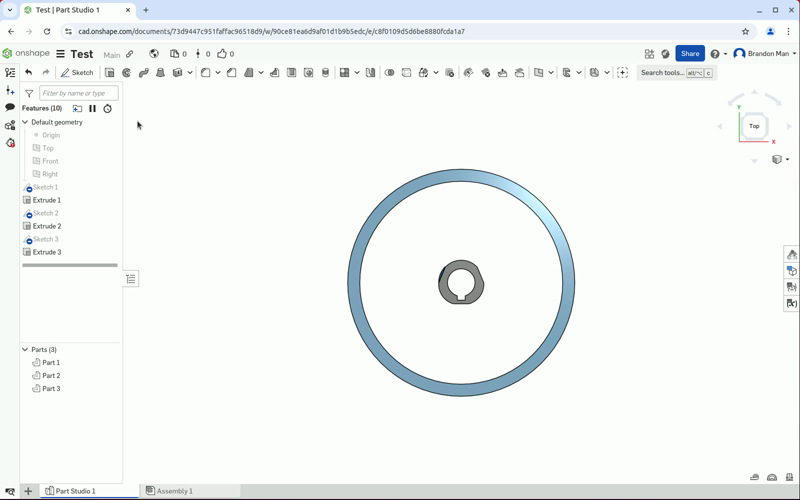
key(shift+h)
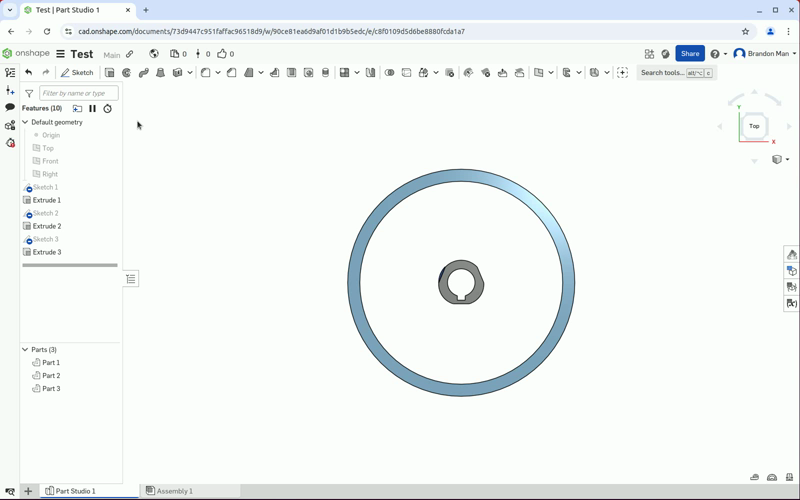
key(shift+h)
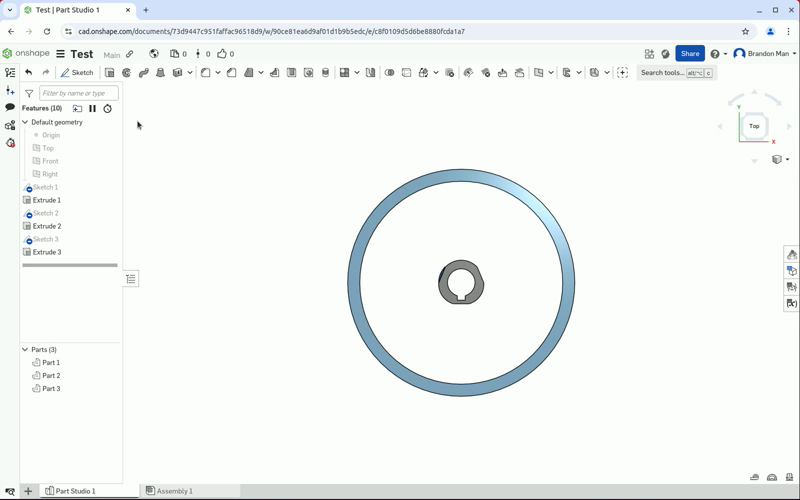
mouse_move(73, 189)
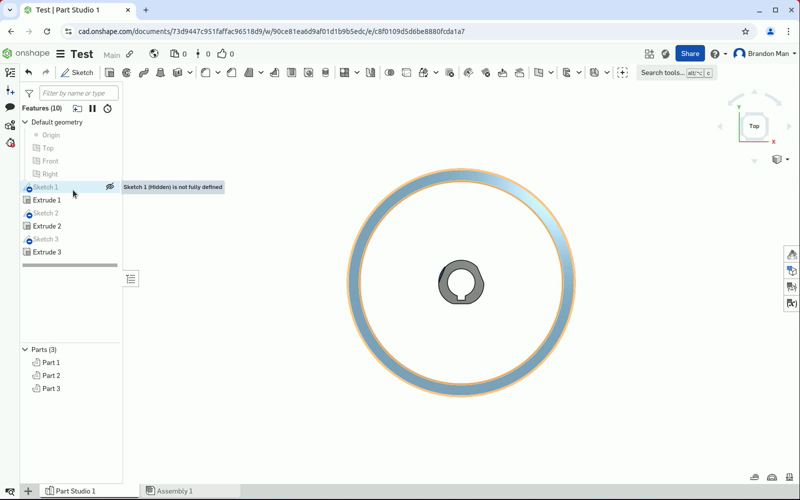
click(73, 189)
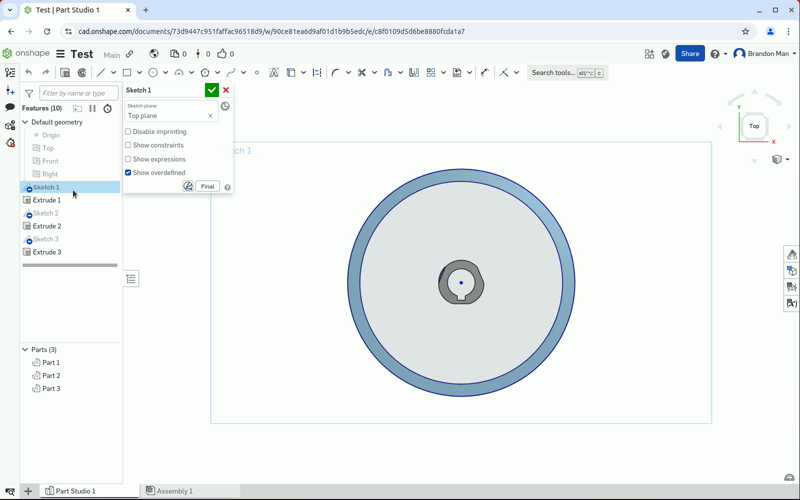
mouse_move(229, 92)
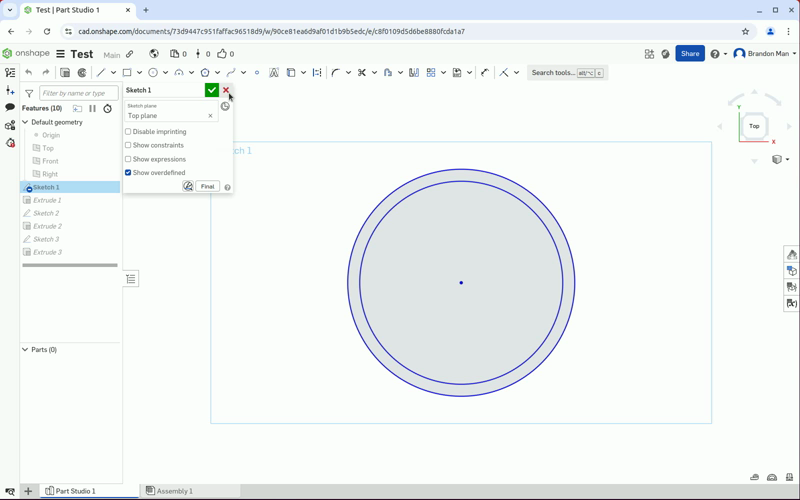
click(229, 92)
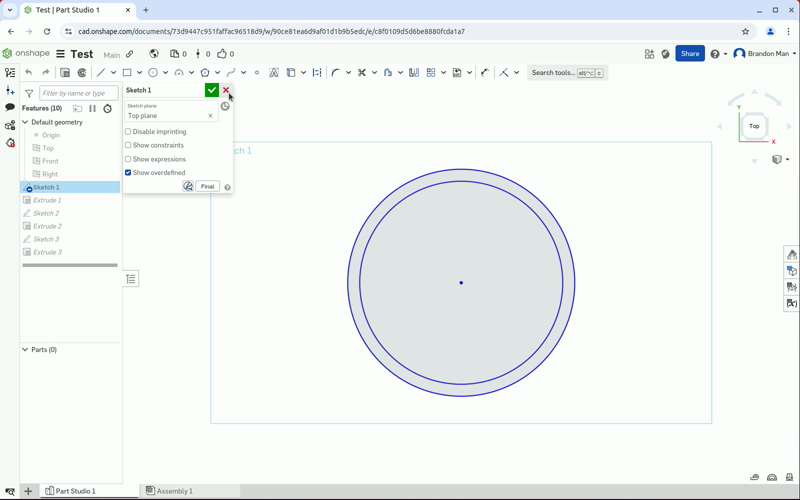
key(shift+s)
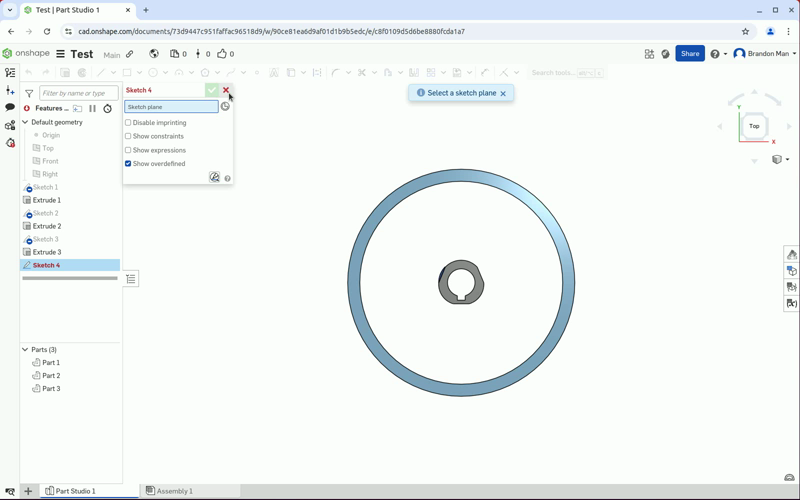
mouse_move(73, 150)
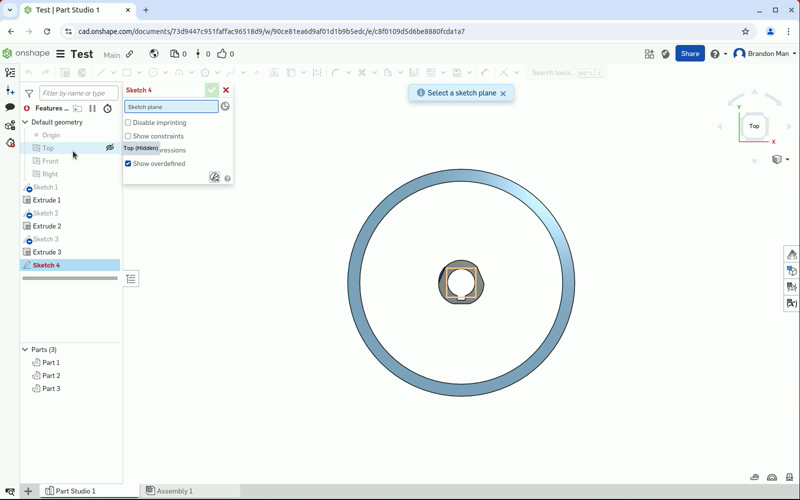
click(73, 150)
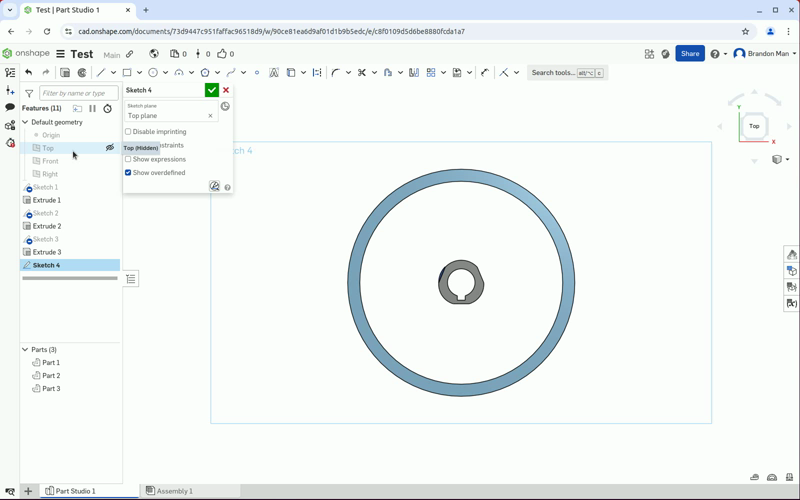
mouse_move(73, 352)
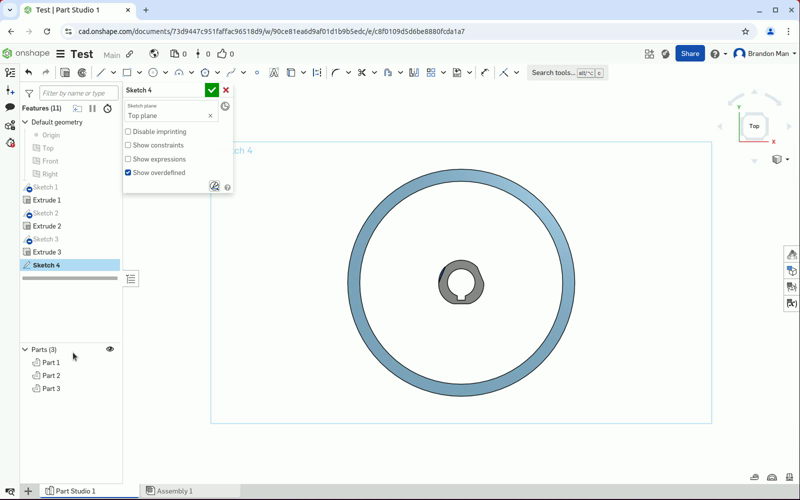
key(y)
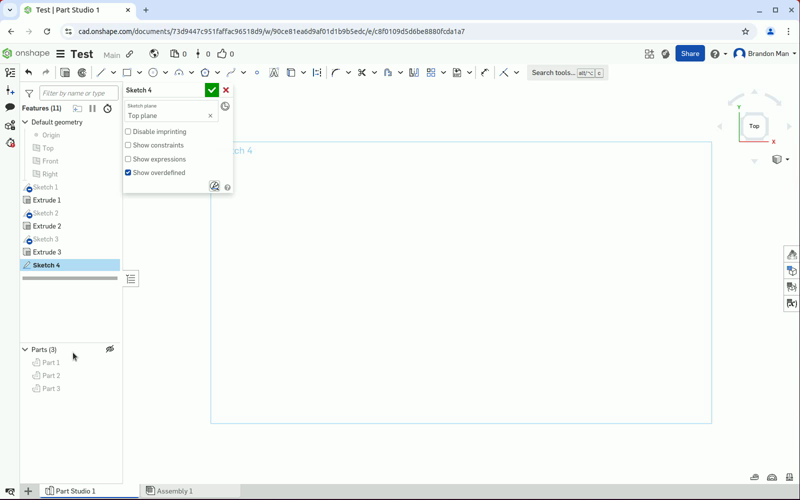
key(l)
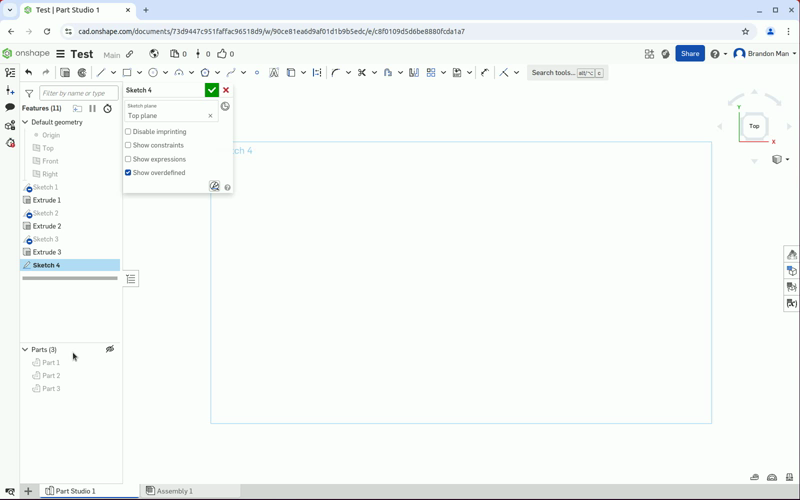
key_down(shift)
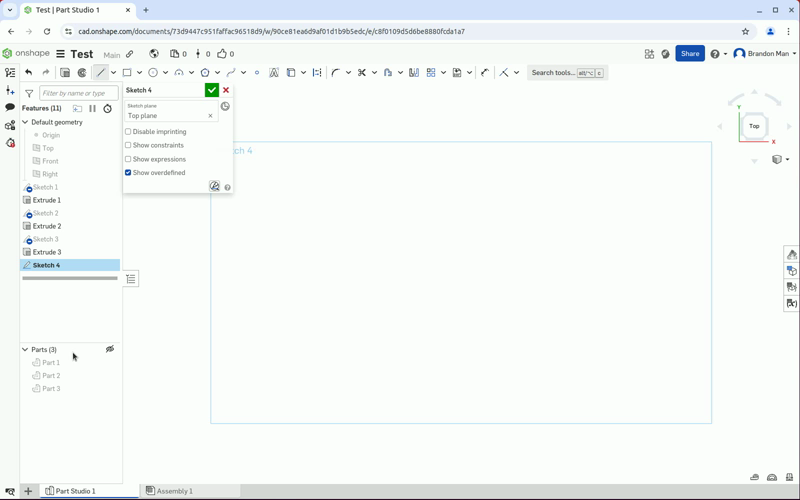
mouse_move(477, 267)
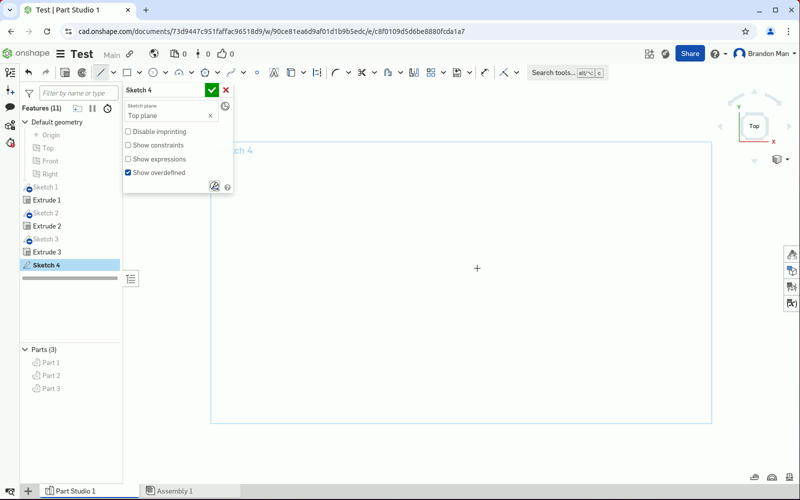
click(477, 267)
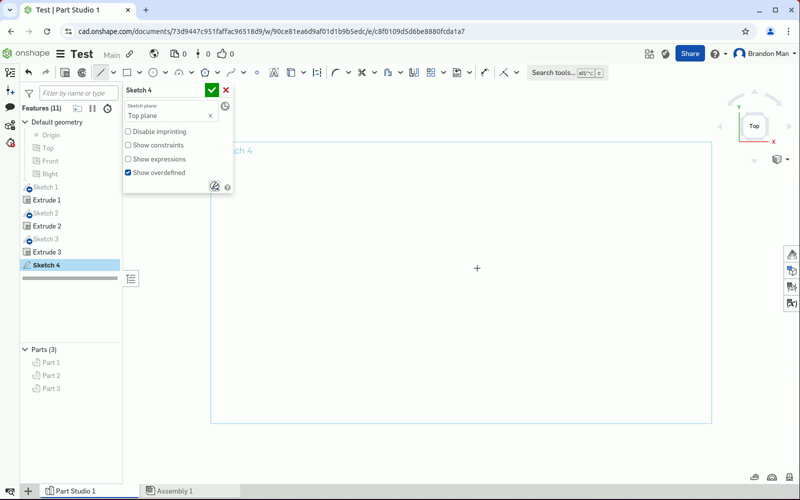
key_up(shift)
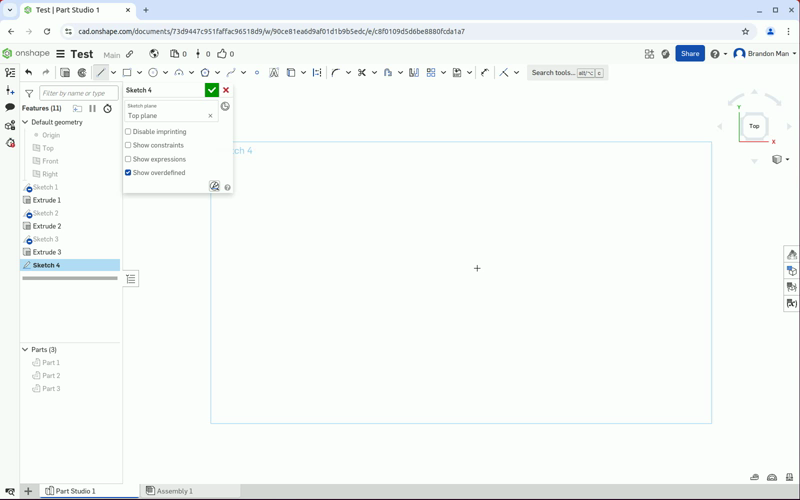
key_down(shift)
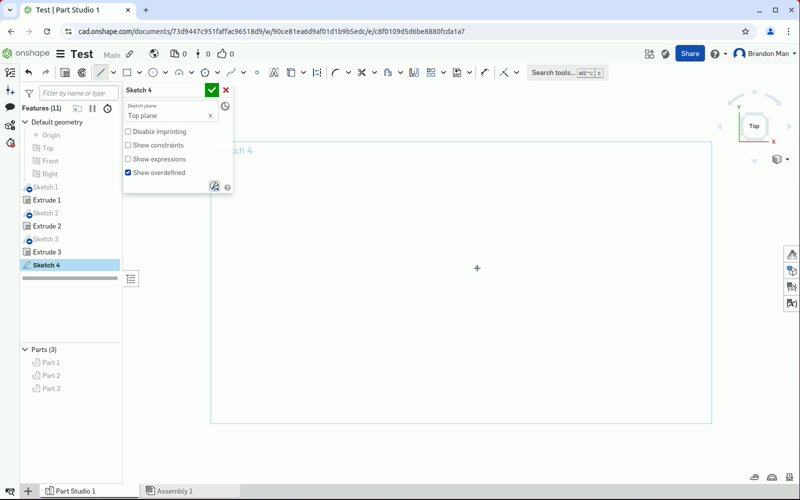
mouse_move(507, 267)
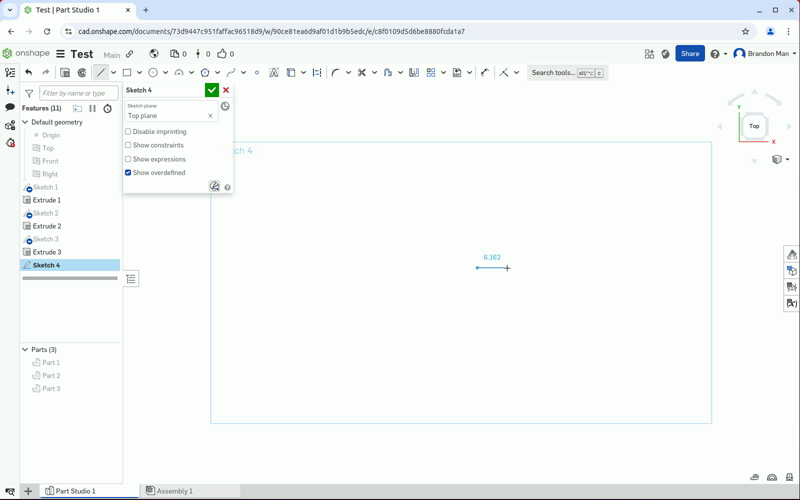
mouse_move(483, 283)
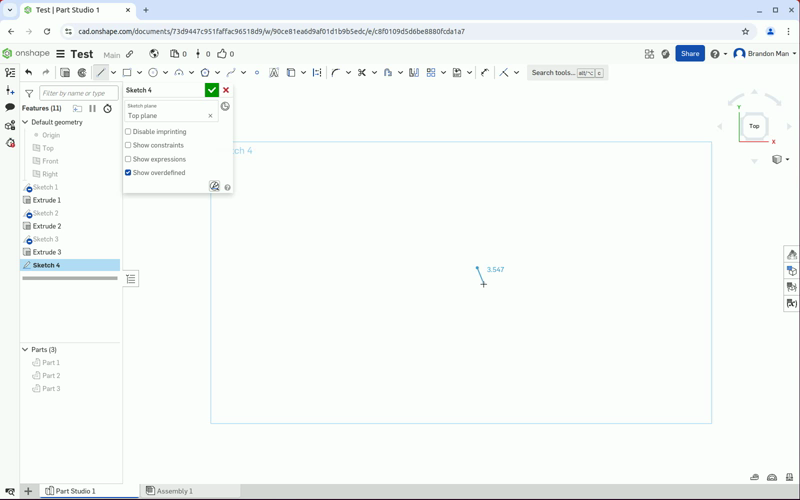
click(483, 283)
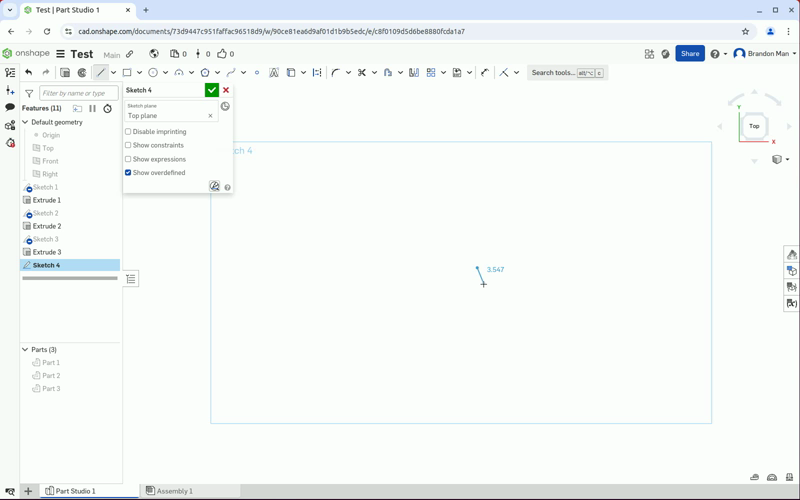
key_up(shift)
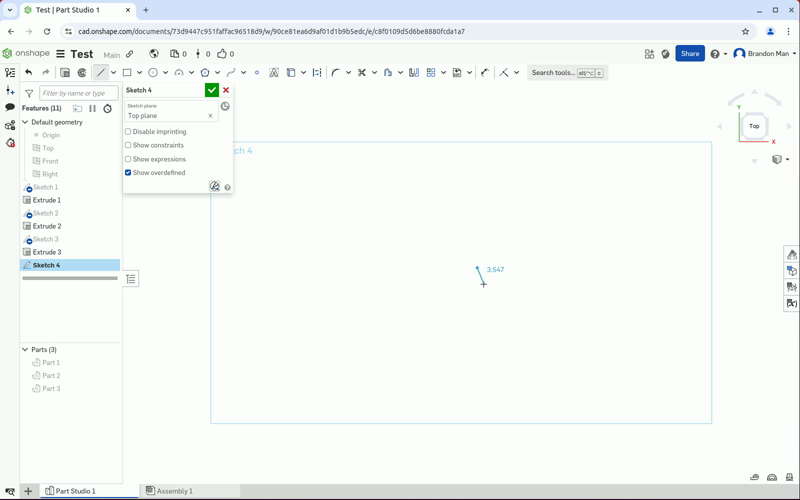
key(esc)
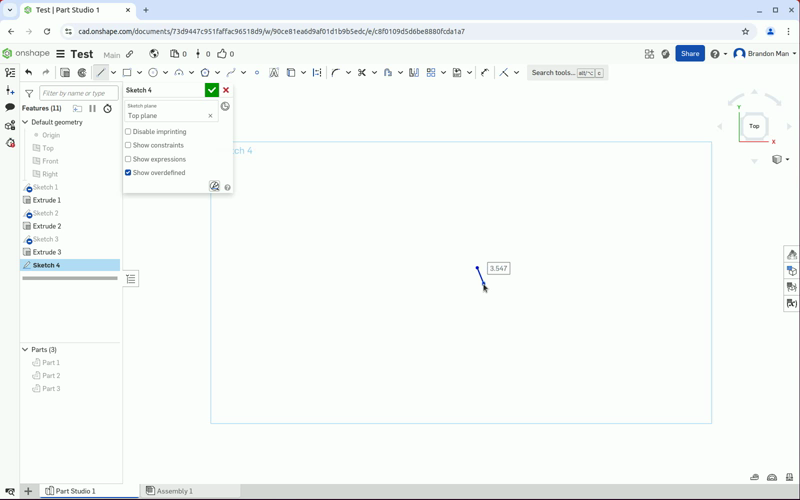
key(a)
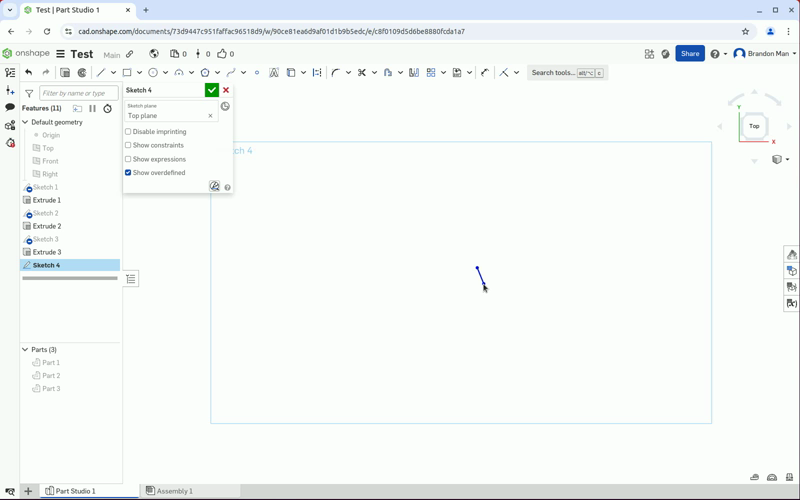
mouse_move(483, 283)
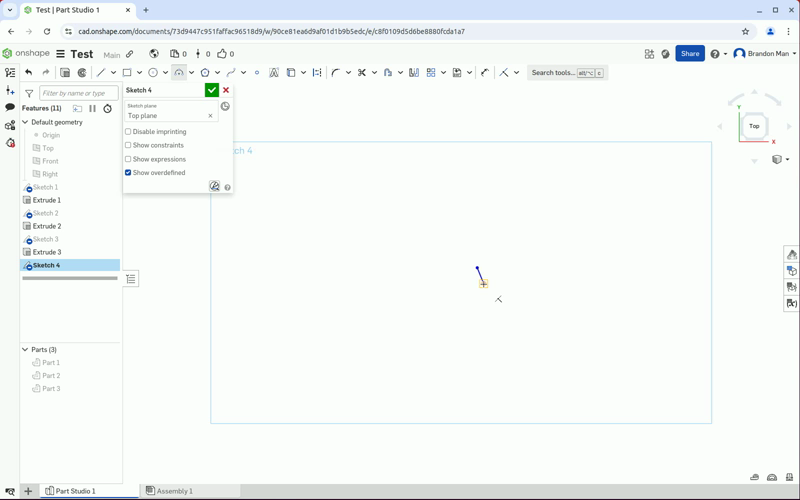
click(483, 283)
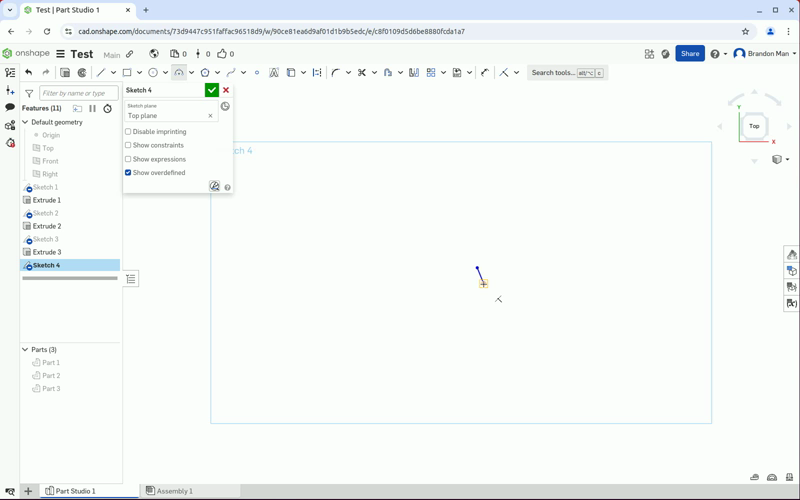
mouse_move(477, 267)
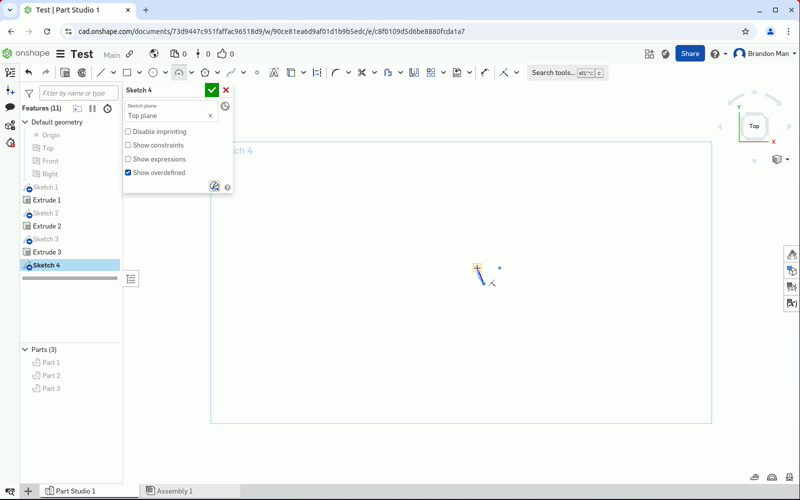
click(477, 267)
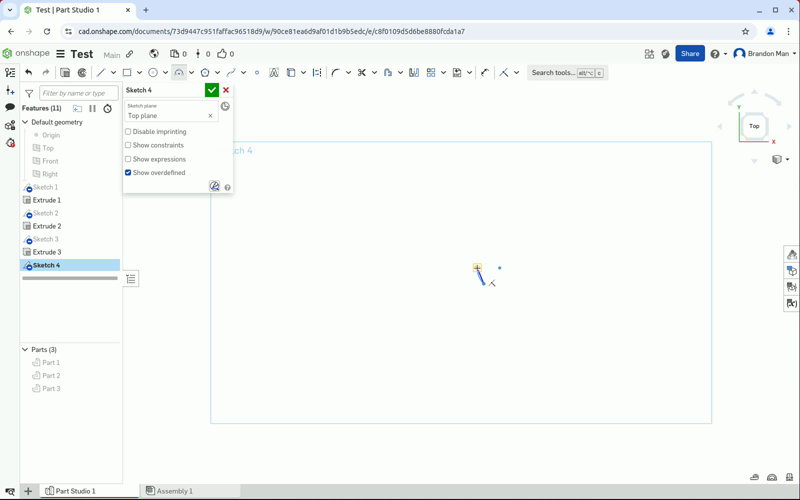
key_down(shift)
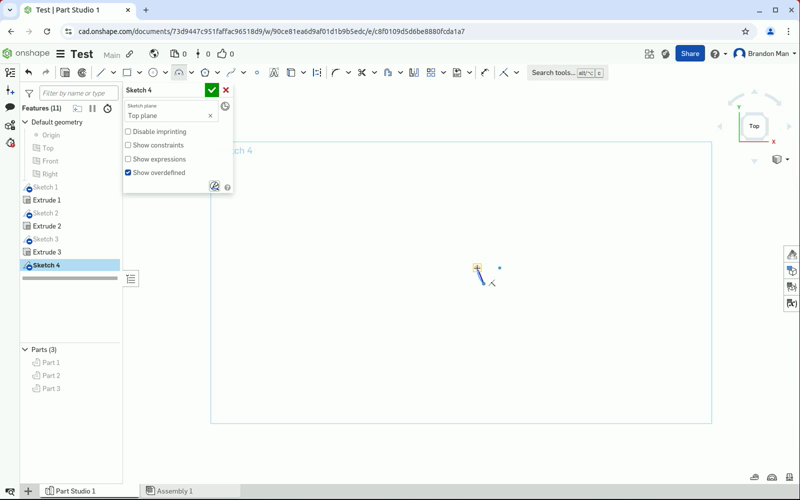
mouse_move(482, 275)
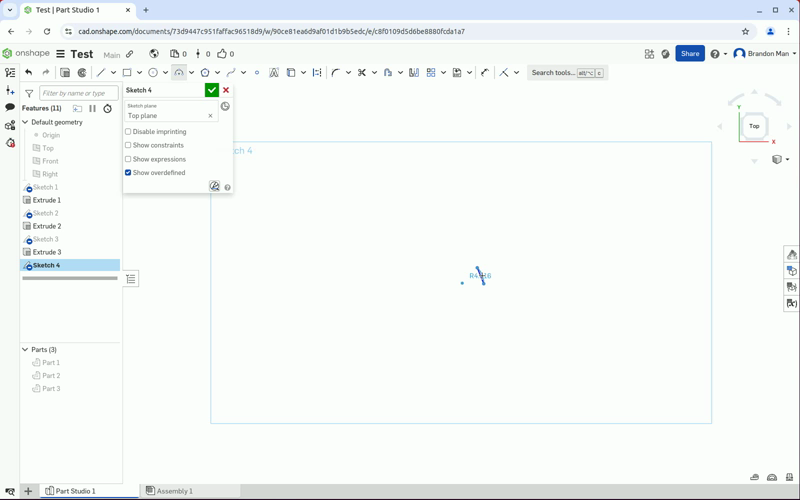
click(482, 275)
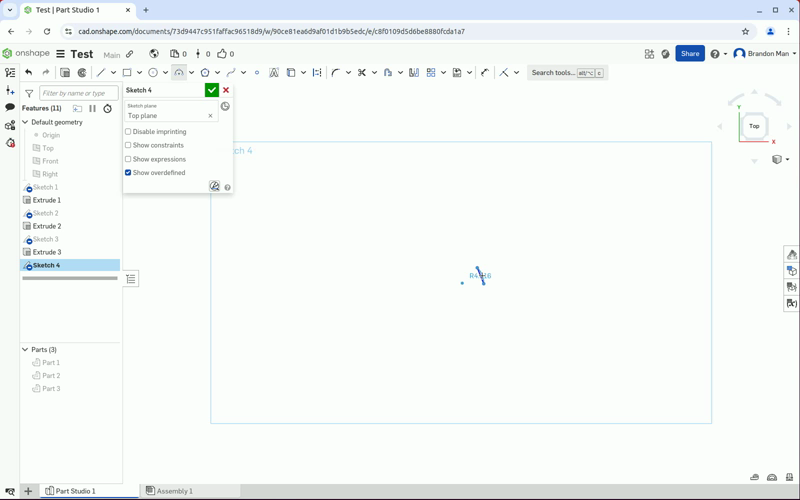
key_up(shift)
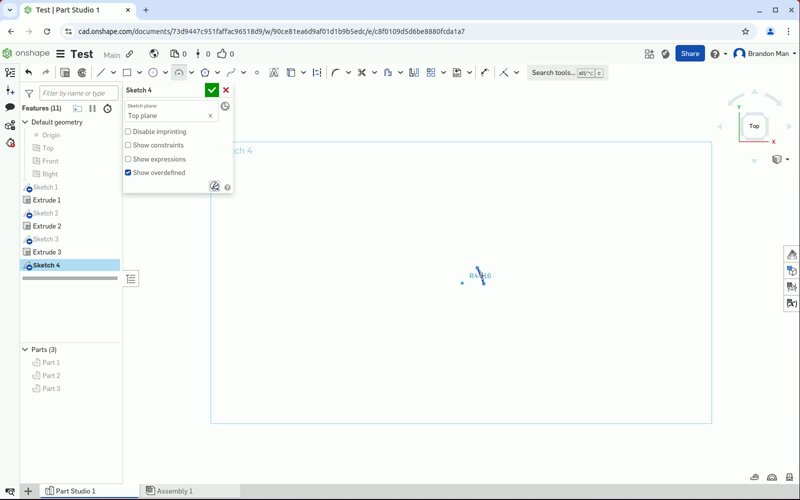
key(esc)
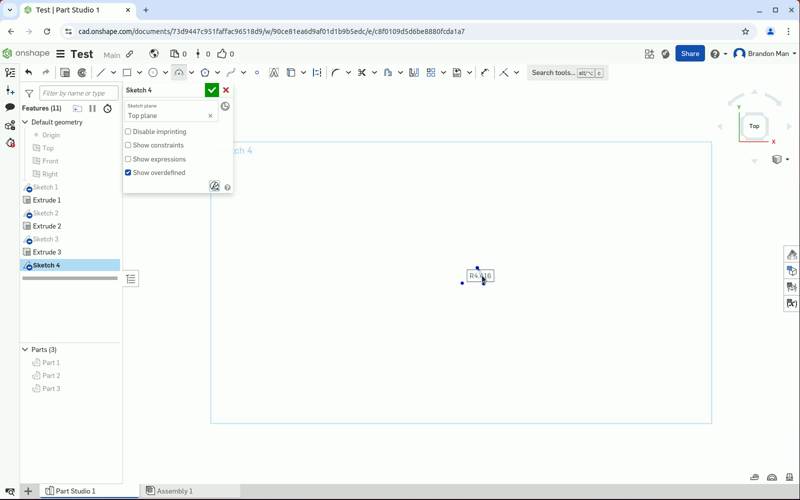
mouse_move(481, 277)
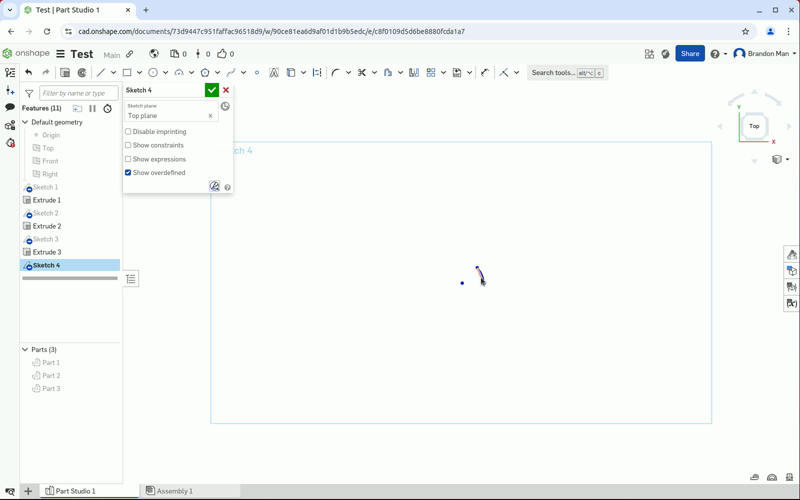
scroll(6)
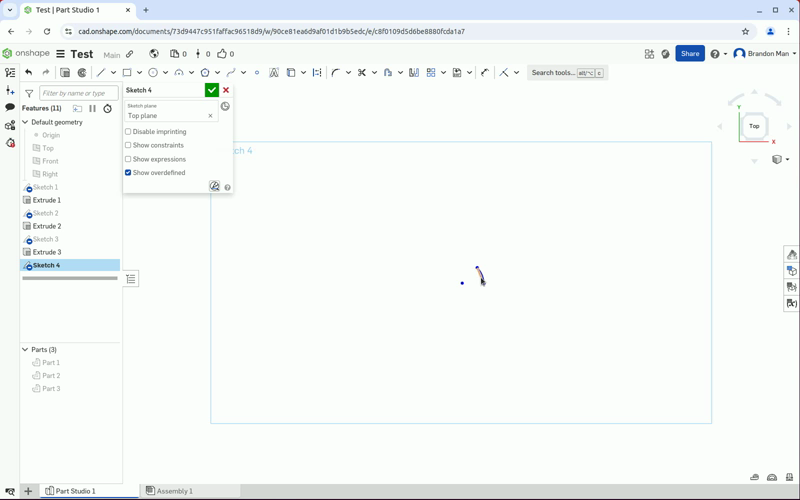
scroll(6)
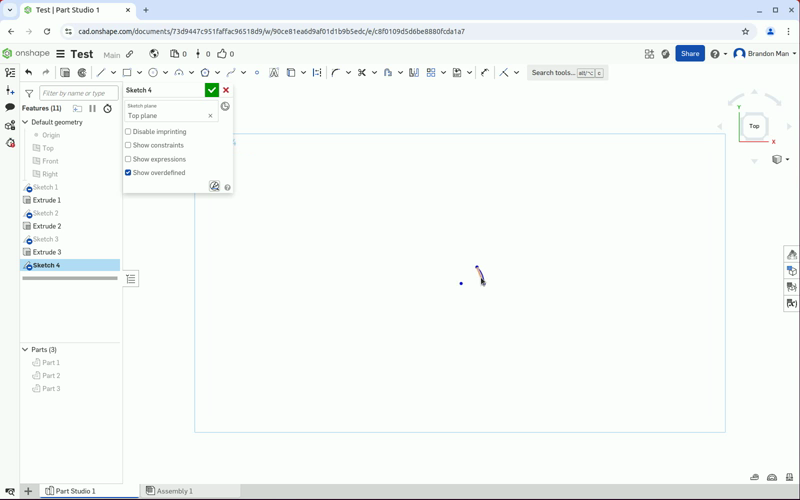
scroll(6)
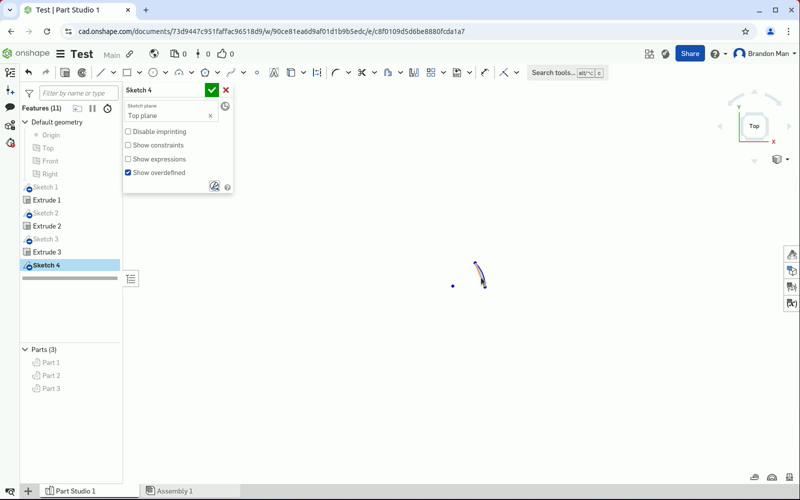
scroll(6)
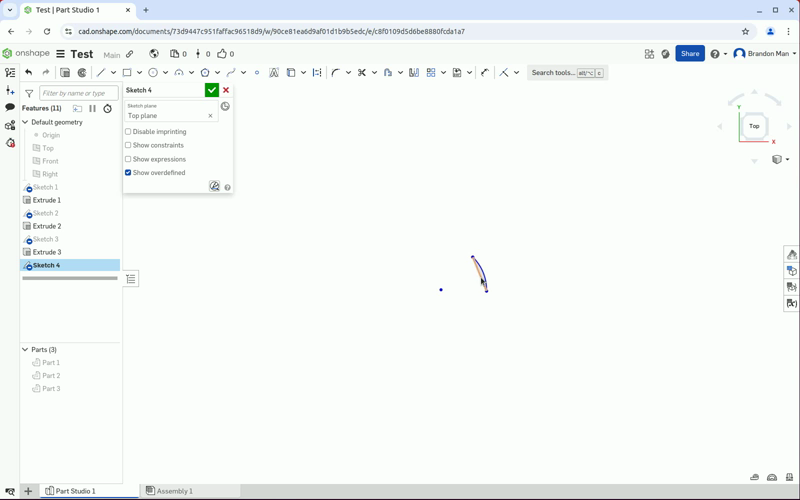
scroll(6)
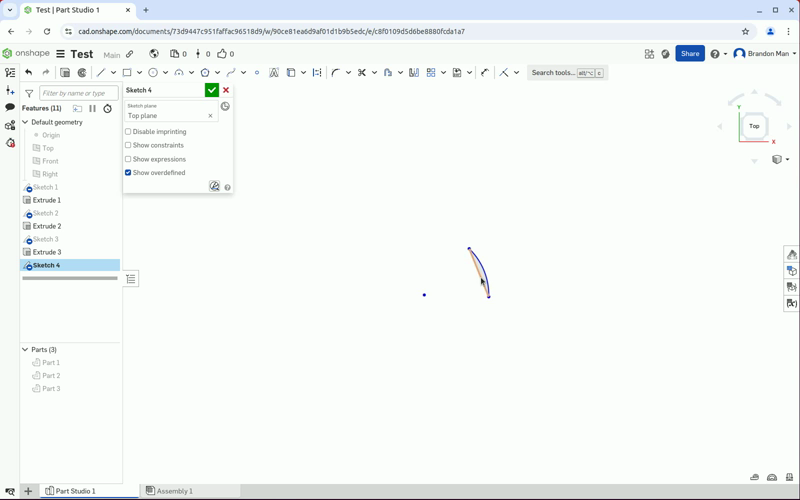
scroll(6)
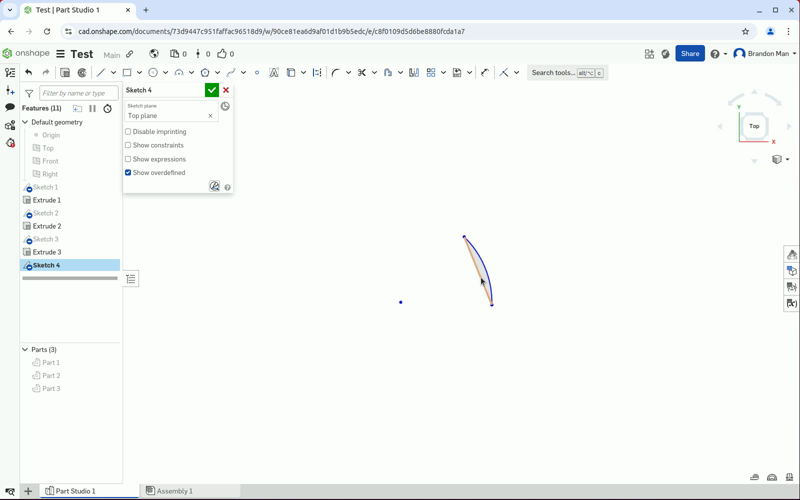
scroll(6)
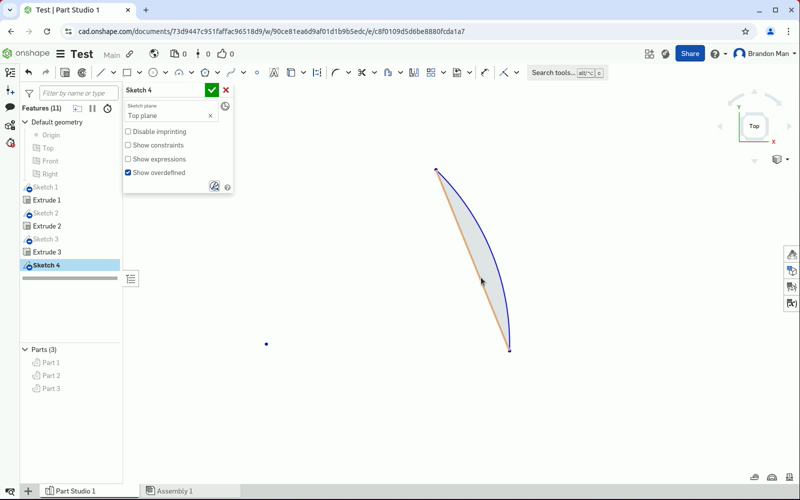
click(481, 277)
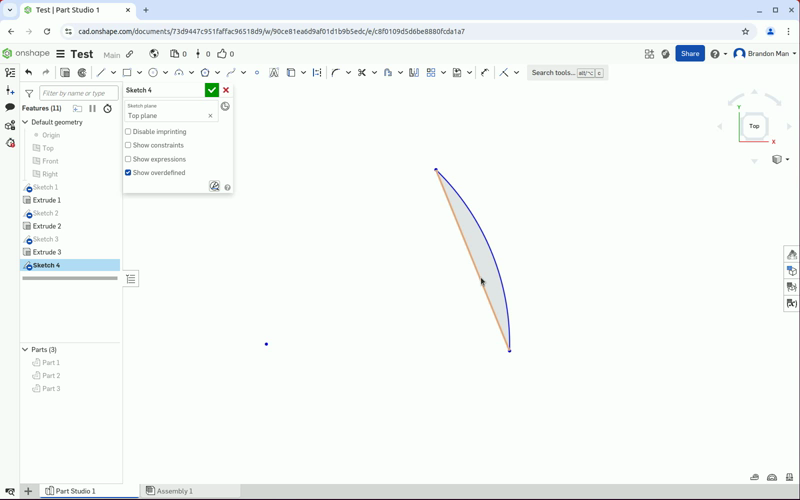
scroll(-6)
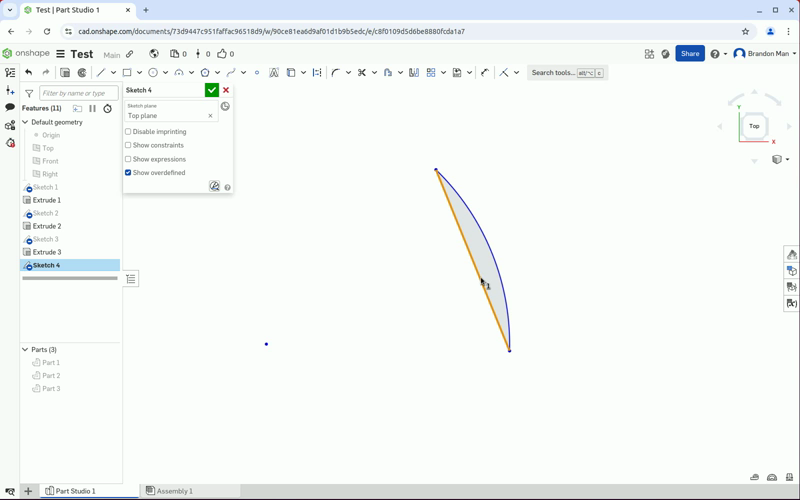
scroll(-6)
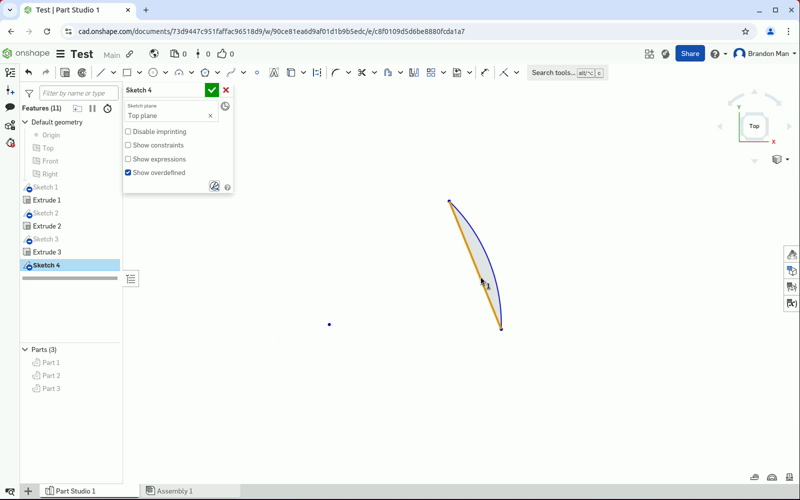
scroll(-6)
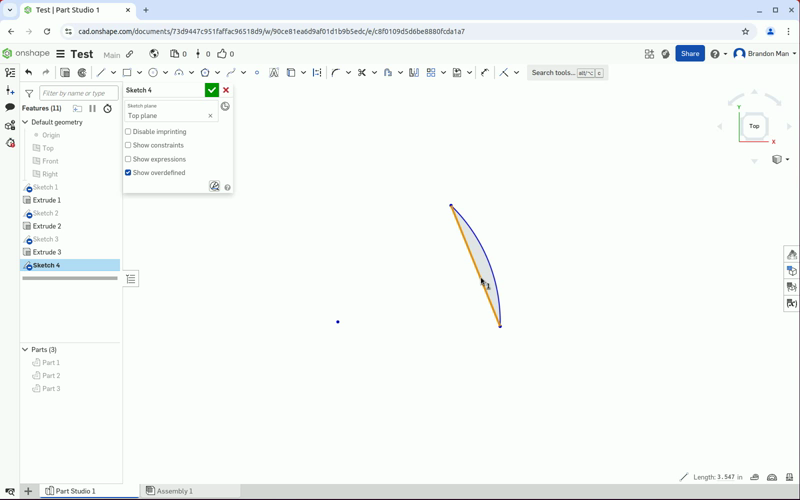
scroll(-6)
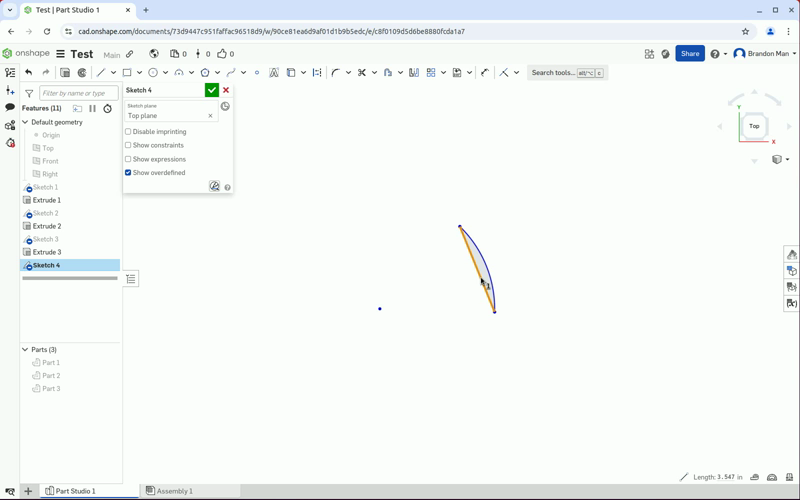
scroll(-6)
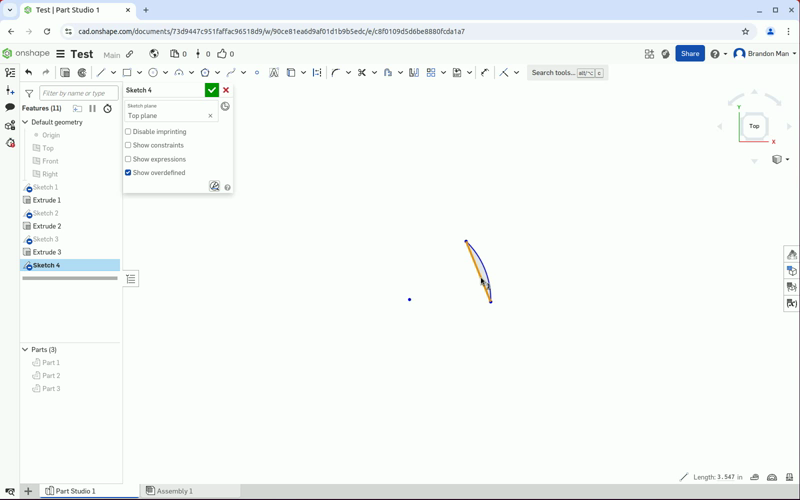
scroll(-6)
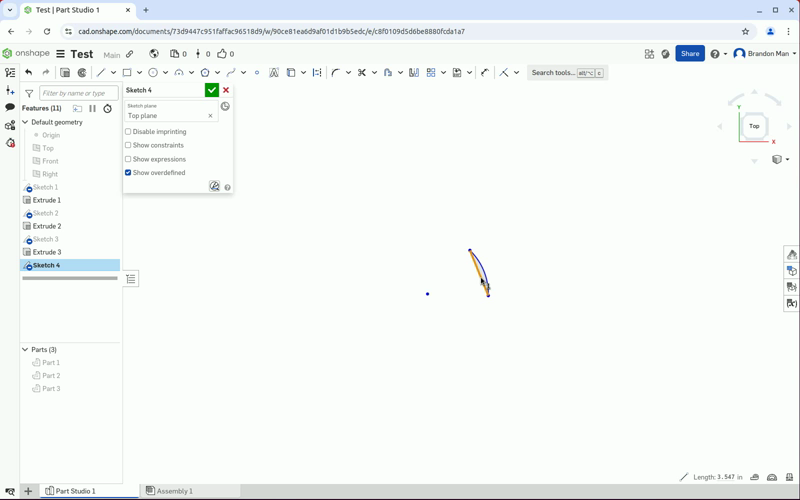
scroll(-6)
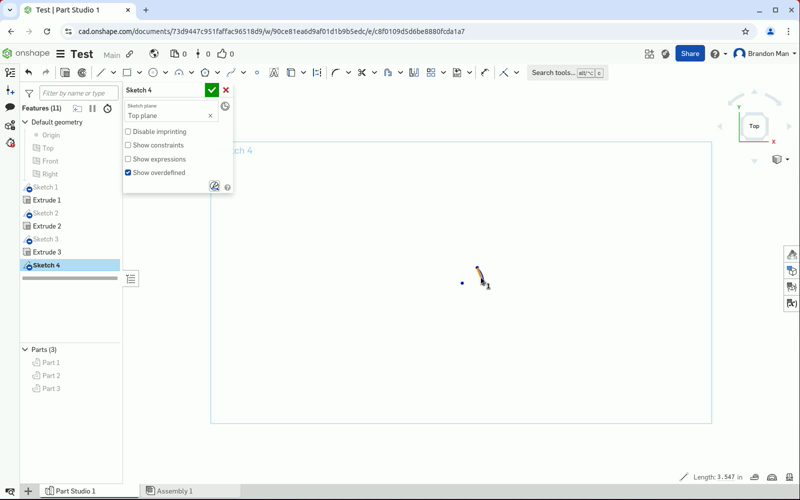
mouse_move(73, 352)
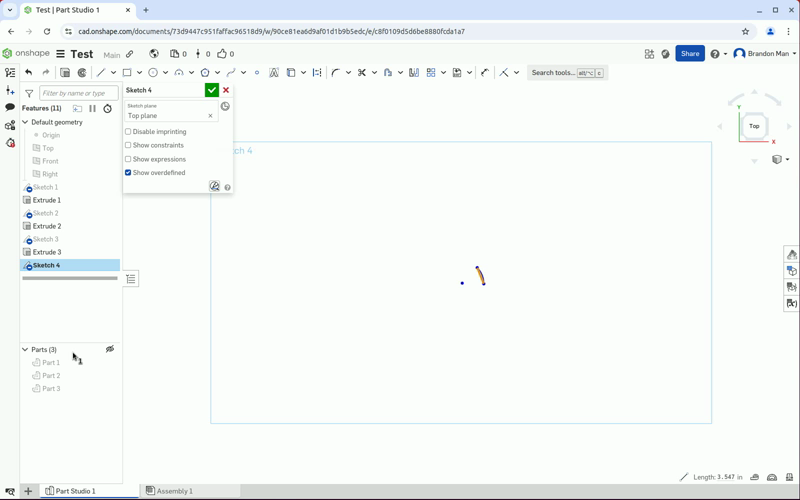
key(shift+y)
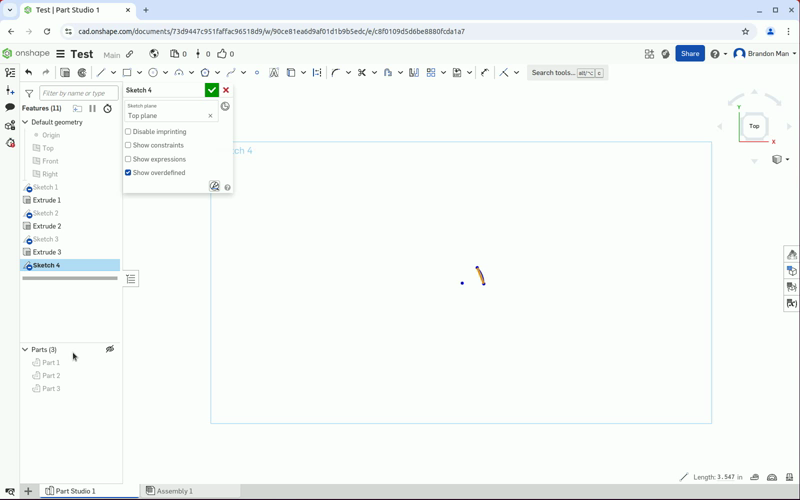
key(shift+e)
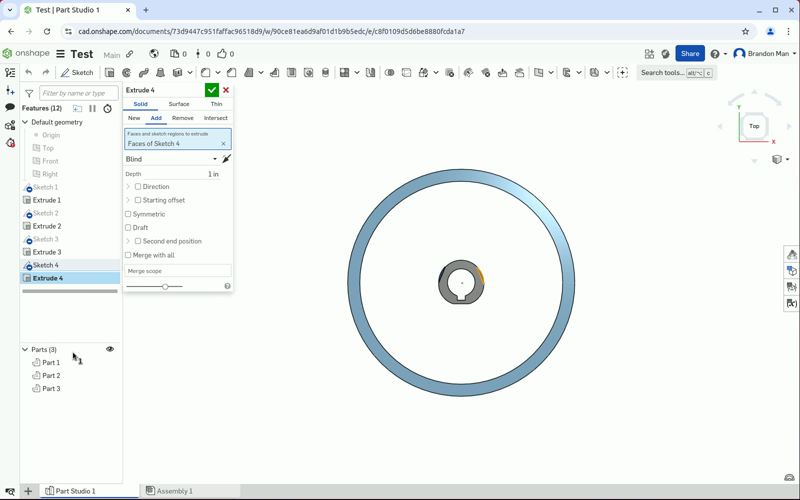
mouse_move(143, 106)
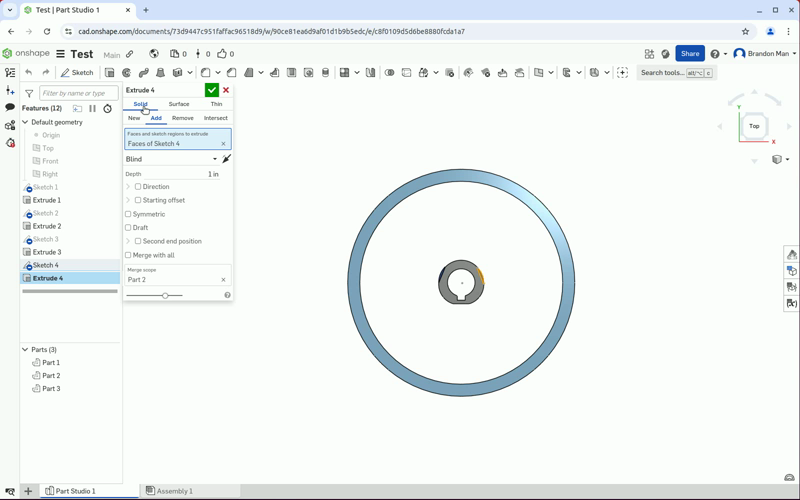
click(143, 106)
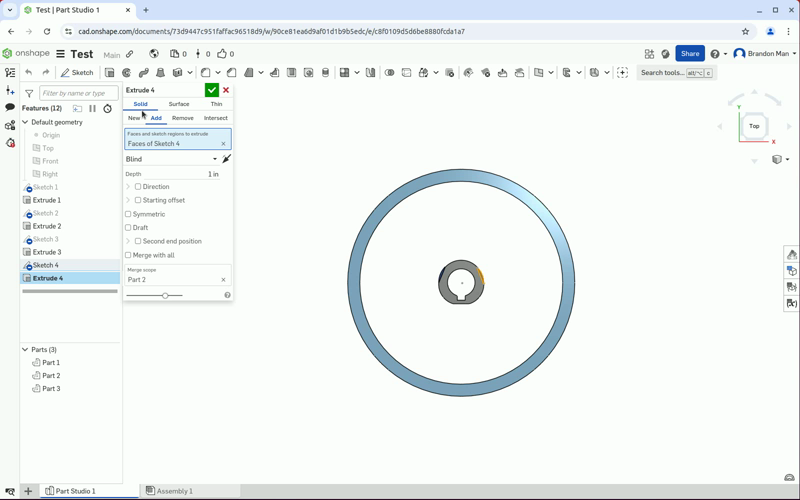
mouse_move(137, 120)
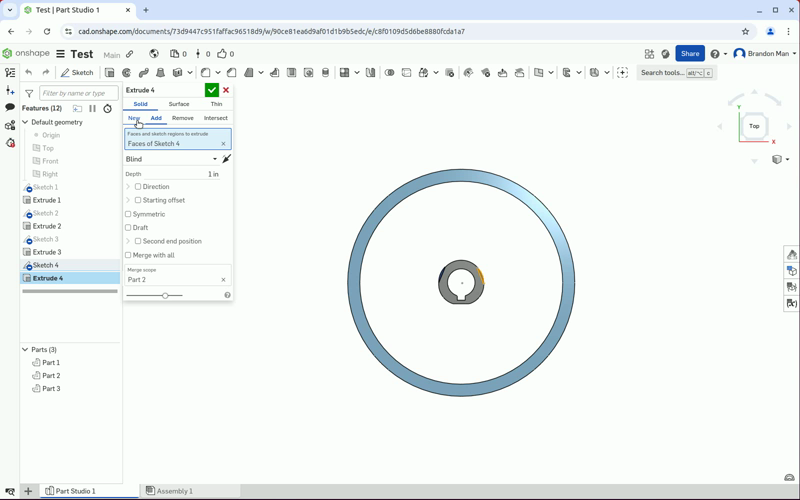
click(137, 120)
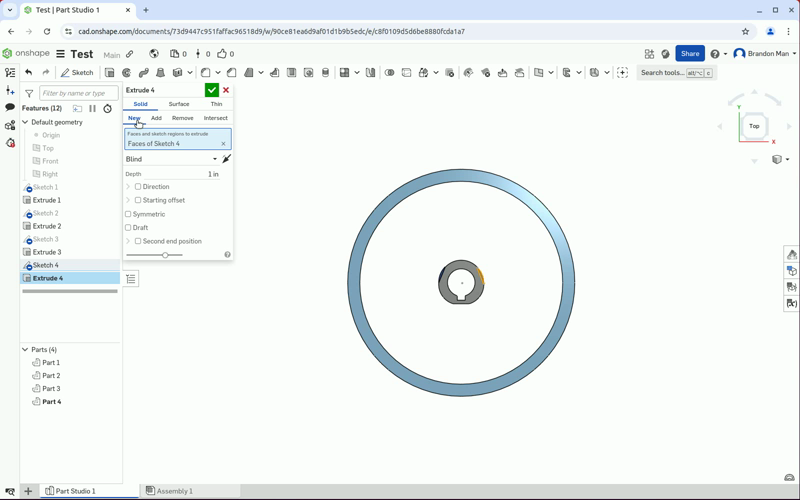
key(tab, 4)
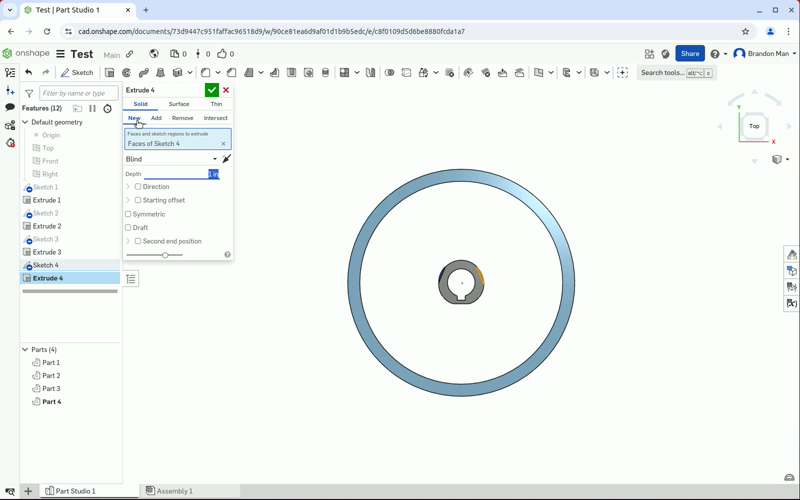
text(5.778)
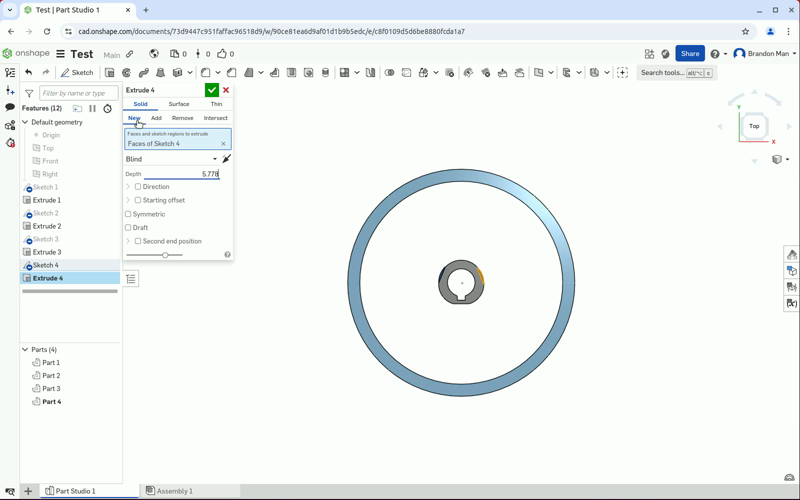
key(tab, 3)
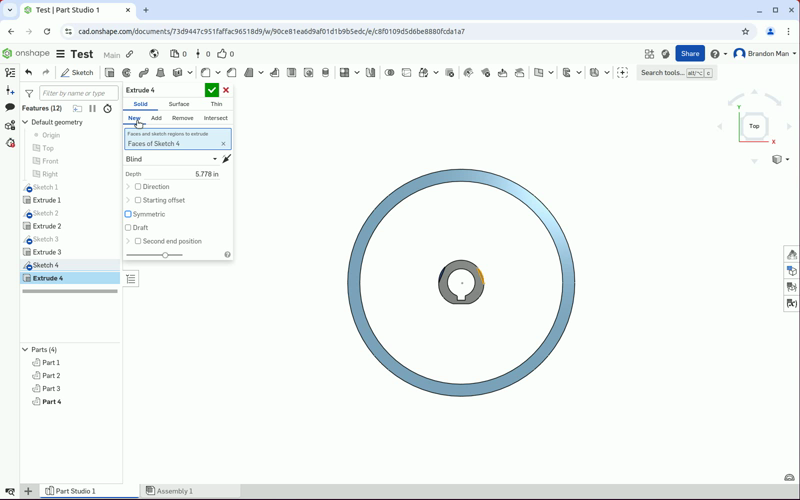
key(space)
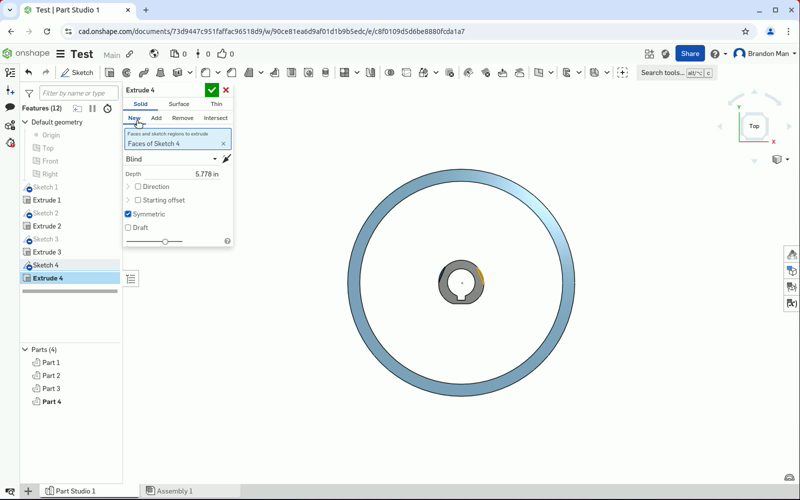
key(enter)
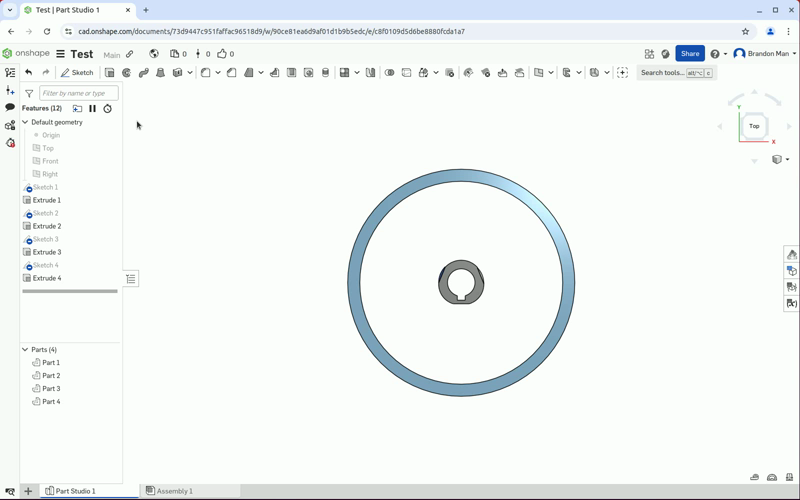
key(shift+h)
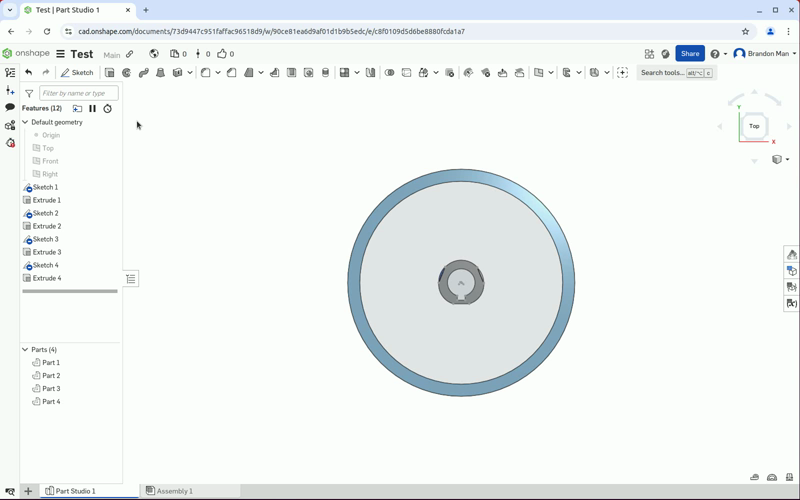
key(shift+h)
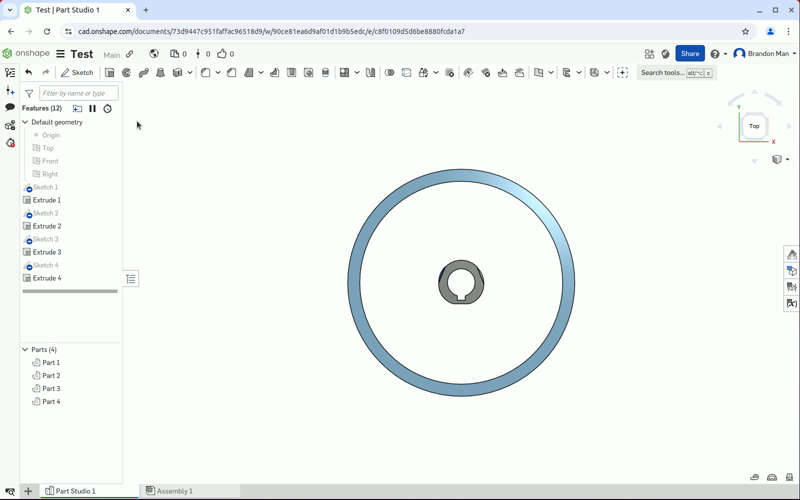
mouse_move(73, 189)
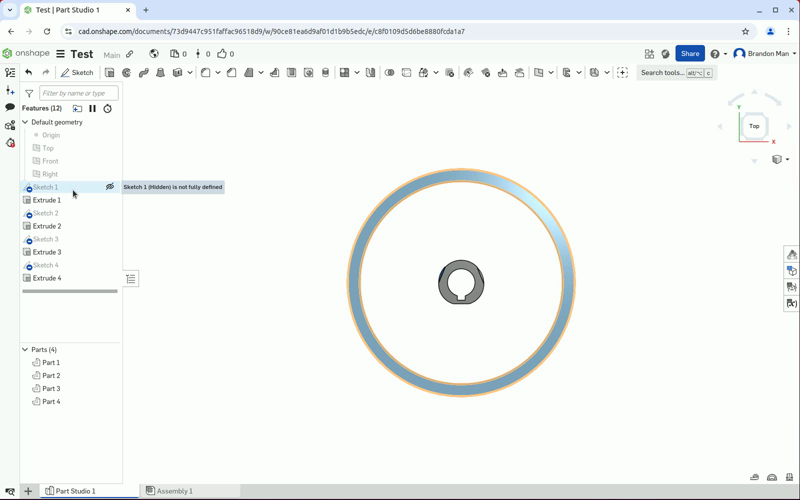
click(73, 189)
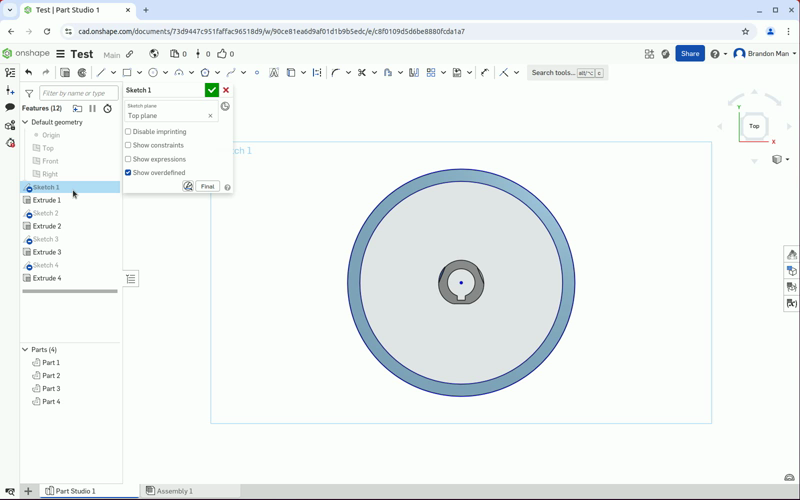
mouse_move(229, 92)
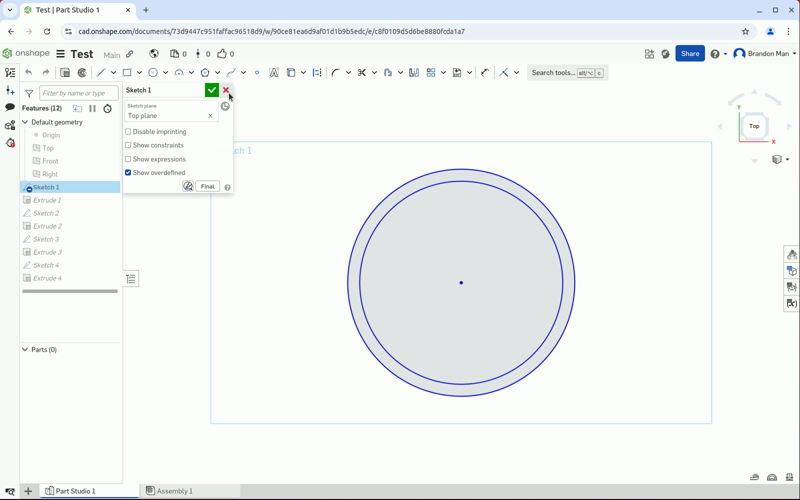
click(229, 92)
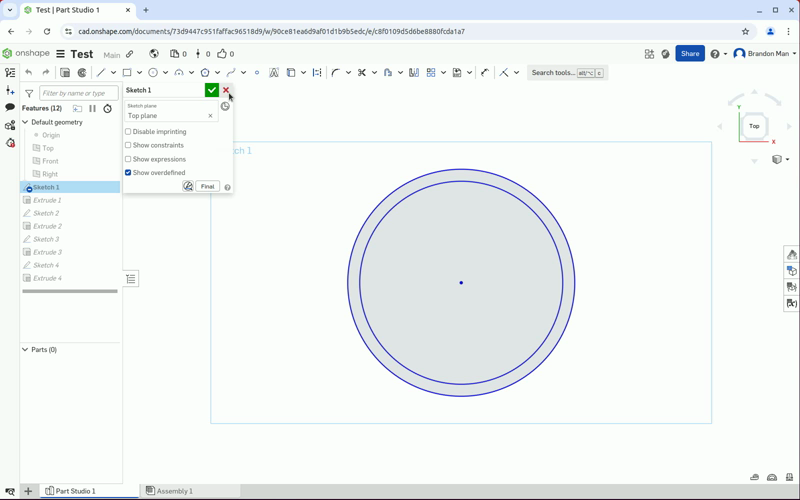
key(shift+s)
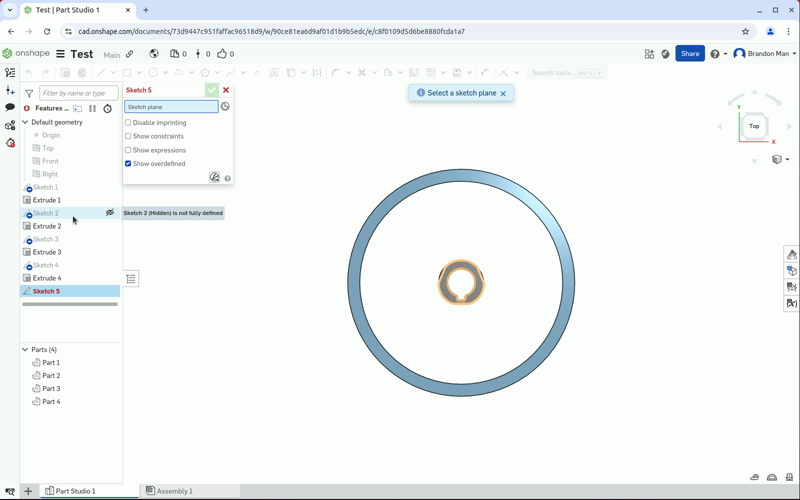
scroll(3)
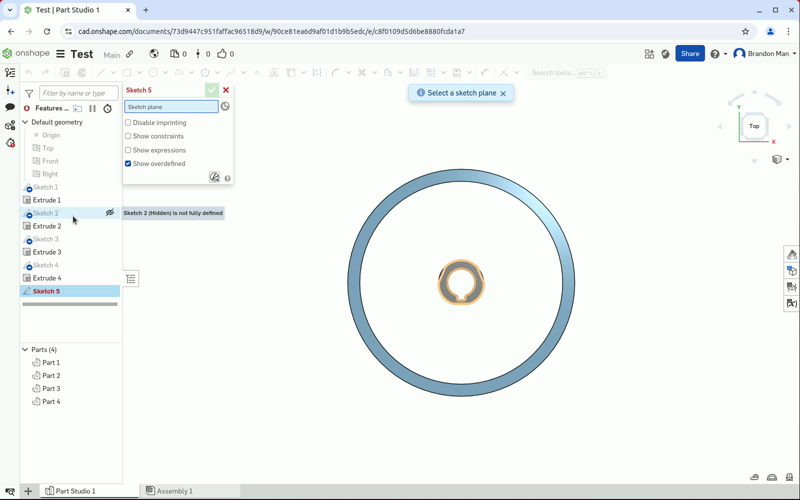
mouse_move(73, 150)
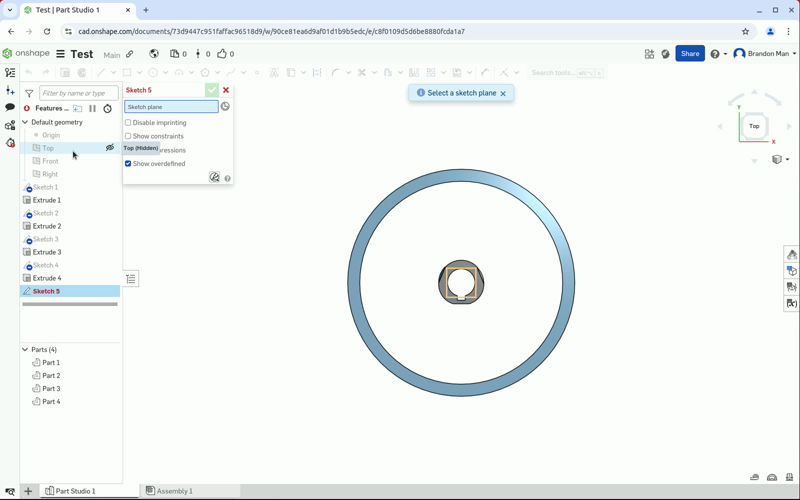
click(73, 150)
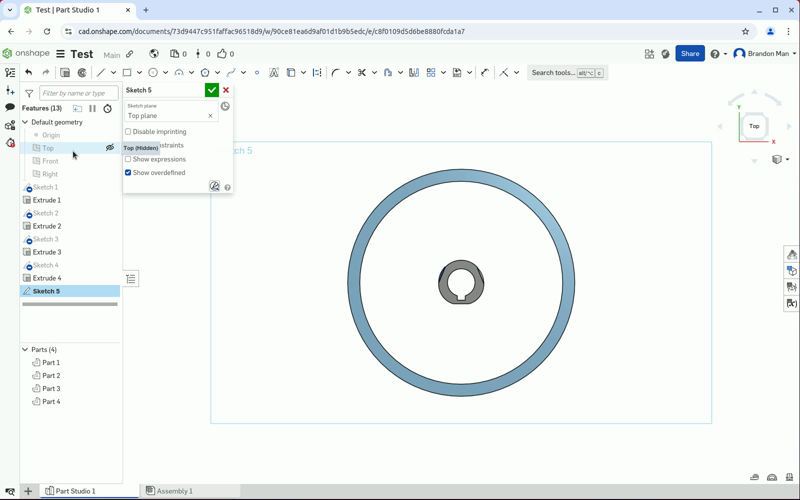
mouse_move(73, 352)
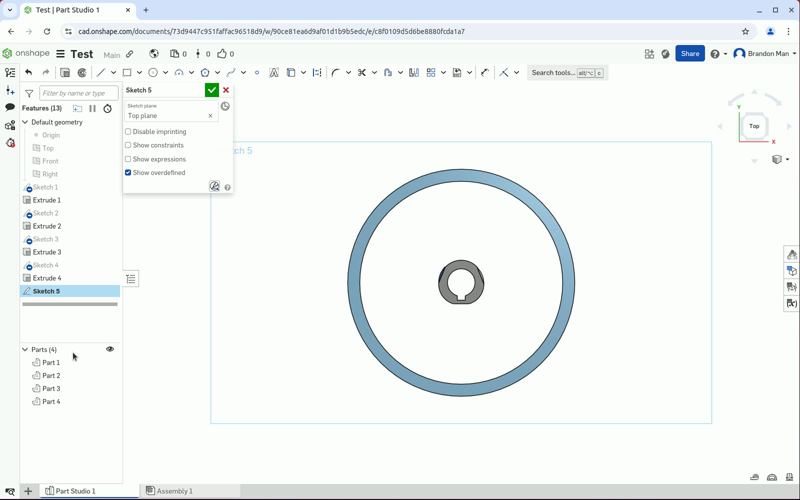
key(y)
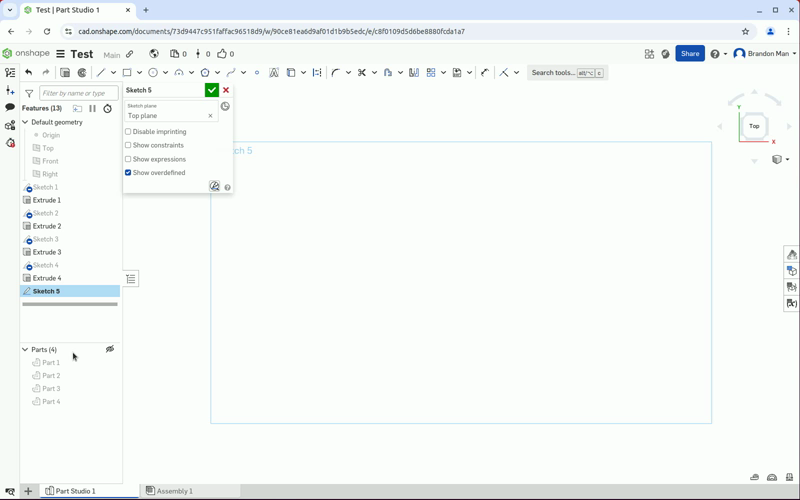
key(a)
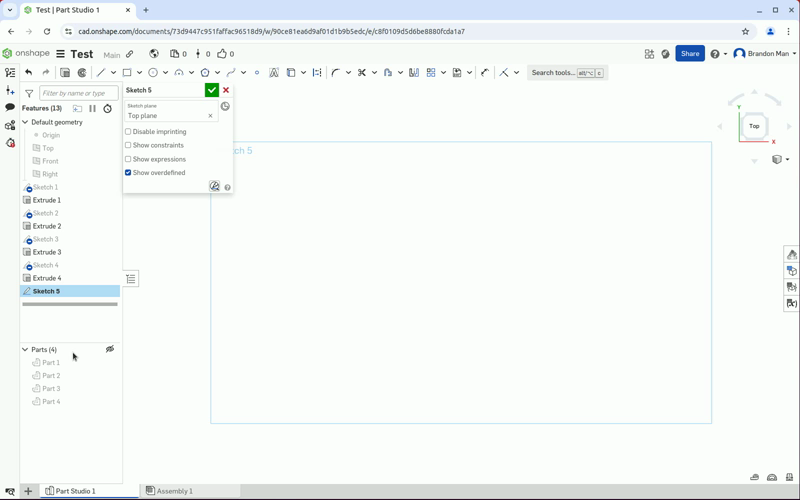
key_down(shift)
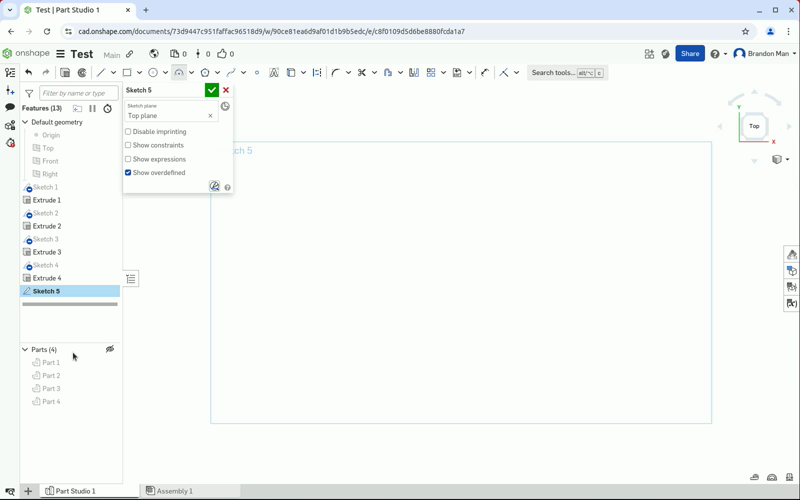
mouse_move(452, 304)
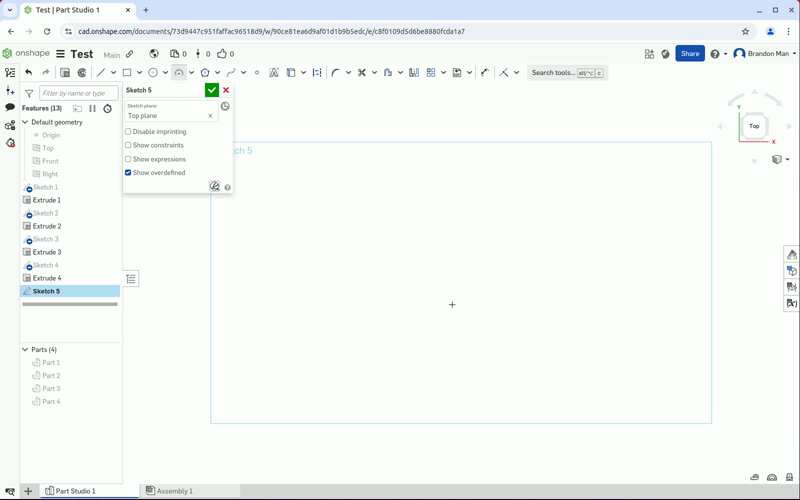
click(452, 304)
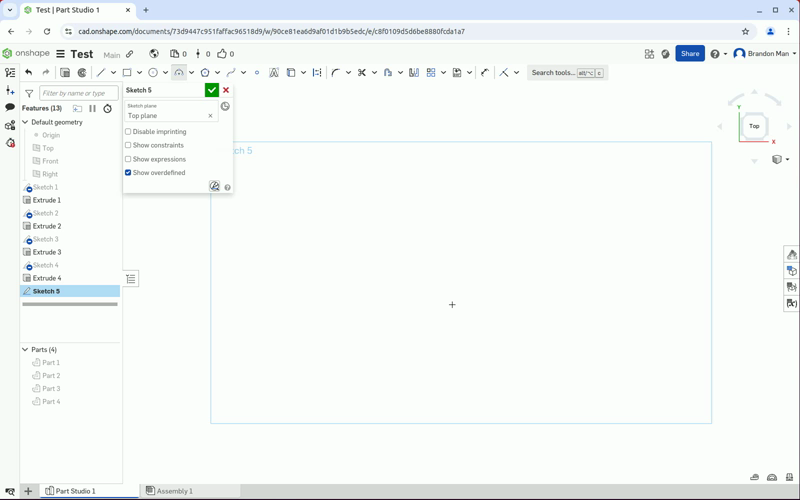
key_up(shift)
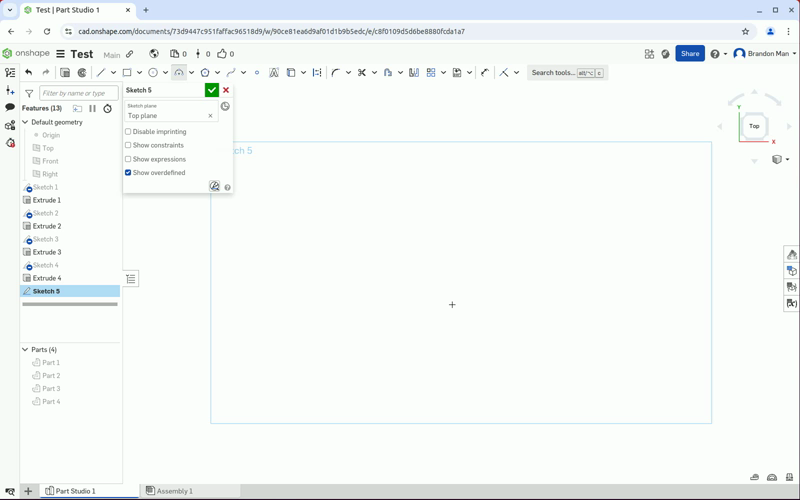
key_down(shift)
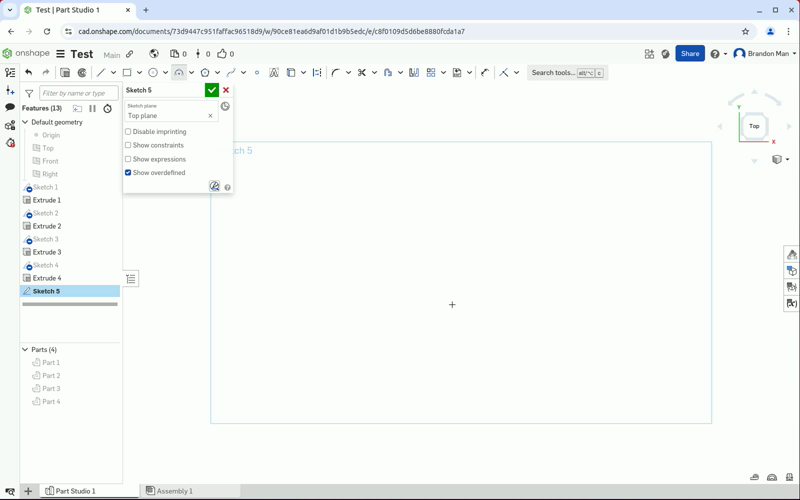
mouse_move(469, 304)
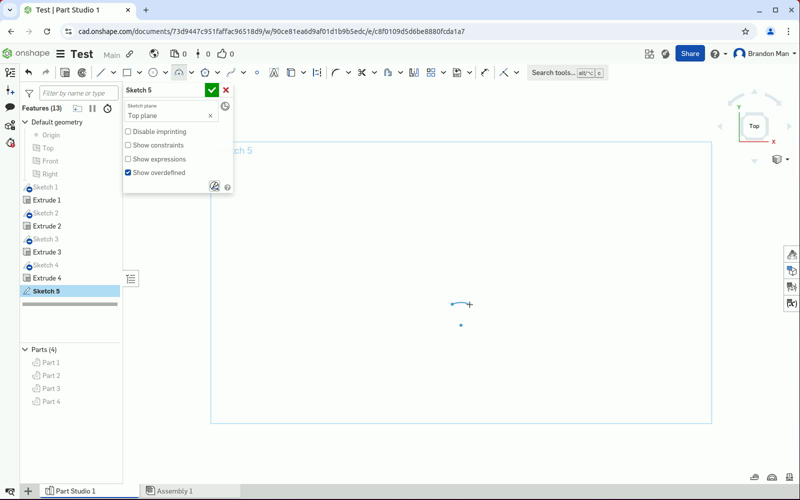
click(469, 304)
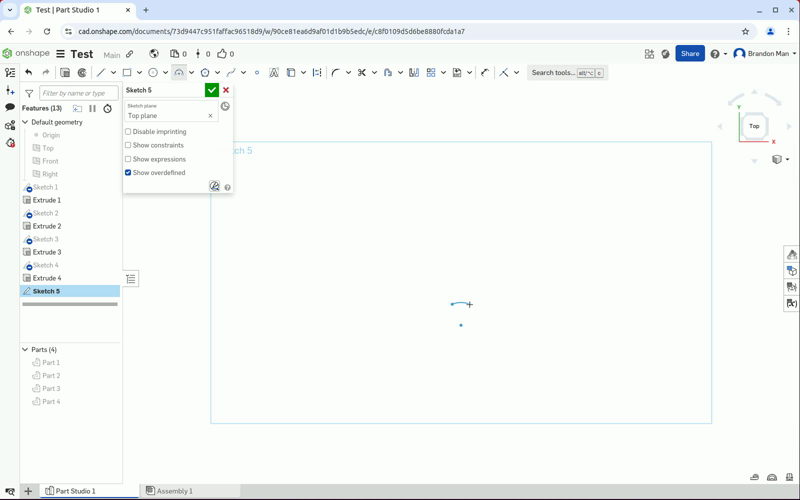
mouse_move(461, 305)
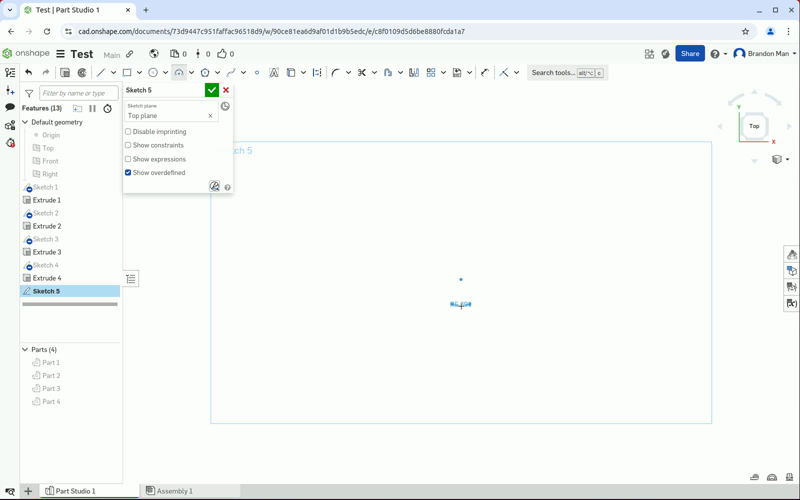
click(461, 305)
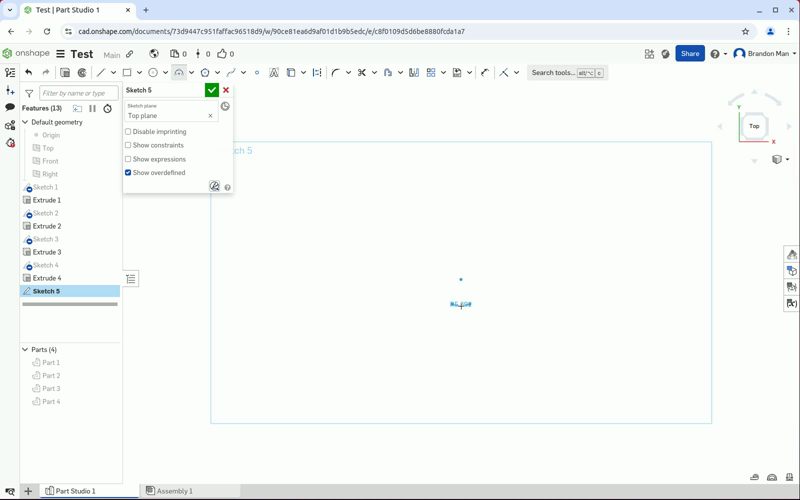
key_up(shift)
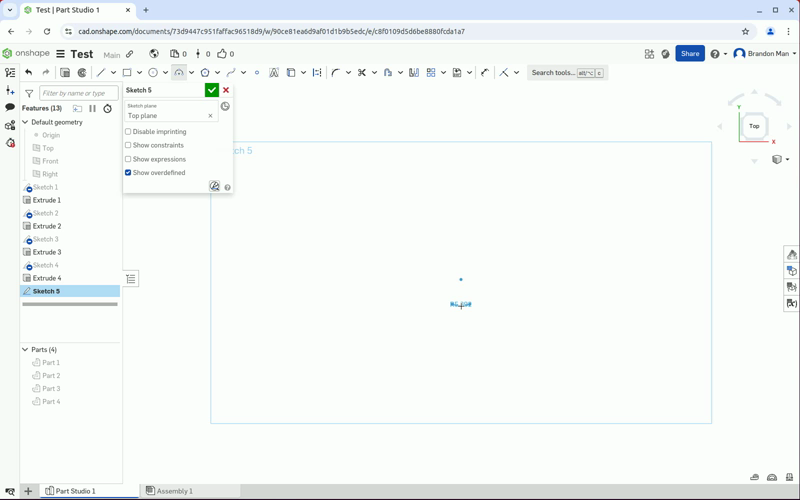
key(esc)
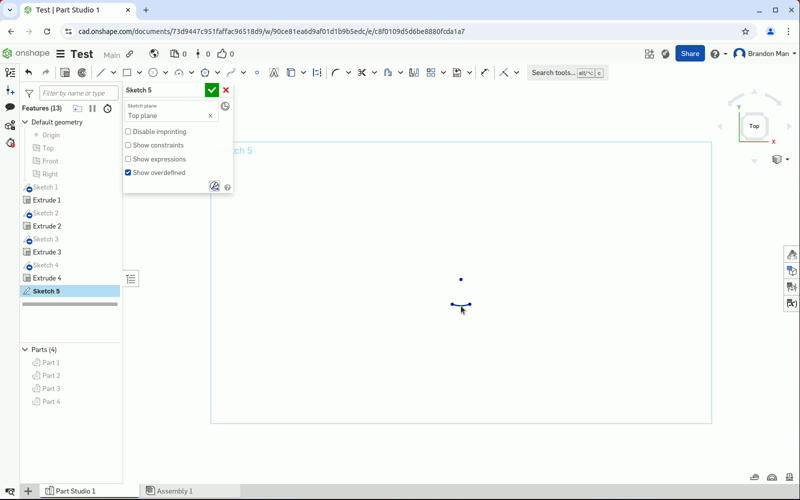
key(l)
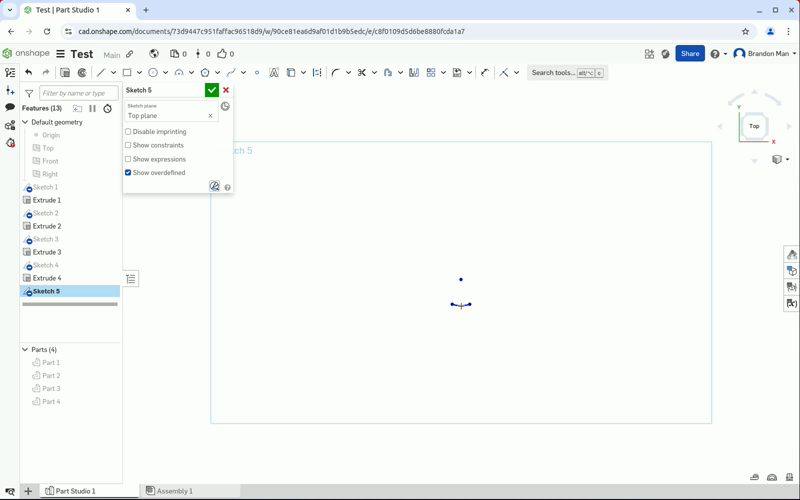
mouse_move(469, 304)
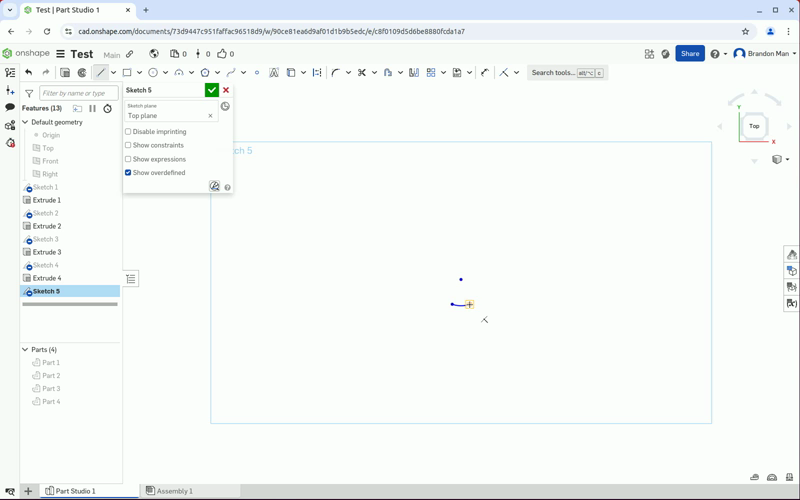
click(469, 304)
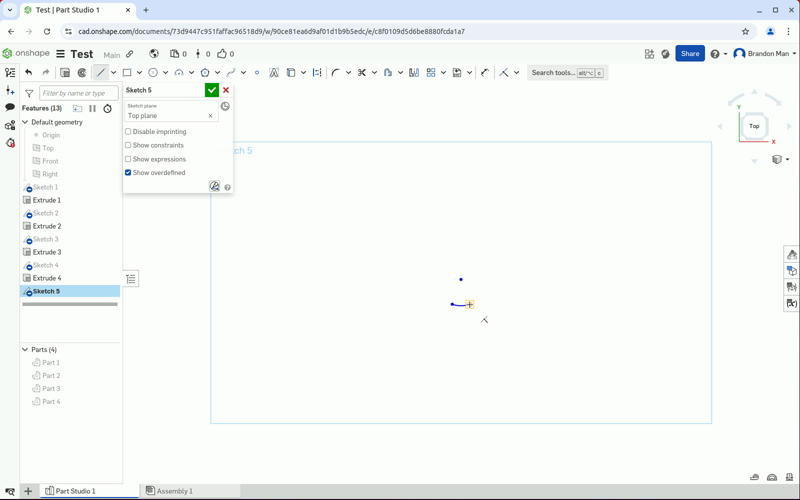
mouse_move(499, 304)
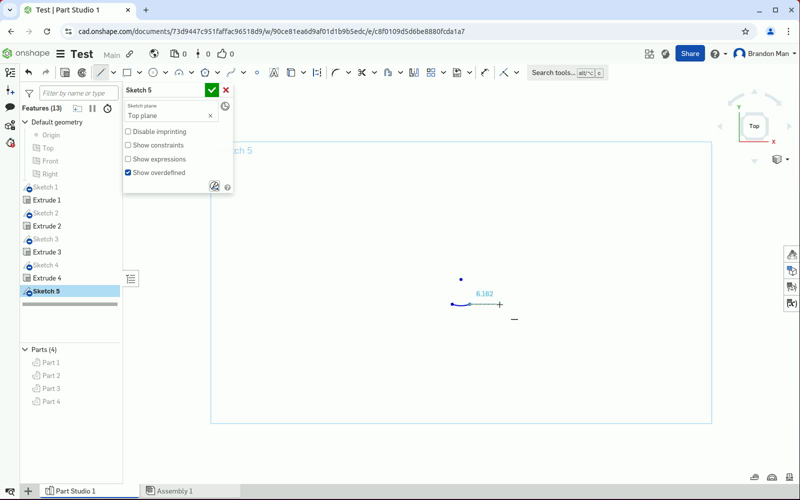
key_down(shift)
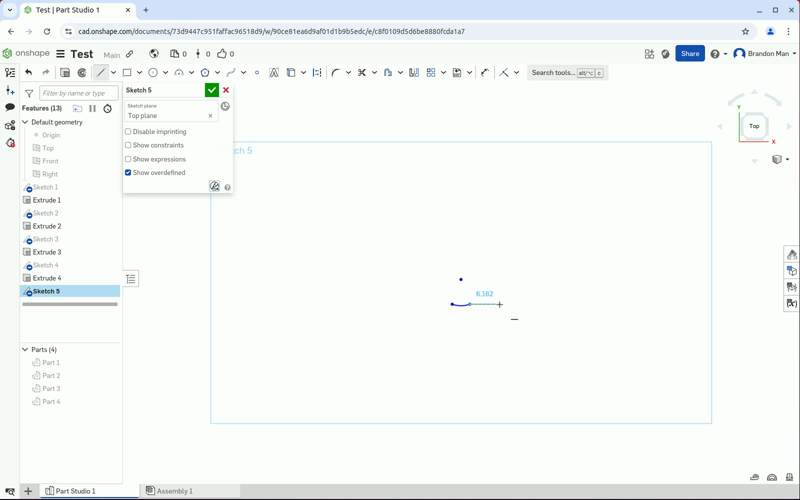
mouse_move(452, 304)
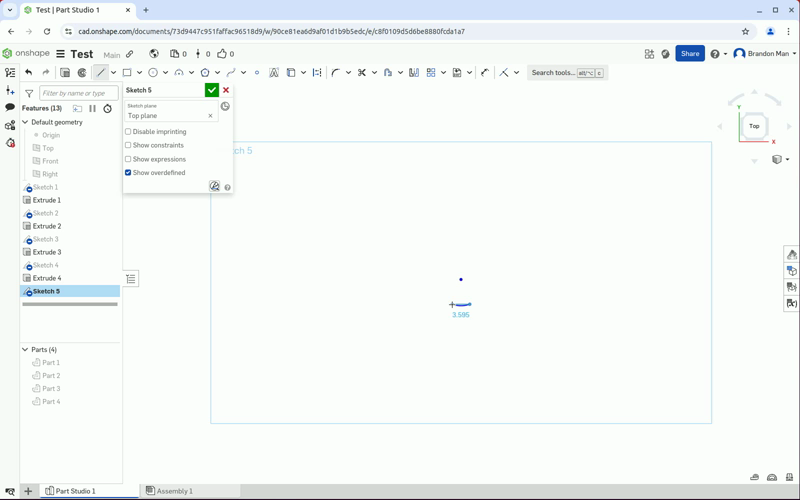
key_up(shift)
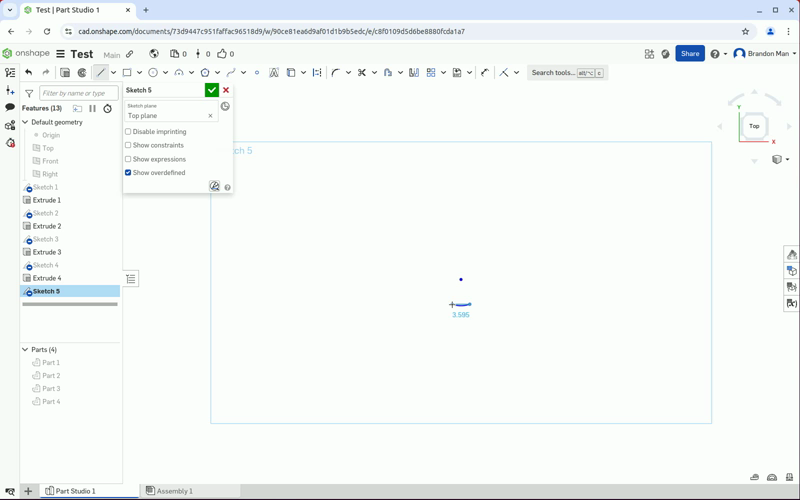
click(452, 304)
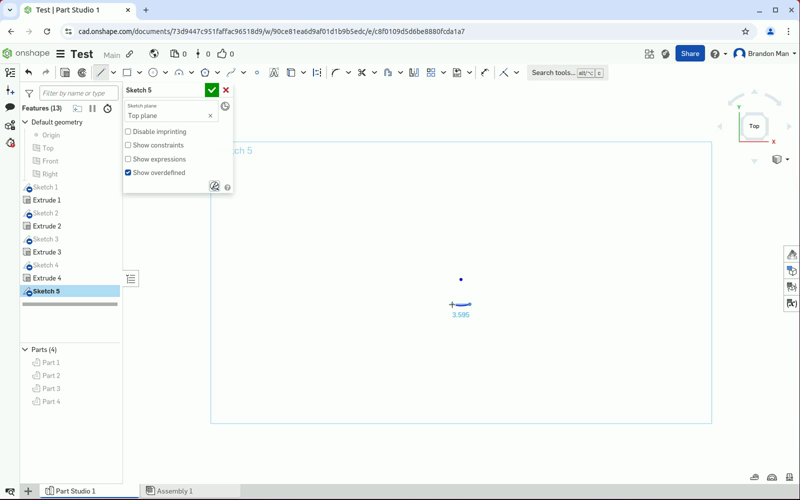
key(esc)
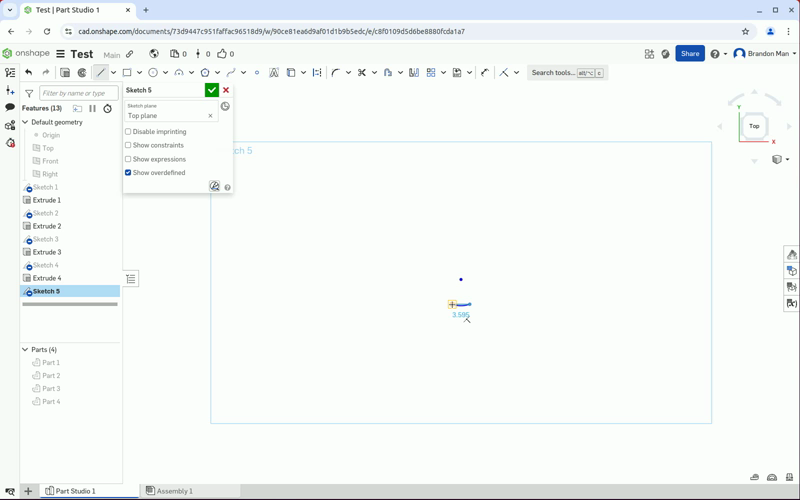
mouse_move(460, 304)
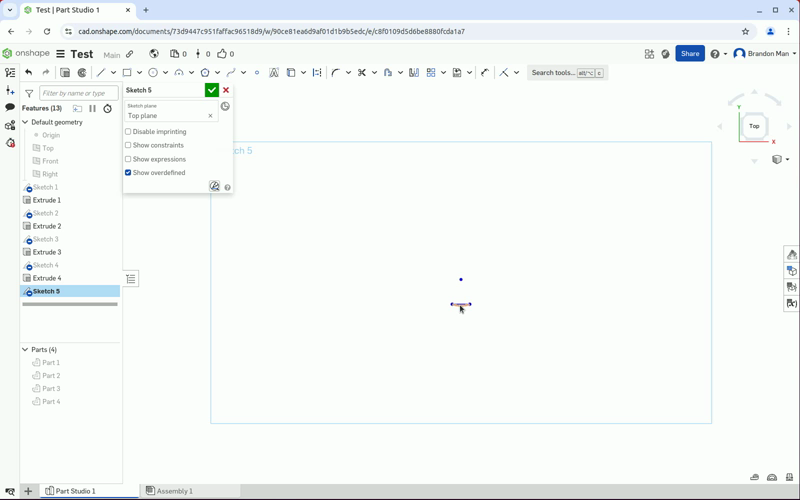
scroll(6)
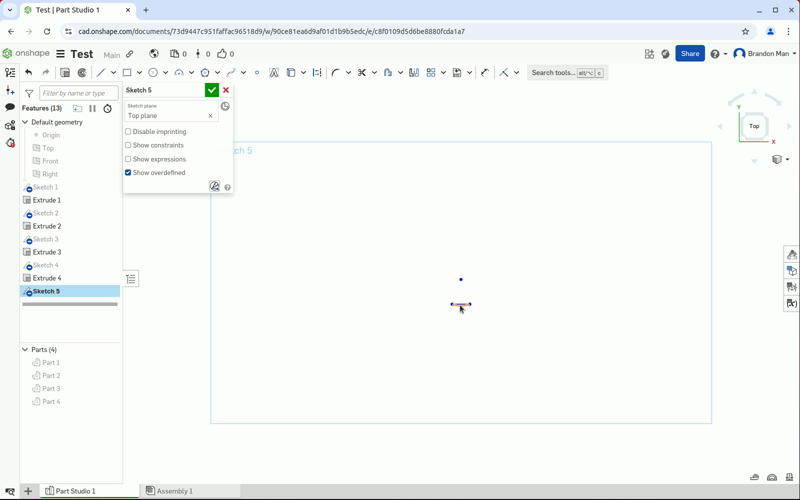
scroll(6)
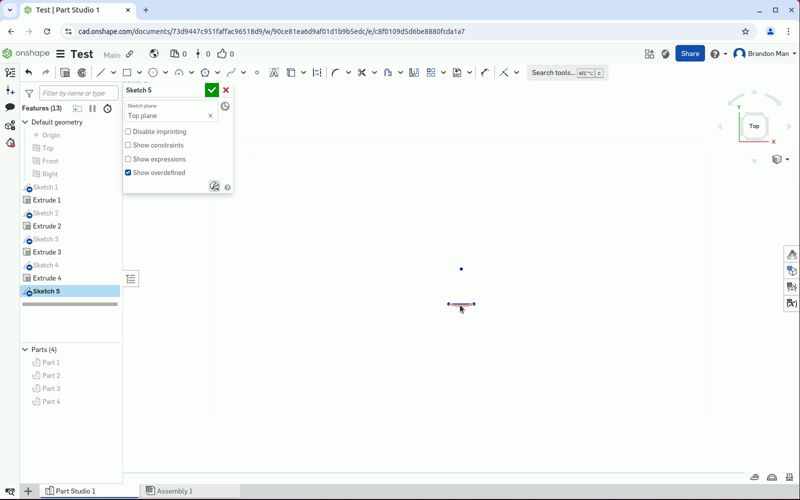
scroll(6)
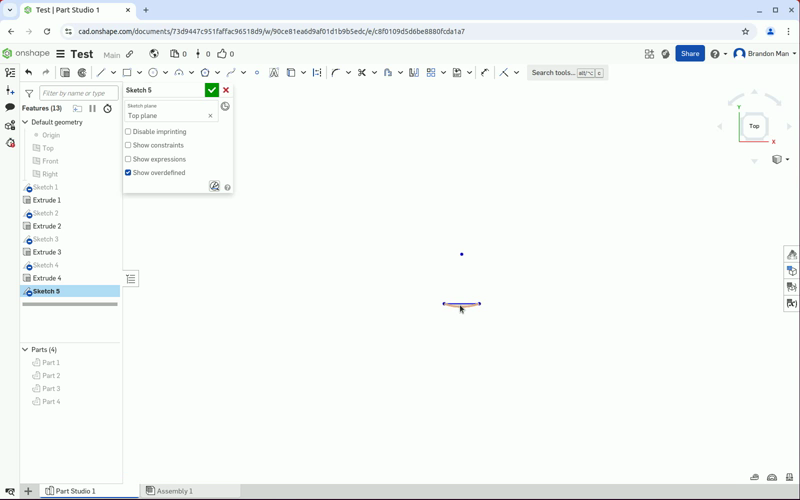
scroll(6)
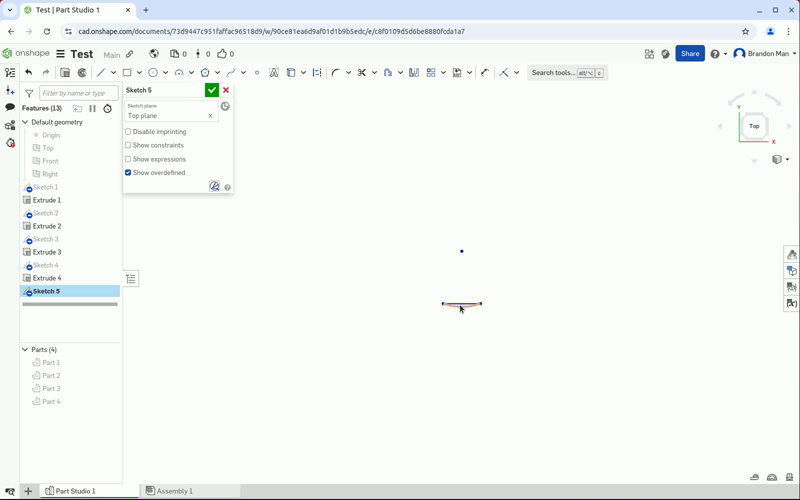
scroll(6)
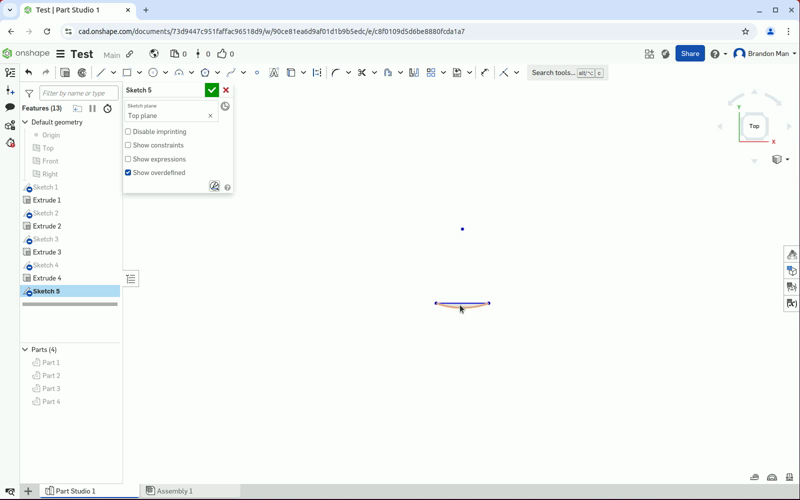
scroll(6)
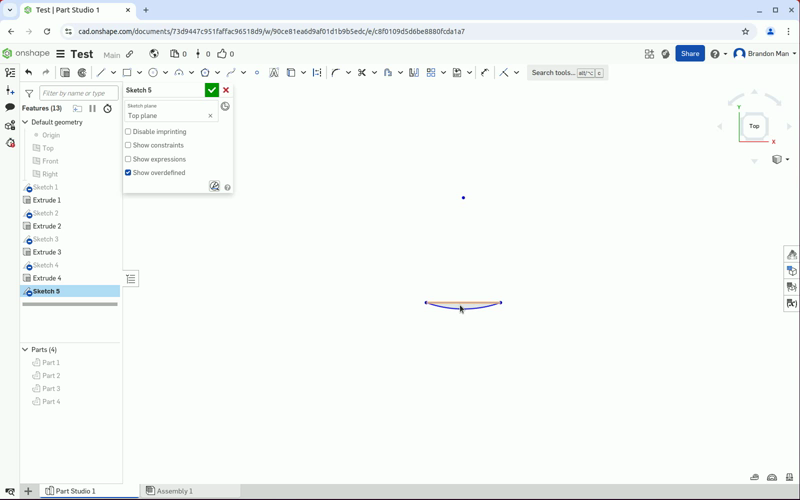
scroll(6)
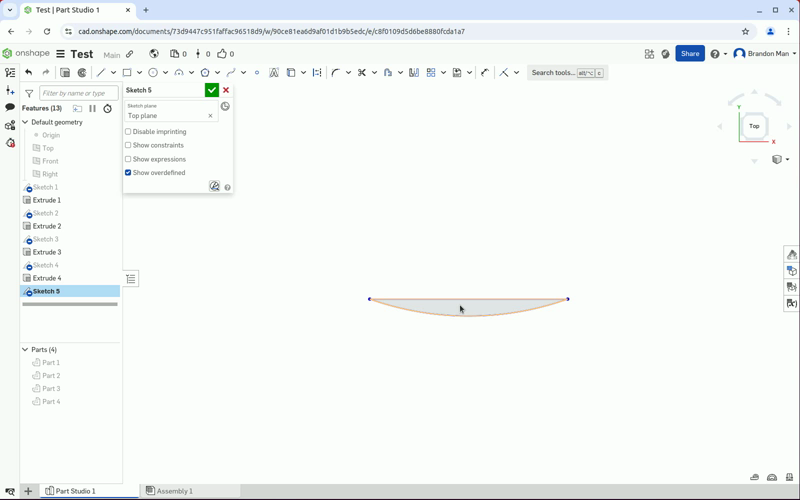
click(460, 304)
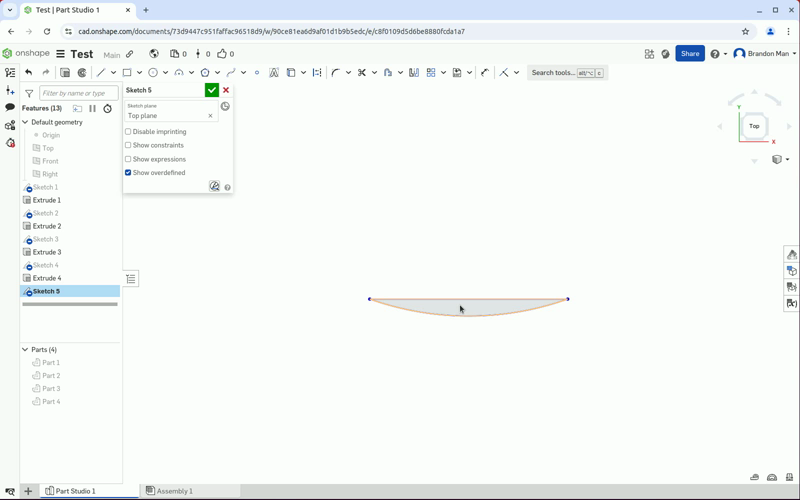
scroll(-6)
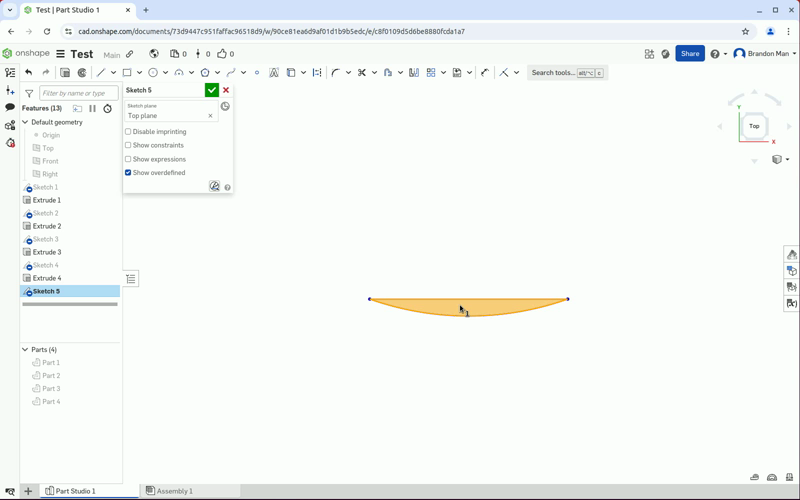
scroll(-6)
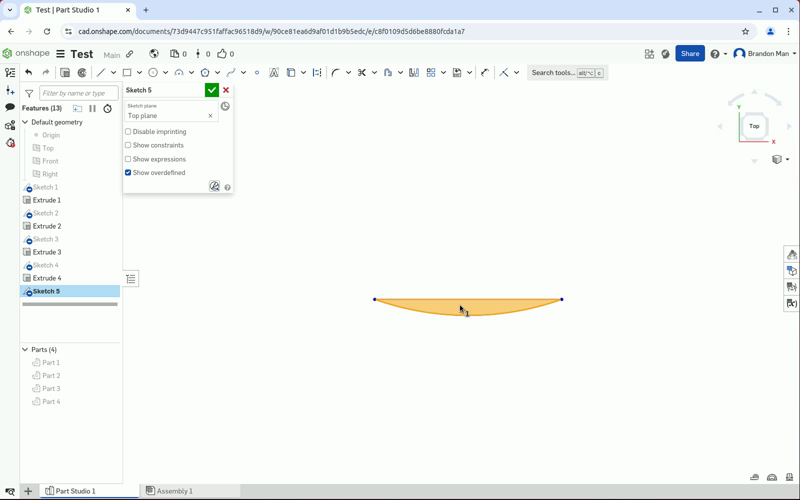
scroll(-6)
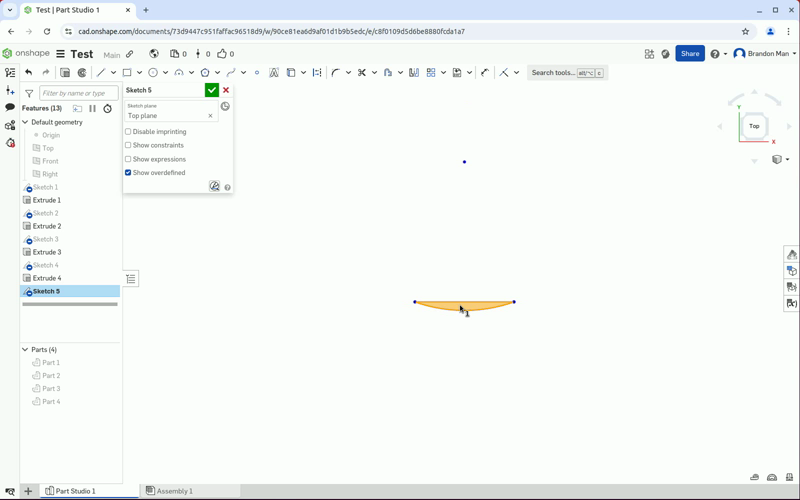
scroll(-6)
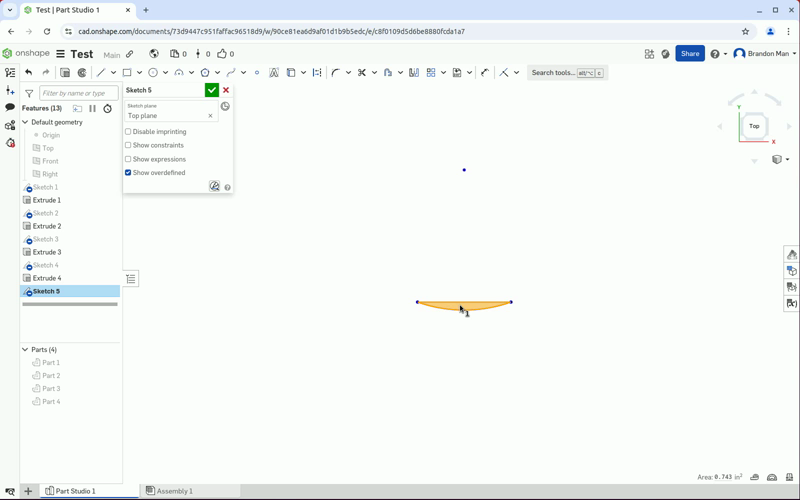
scroll(-6)
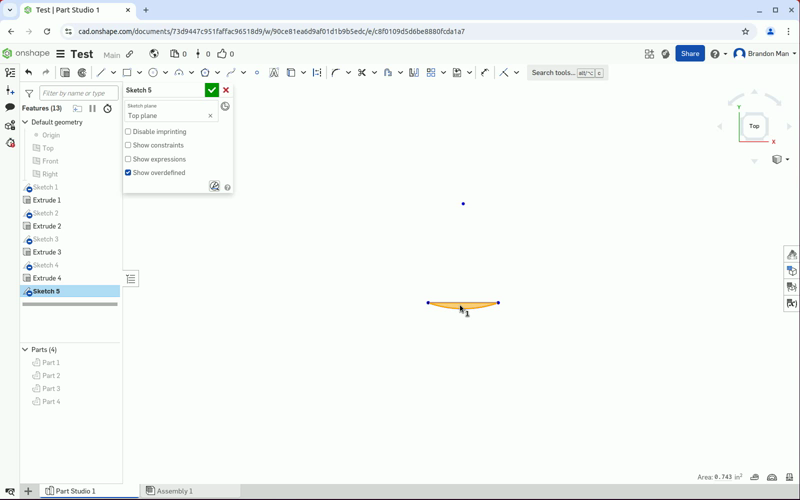
scroll(-6)
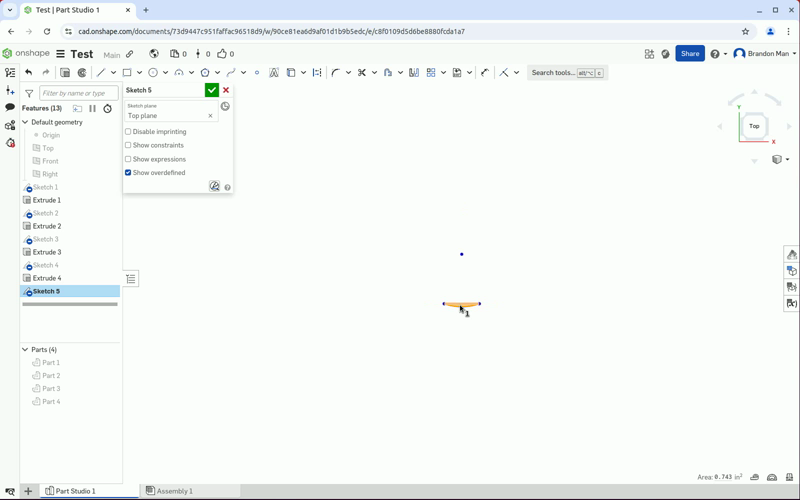
scroll(-6)
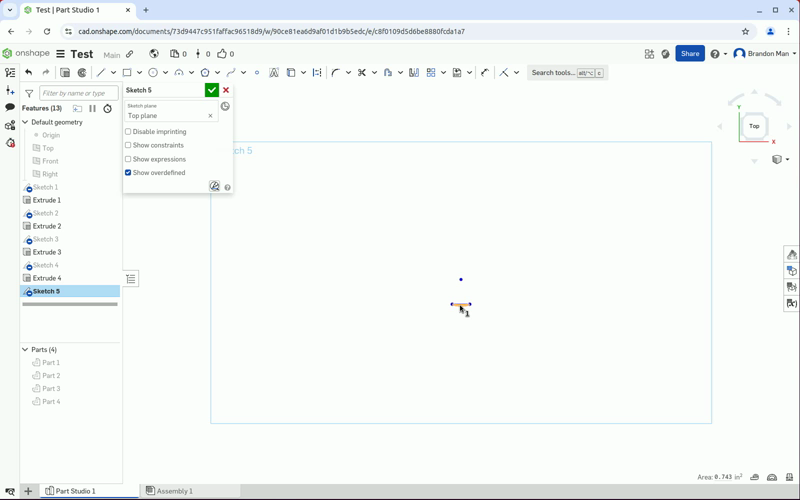
mouse_move(73, 352)
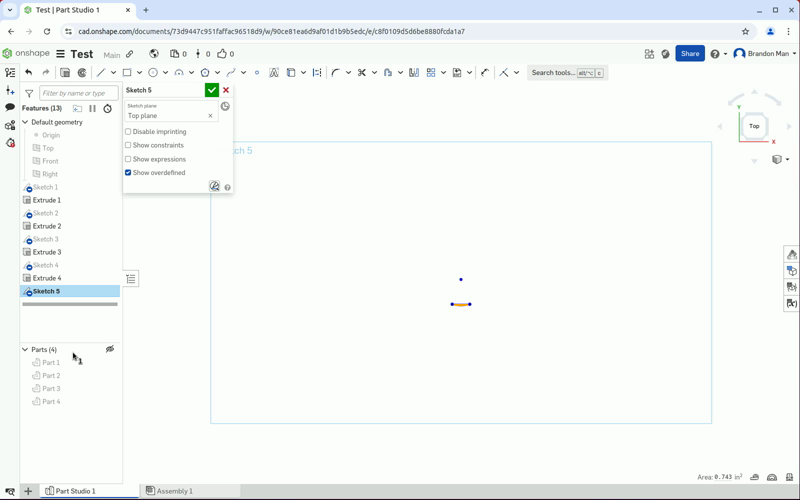
key(shift+y)
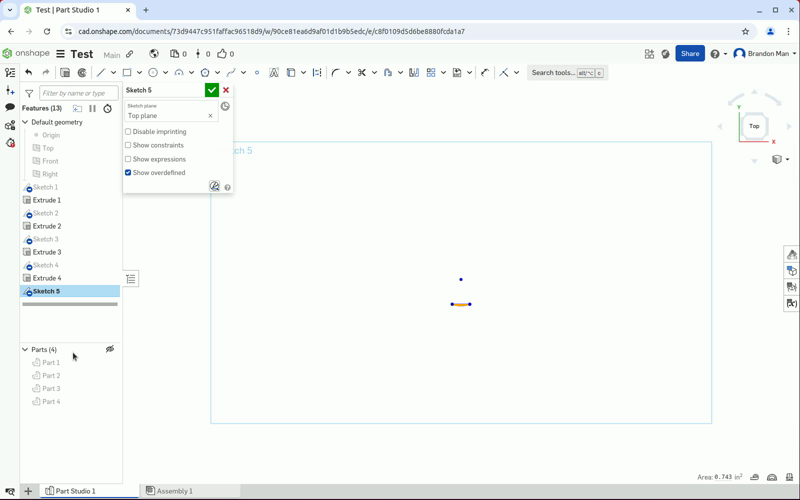
key(shift+e)
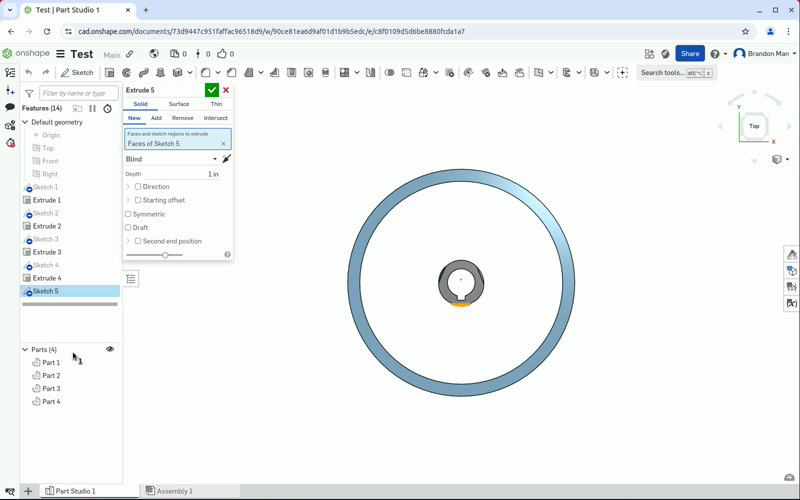
mouse_move(143, 106)
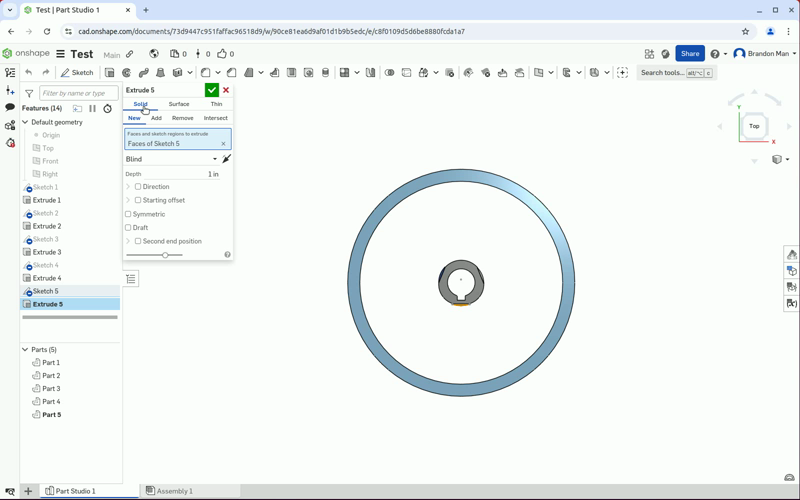
click(143, 106)
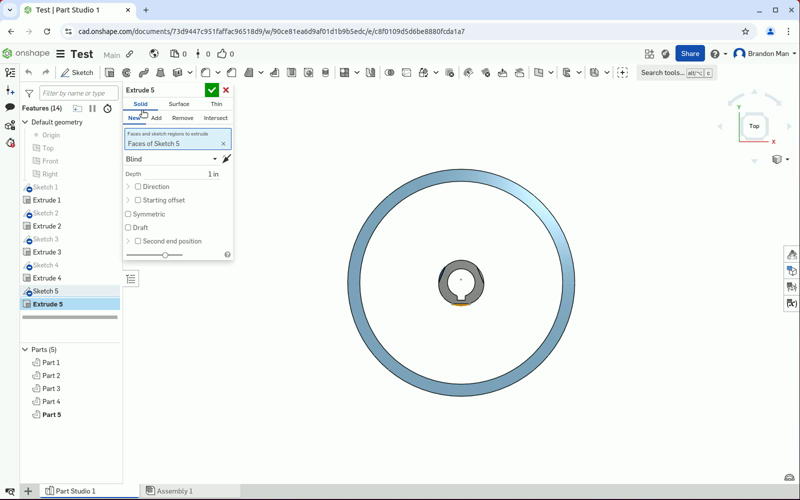
mouse_move(137, 120)
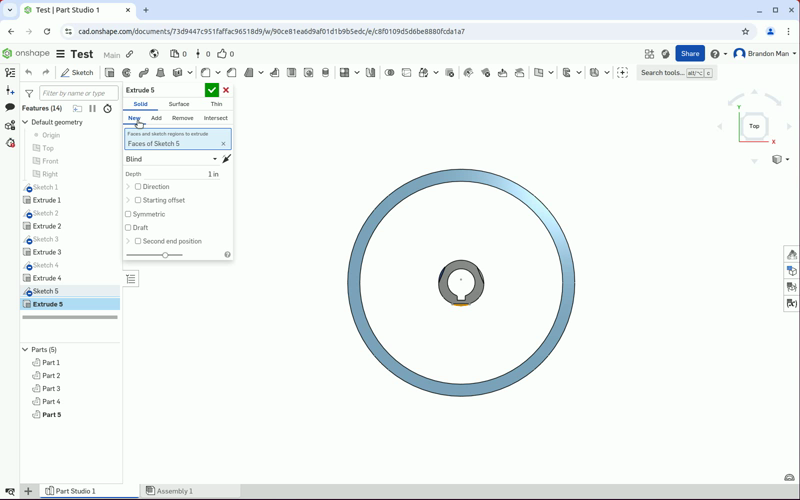
click(137, 120)
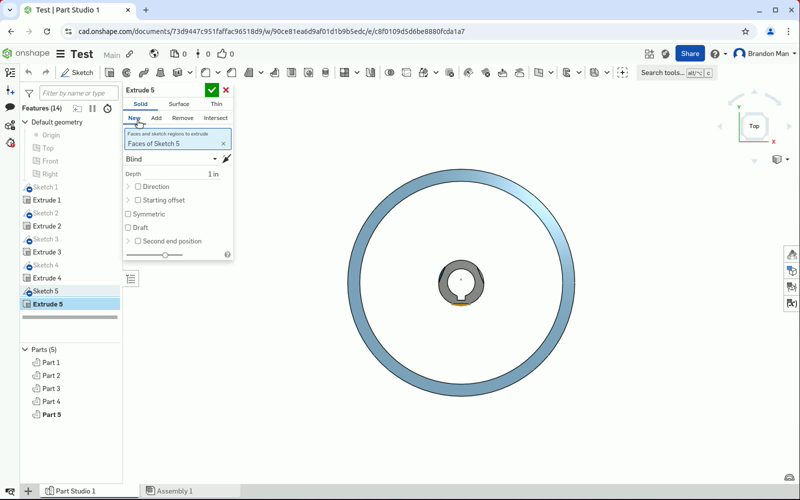
key(tab, 4)
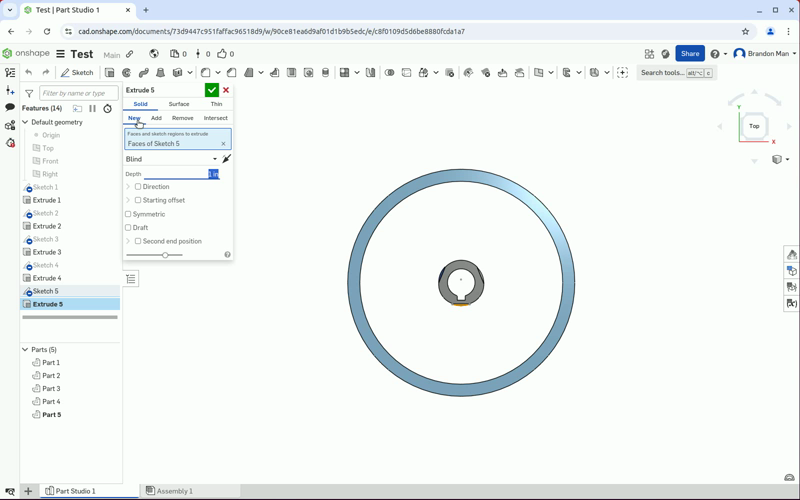
text(5.778)
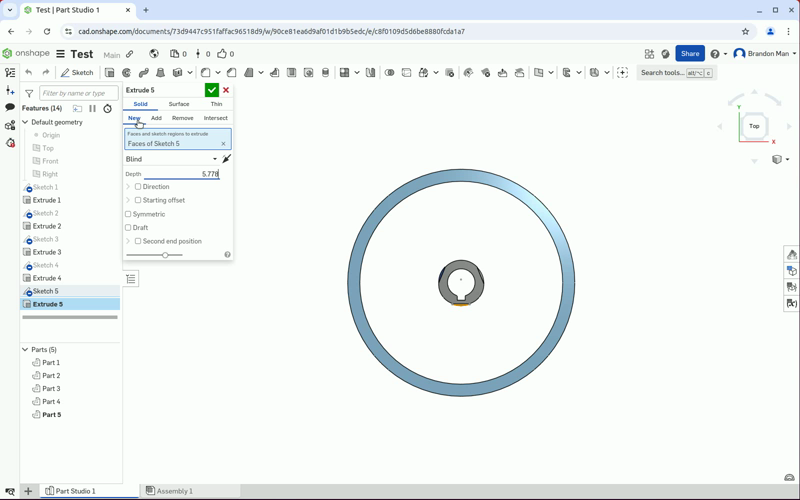
key(tab, 3)
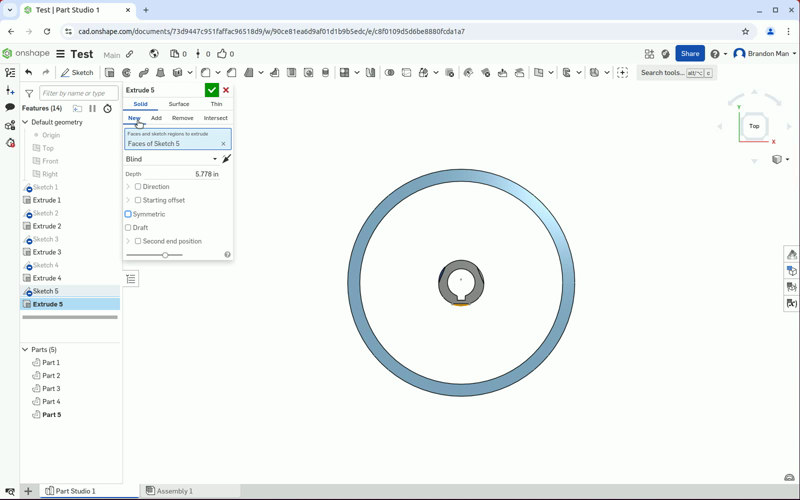
key(space)
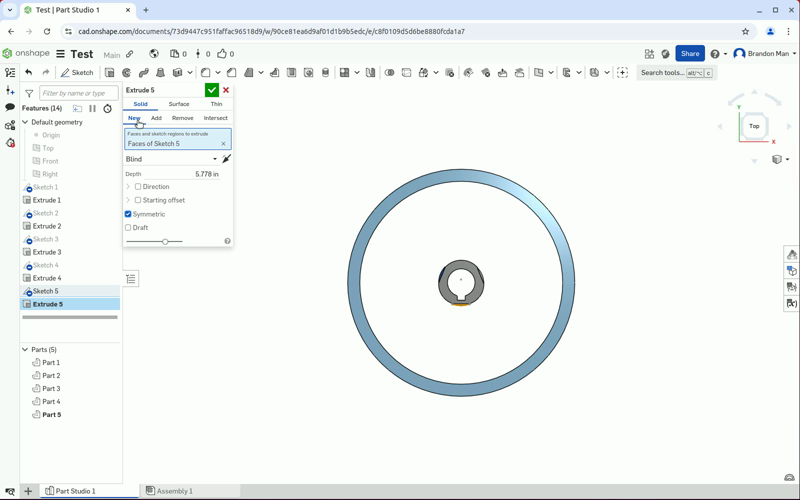
key(enter)
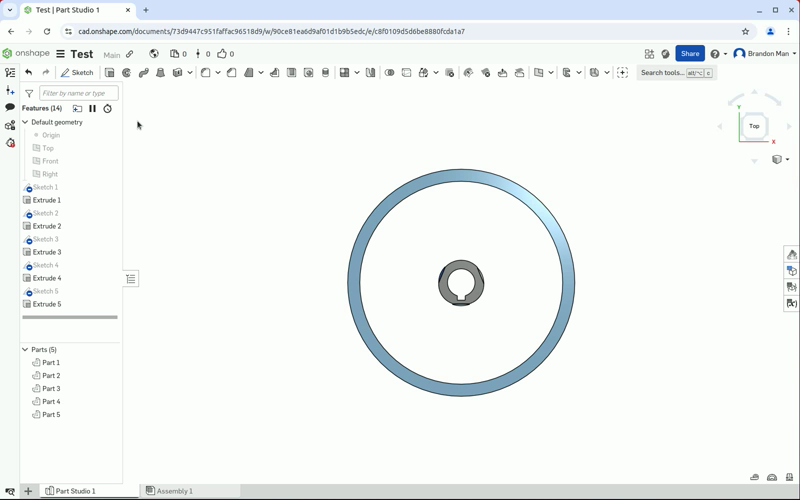
key(shift+h)
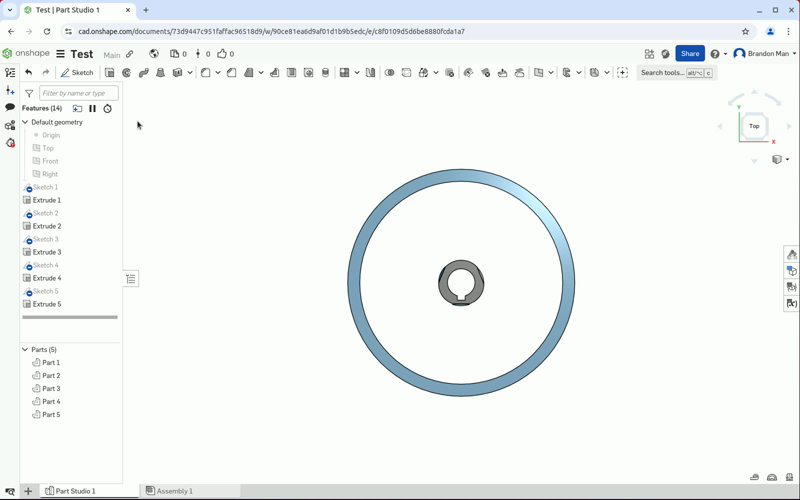
key(shift+h)
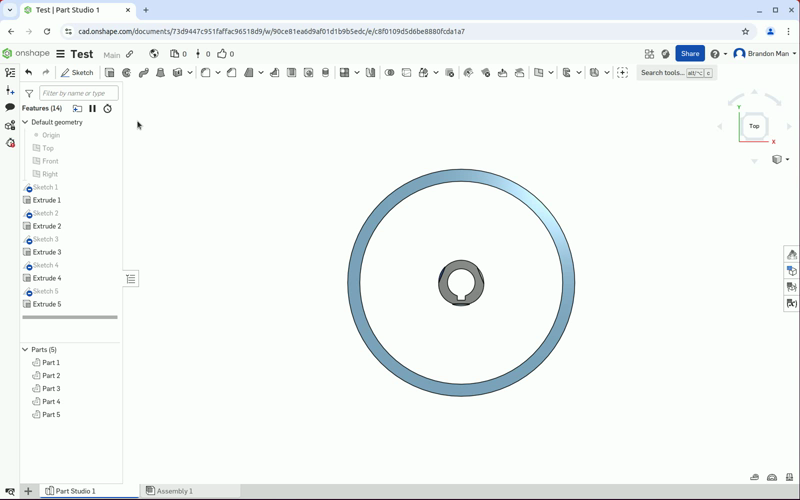
mouse_move(73, 189)
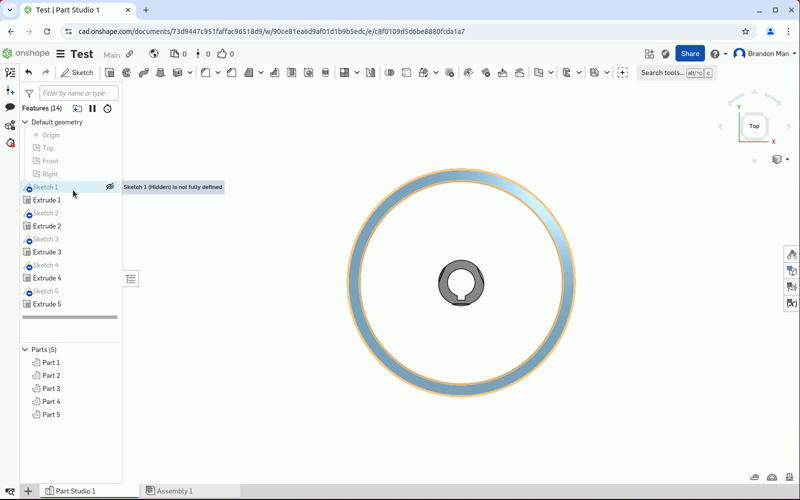
click(73, 189)
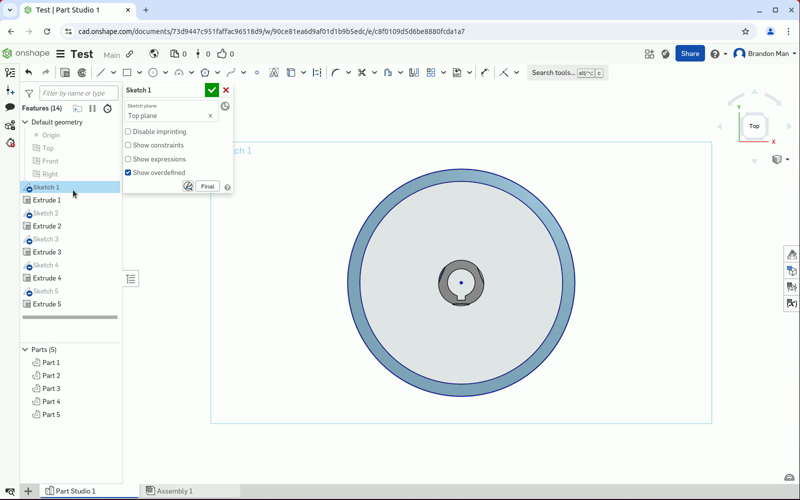
mouse_move(229, 92)
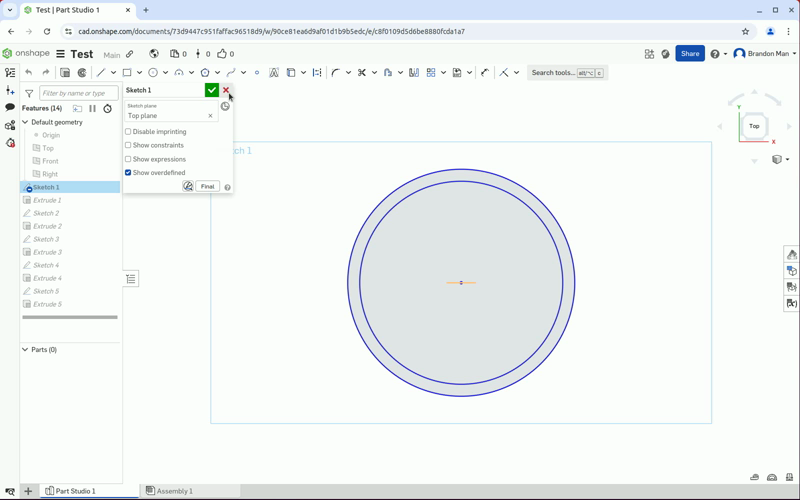
click(229, 92)
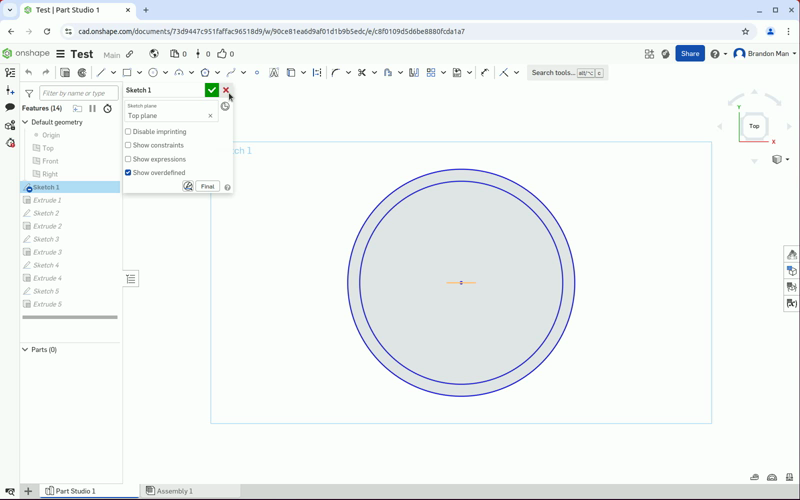
key(shift+s)
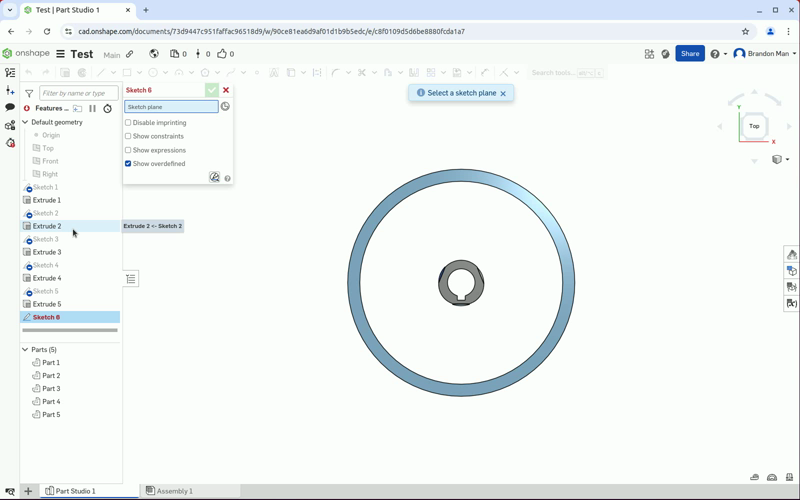
scroll(3)
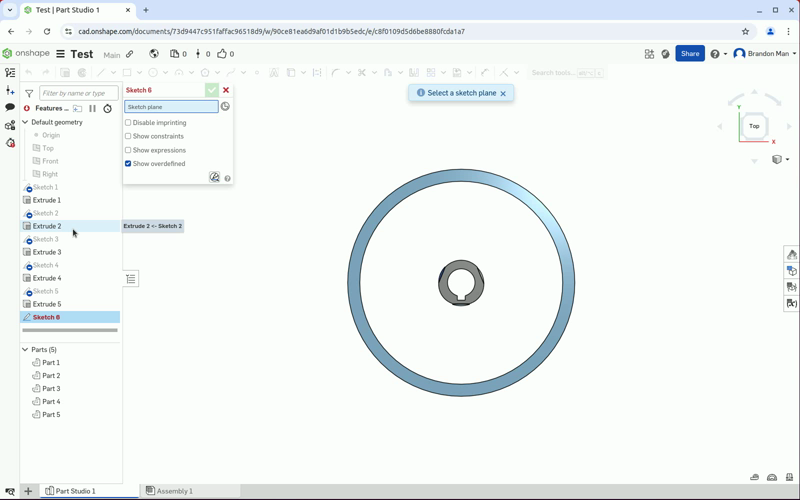
mouse_move(73, 150)
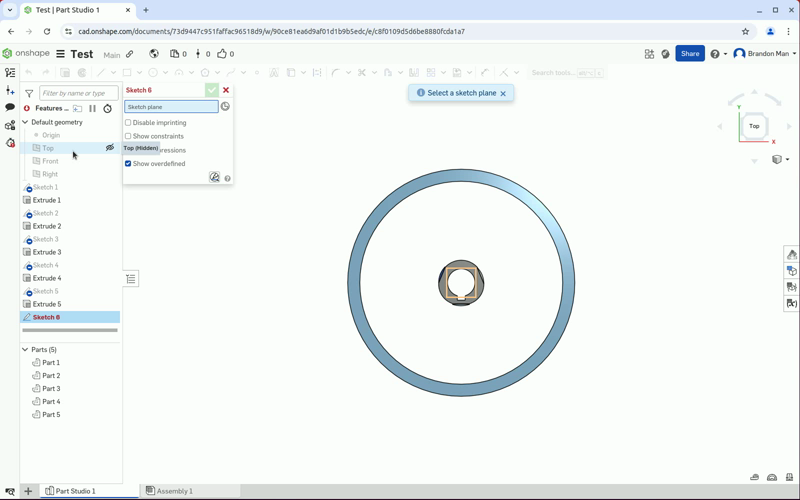
click(73, 150)
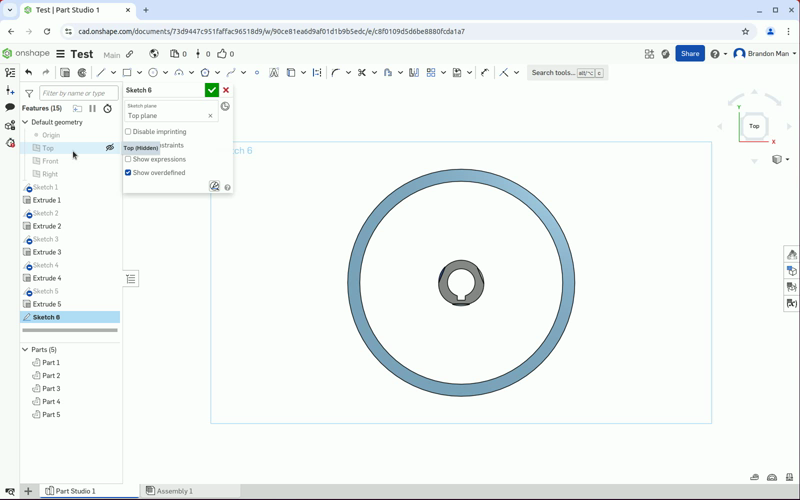
mouse_move(73, 352)
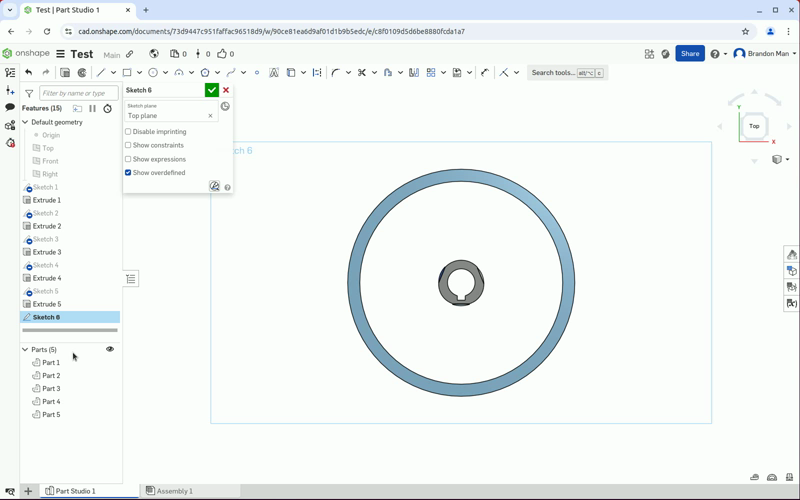
key(y)
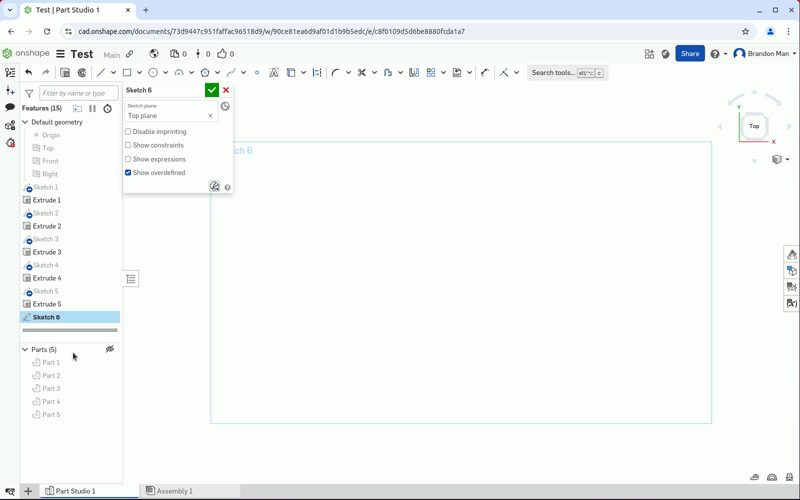
key(l)
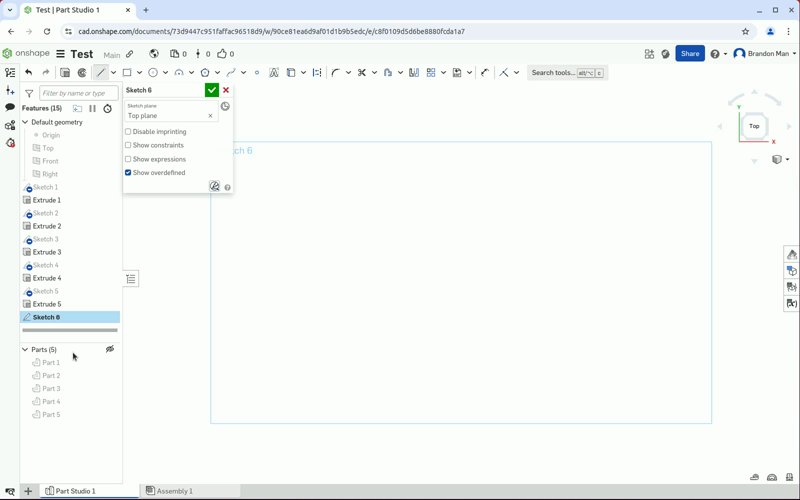
key_down(shift)
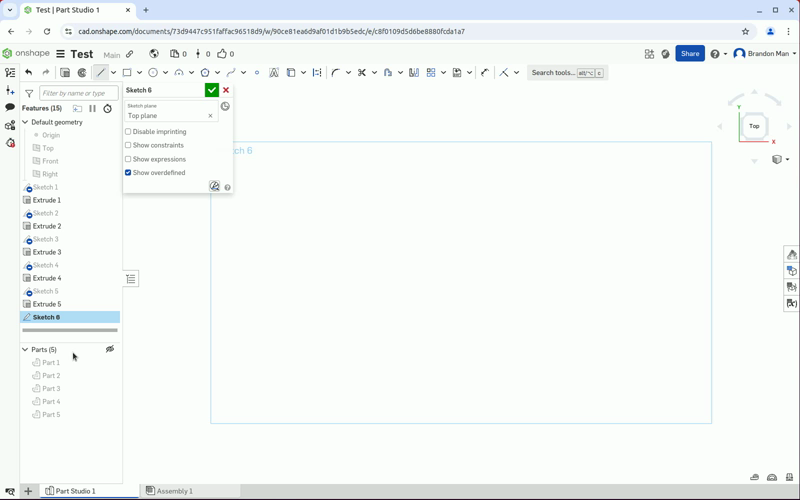
mouse_move(368, 241)
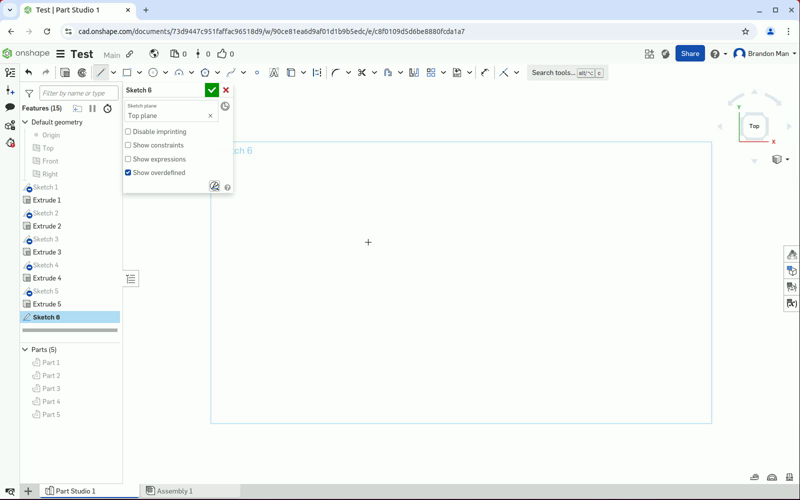
click(368, 241)
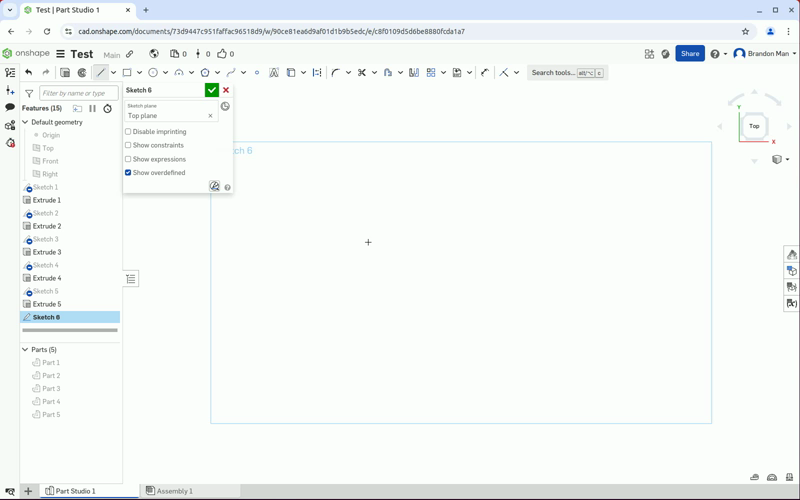
key_up(shift)
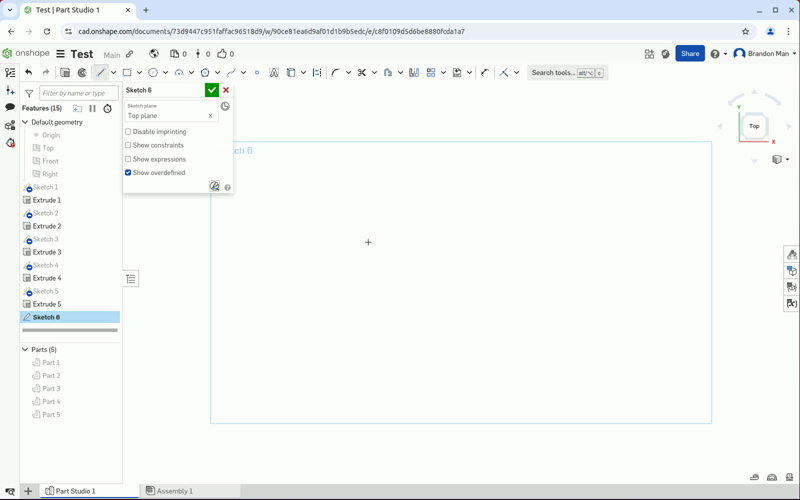
key_down(shift)
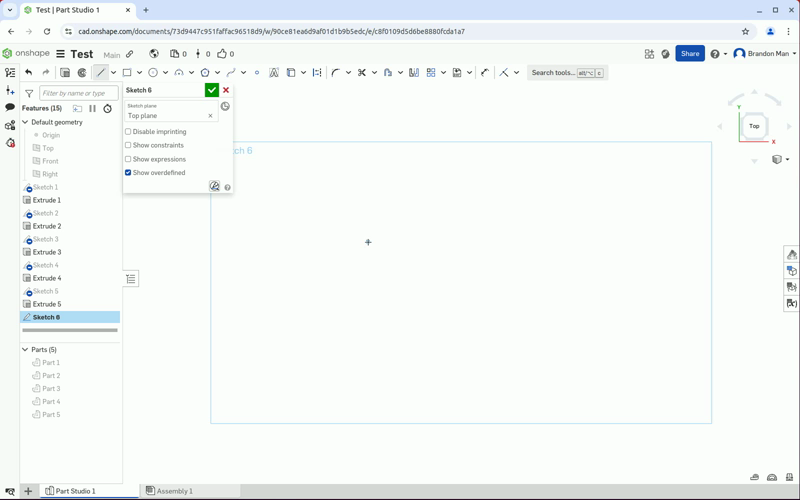
mouse_move(438, 282)
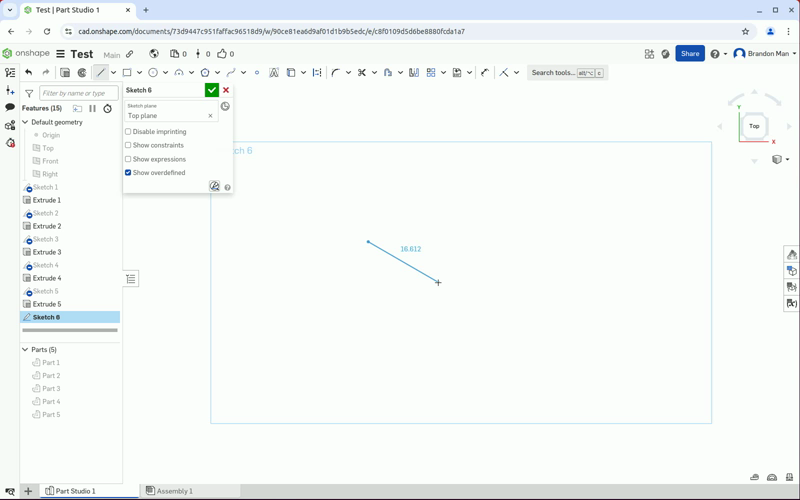
click(438, 282)
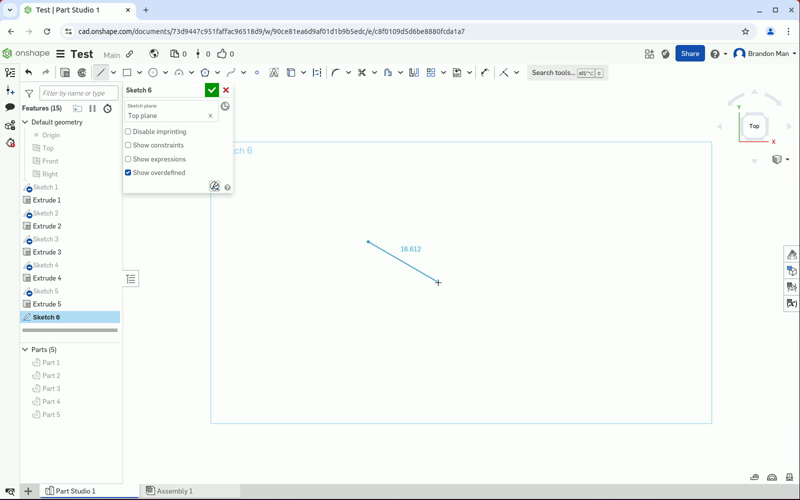
key_up(shift)
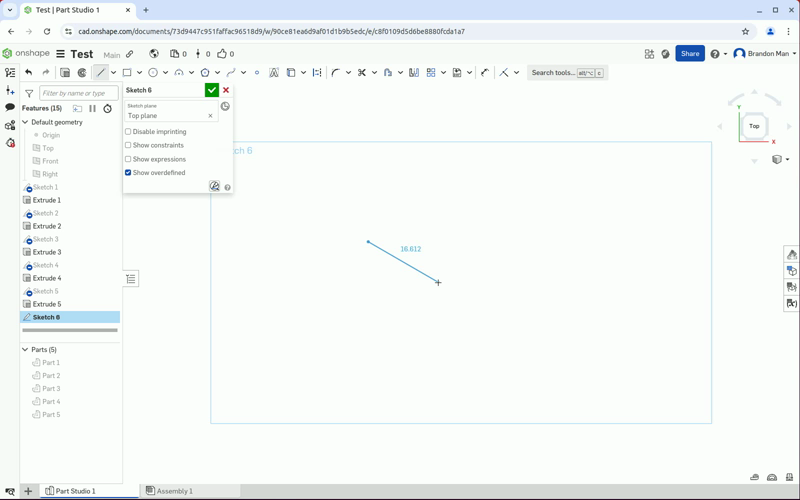
key(esc)
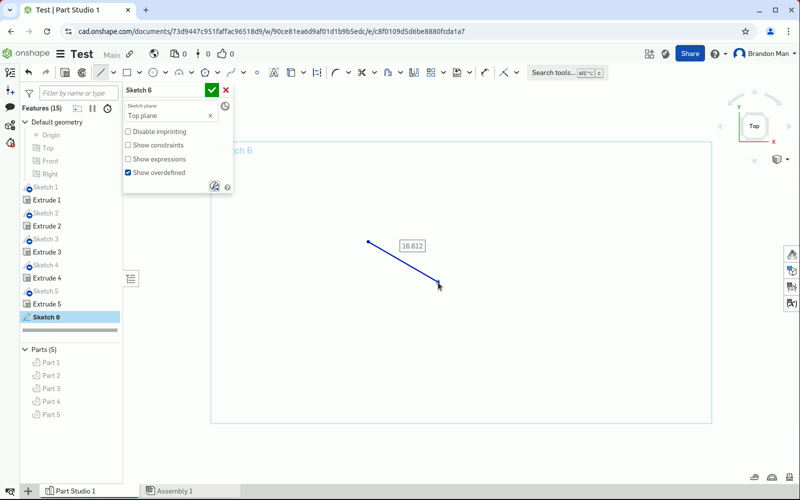
key(a)
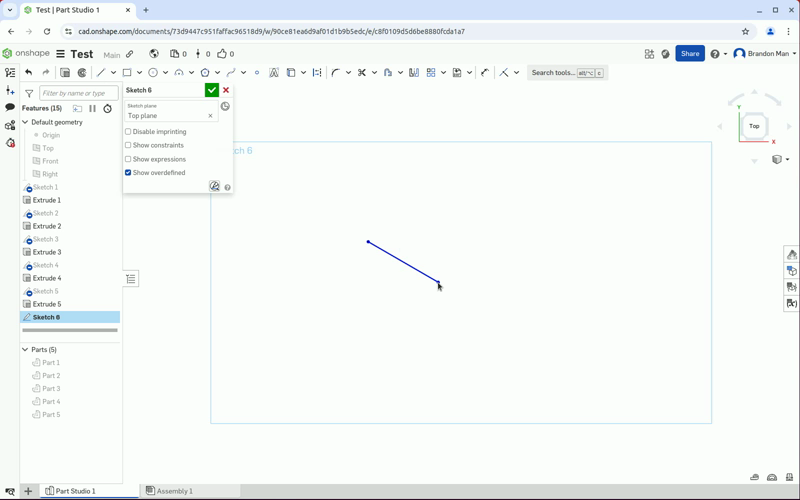
mouse_move(438, 282)
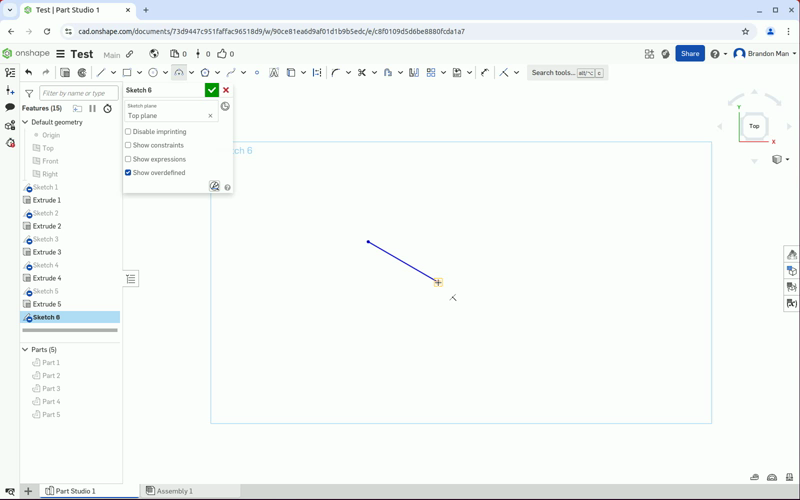
click(438, 282)
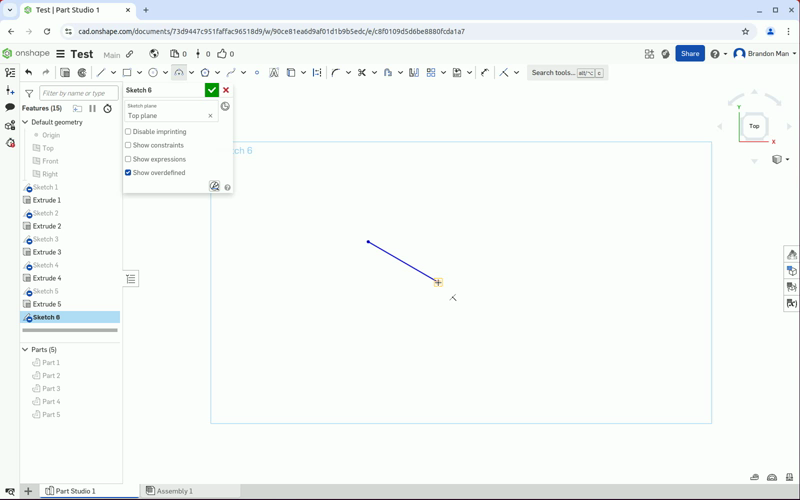
key_down(shift)
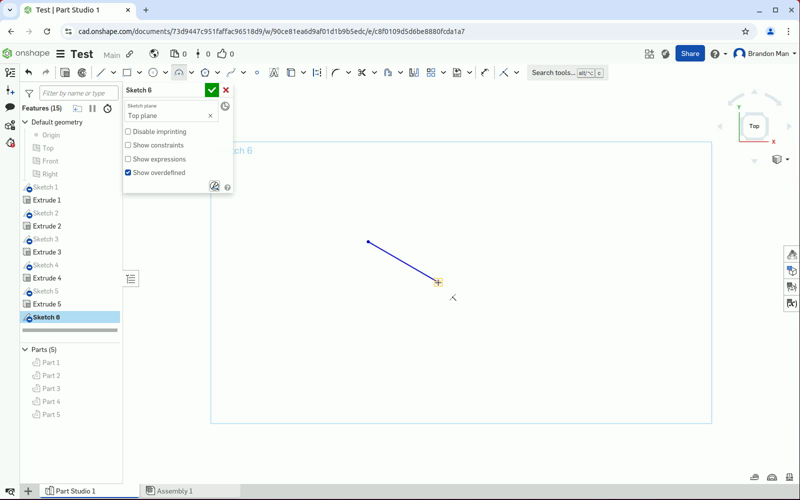
mouse_move(444, 267)
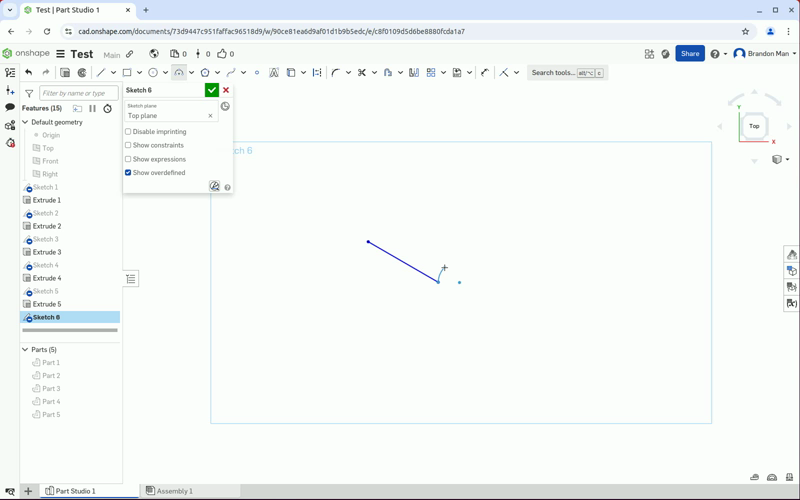
click(444, 267)
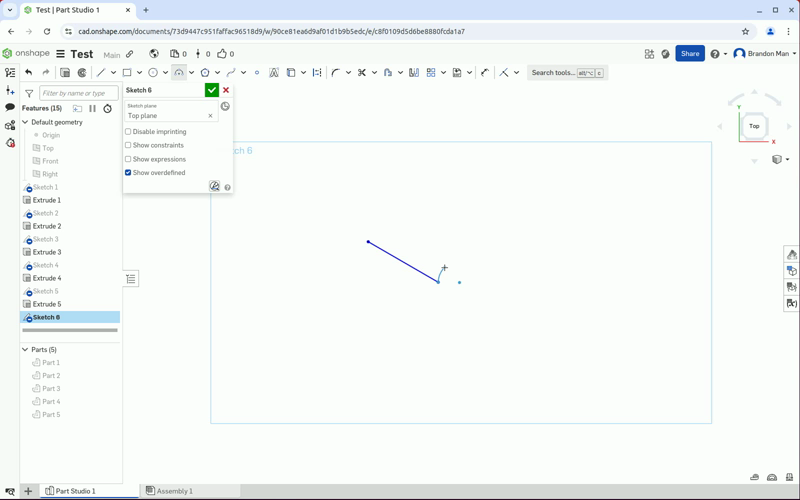
mouse_move(440, 273)
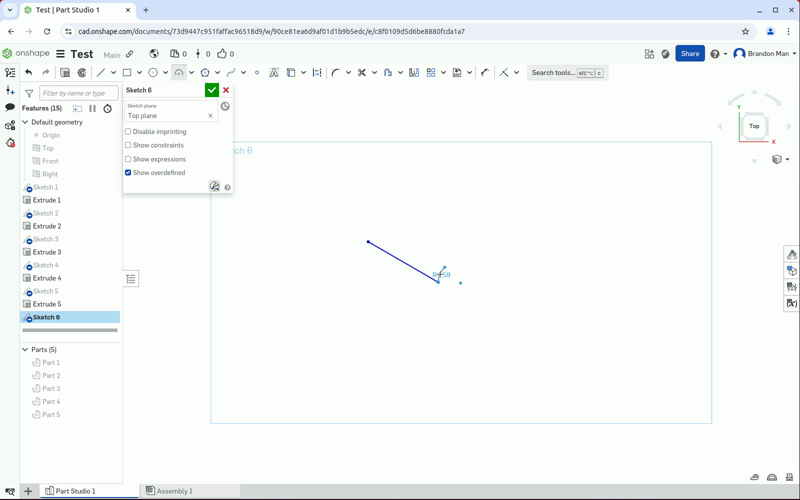
click(440, 273)
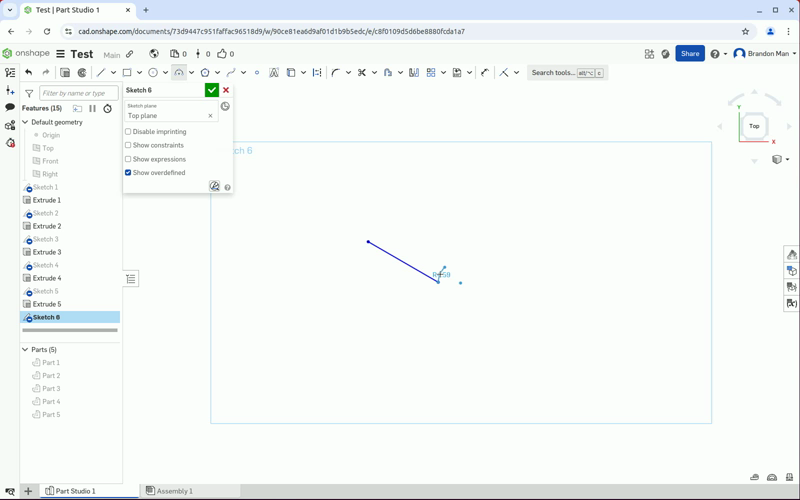
key_up(shift)
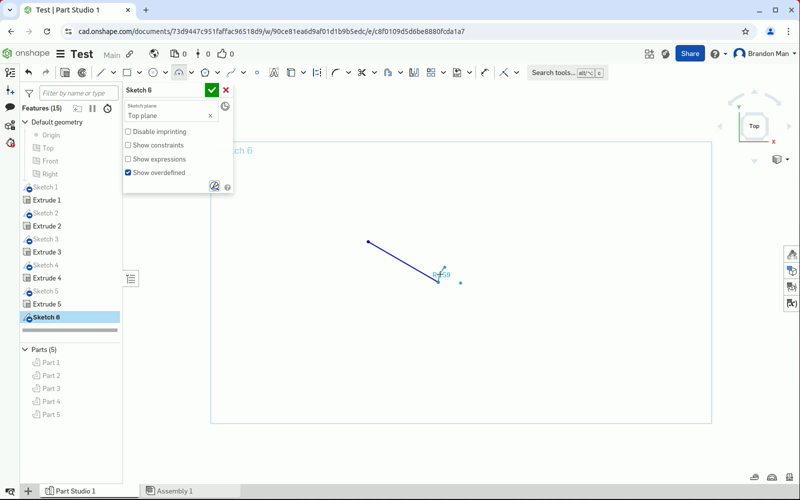
key(esc)
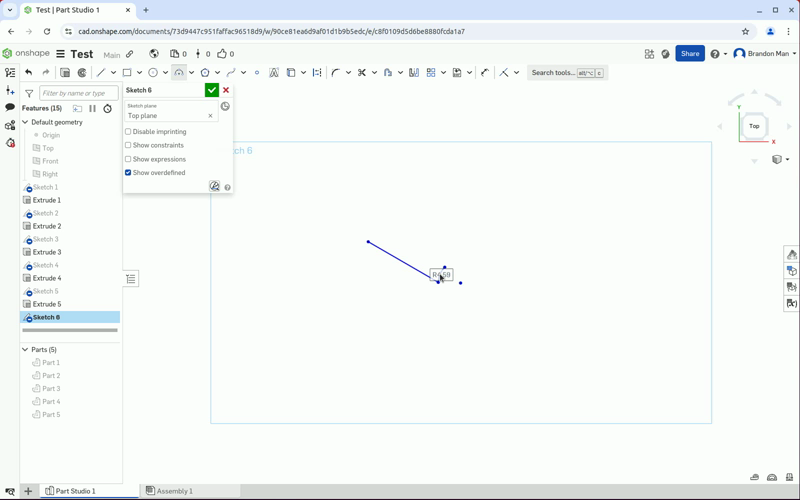
key(l)
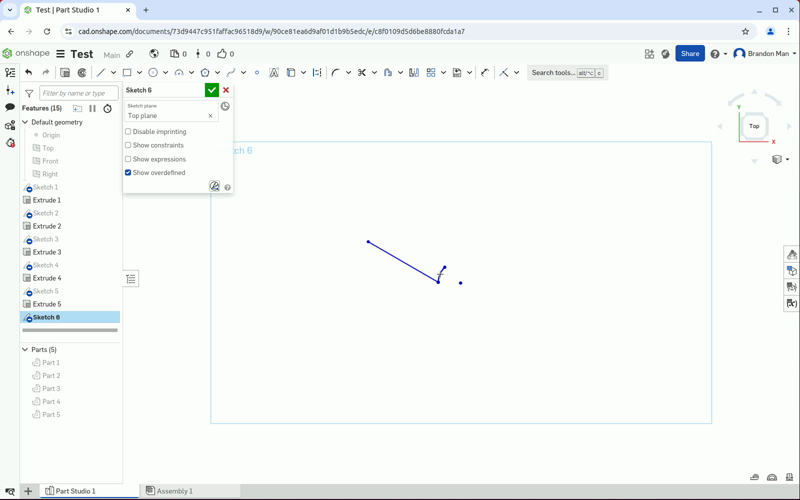
mouse_move(444, 267)
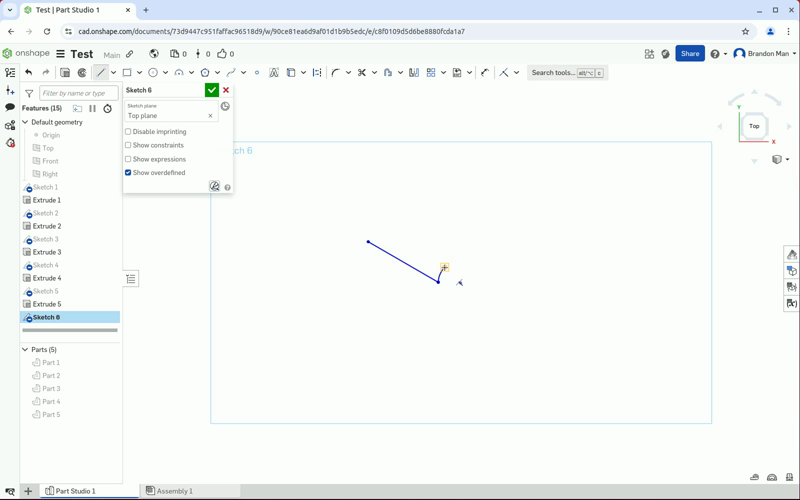
click(444, 267)
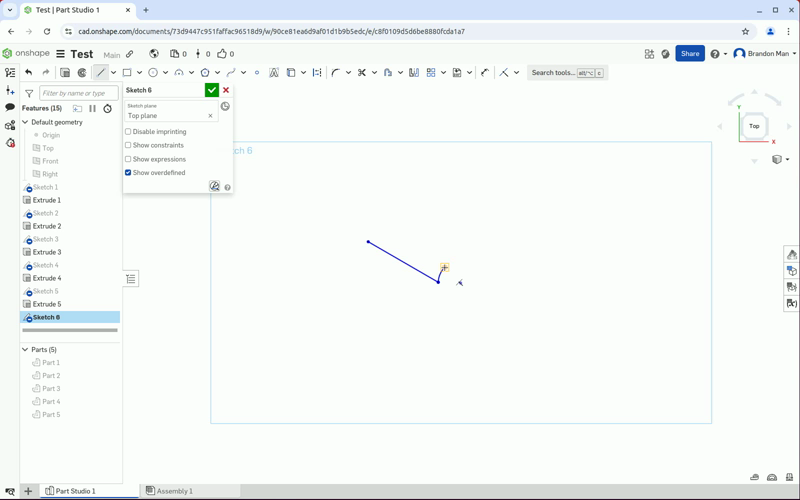
key_down(shift)
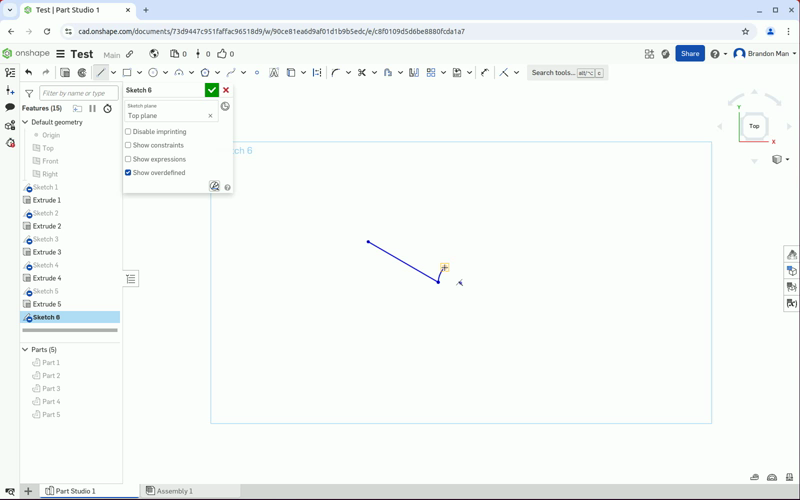
mouse_move(376, 227)
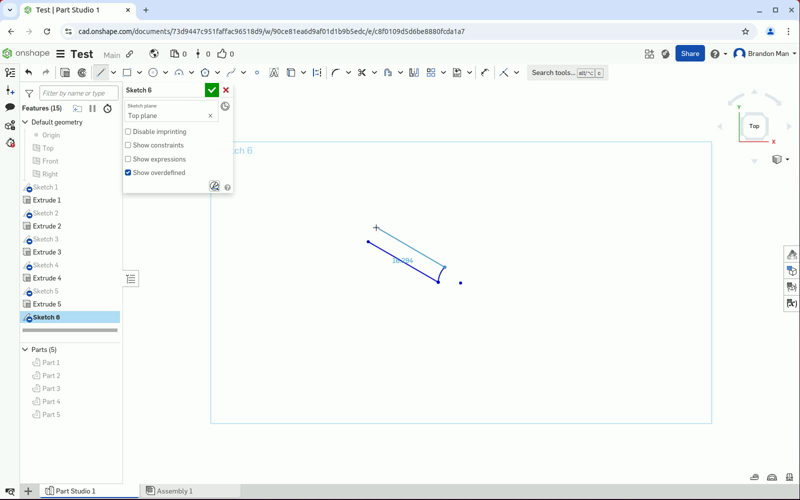
click(376, 227)
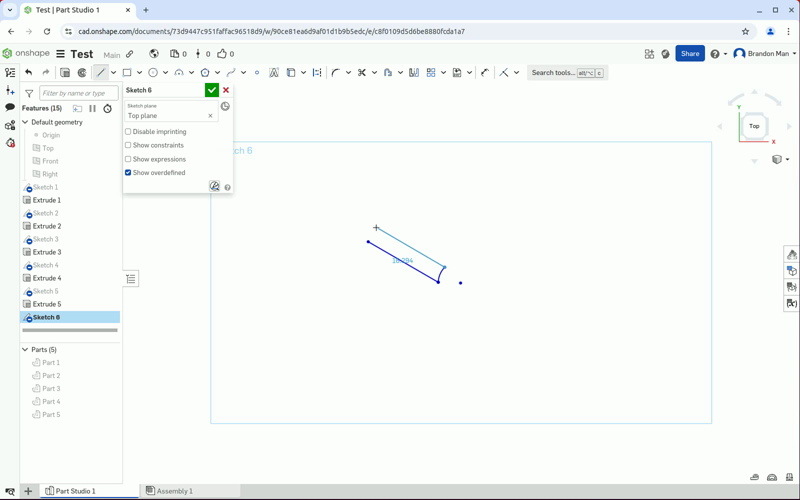
key_up(shift)
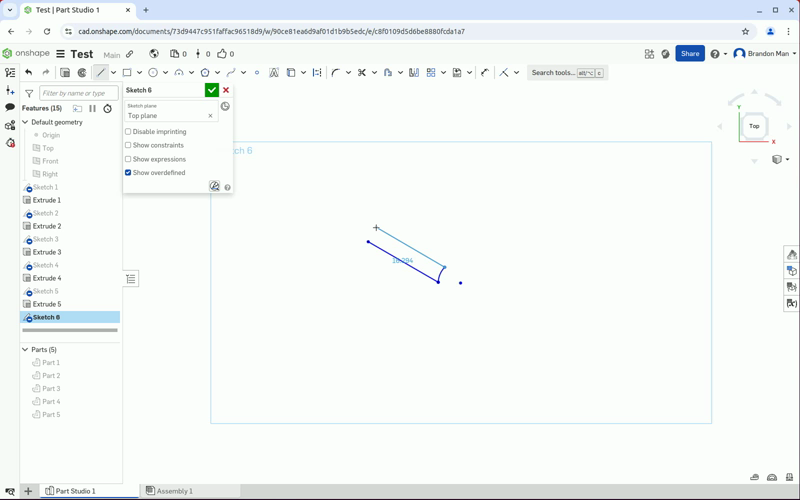
mouse_move(406, 227)
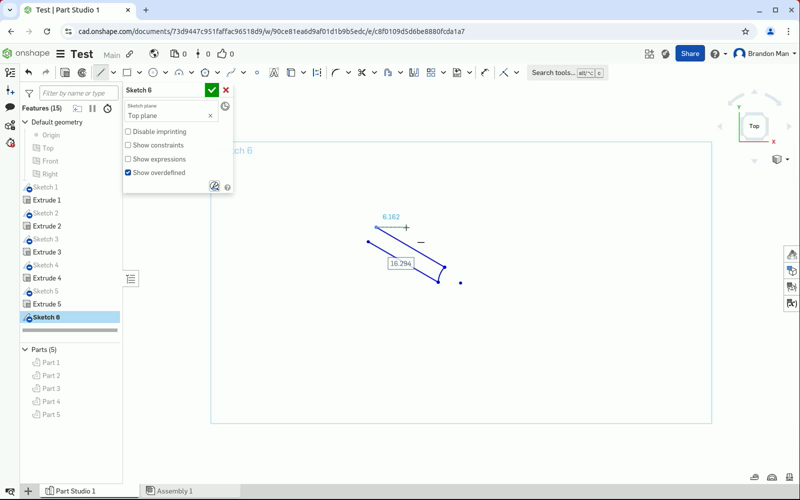
key_down(shift)
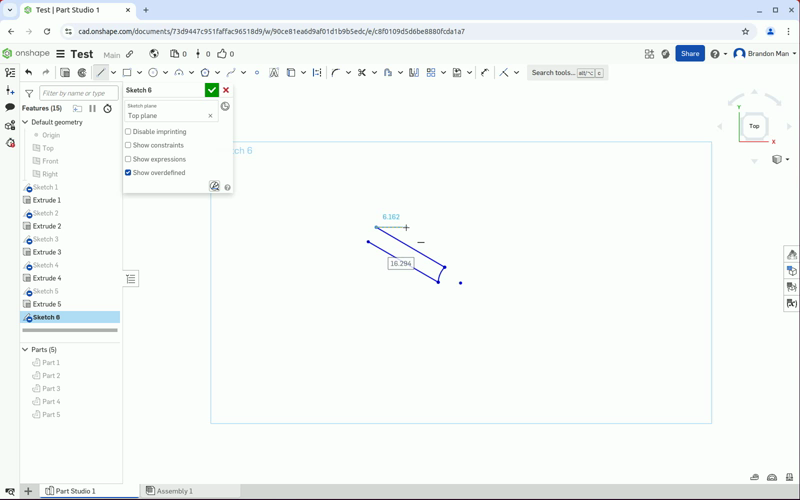
mouse_move(368, 241)
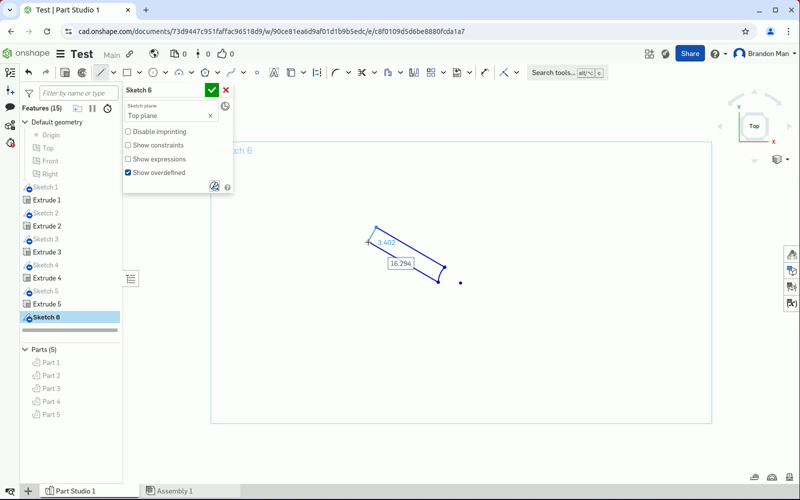
key_up(shift)
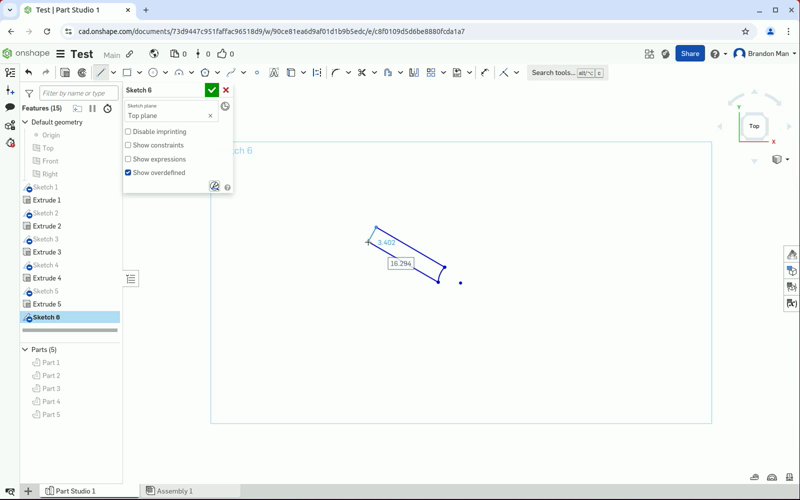
click(368, 241)
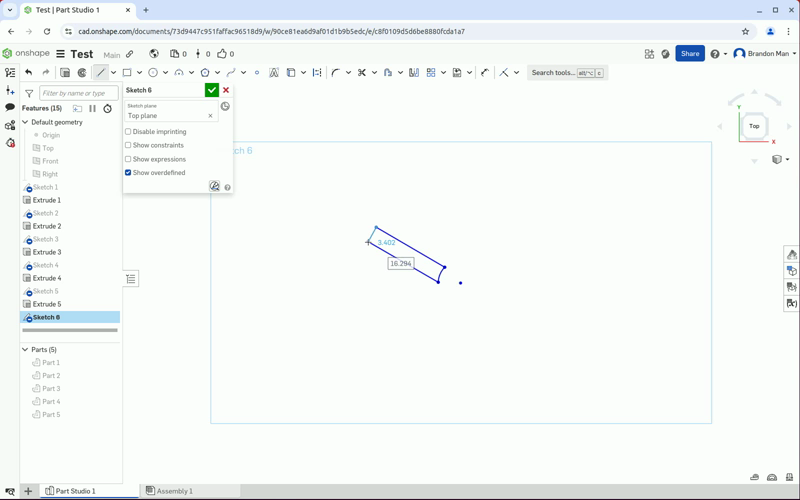
key(esc)
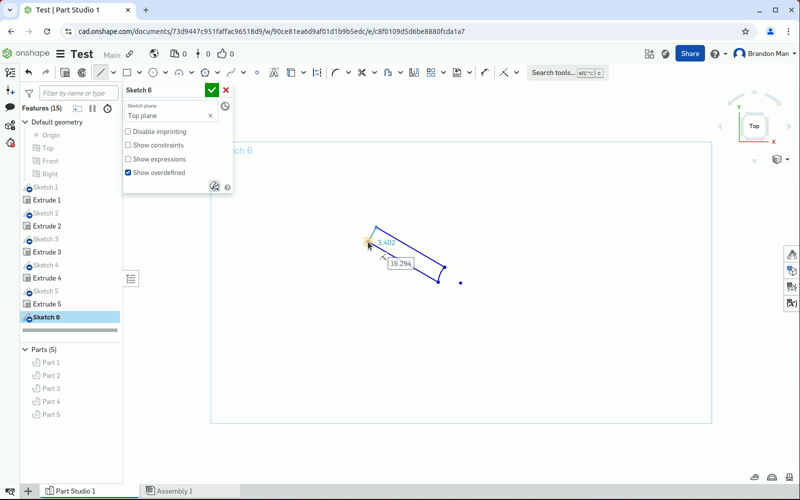
mouse_move(394, 241)
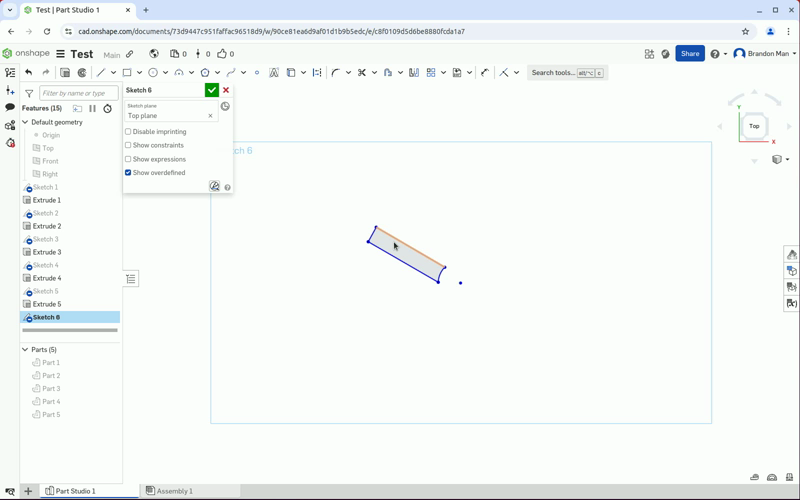
scroll(6)
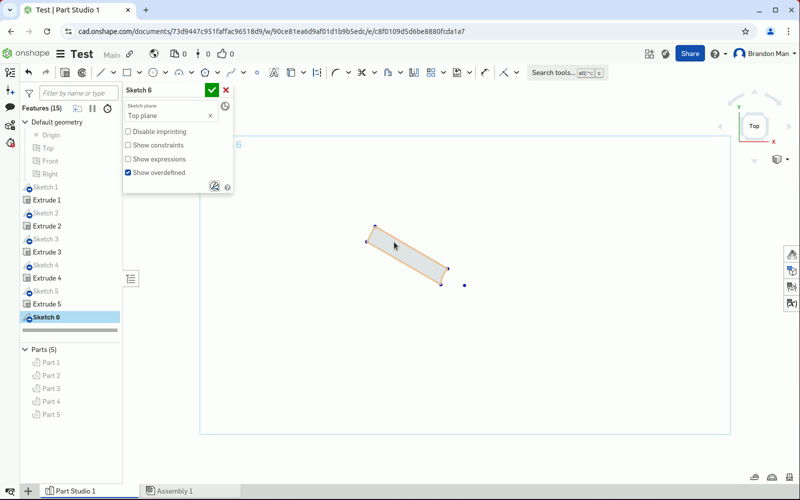
scroll(6)
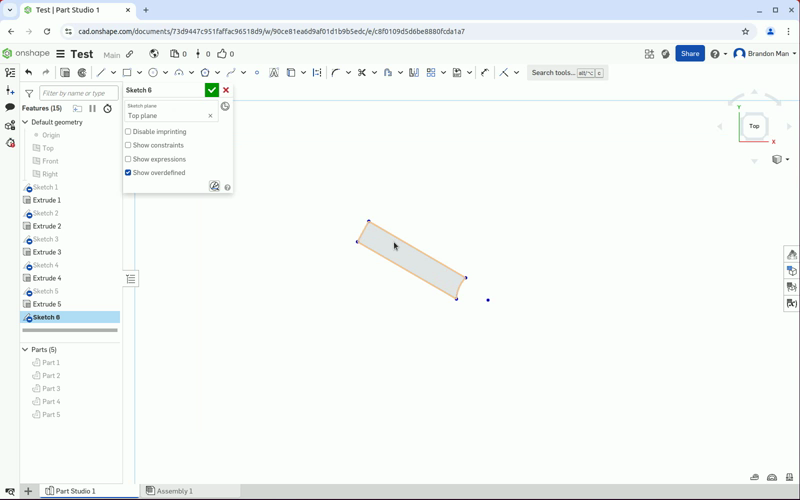
scroll(6)
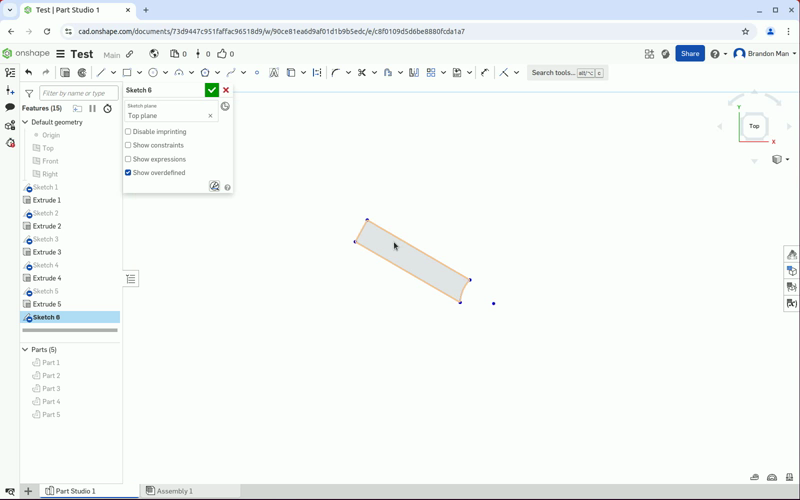
scroll(6)
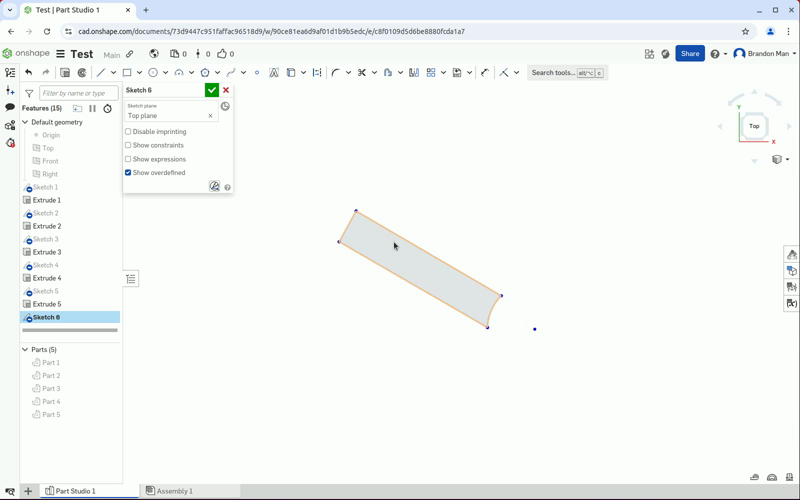
scroll(6)
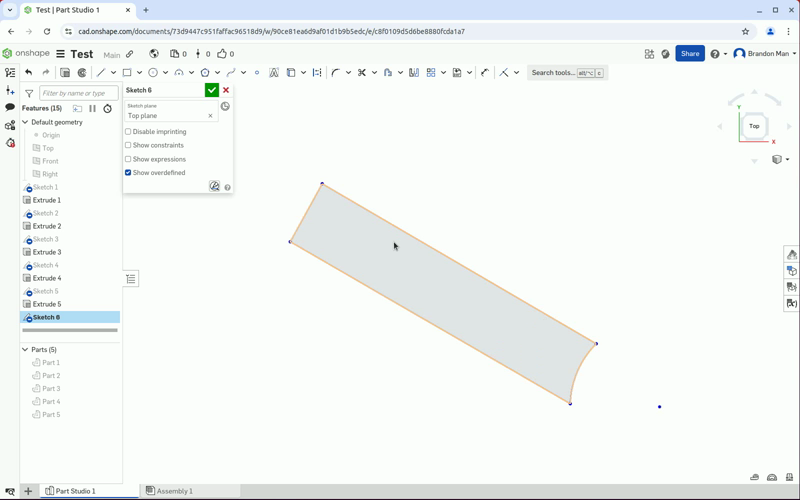
scroll(6)
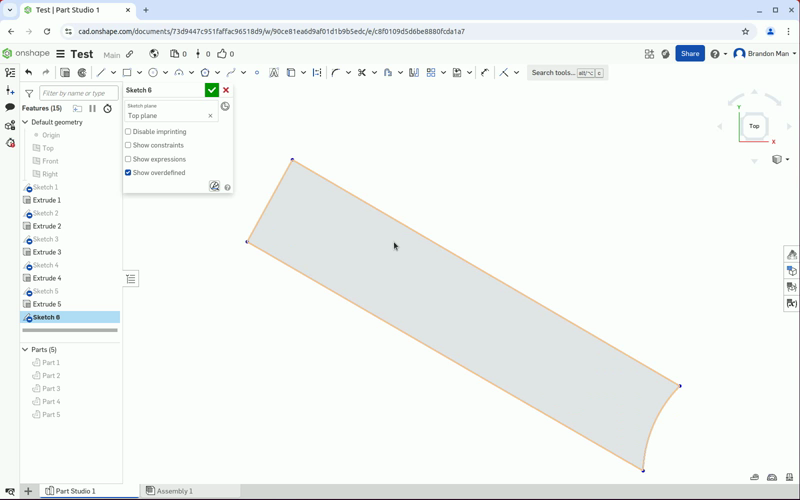
scroll(6)
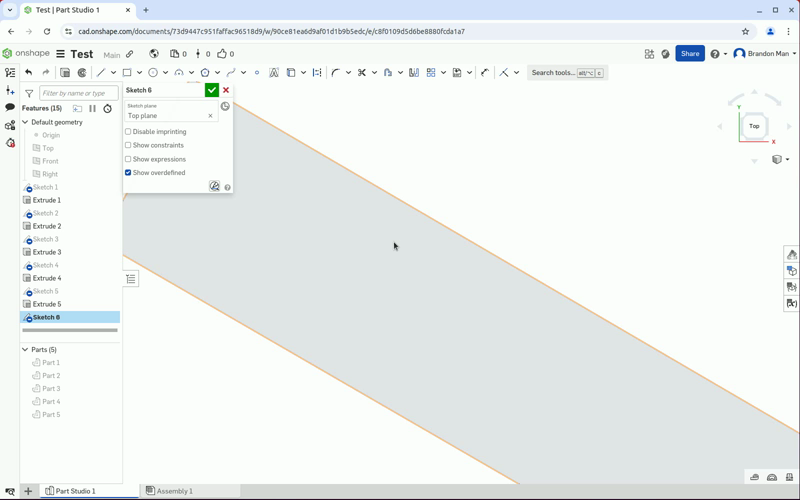
click(394, 241)
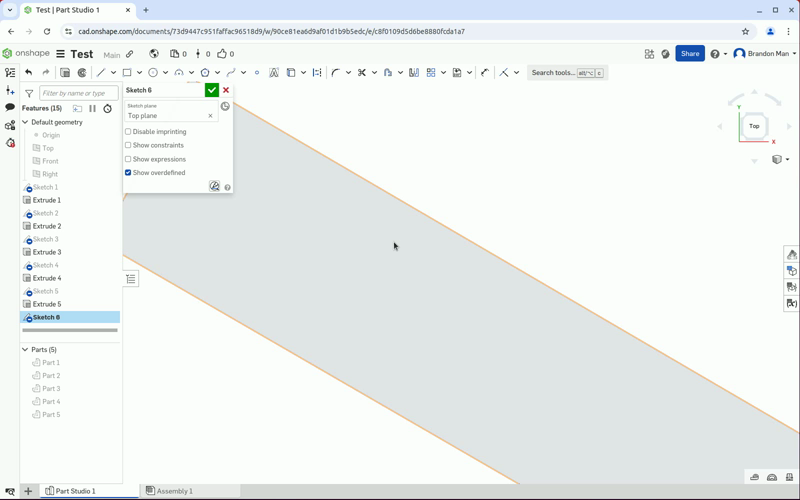
scroll(-6)
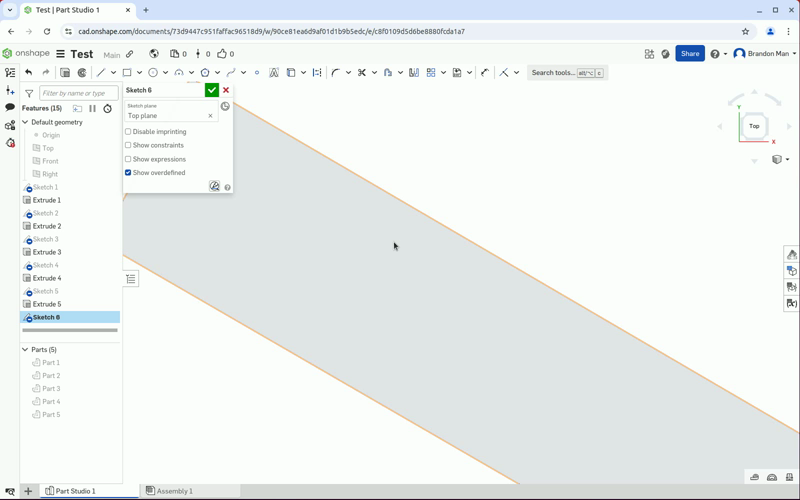
scroll(-6)
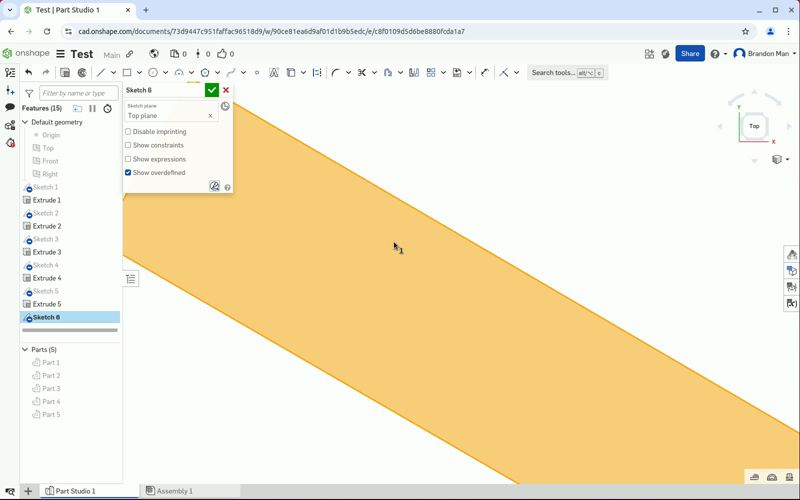
scroll(-6)
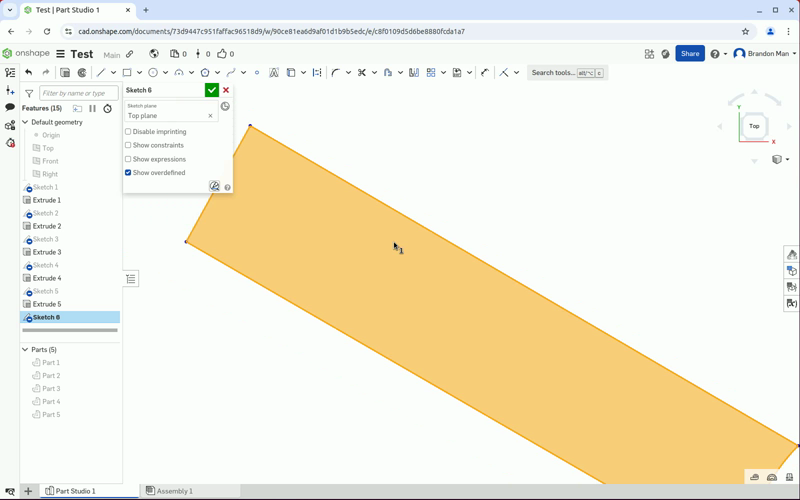
scroll(-6)
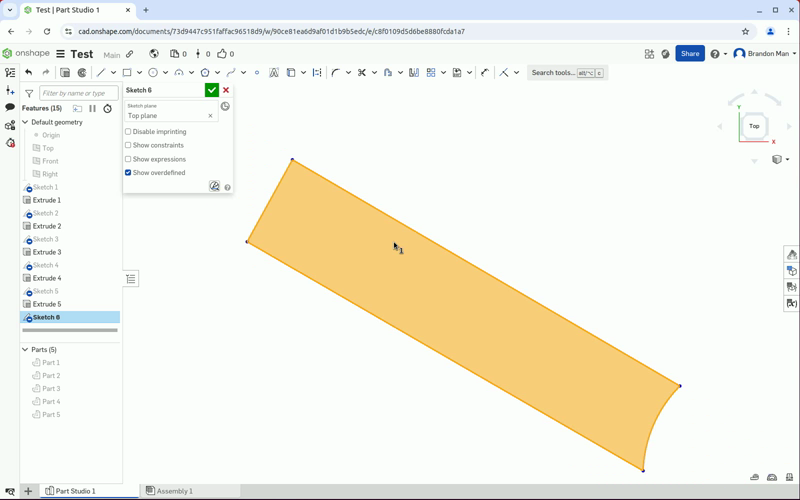
scroll(-6)
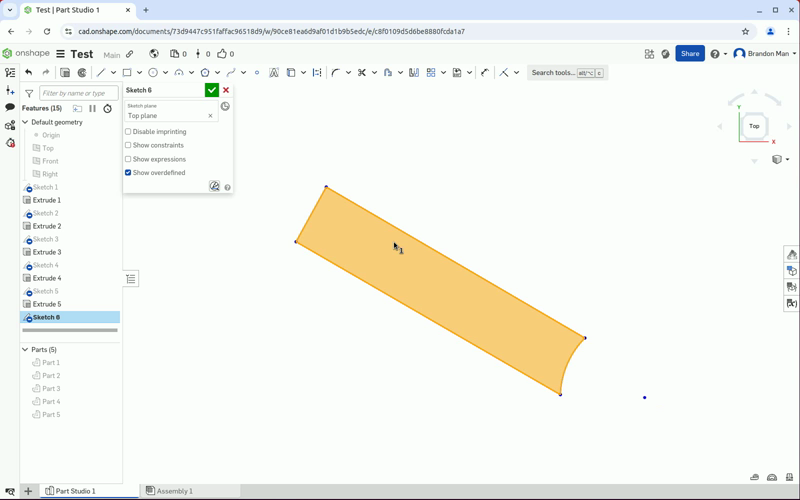
scroll(-6)
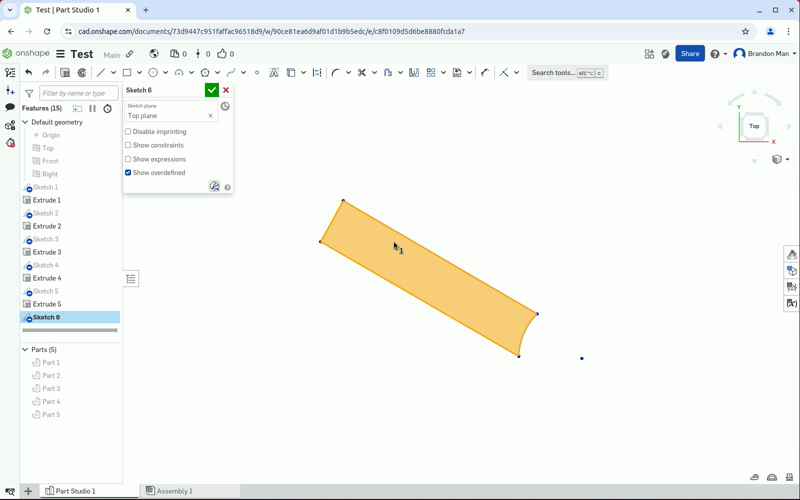
scroll(-6)
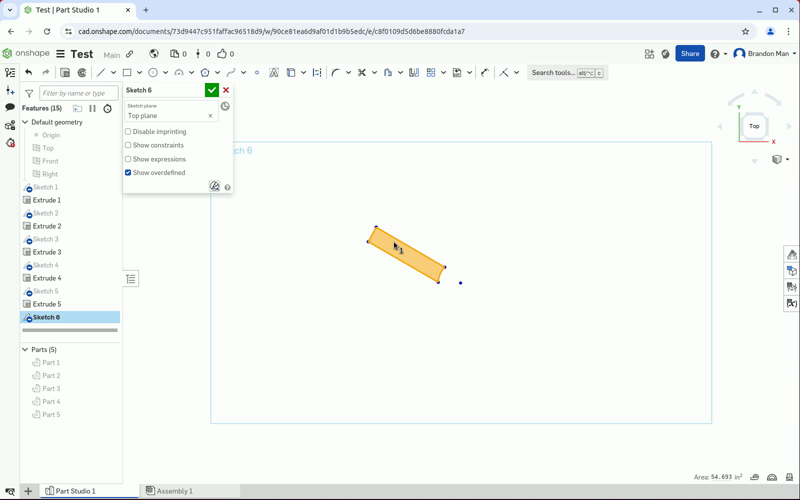
mouse_move(73, 352)
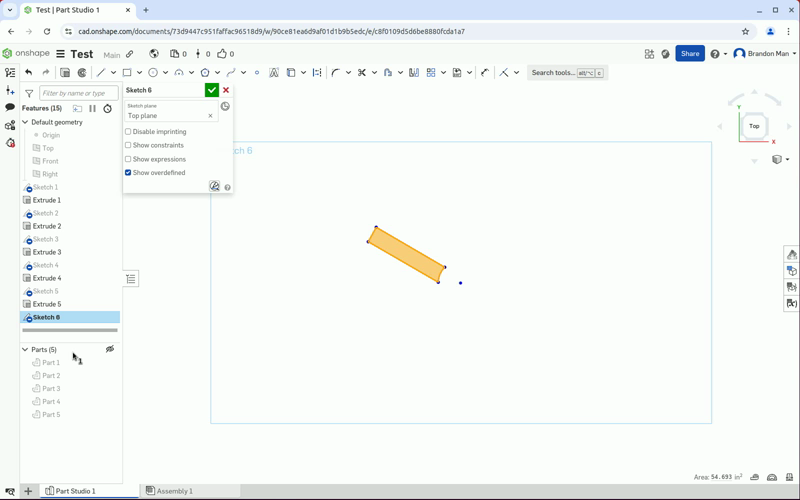
key(shift+y)
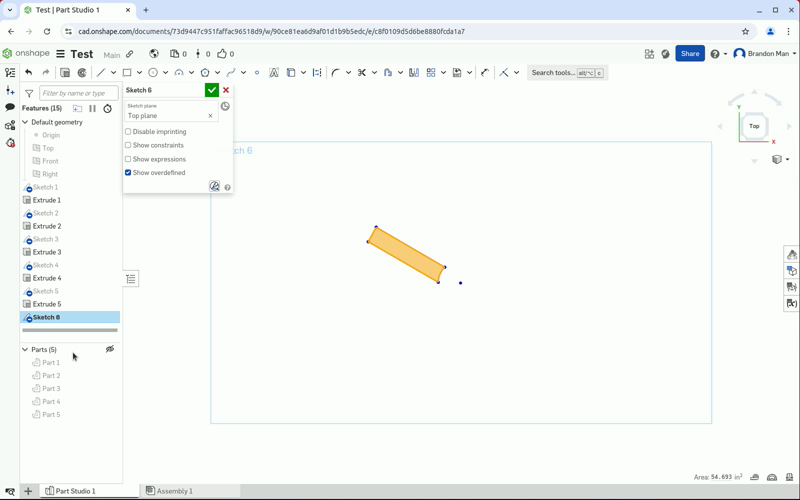
key(shift+e)
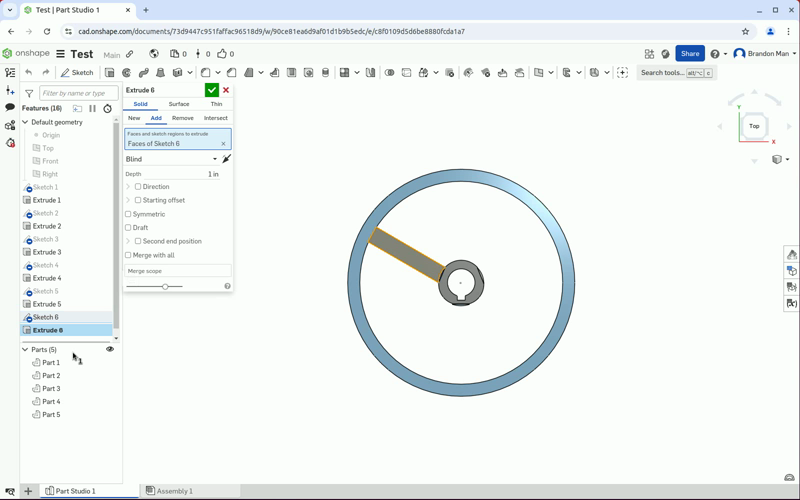
mouse_move(143, 106)
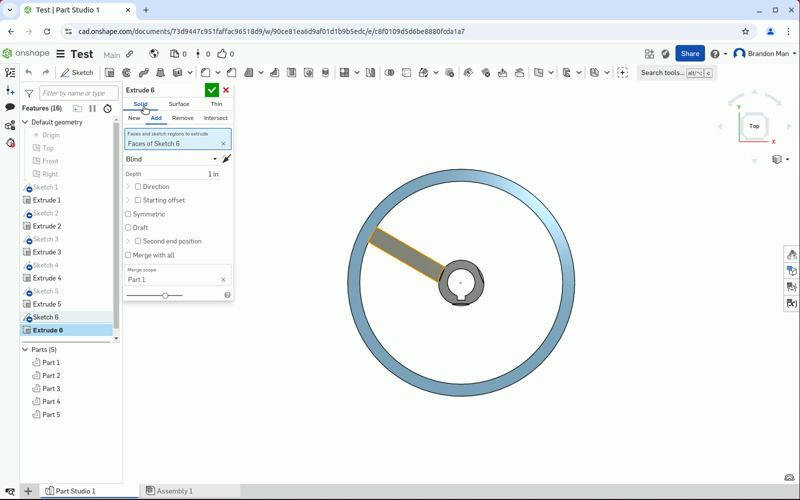
click(143, 106)
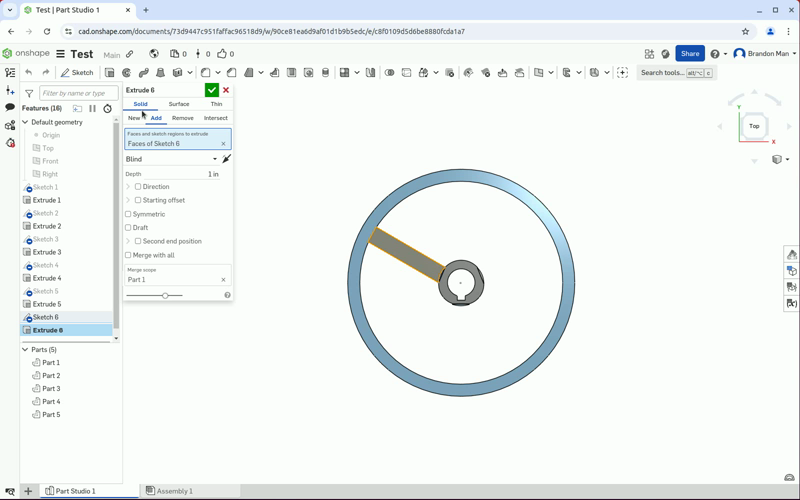
mouse_move(137, 120)
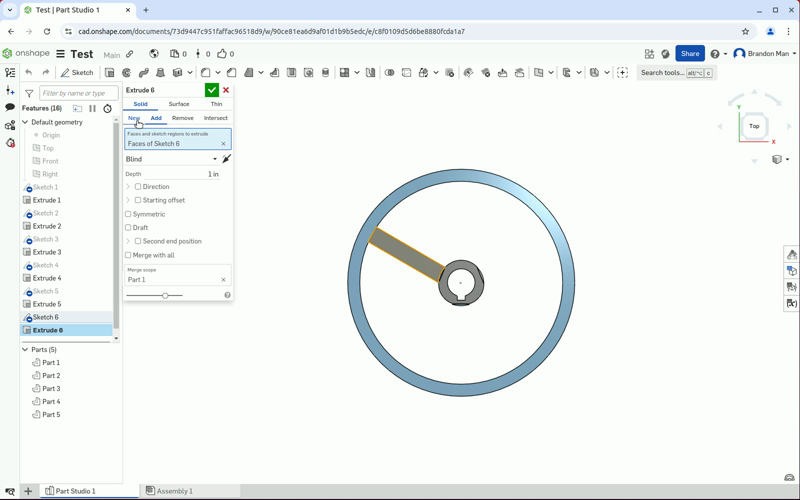
click(137, 120)
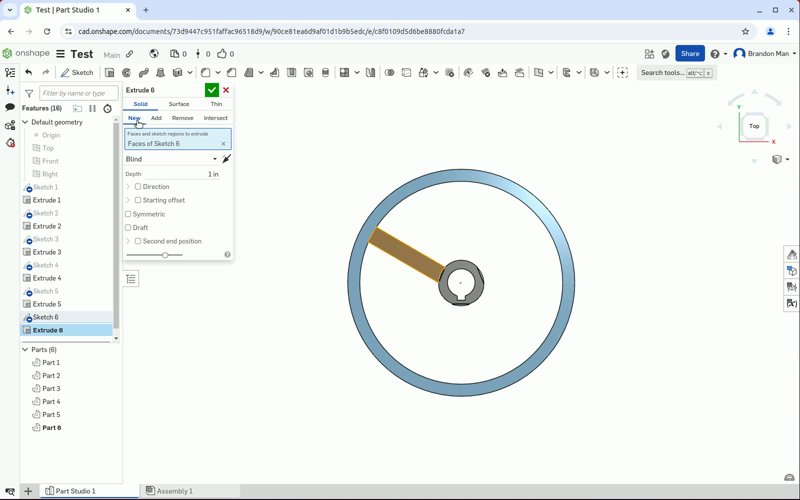
key(tab, 4)
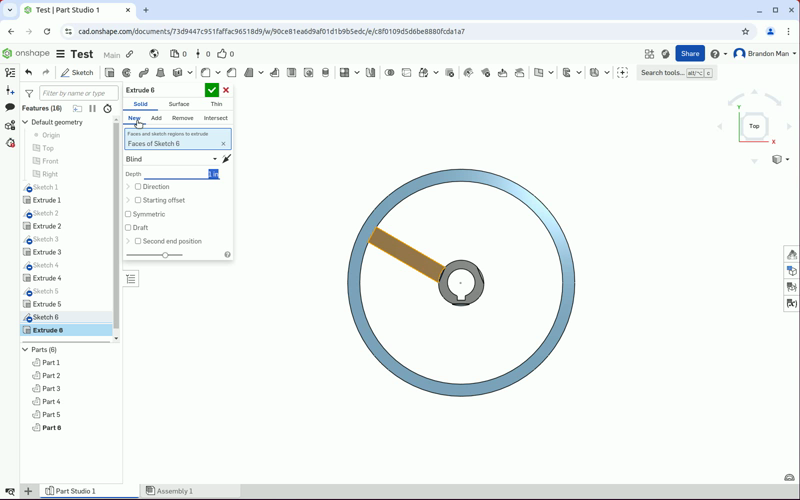
text(3.37)
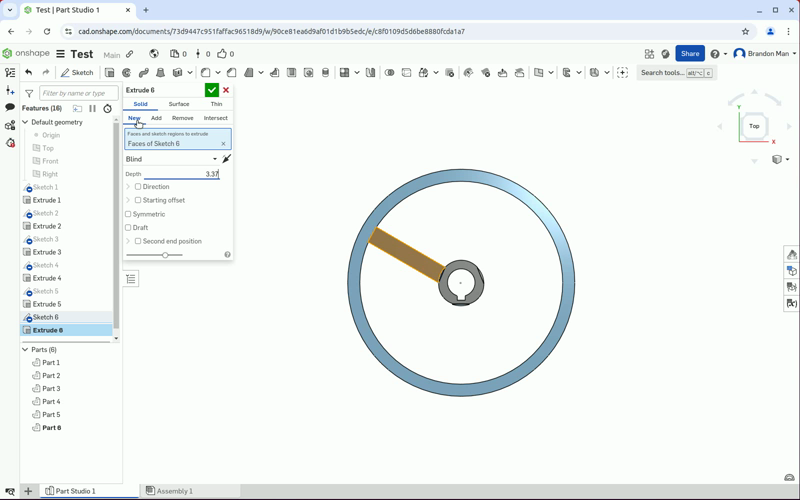
key(tab, 3)
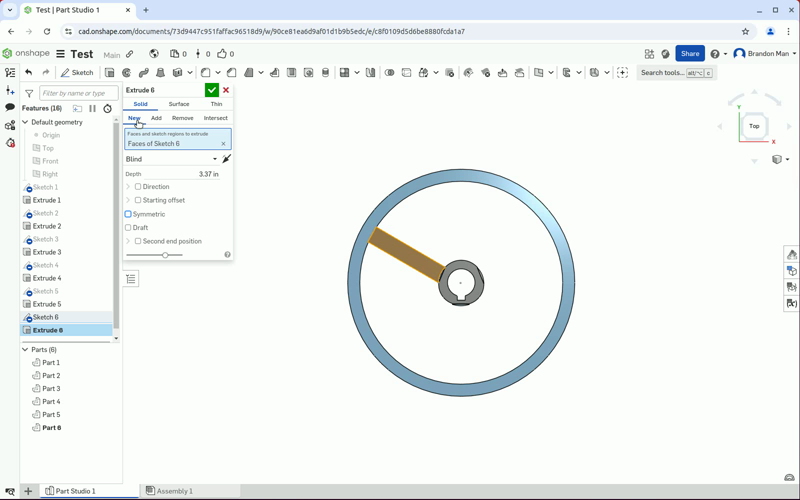
key(space)
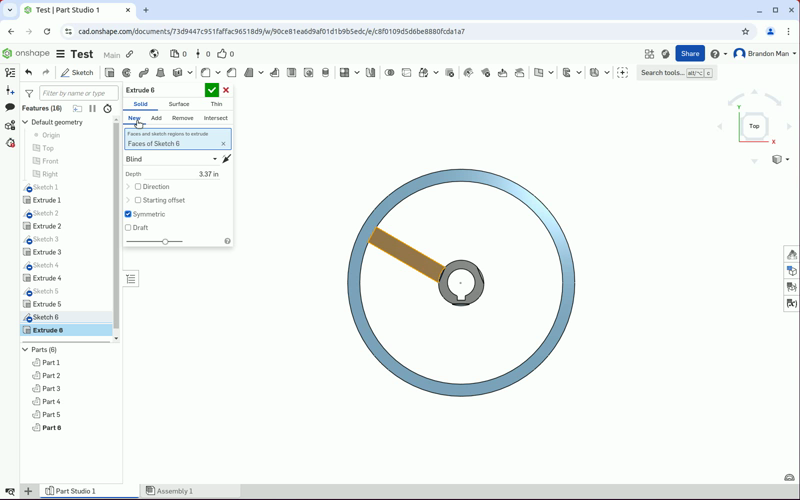
key(enter)
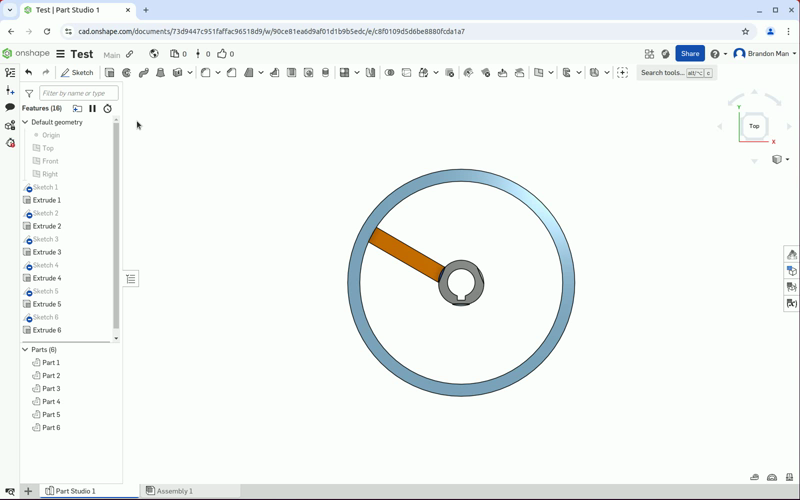
key(shift+h)
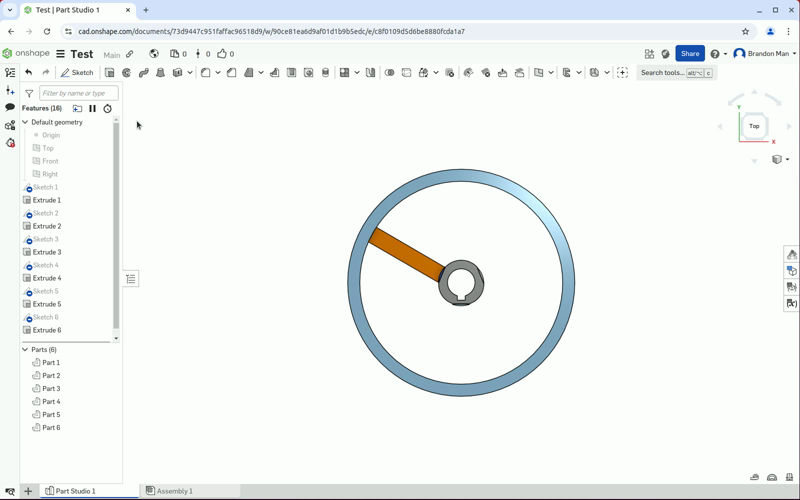
key(shift+h)
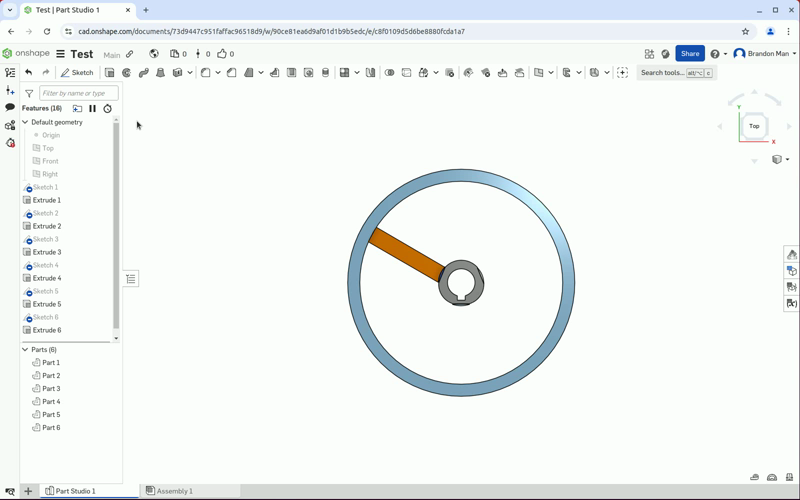
mouse_move(69, 189)
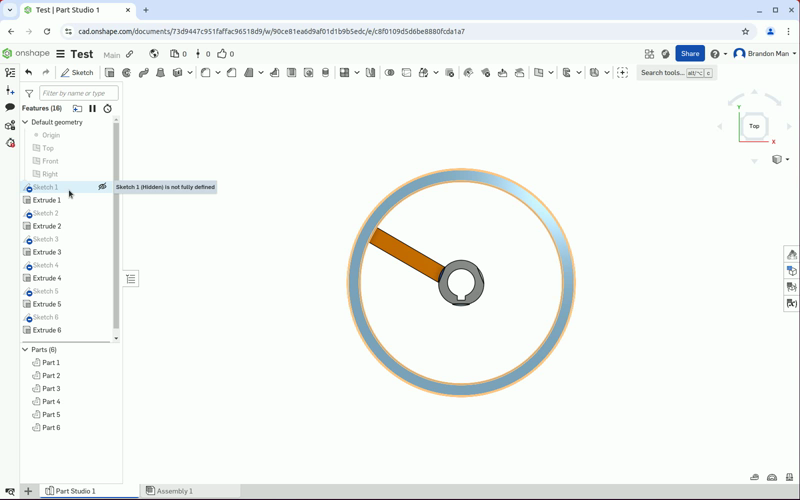
click(69, 189)
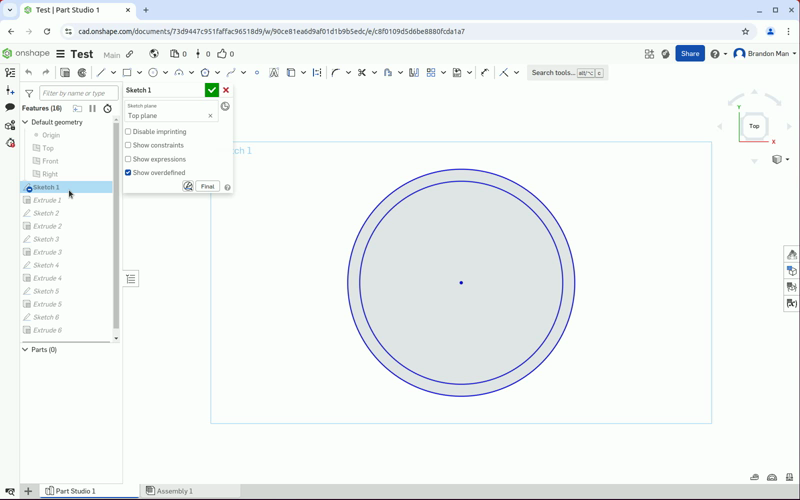
mouse_move(229, 92)
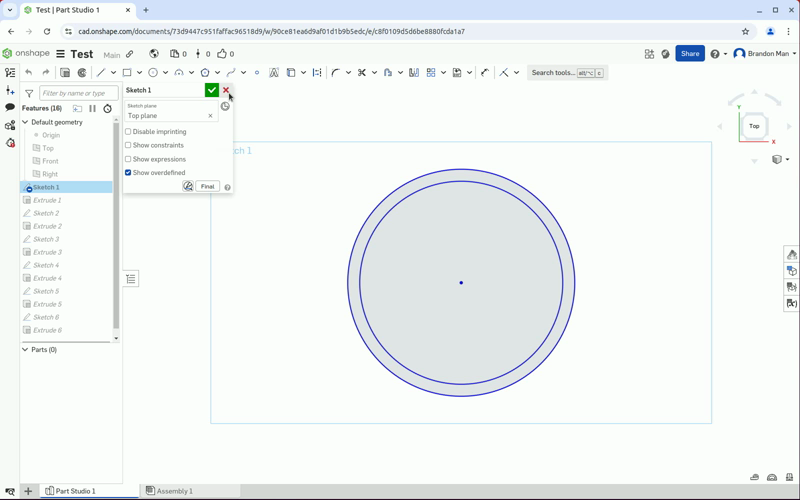
click(229, 92)
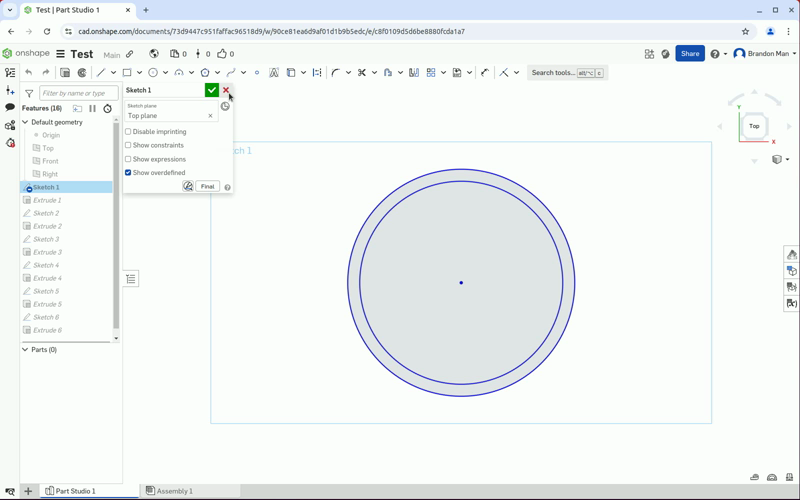
key(shift+s)
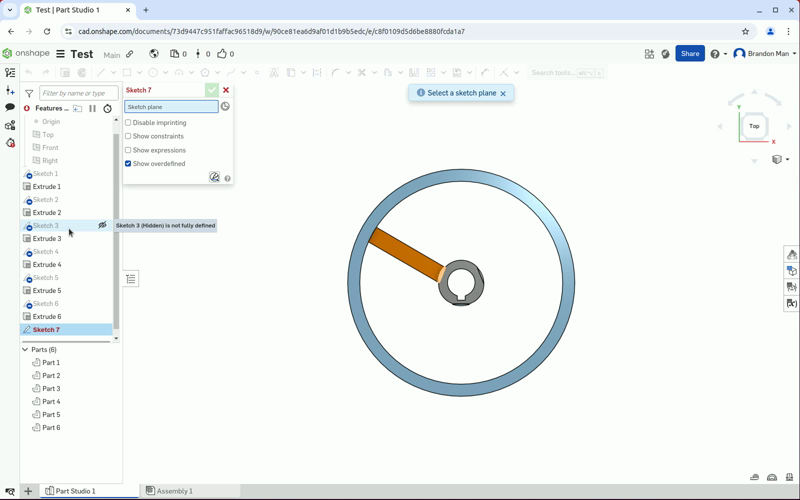
scroll(3)
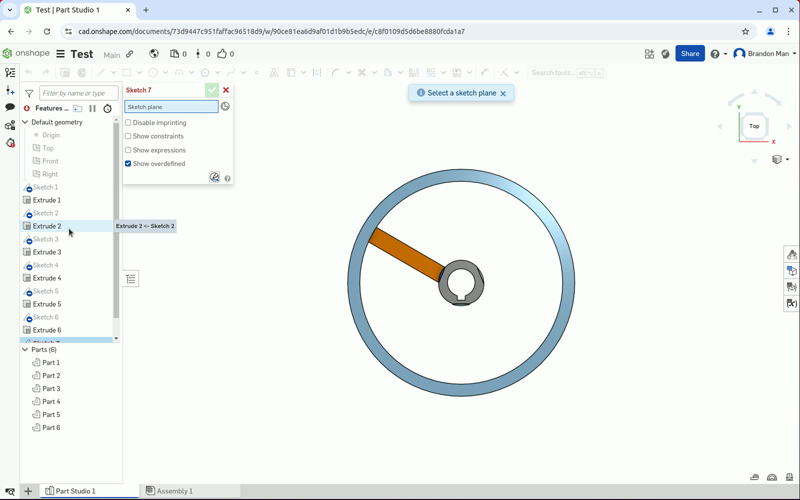
mouse_move(69, 150)
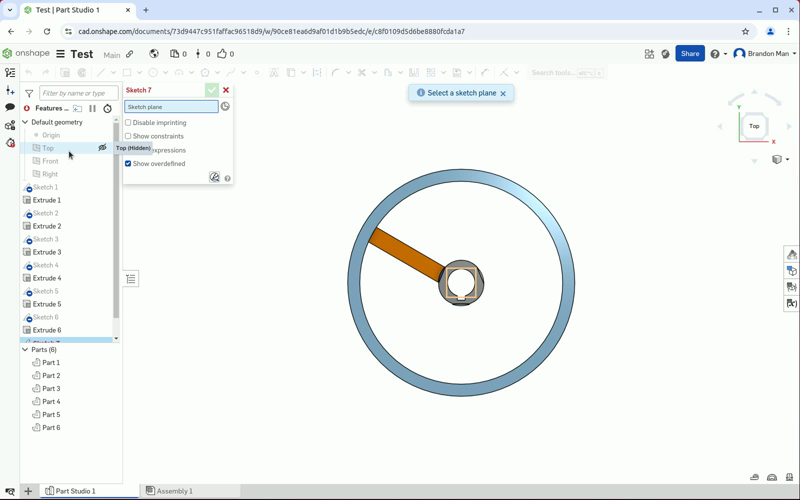
click(69, 150)
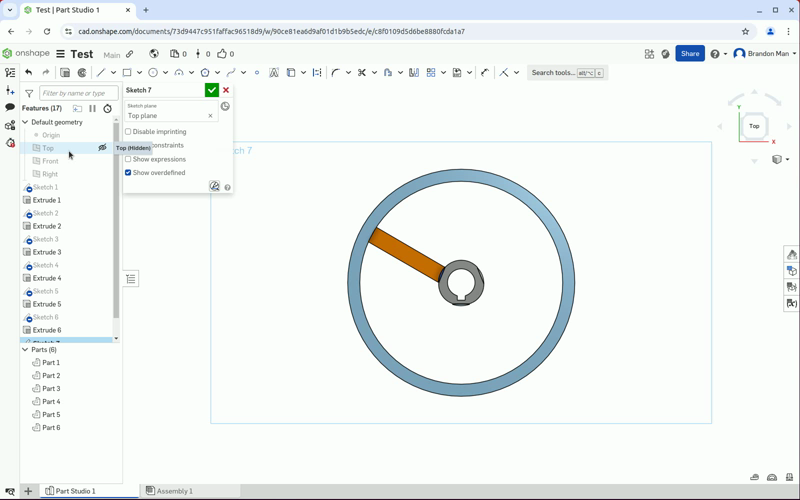
mouse_move(73, 352)
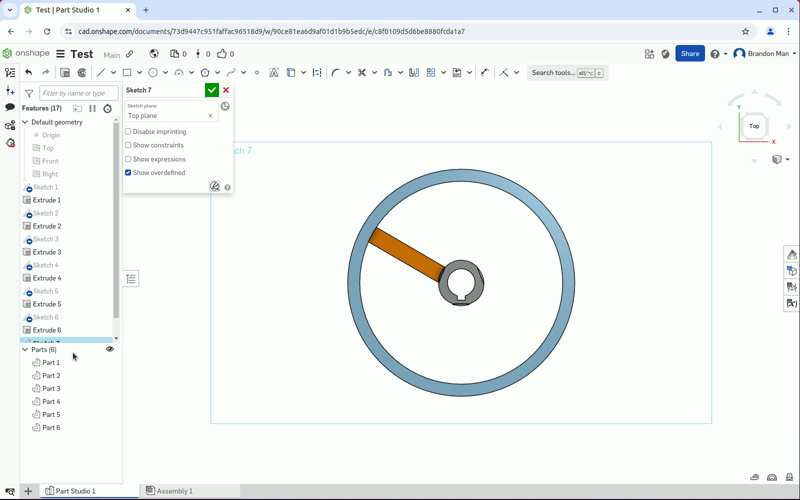
key(y)
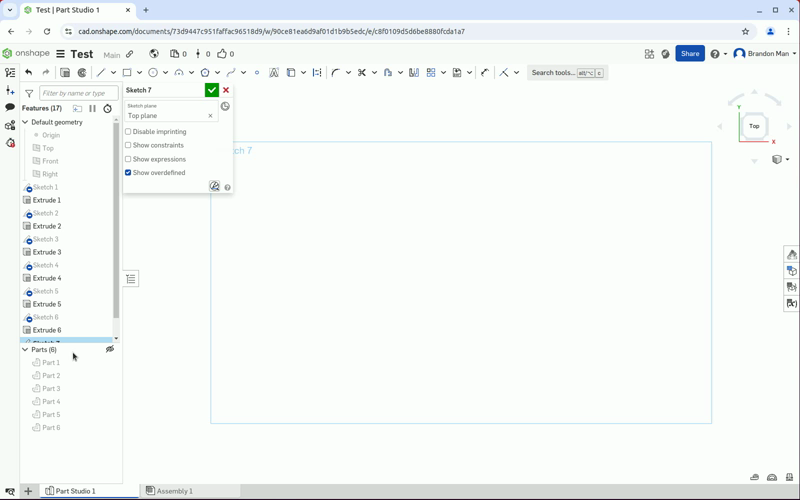
key(a)
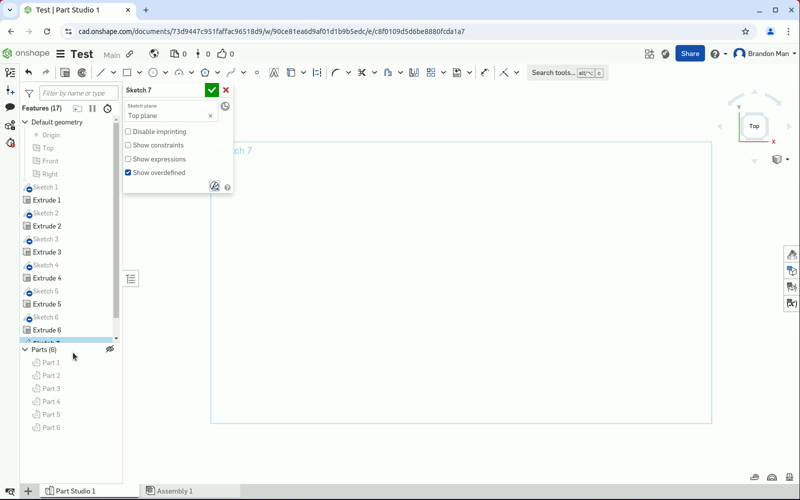
key_down(shift)
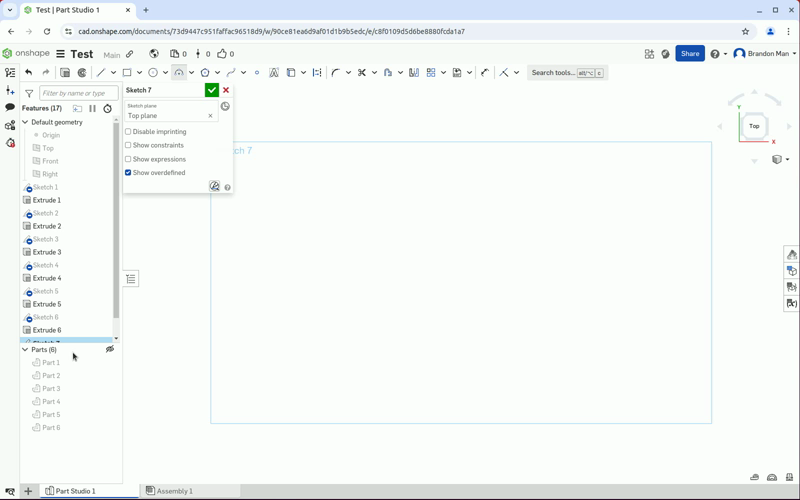
mouse_move(477, 267)
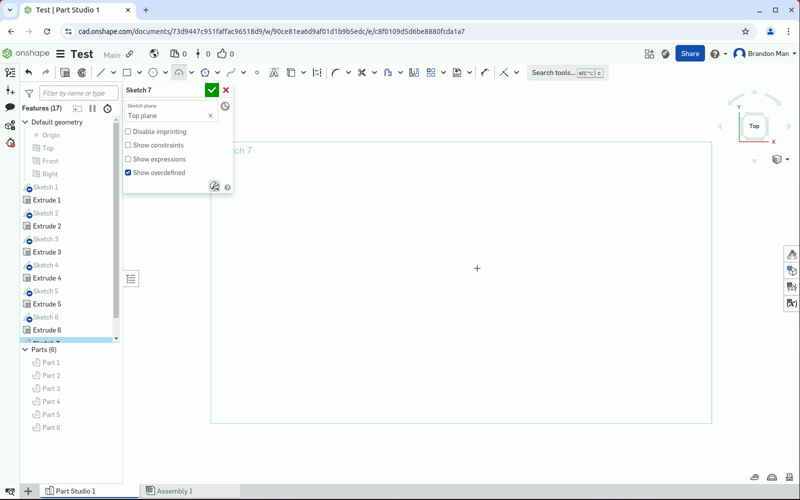
click(477, 267)
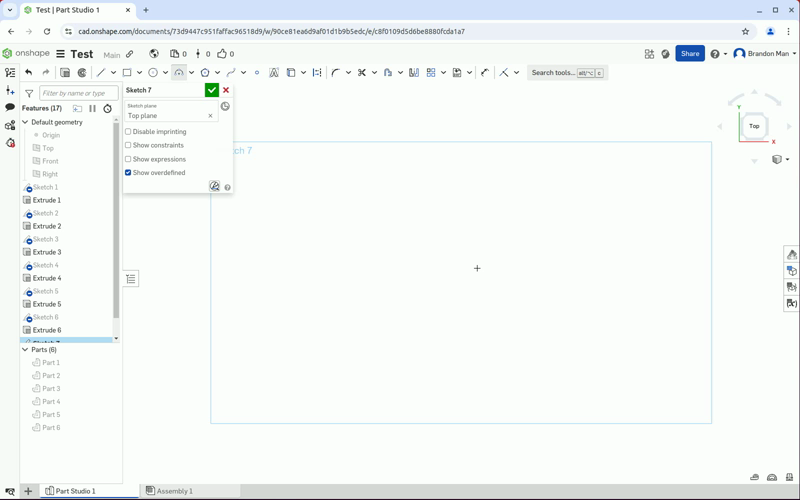
key_up(shift)
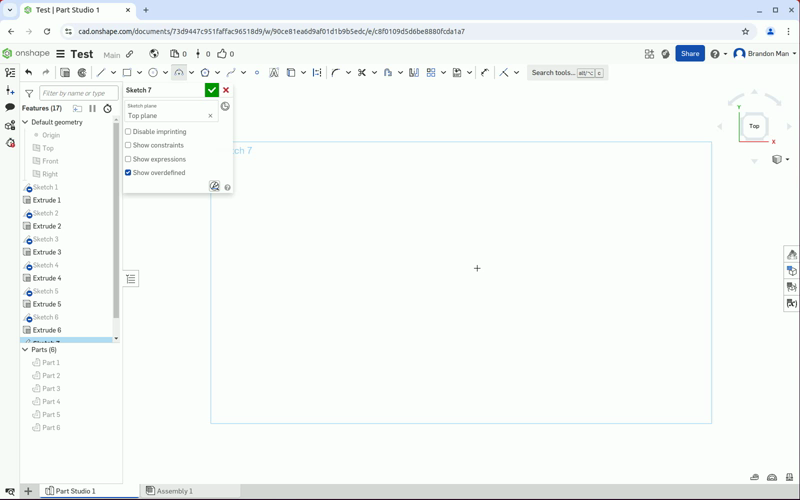
key_down(shift)
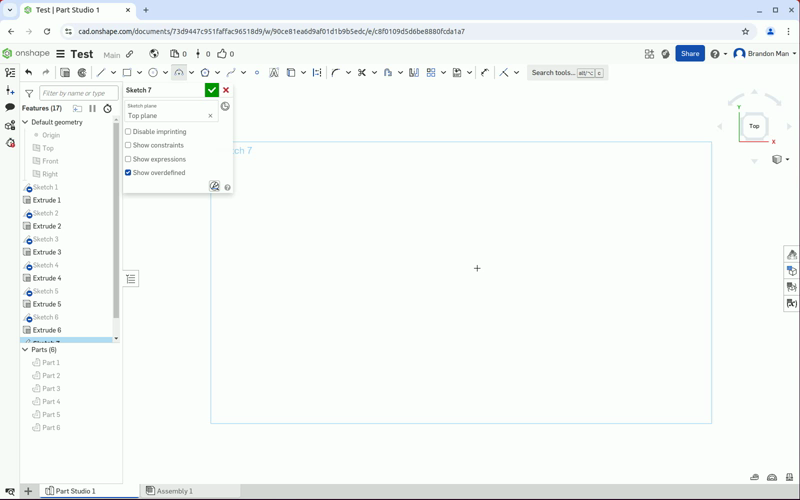
mouse_move(483, 283)
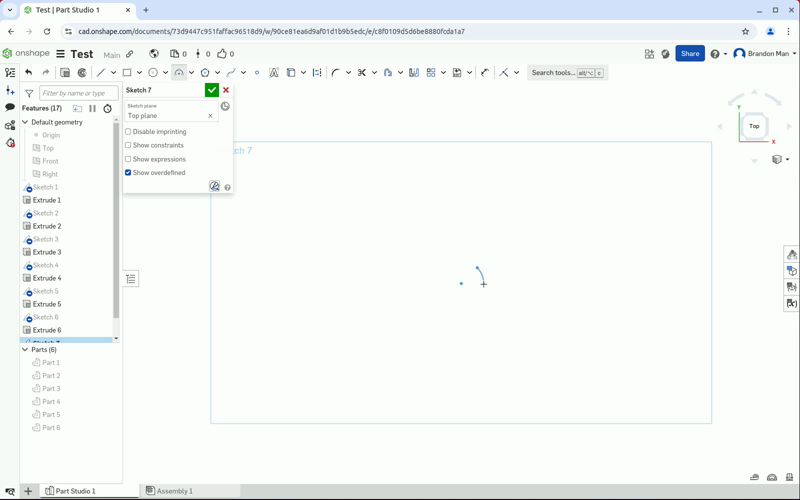
click(483, 283)
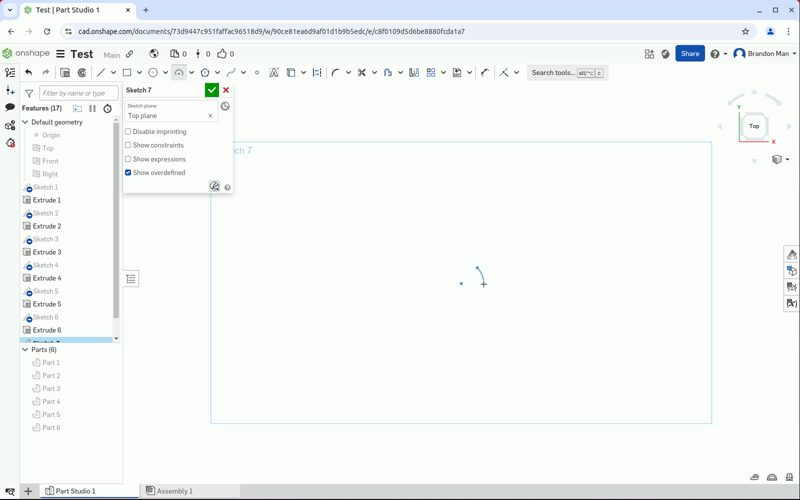
mouse_move(482, 275)
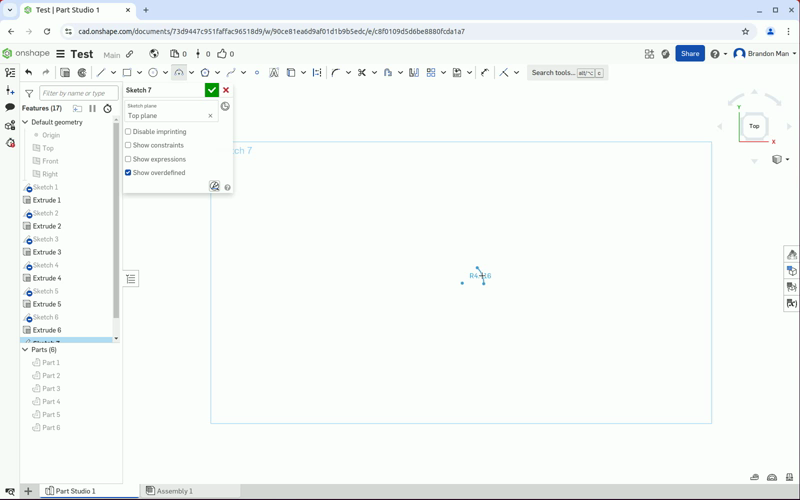
click(482, 275)
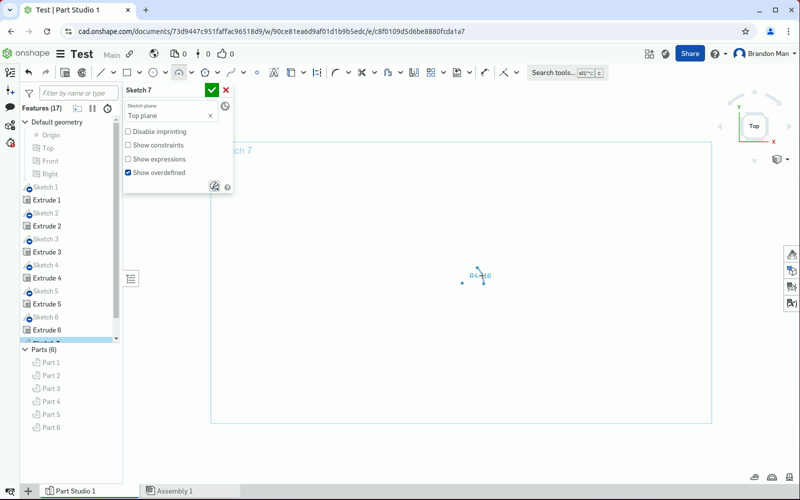
key_up(shift)
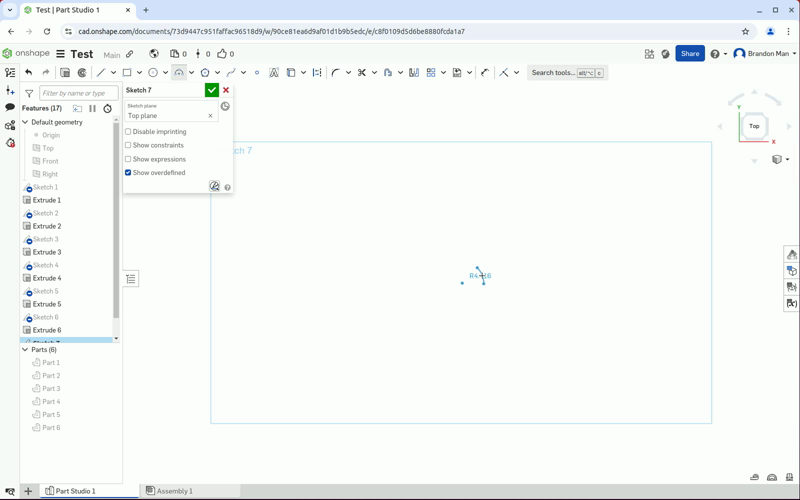
key(esc)
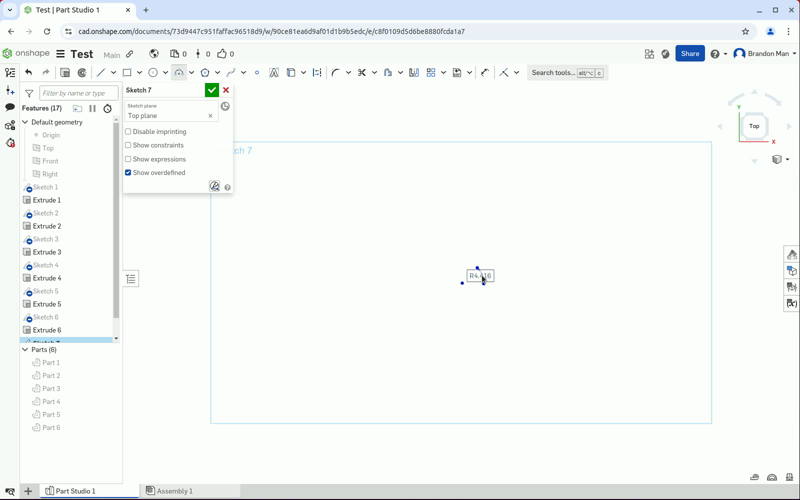
key(l)
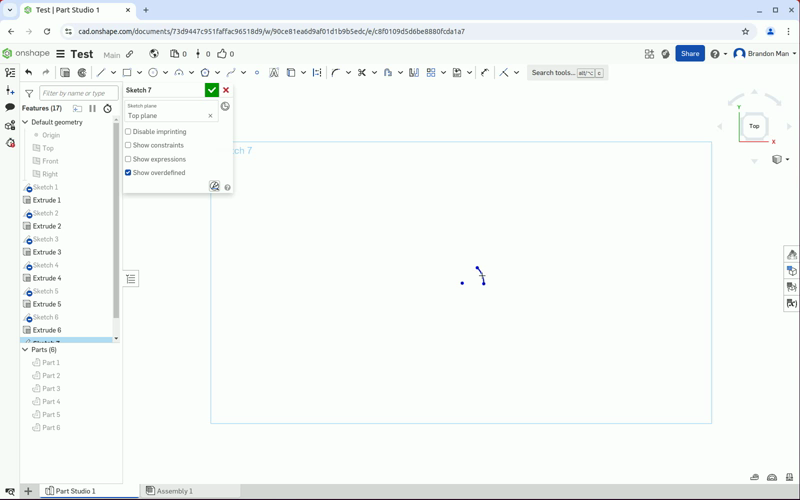
mouse_move(483, 283)
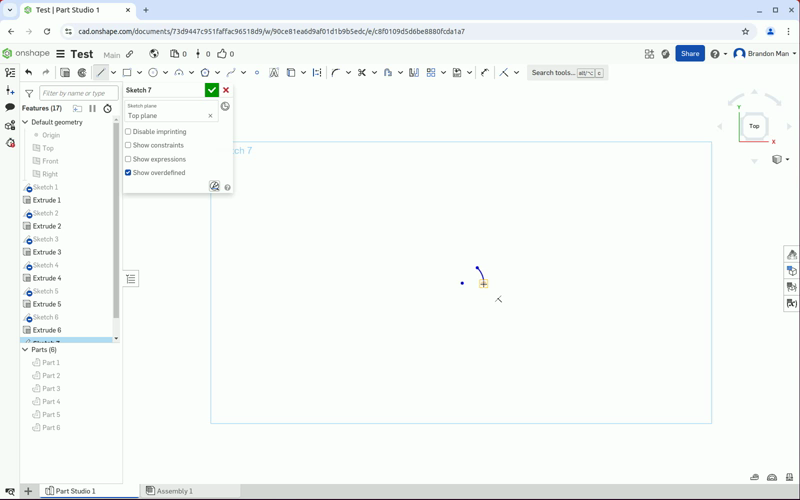
click(483, 283)
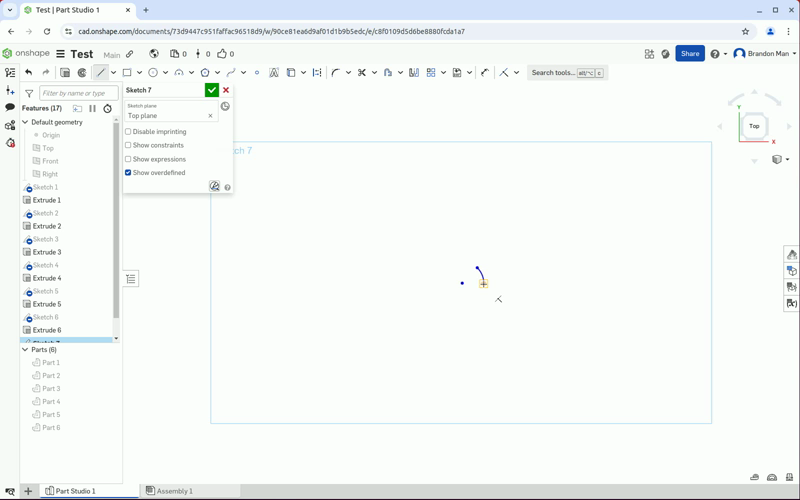
key_down(shift)
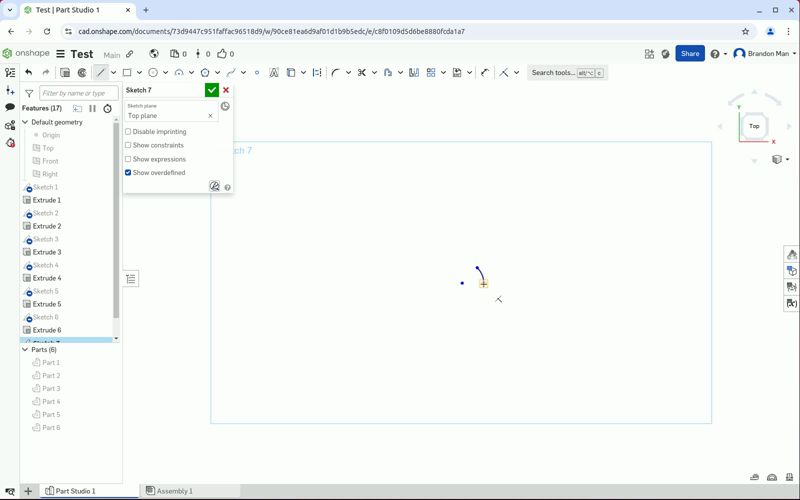
mouse_move(553, 242)
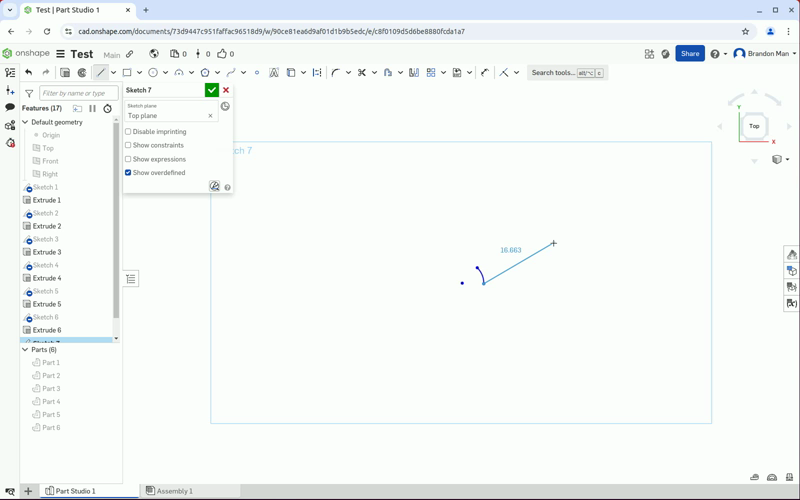
click(553, 242)
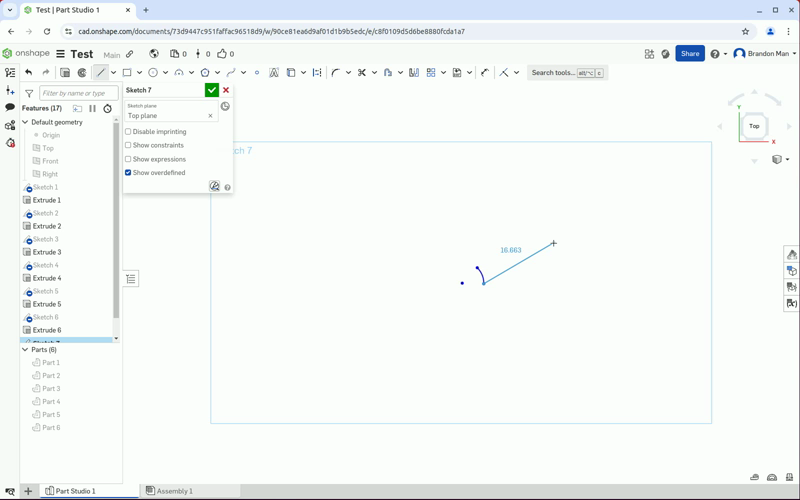
key_up(shift)
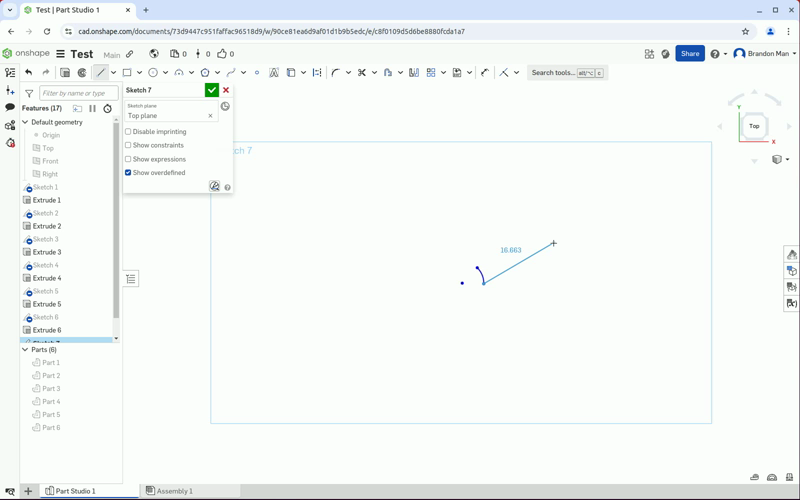
key_down(shift)
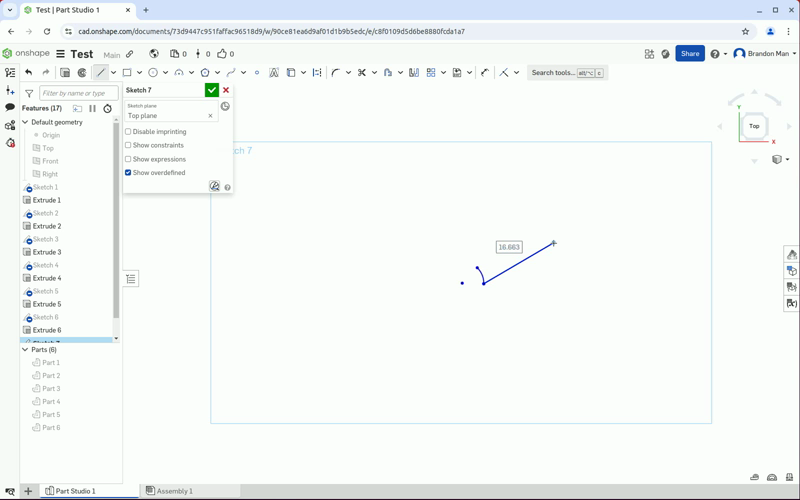
mouse_move(583, 242)
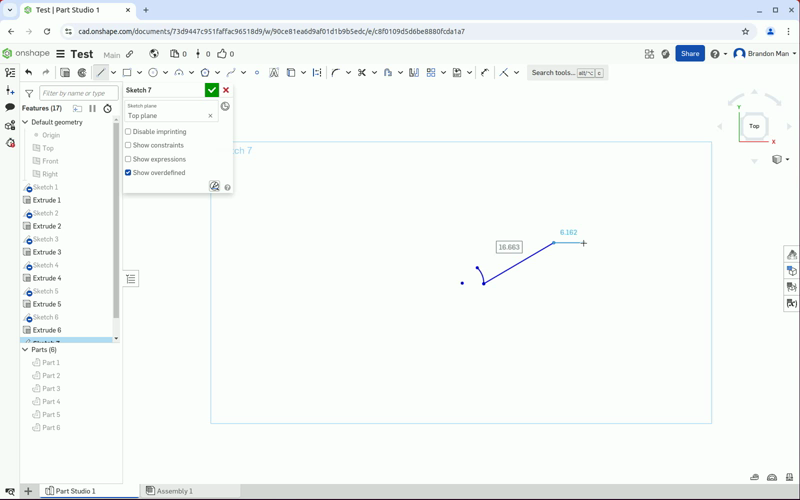
mouse_move(545, 228)
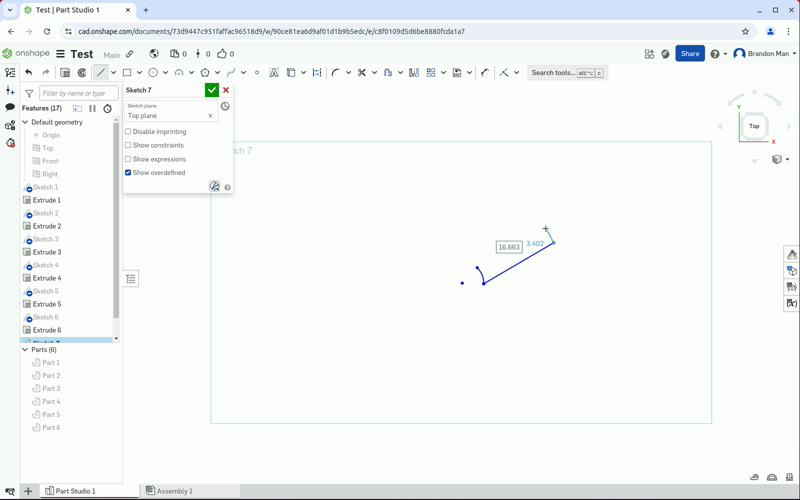
click(545, 228)
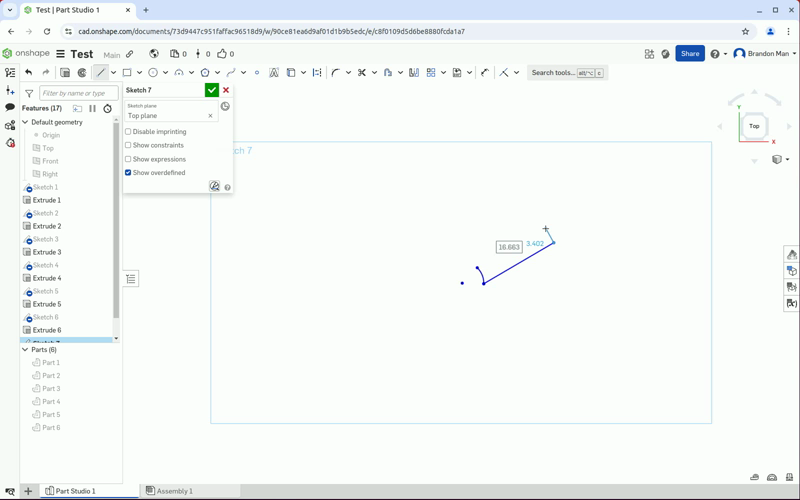
key_up(shift)
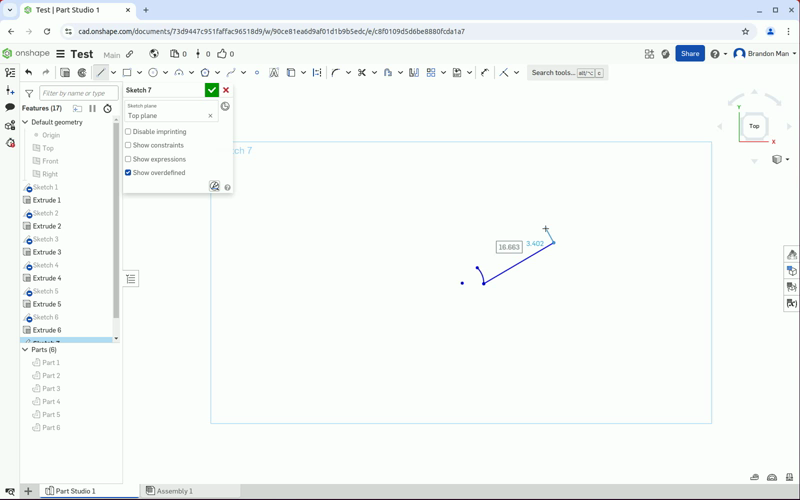
key_down(shift)
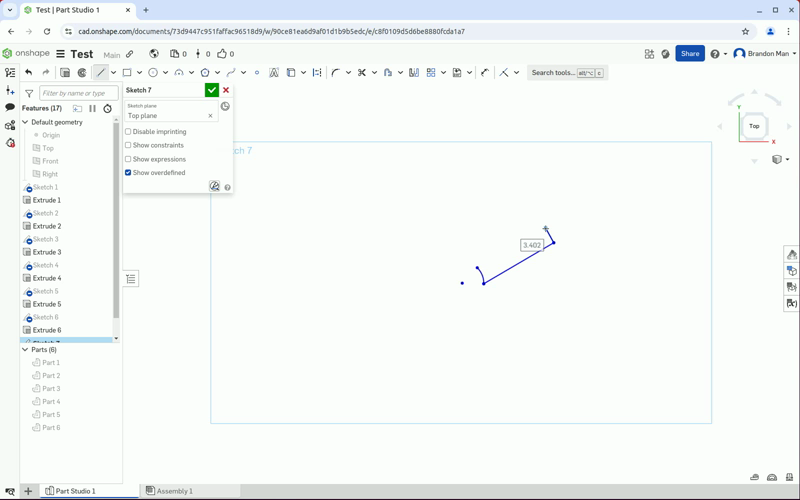
mouse_move(477, 267)
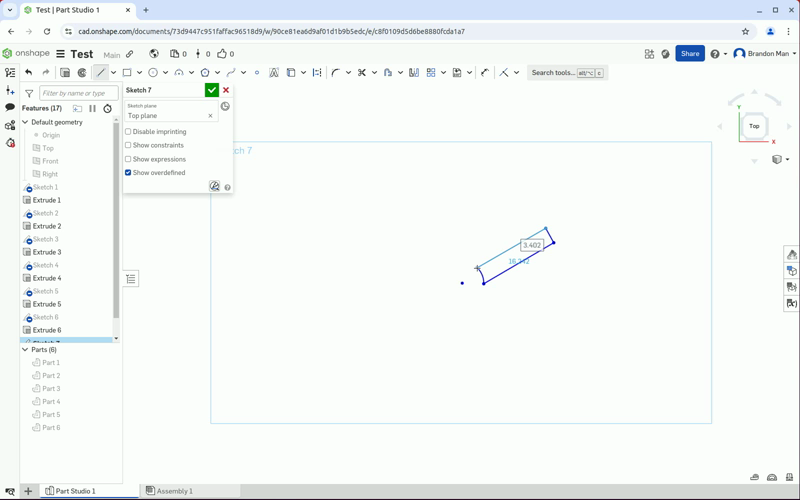
key_up(shift)
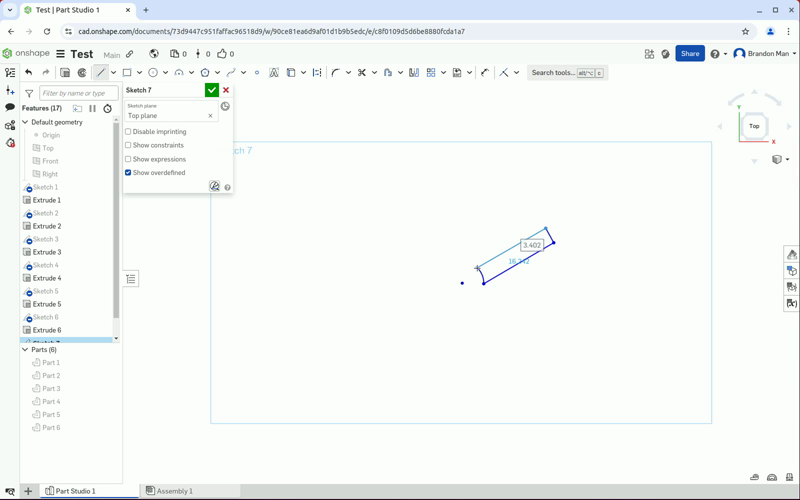
click(477, 267)
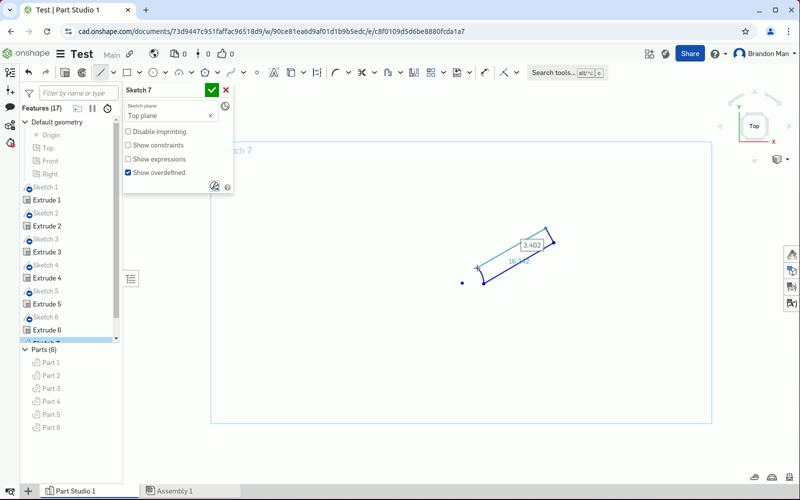
key(esc)
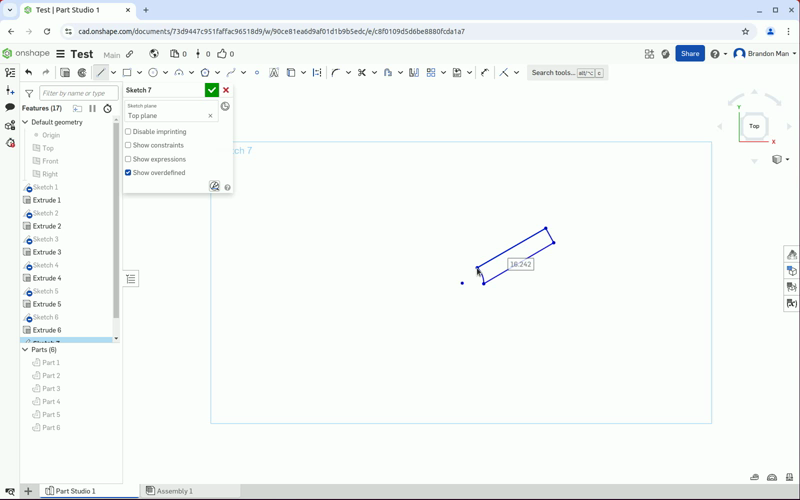
mouse_move(503, 256)
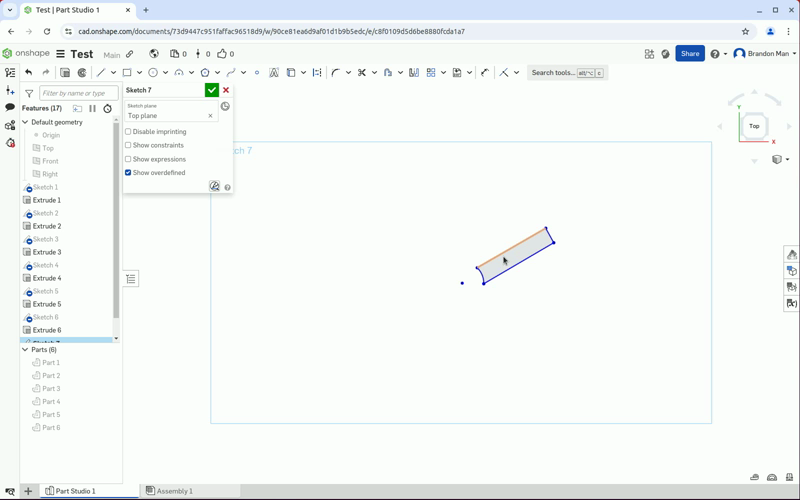
scroll(6)
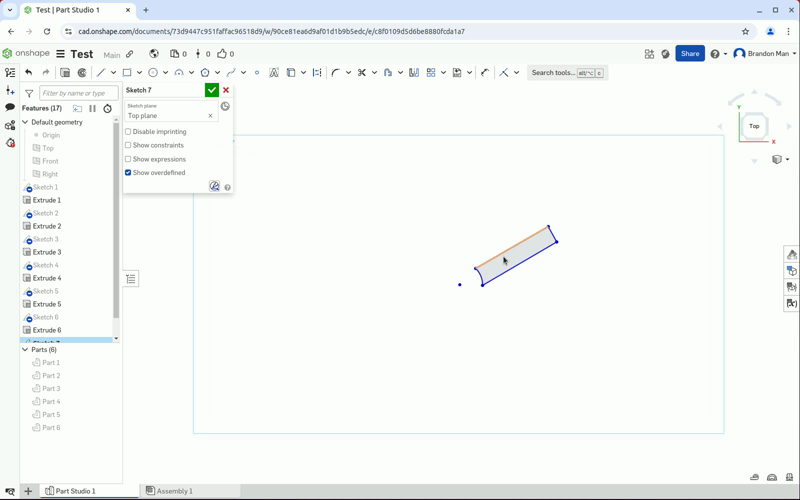
scroll(6)
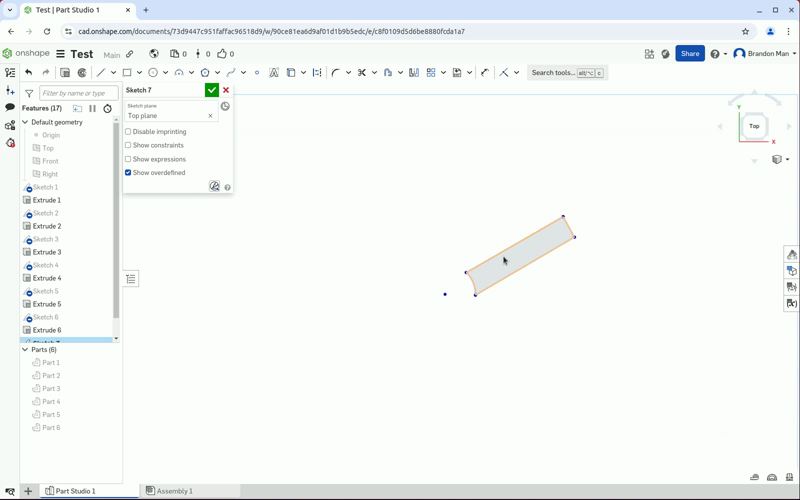
scroll(6)
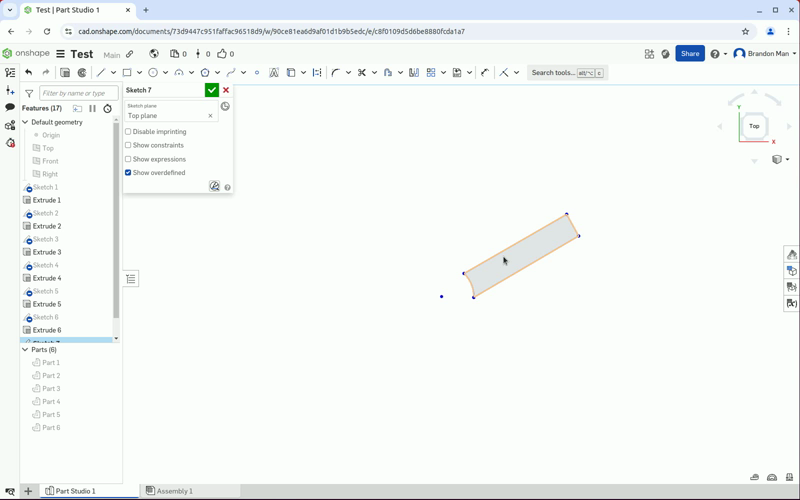
scroll(6)
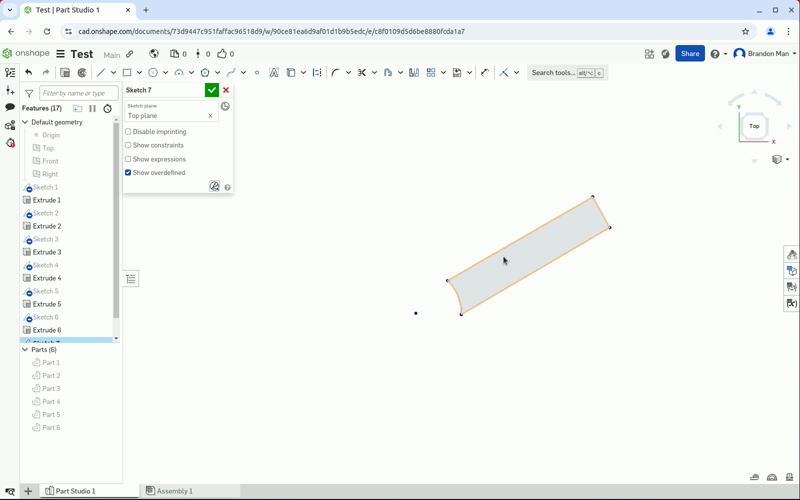
scroll(6)
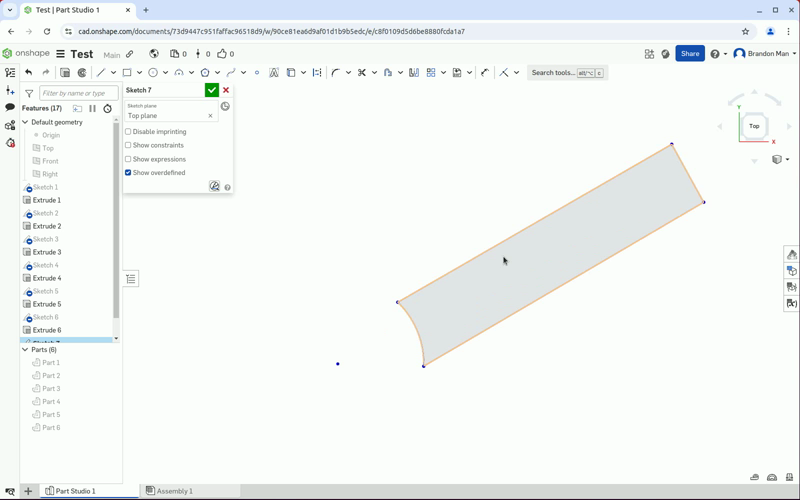
scroll(6)
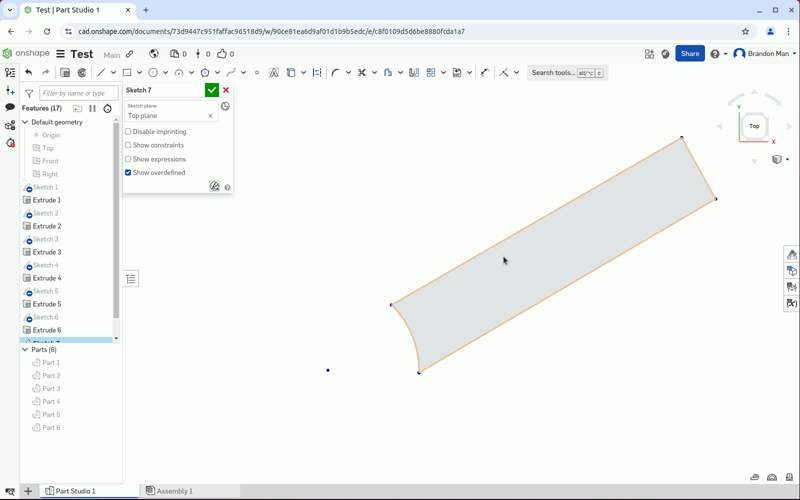
scroll(6)
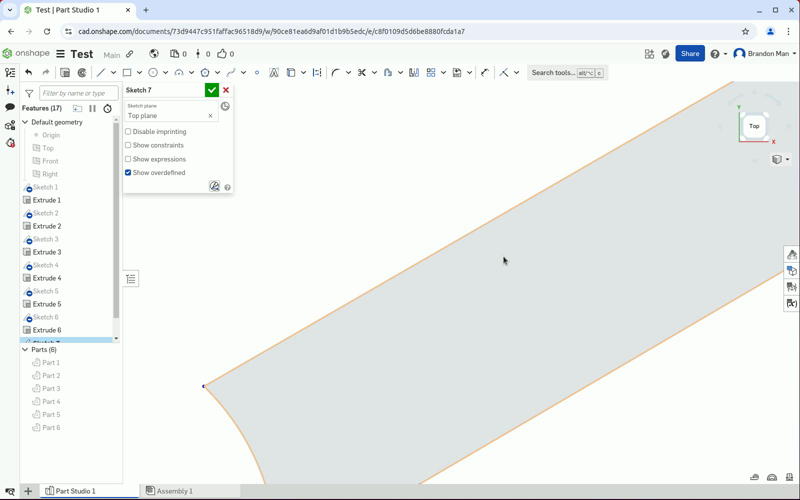
click(503, 256)
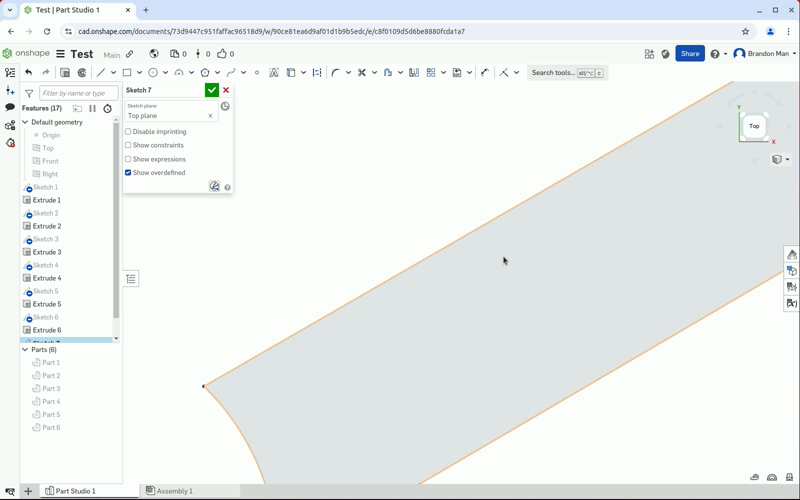
scroll(-6)
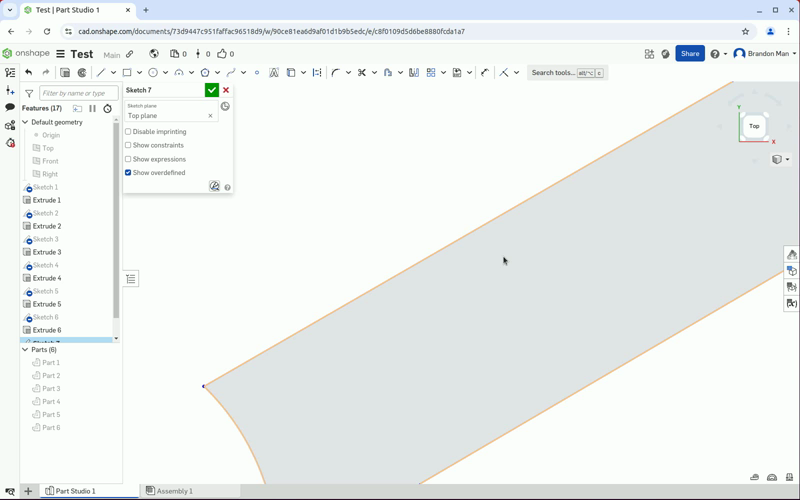
scroll(-6)
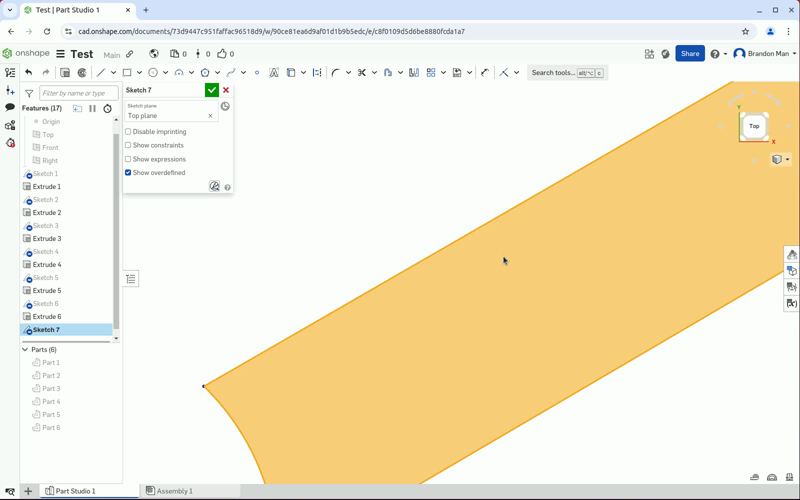
scroll(-6)
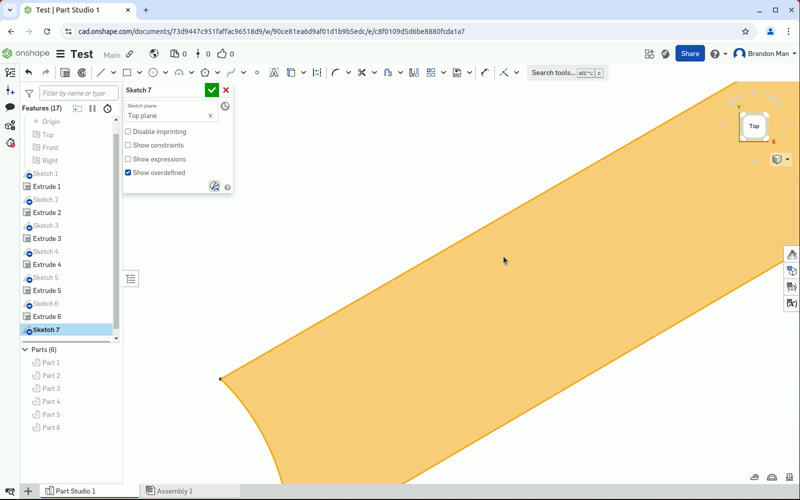
scroll(-6)
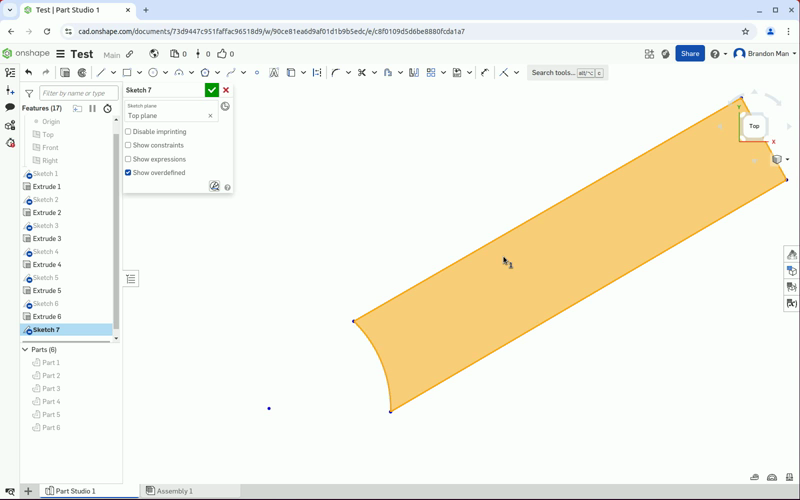
scroll(-6)
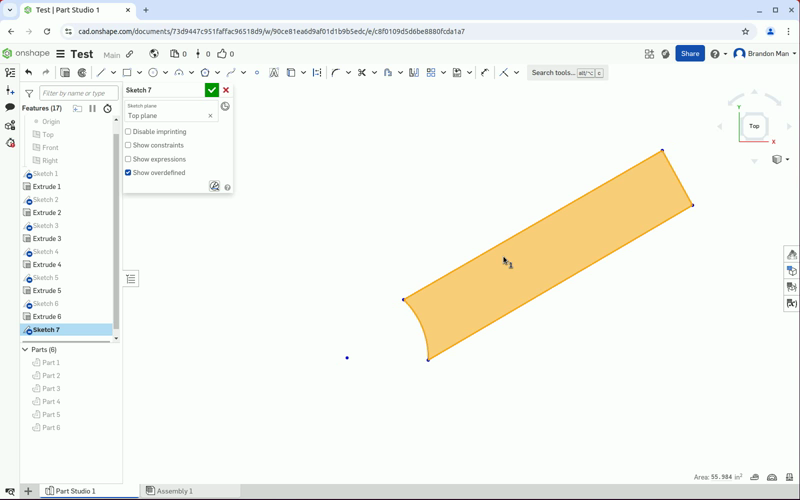
scroll(-6)
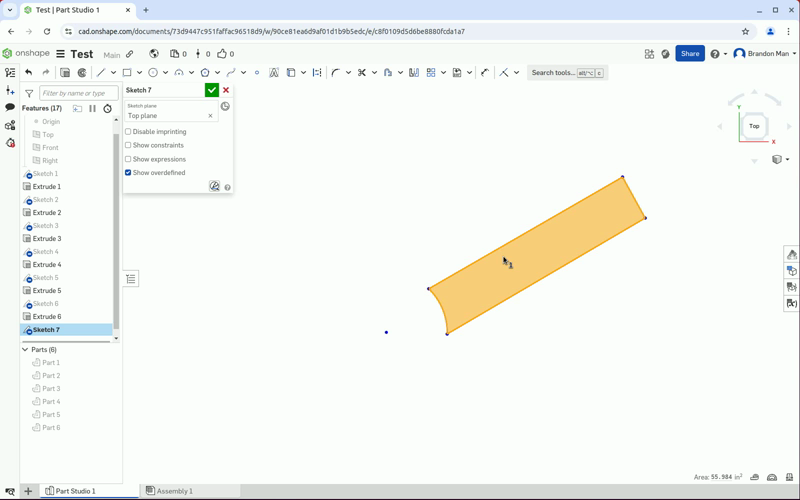
scroll(-6)
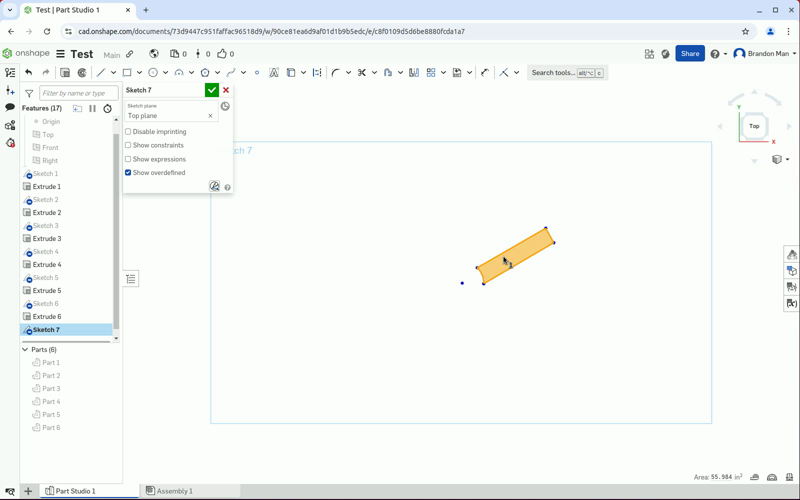
mouse_move(73, 352)
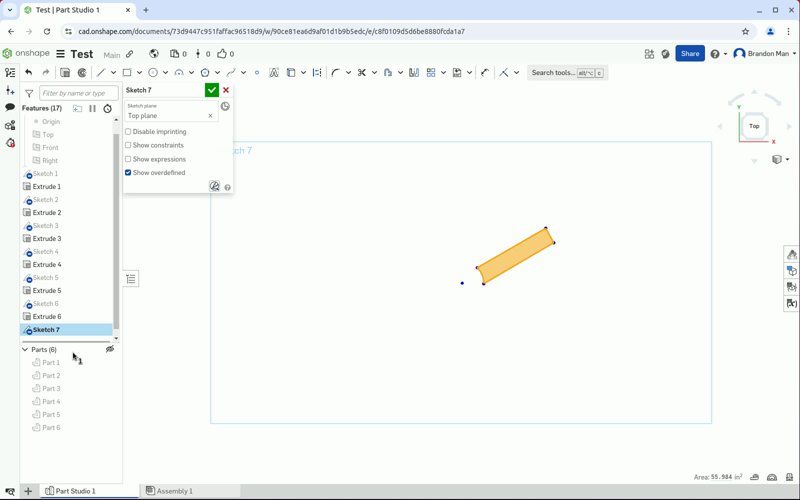
key(shift+y)
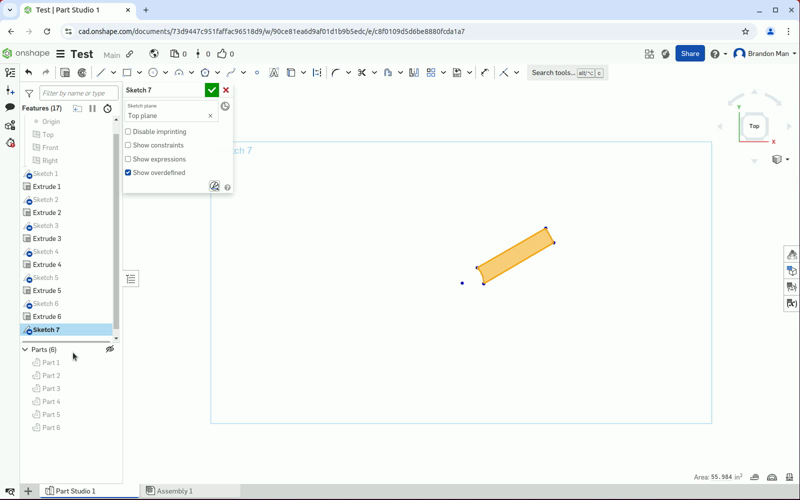
key(shift+e)
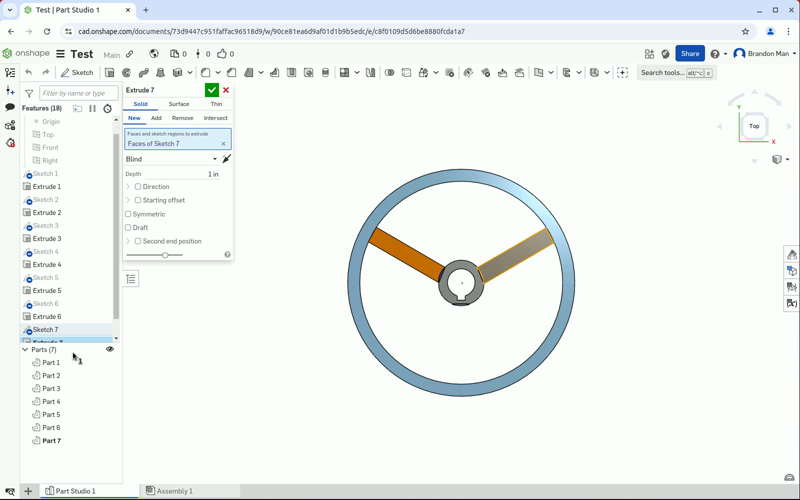
mouse_move(143, 106)
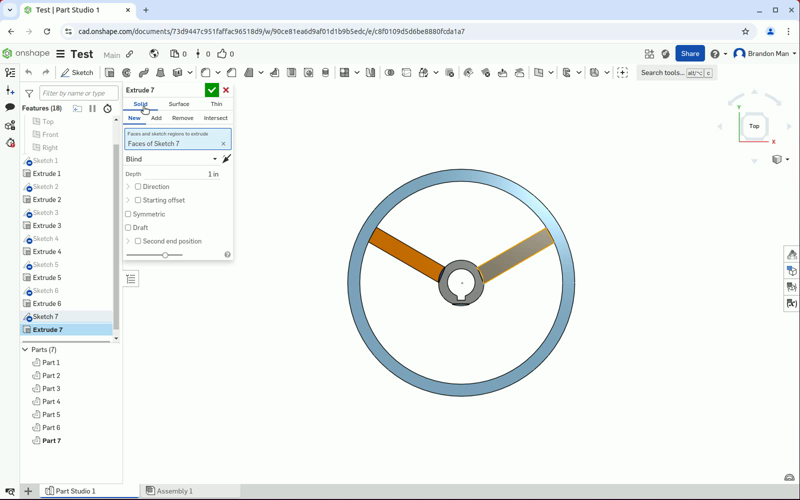
click(143, 106)
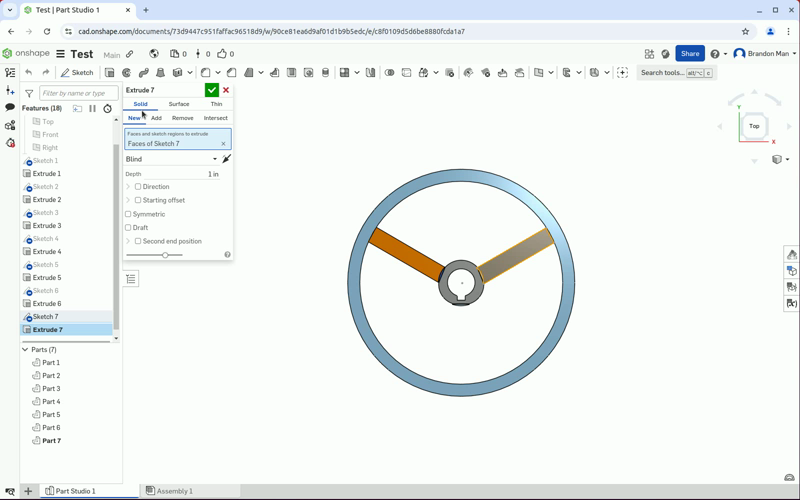
mouse_move(137, 120)
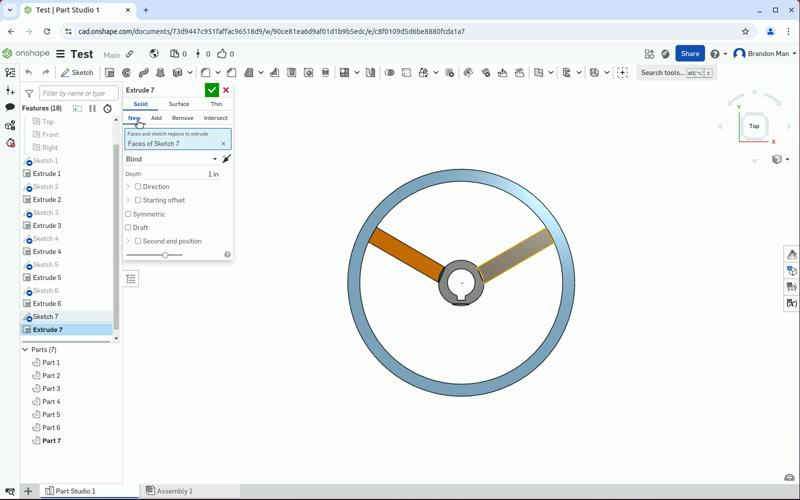
click(137, 120)
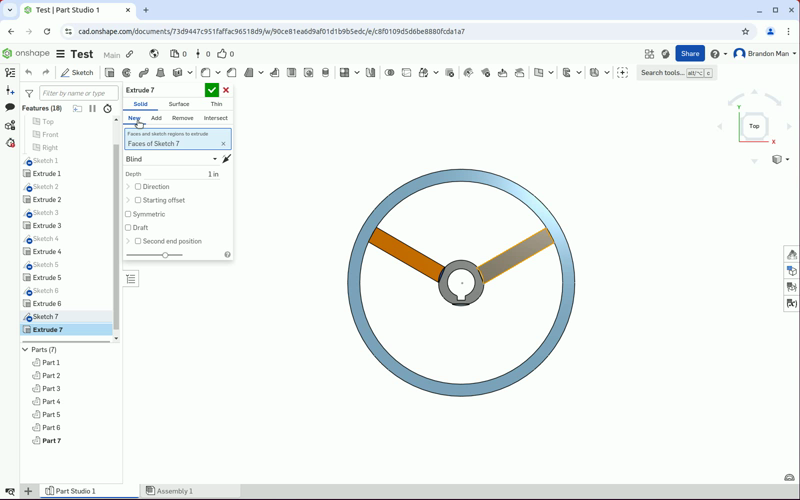
key(tab, 4)
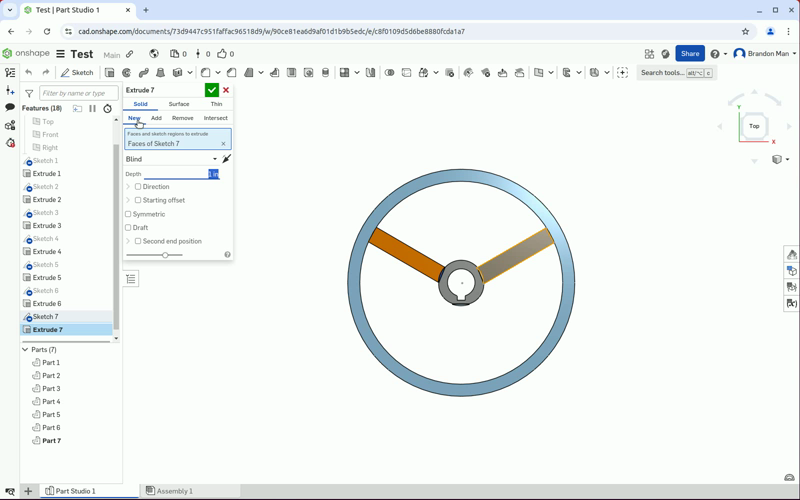
text(3.37)
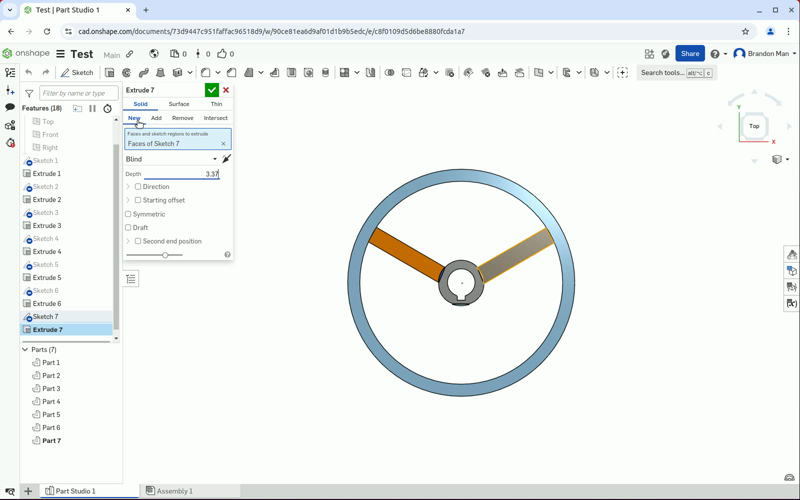
key(tab, 3)
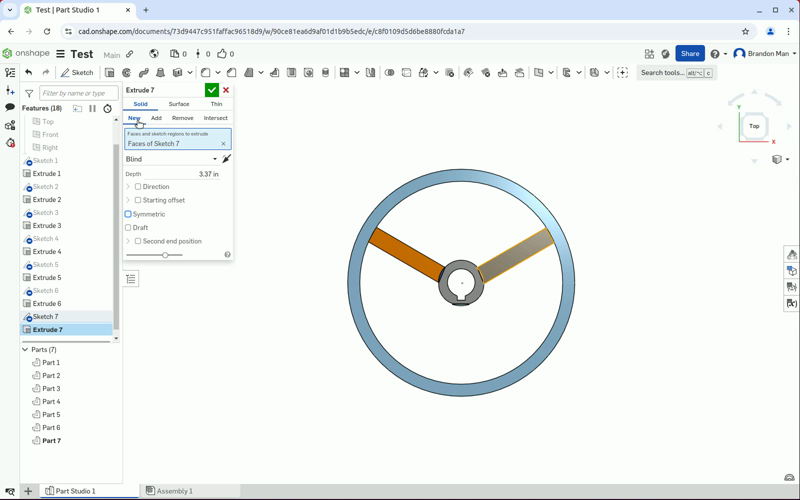
key(space)
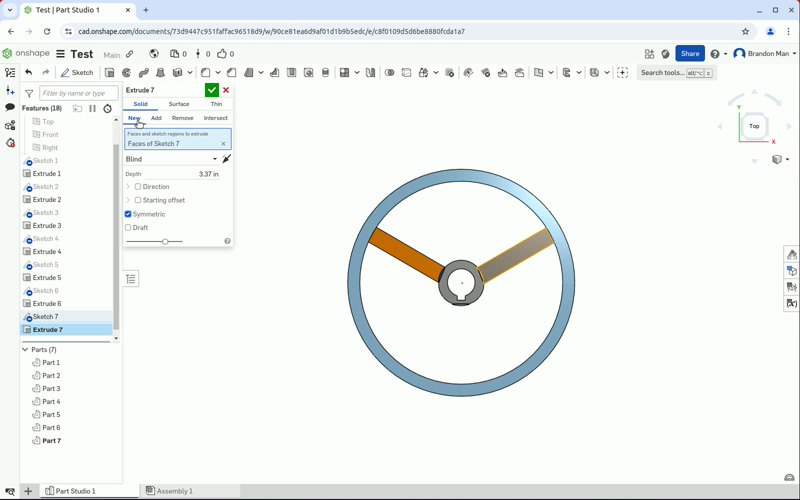
key(enter)
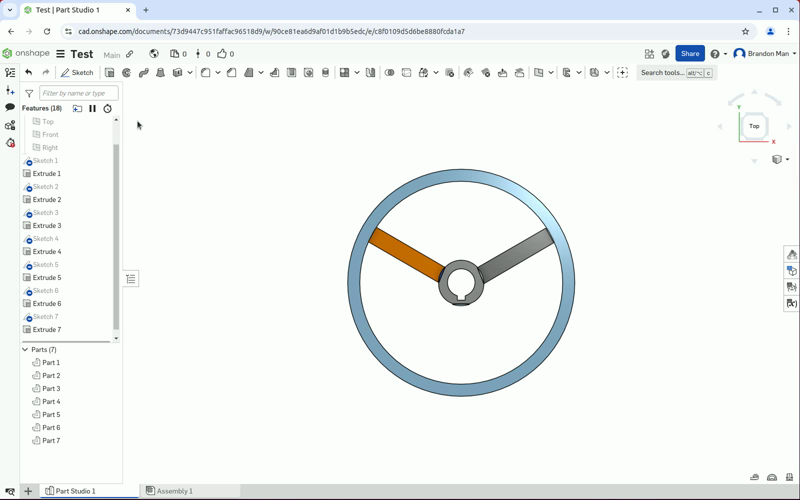
key(shift+h)
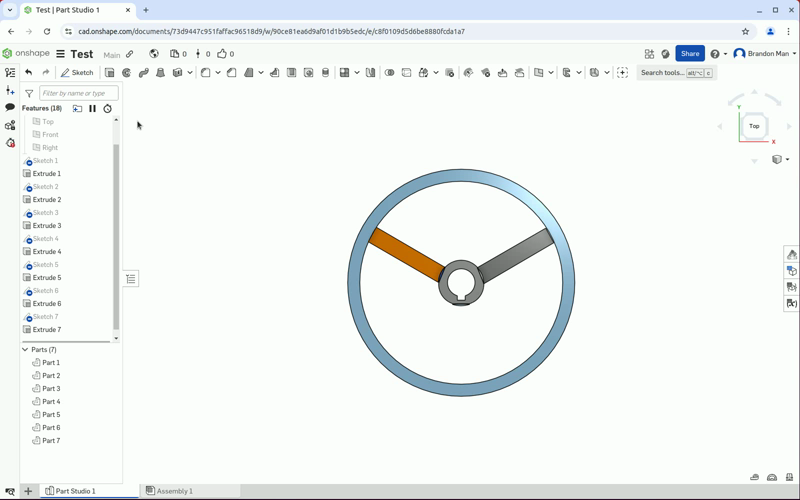
key(shift+h)
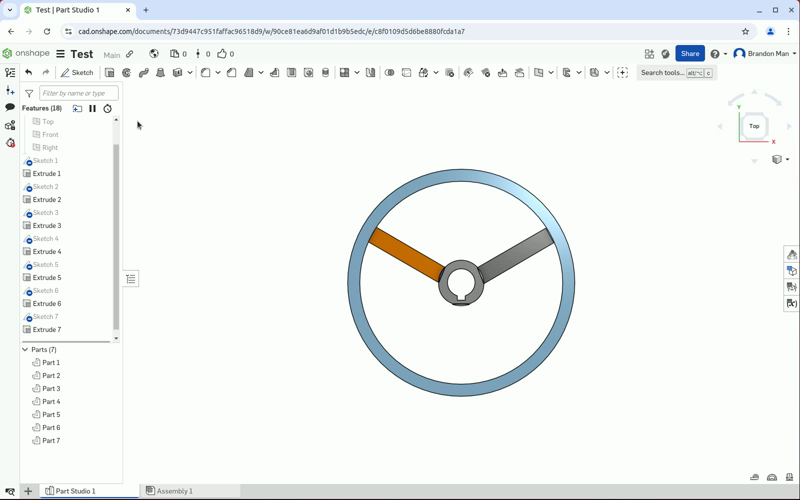
mouse_move(69, 163)
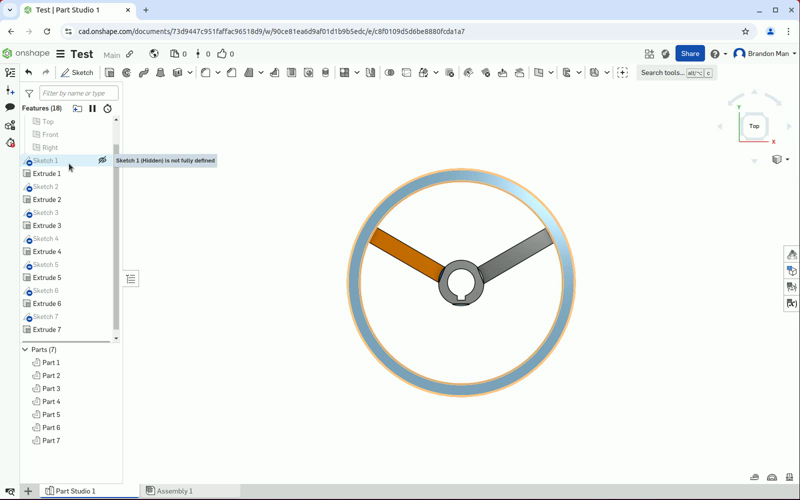
click(69, 163)
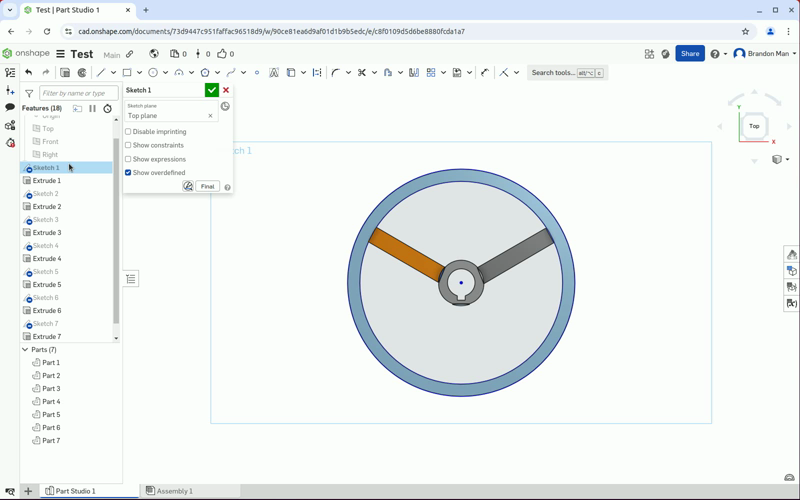
mouse_move(229, 92)
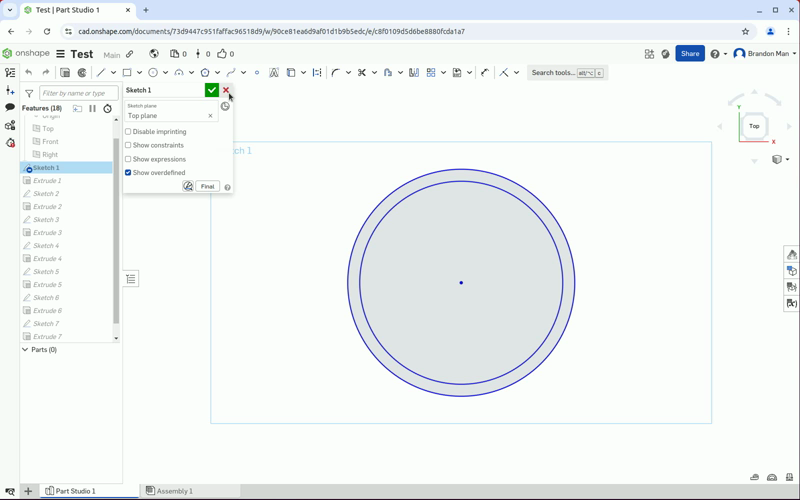
click(229, 92)
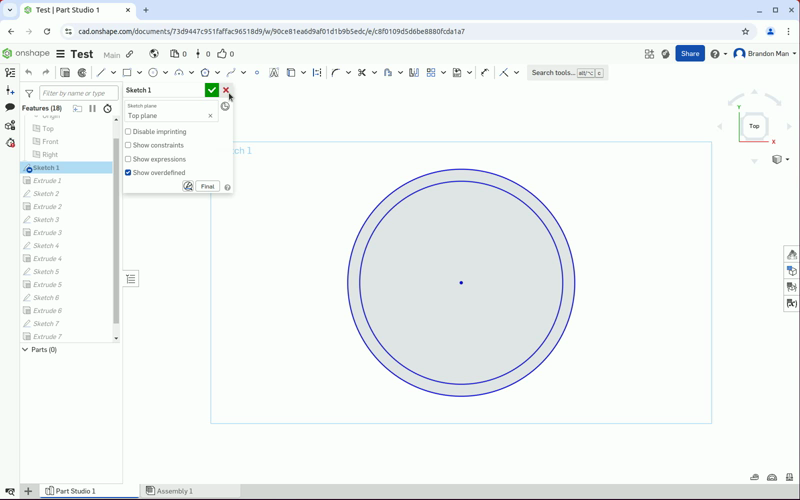
key(shift+s)
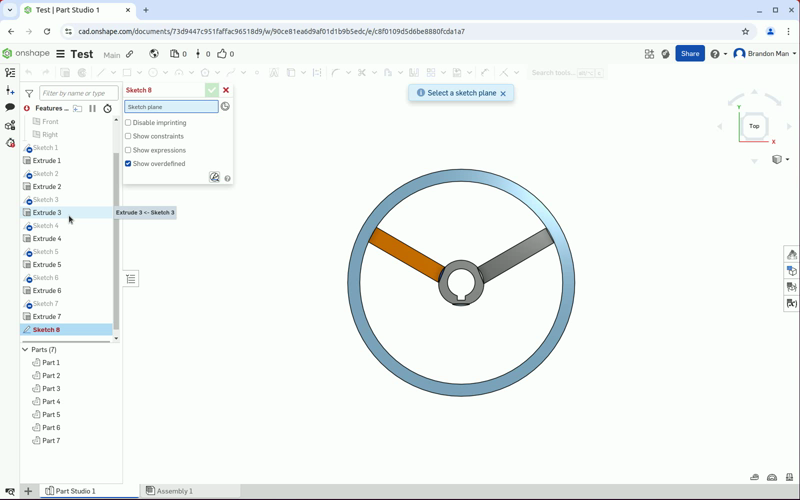
scroll(3)
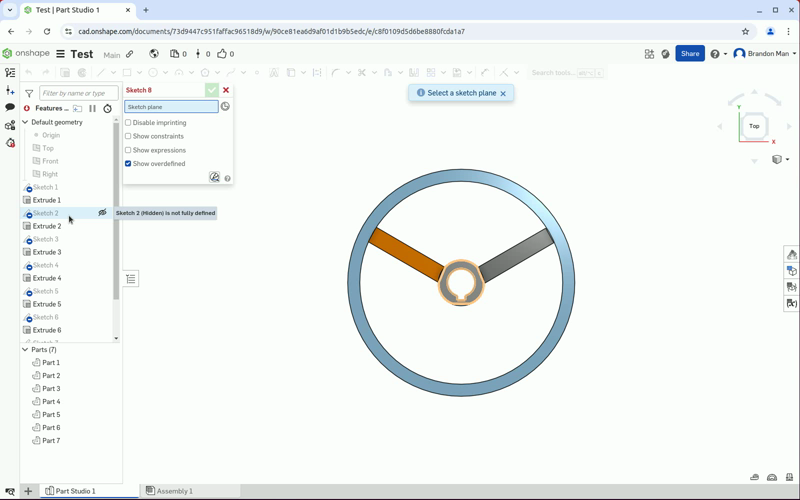
mouse_move(69, 150)
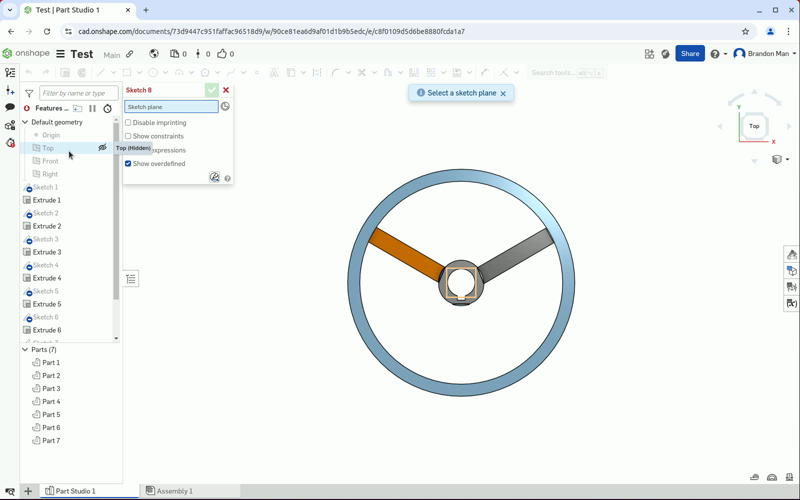
click(69, 150)
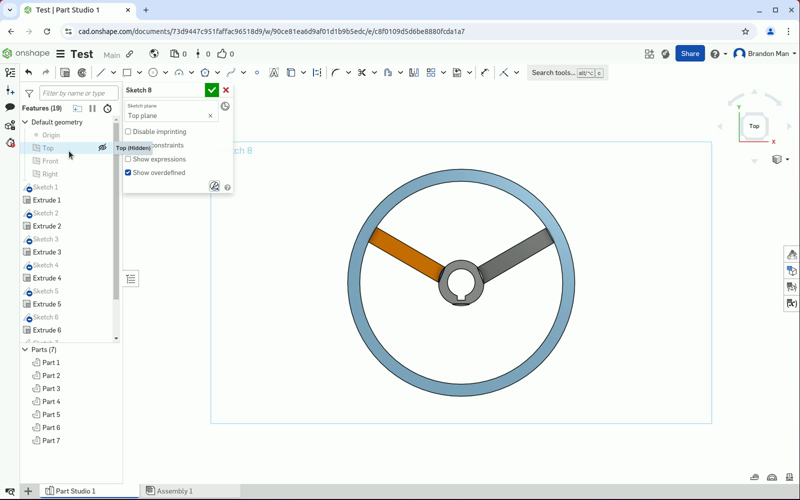
mouse_move(73, 352)
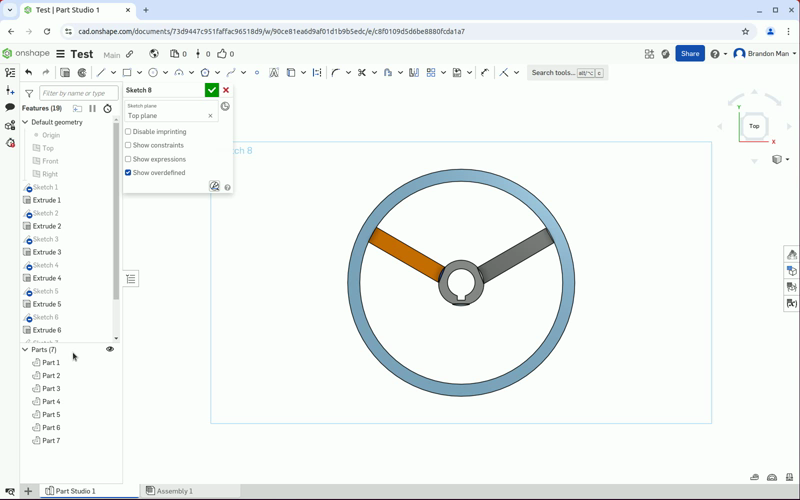
key(y)
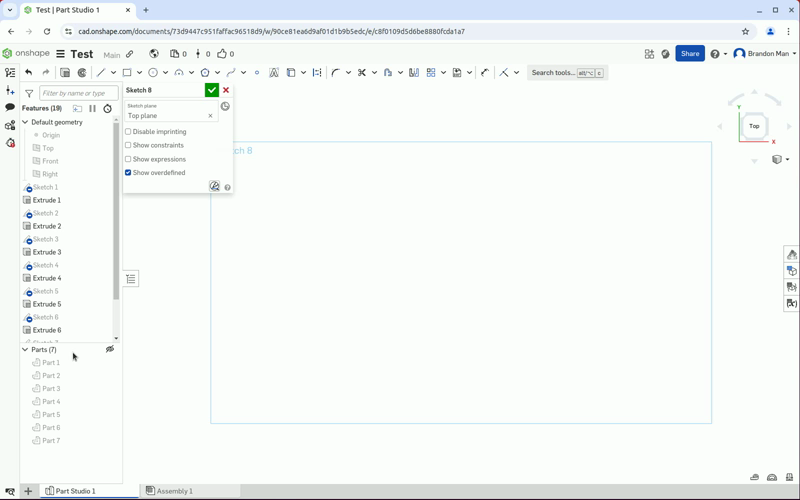
key(l)
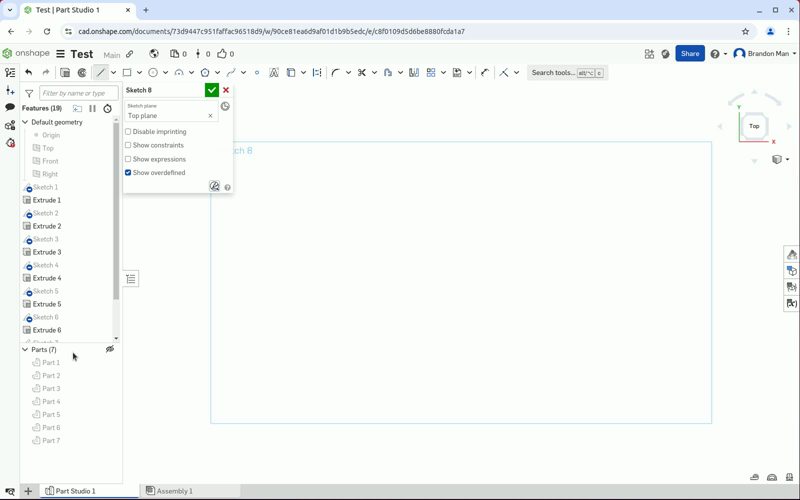
key_down(shift)
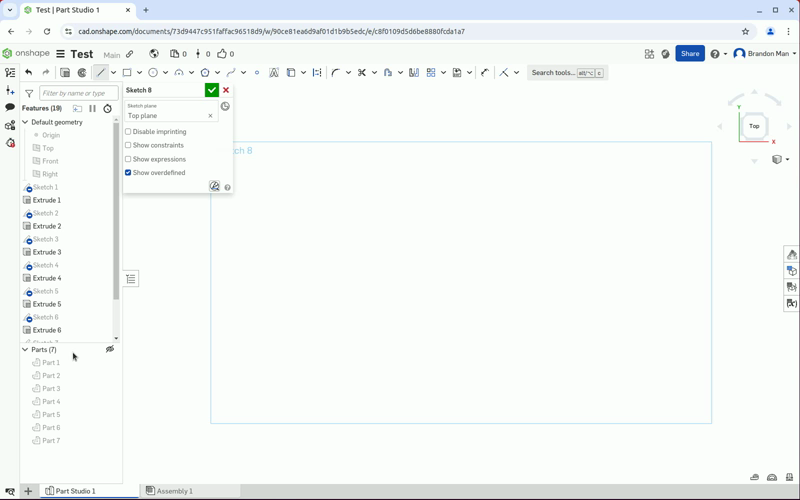
mouse_move(452, 383)
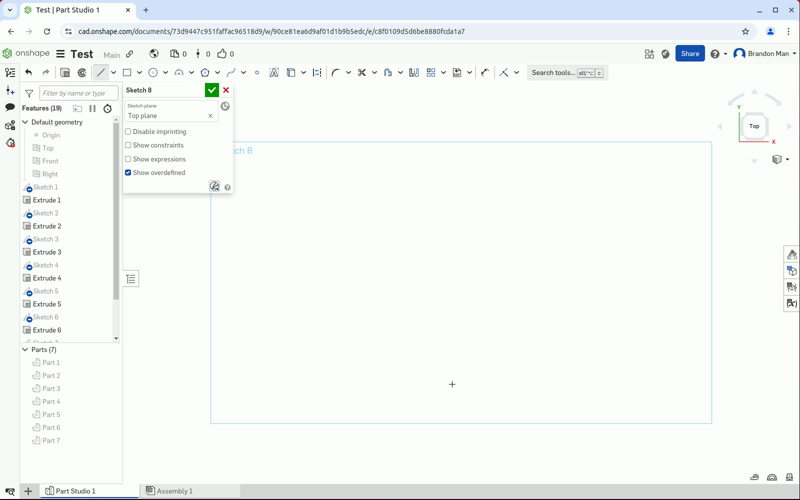
click(452, 383)
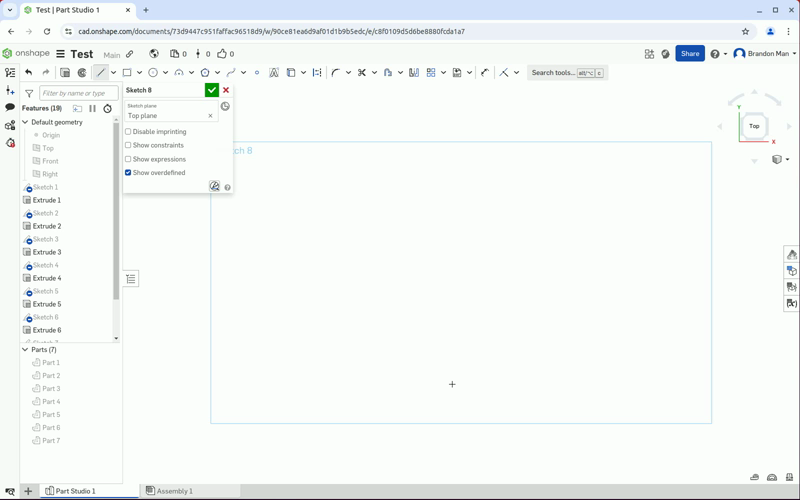
key_up(shift)
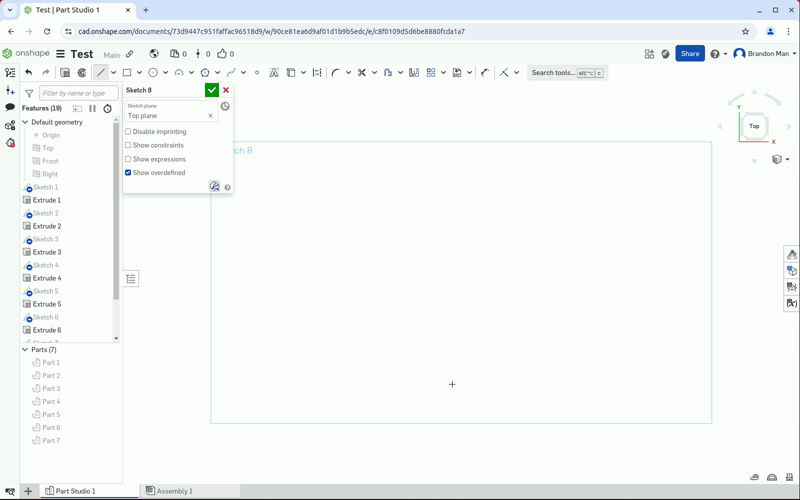
key_down(shift)
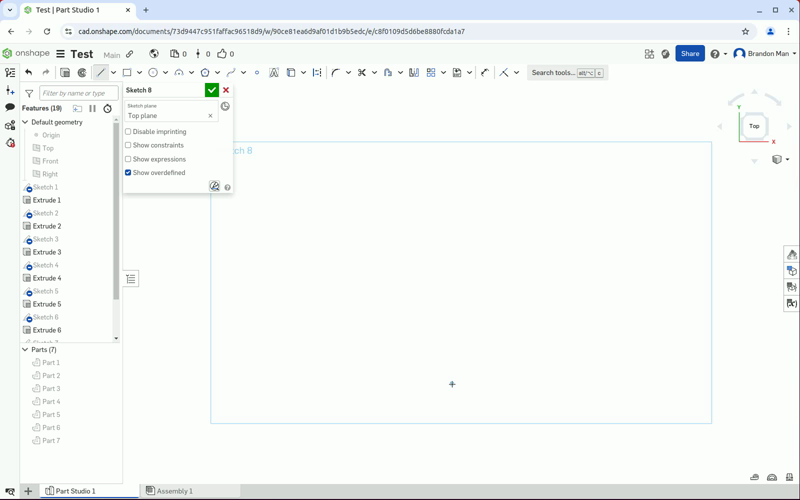
mouse_move(482, 383)
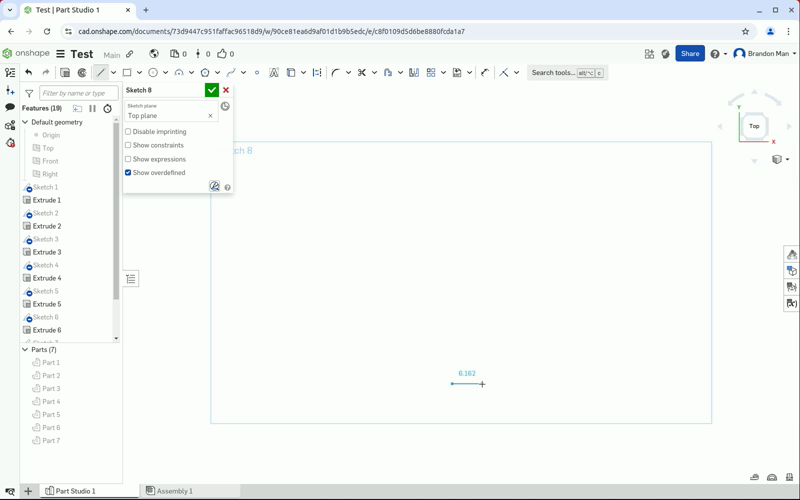
mouse_move(469, 383)
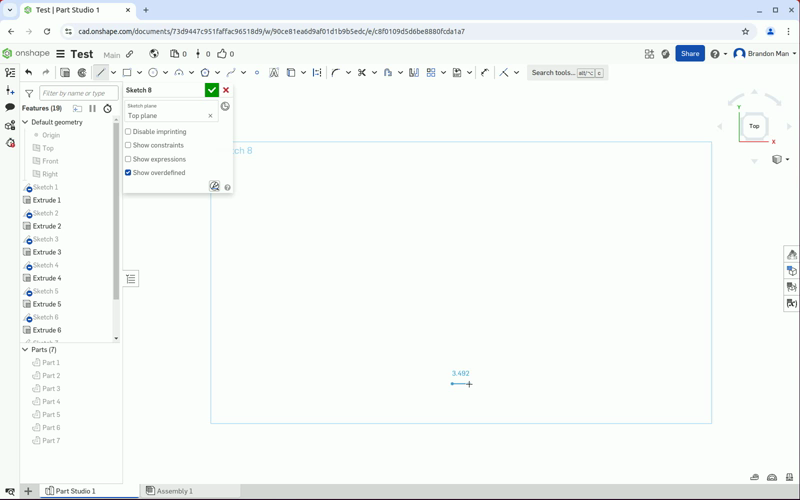
click(469, 383)
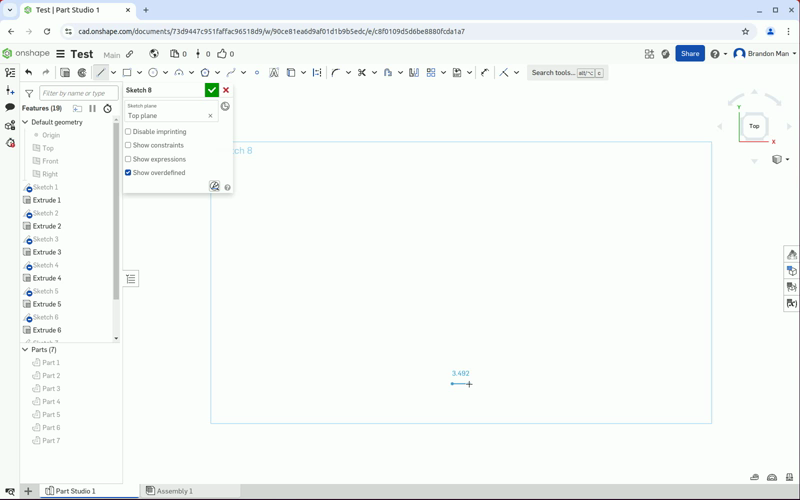
key_up(shift)
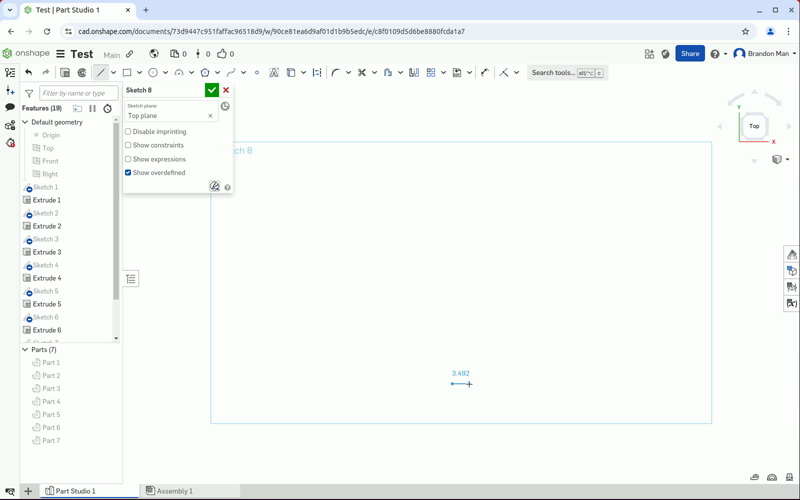
key_down(shift)
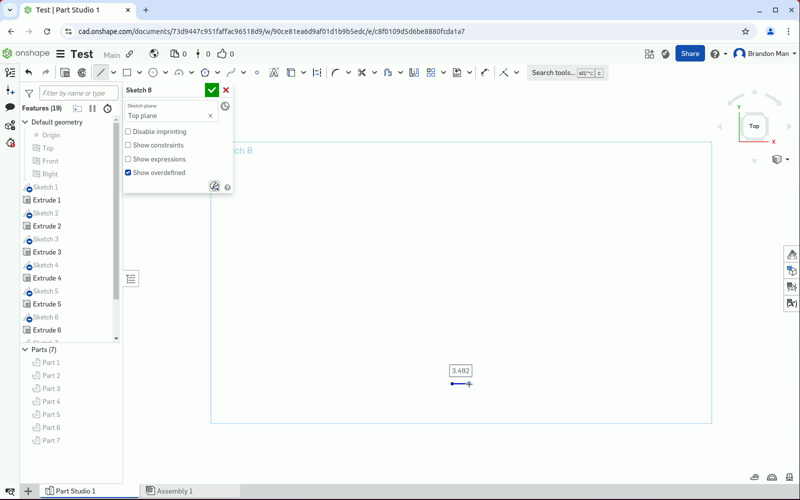
mouse_move(469, 303)
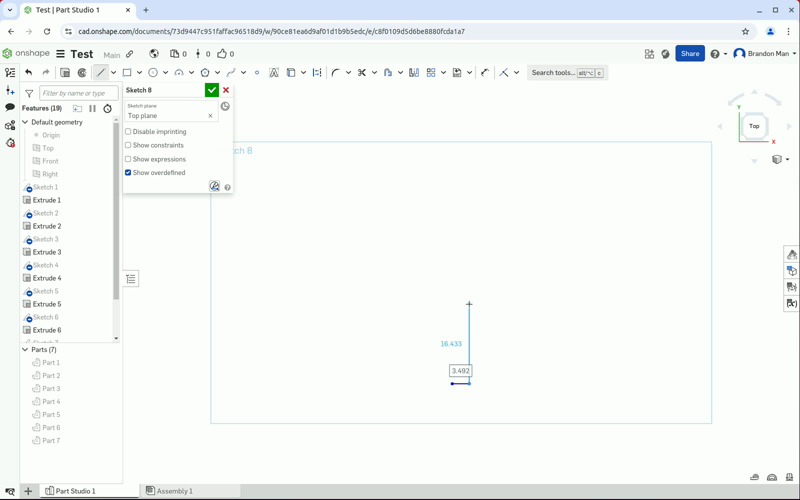
click(469, 303)
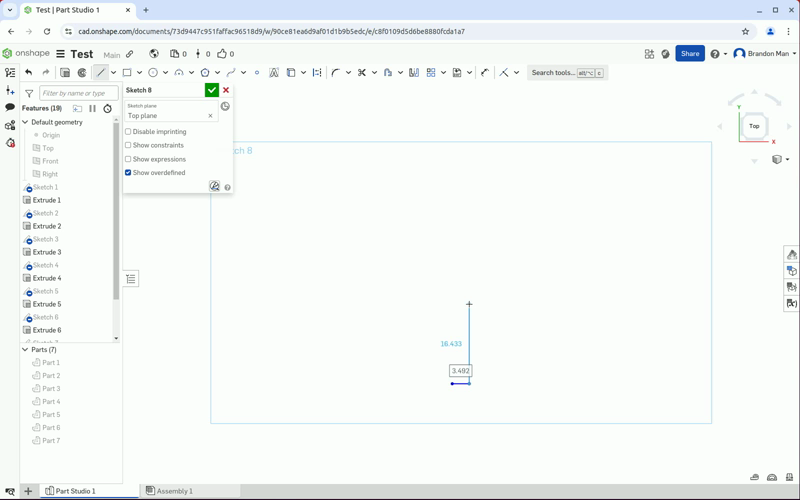
key_up(shift)
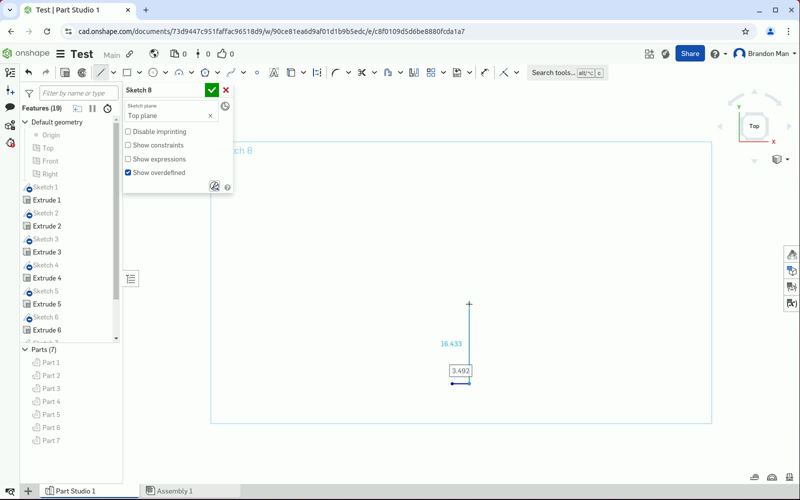
key(esc)
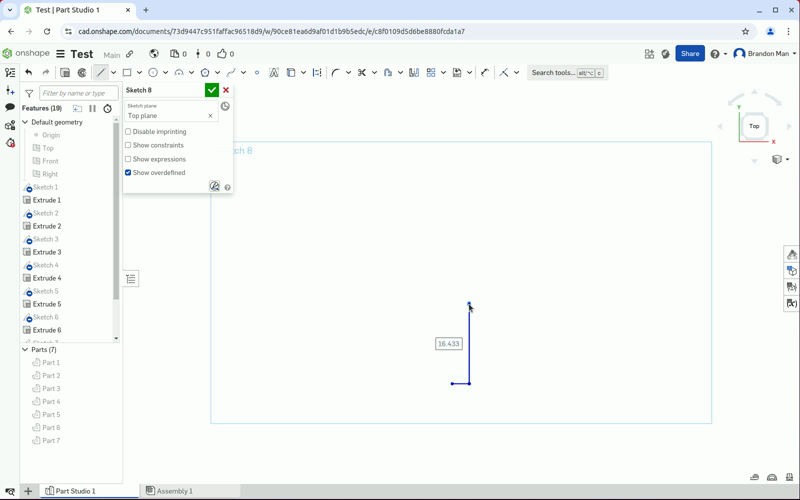
key(a)
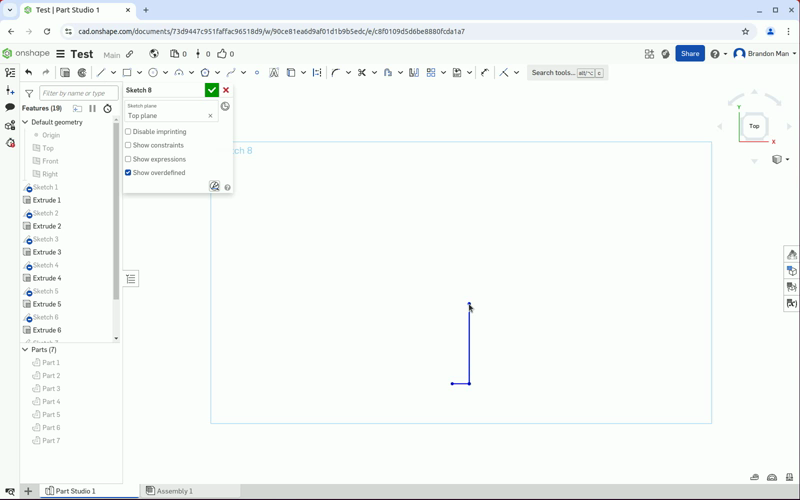
mouse_move(469, 303)
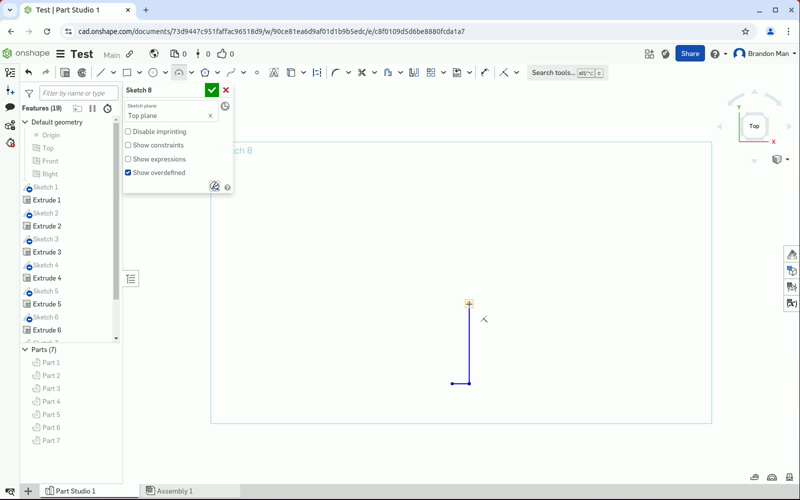
click(469, 303)
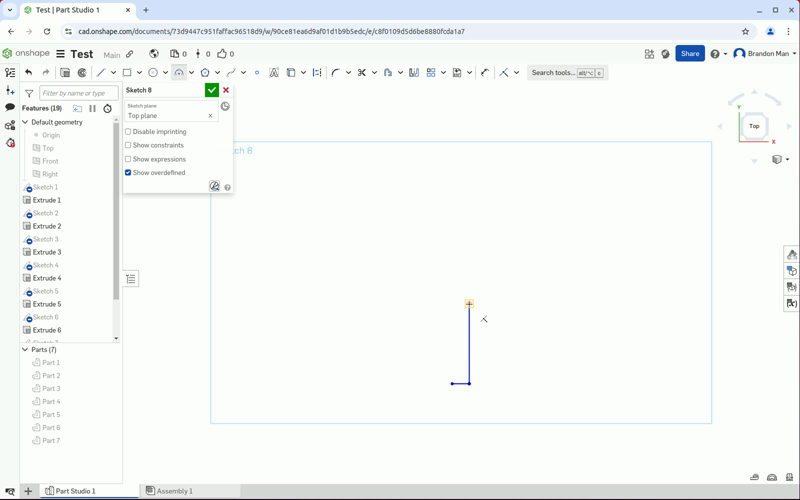
key_down(shift)
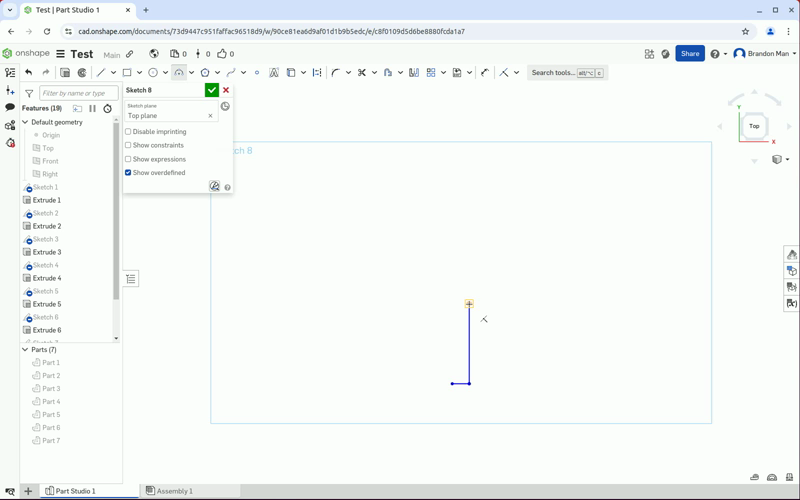
mouse_move(452, 303)
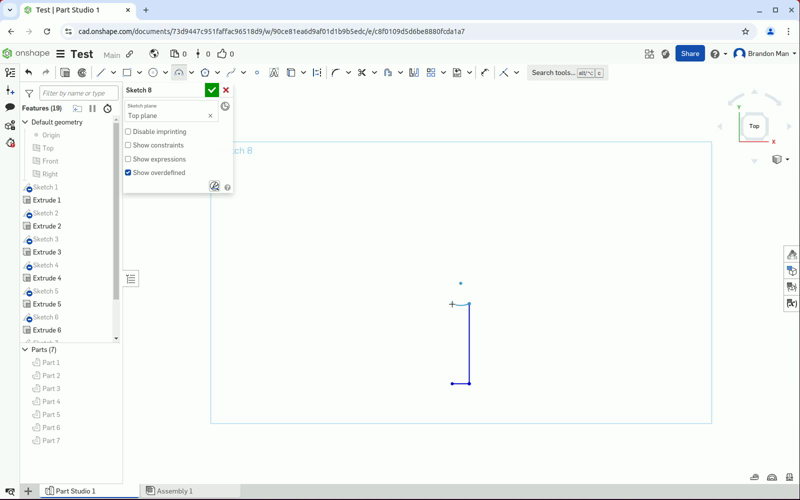
click(452, 303)
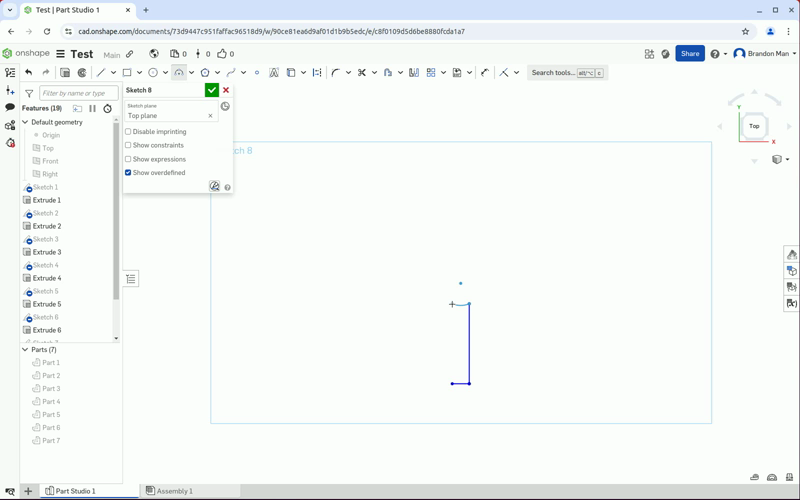
mouse_move(461, 305)
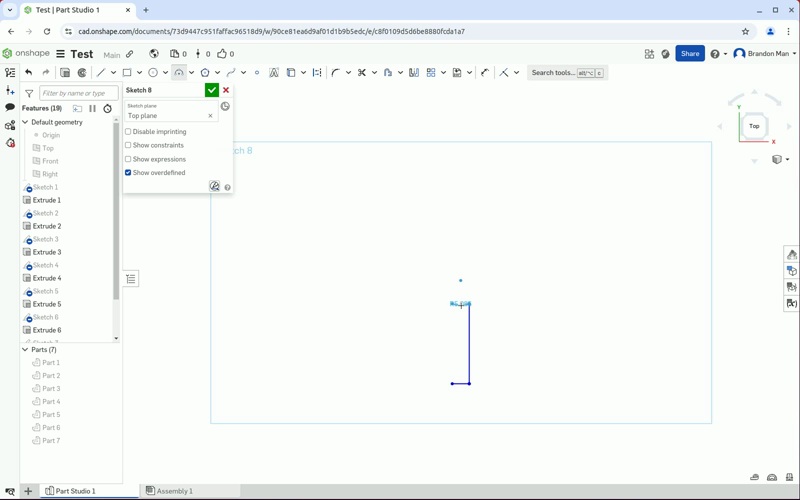
click(461, 305)
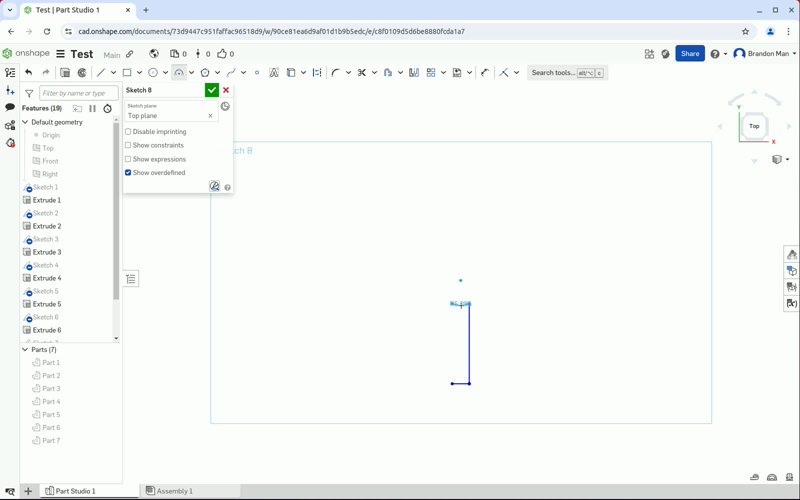
key_up(shift)
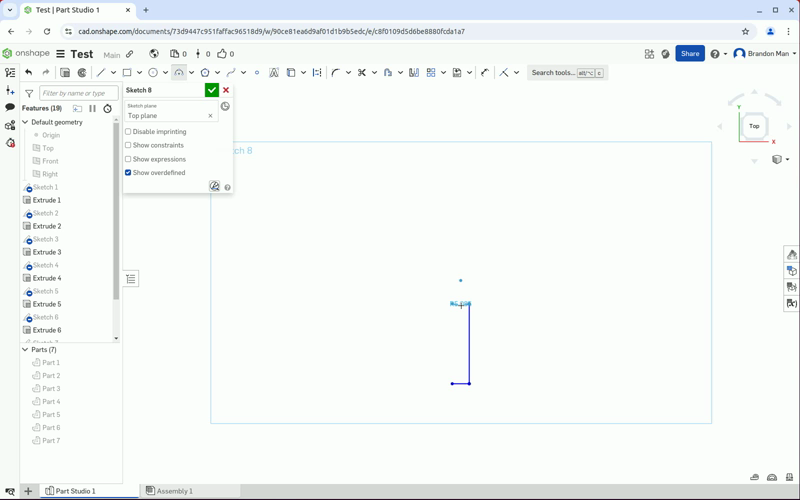
key(esc)
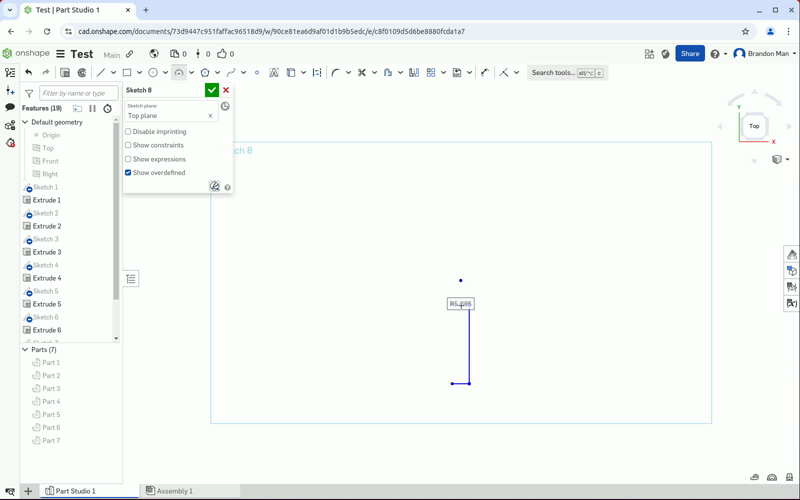
key(l)
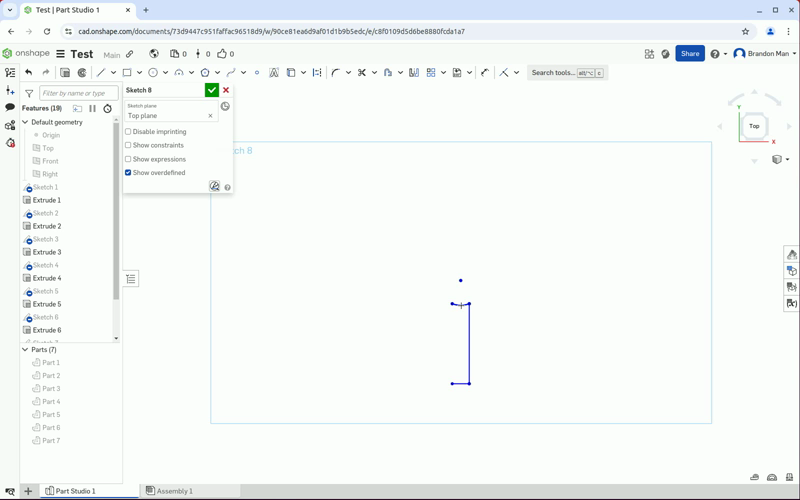
mouse_move(452, 303)
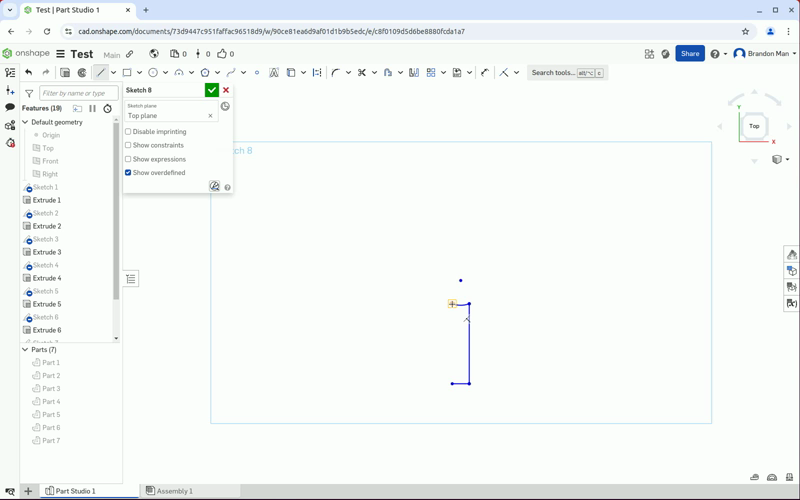
click(452, 303)
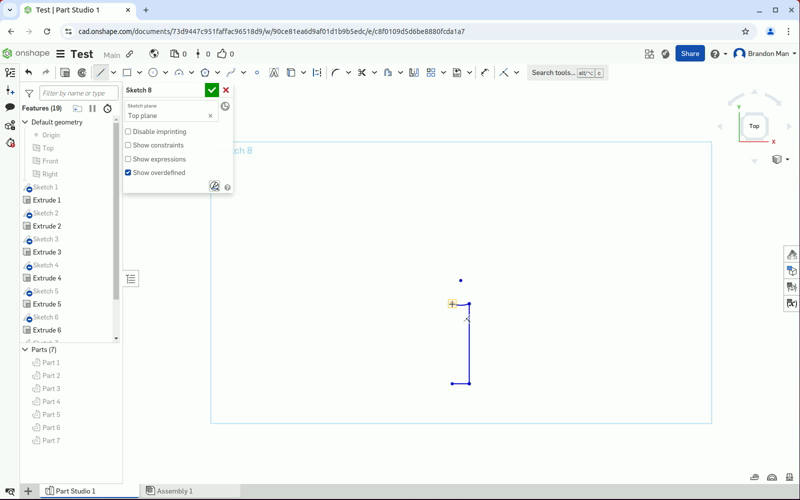
key_down(shift)
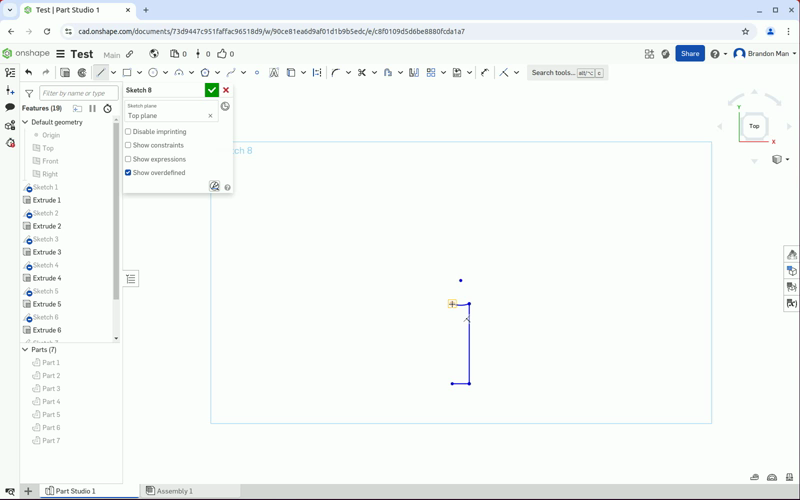
mouse_move(452, 383)
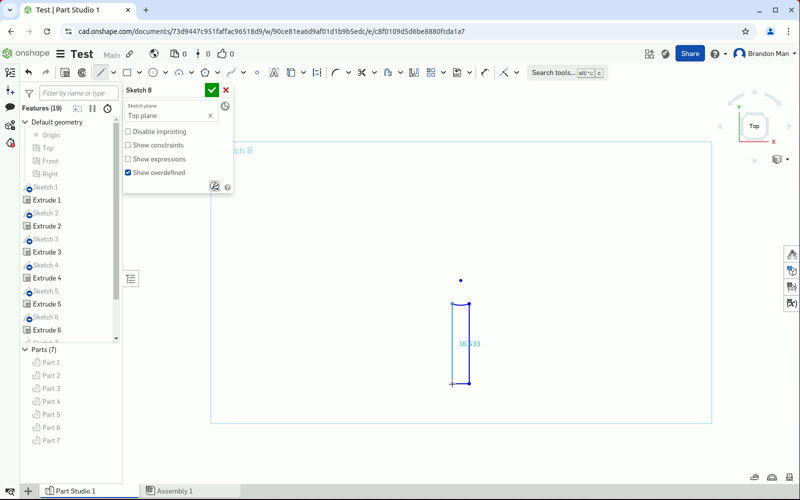
key_up(shift)
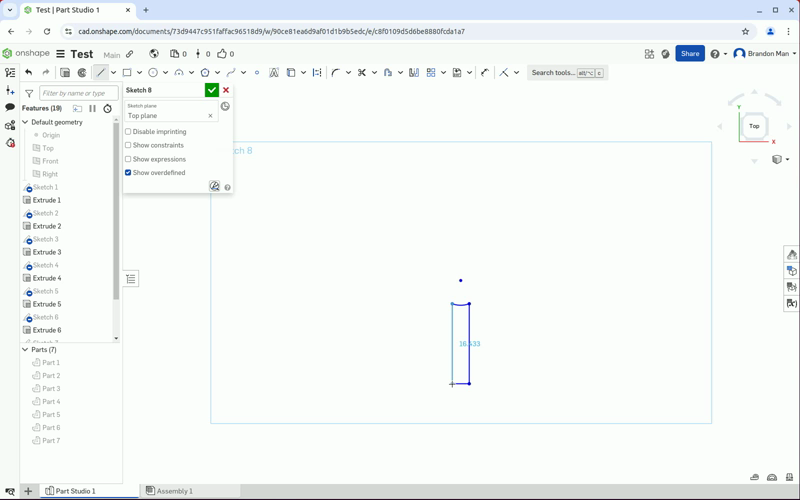
click(452, 383)
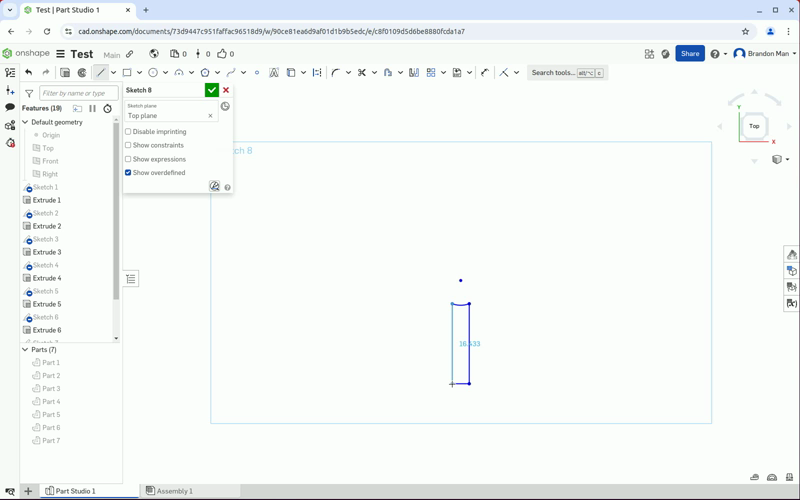
key(esc)
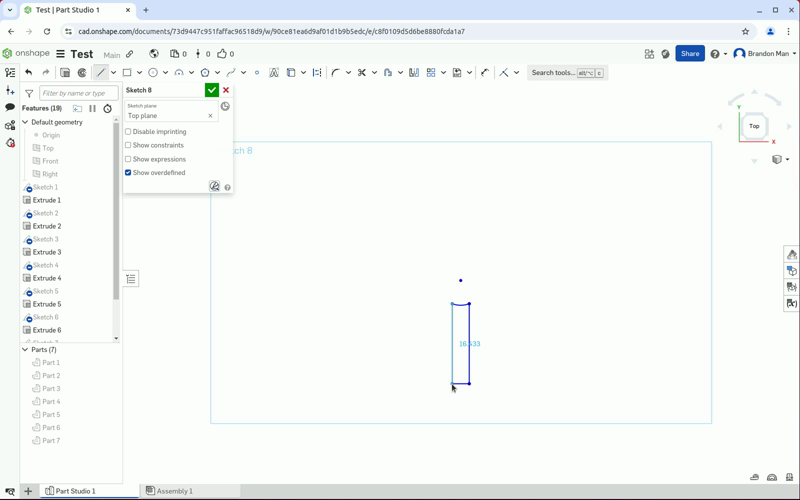
mouse_move(455, 360)
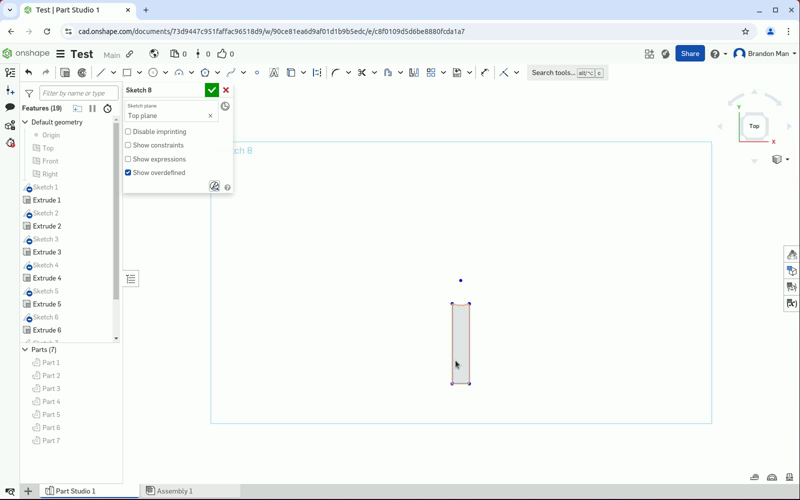
scroll(6)
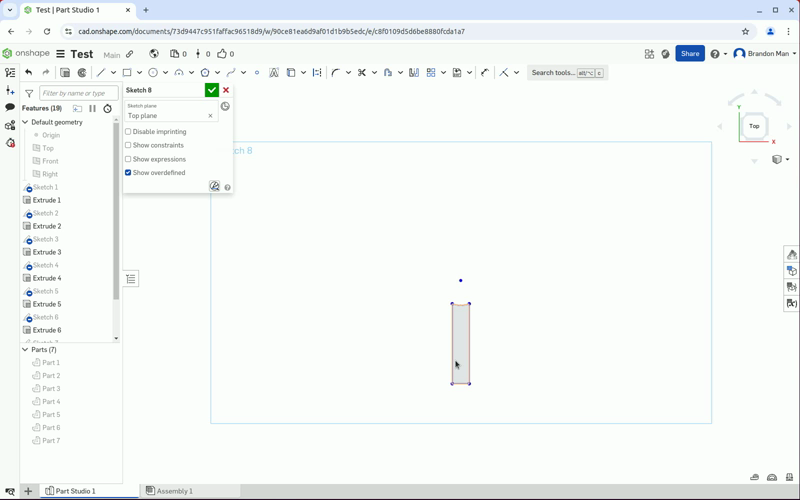
scroll(6)
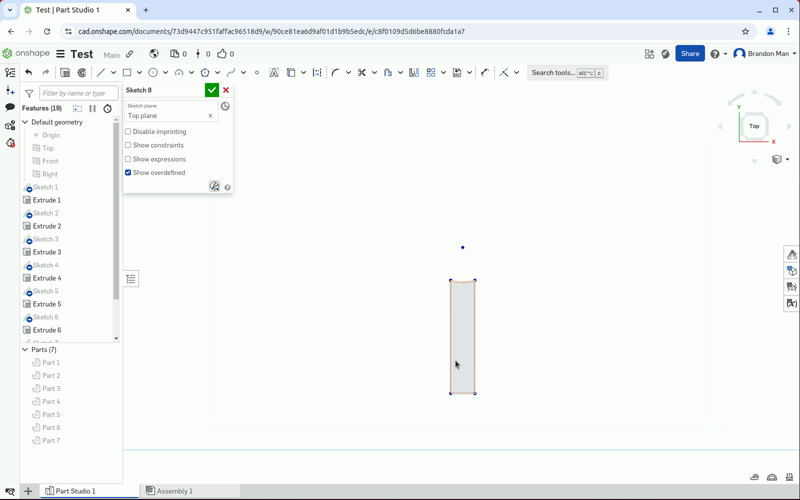
scroll(6)
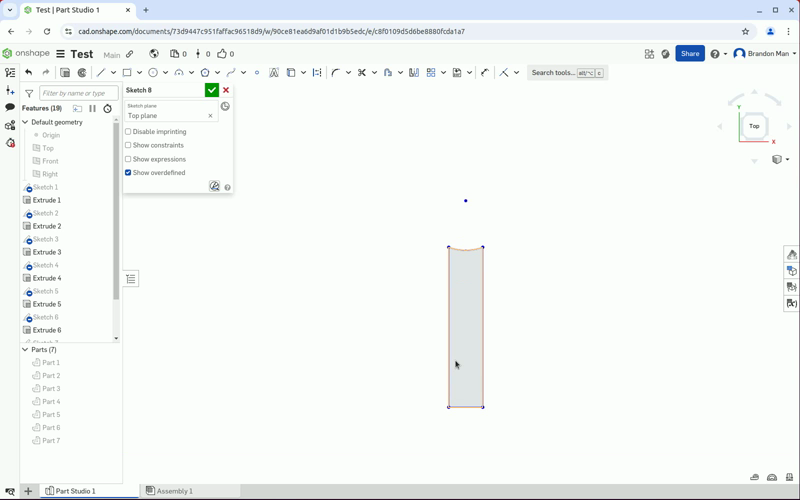
scroll(6)
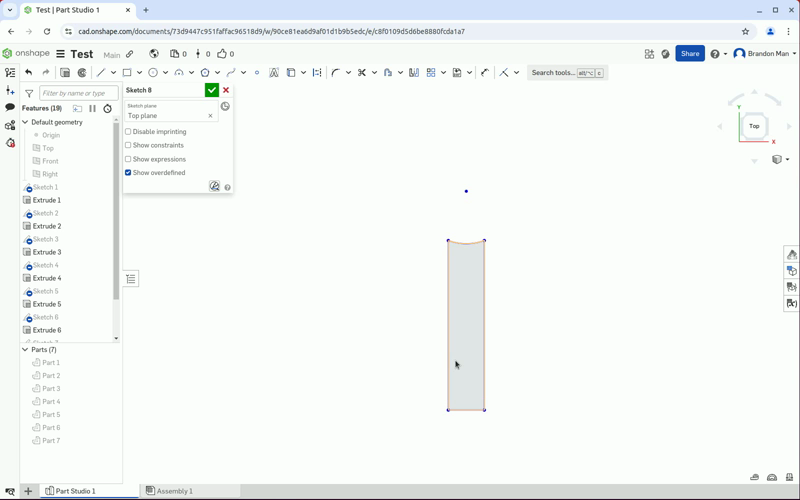
scroll(6)
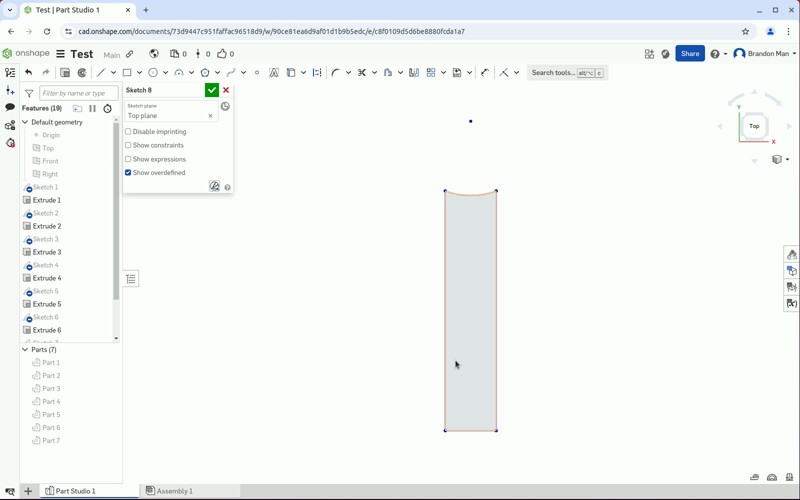
scroll(6)
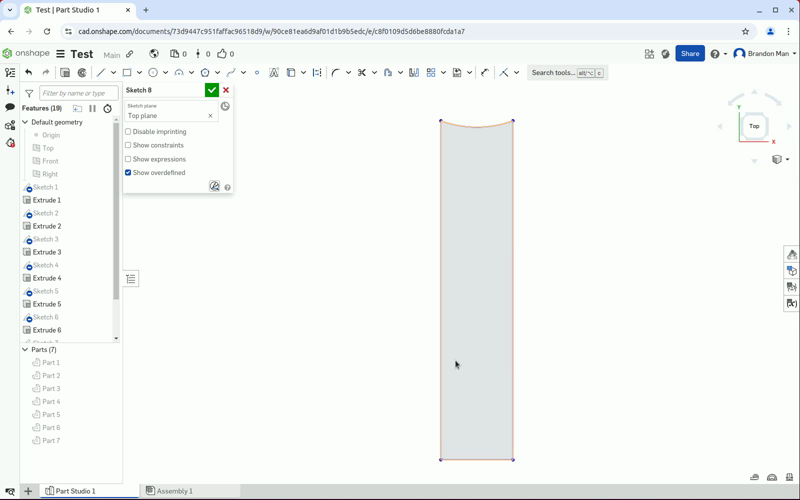
scroll(6)
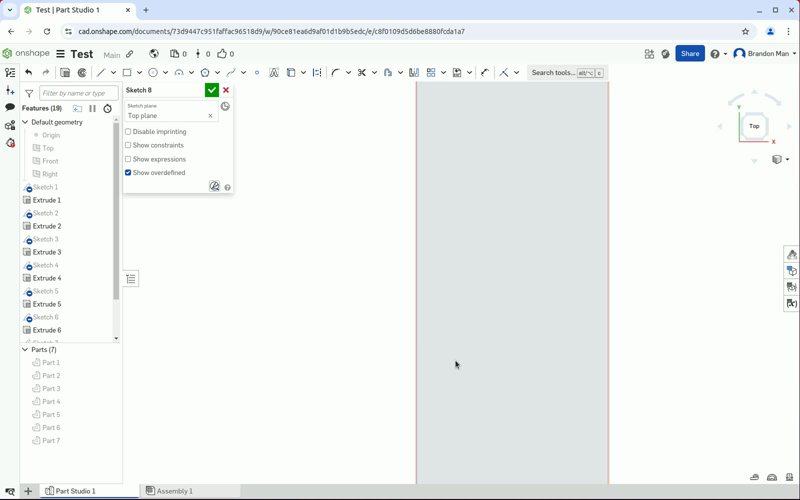
click(455, 360)
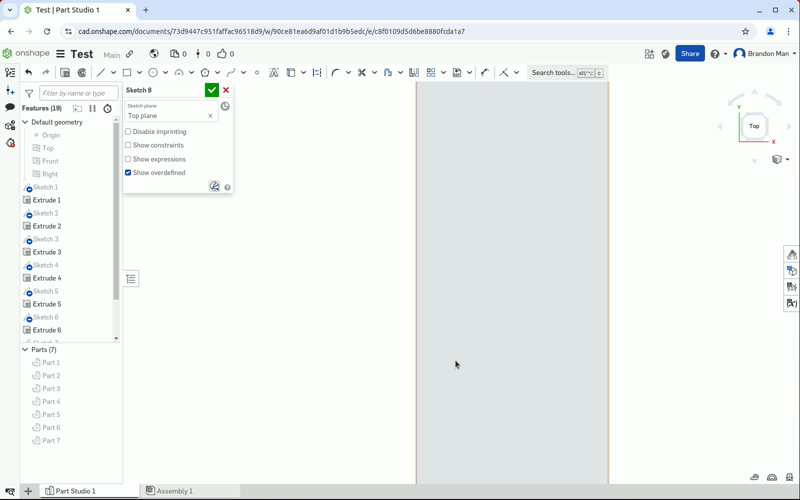
scroll(-6)
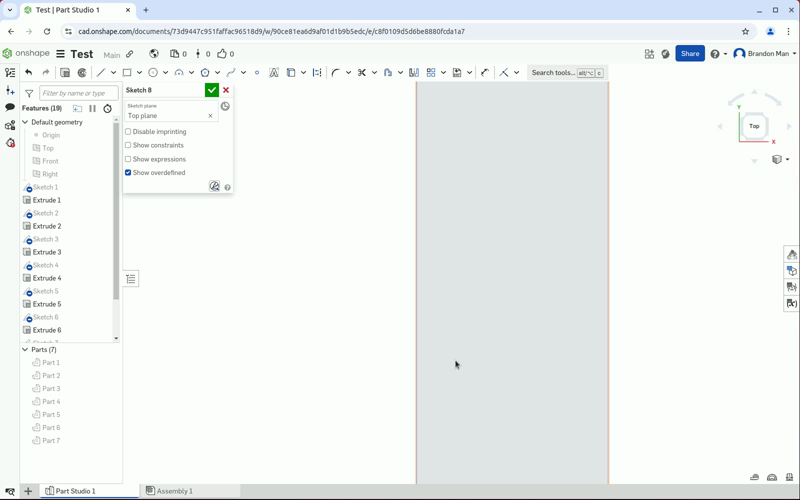
scroll(-6)
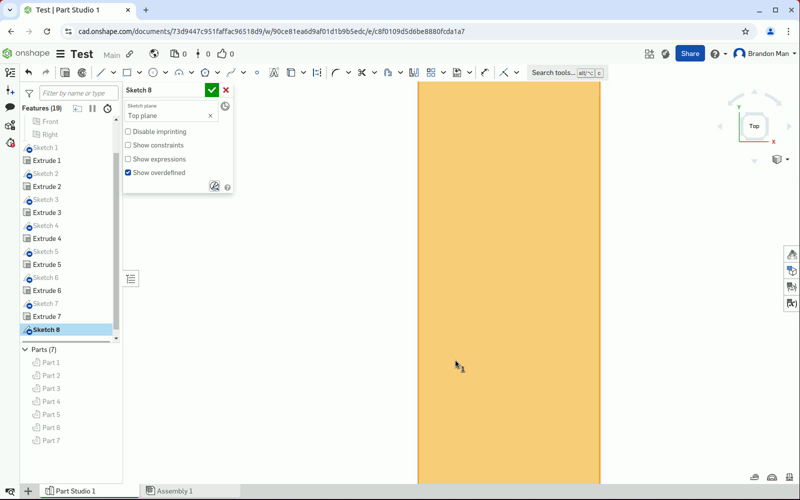
scroll(-6)
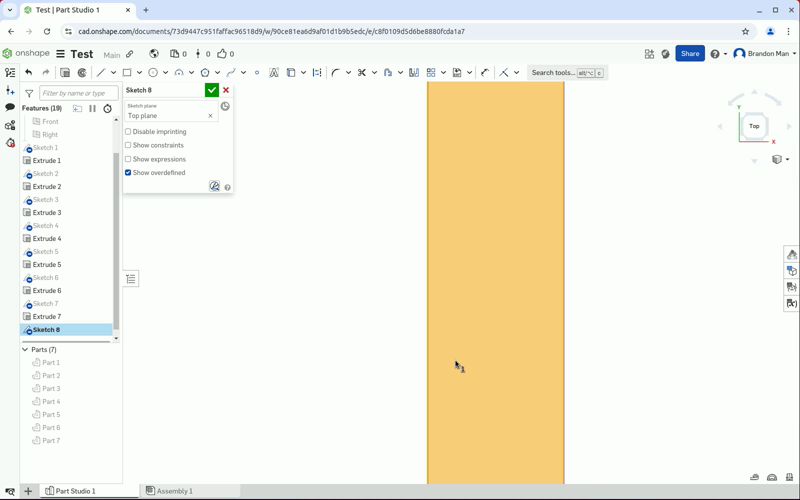
scroll(-6)
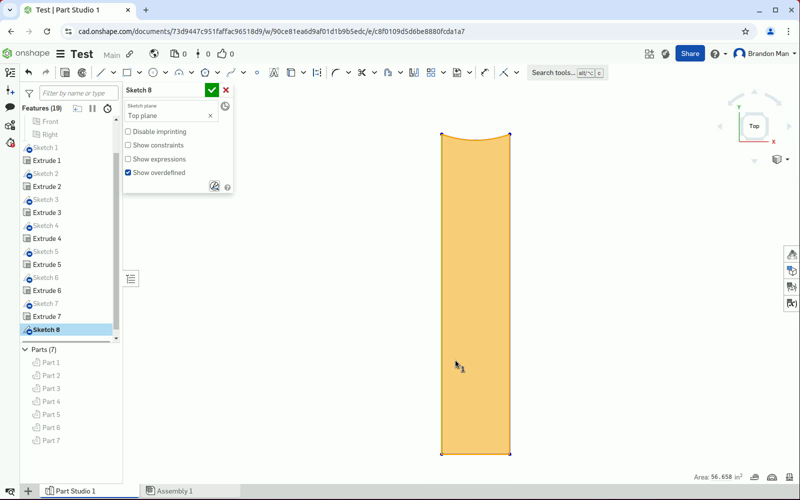
scroll(-6)
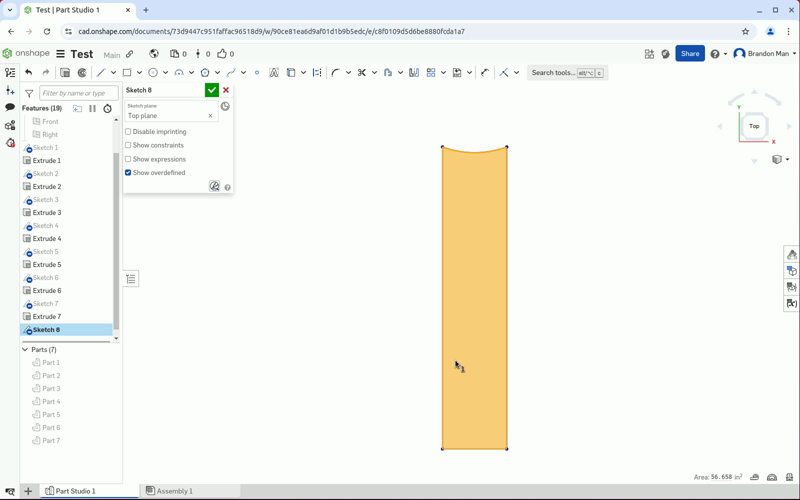
scroll(-6)
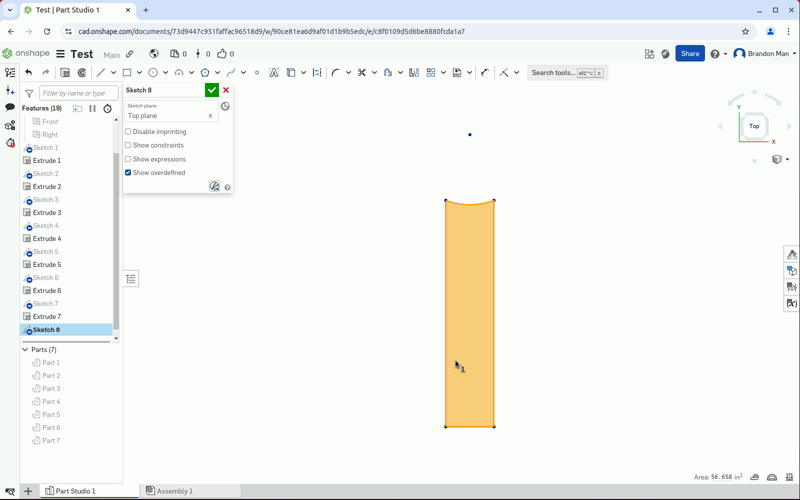
scroll(-6)
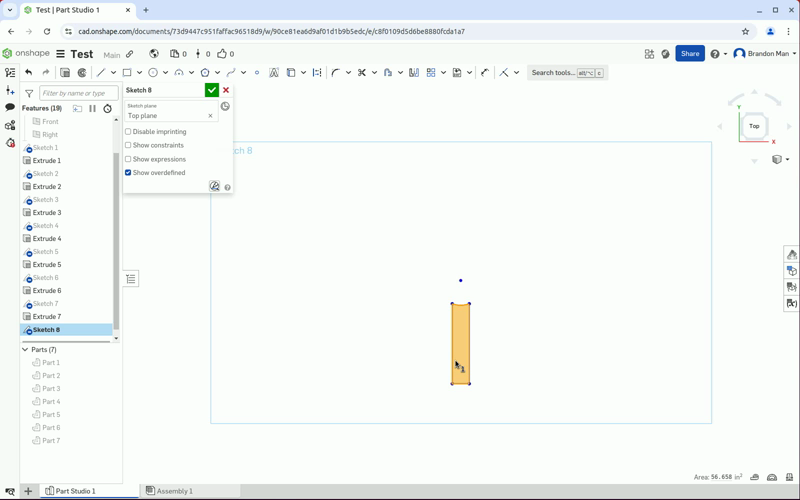
mouse_move(73, 352)
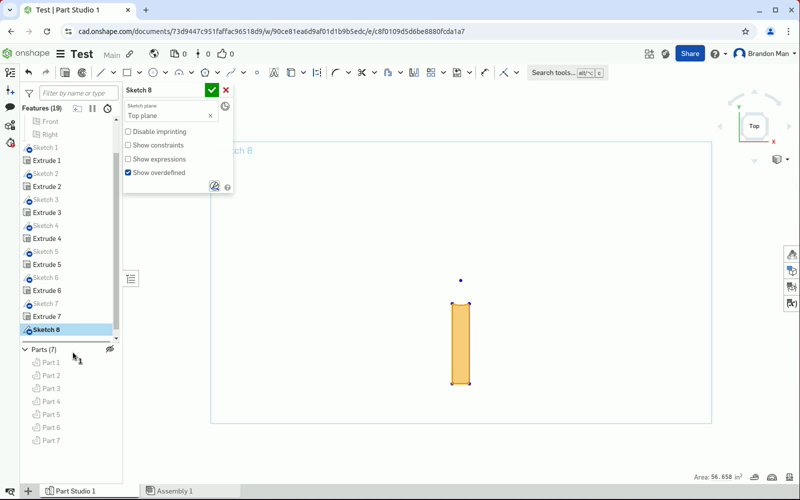
key(shift+y)
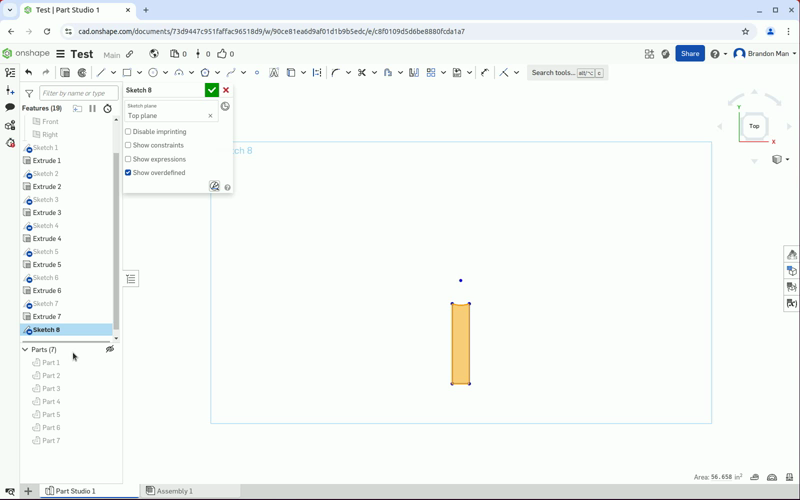
key(shift+e)
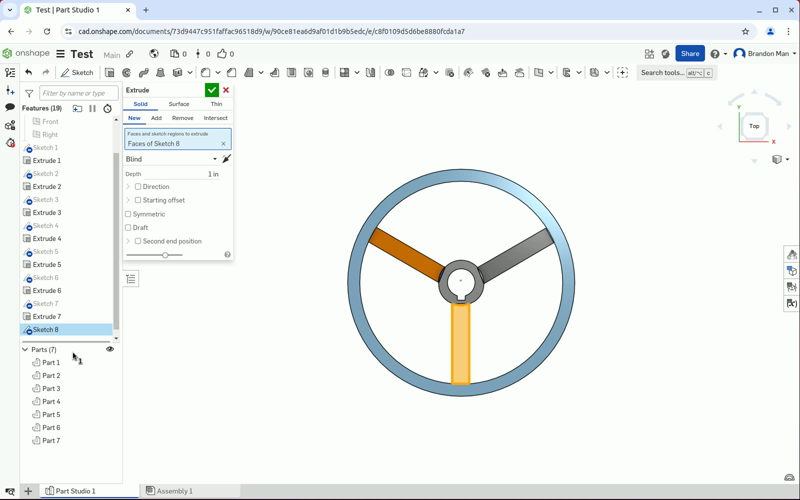
mouse_move(143, 106)
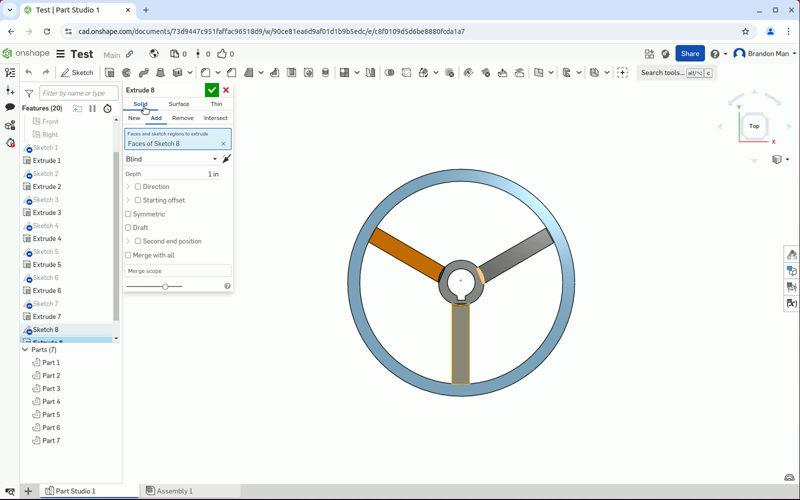
click(143, 106)
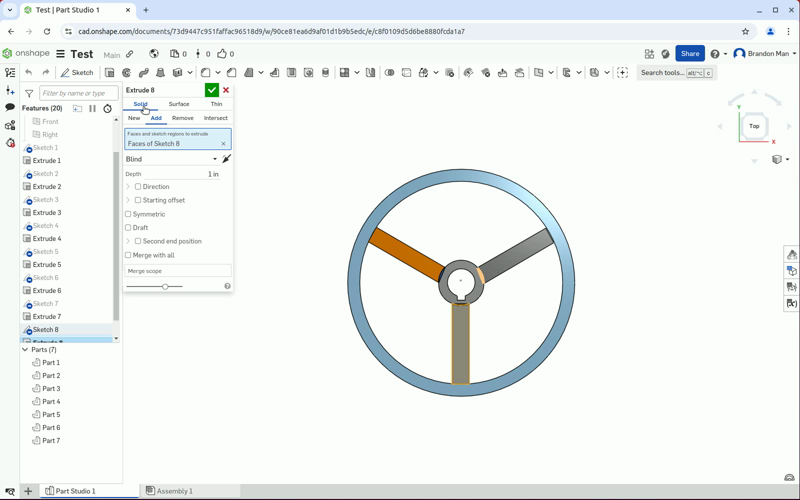
mouse_move(137, 120)
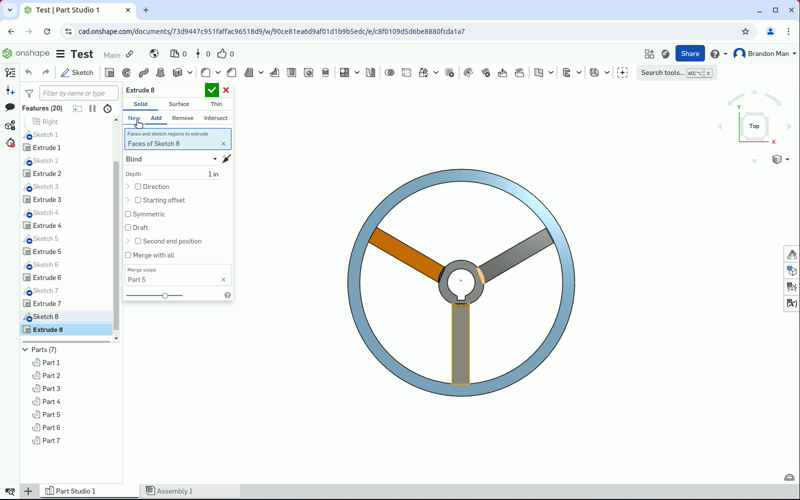
click(137, 120)
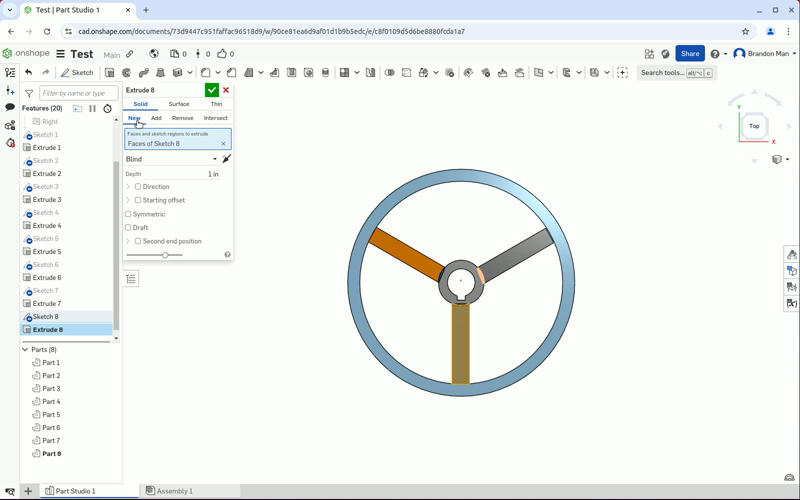
key(tab, 4)
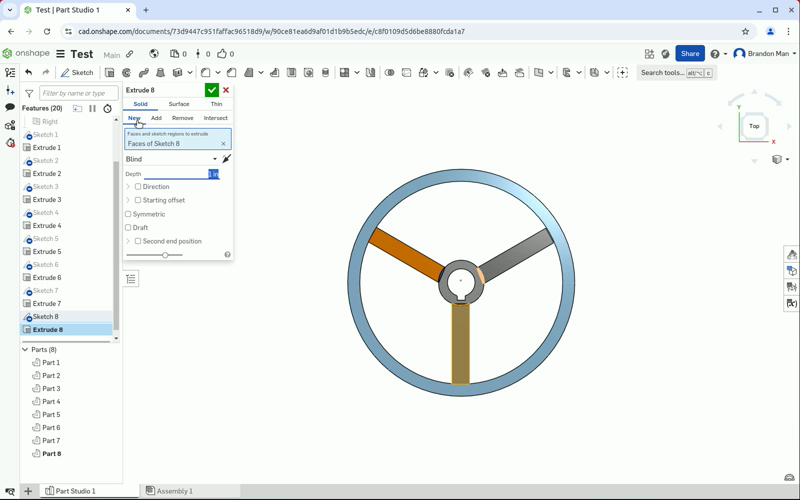
text(3.37)
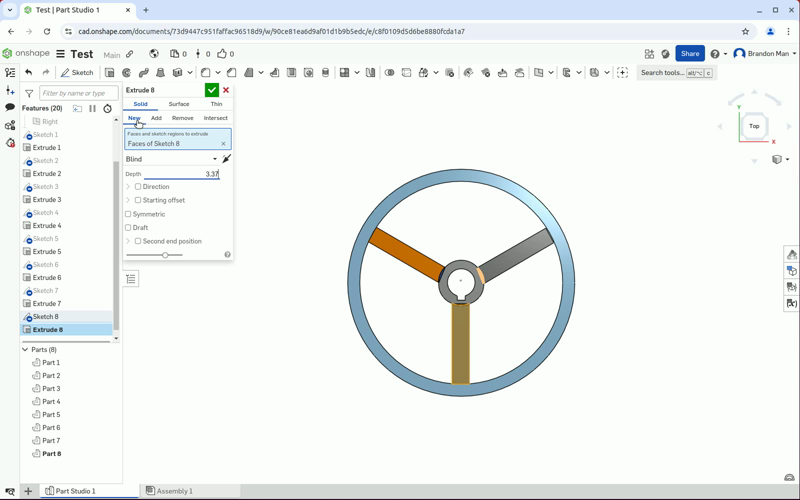
key(tab, 3)
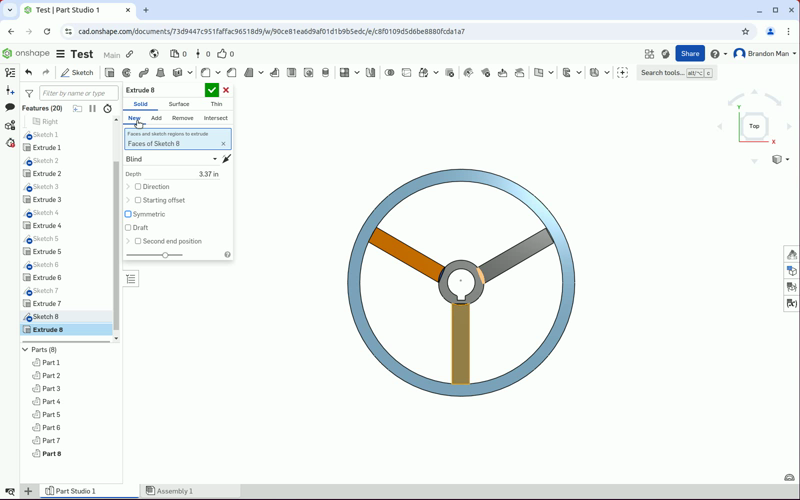
key(space)
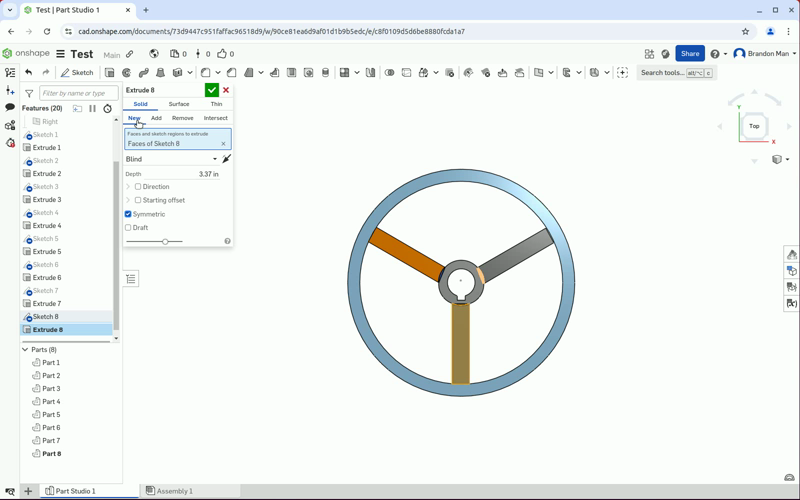
key(enter)
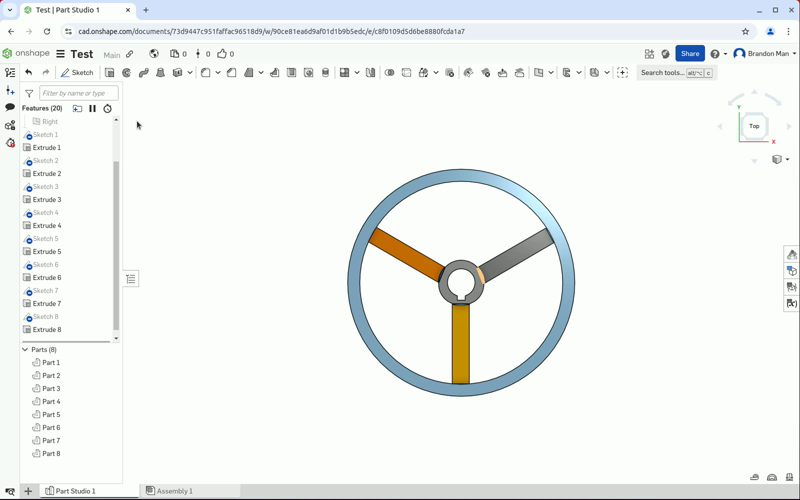
key(shift+h)
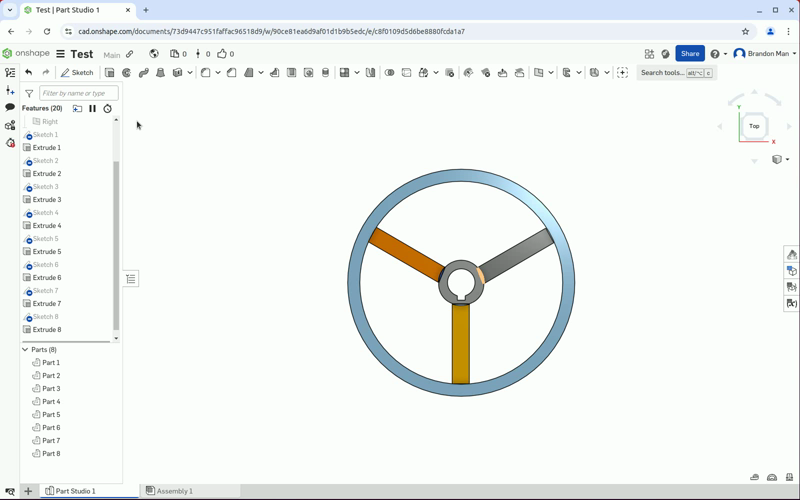
key(shift+h)
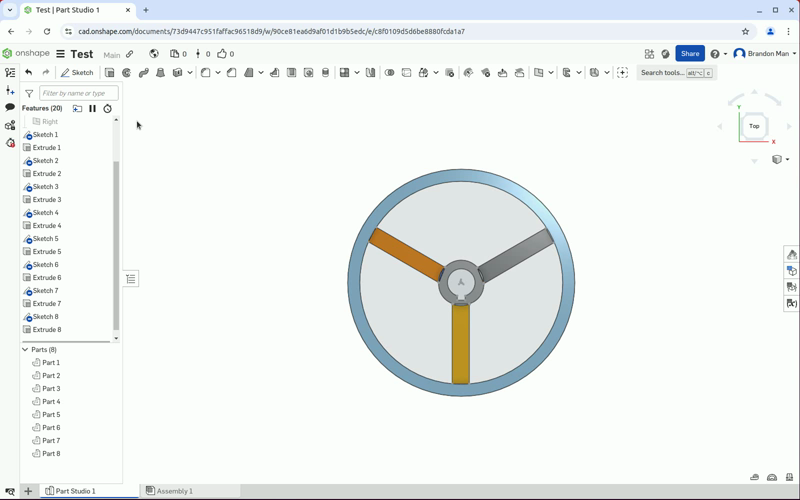
key(shift+7)
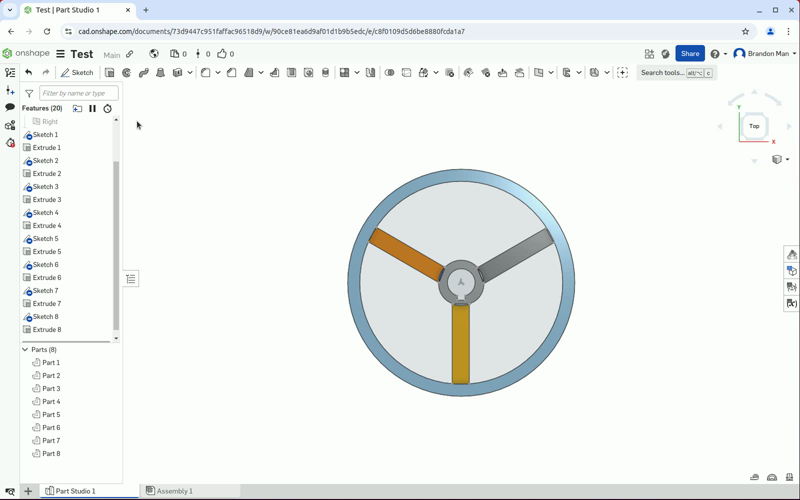
key(up, 3)
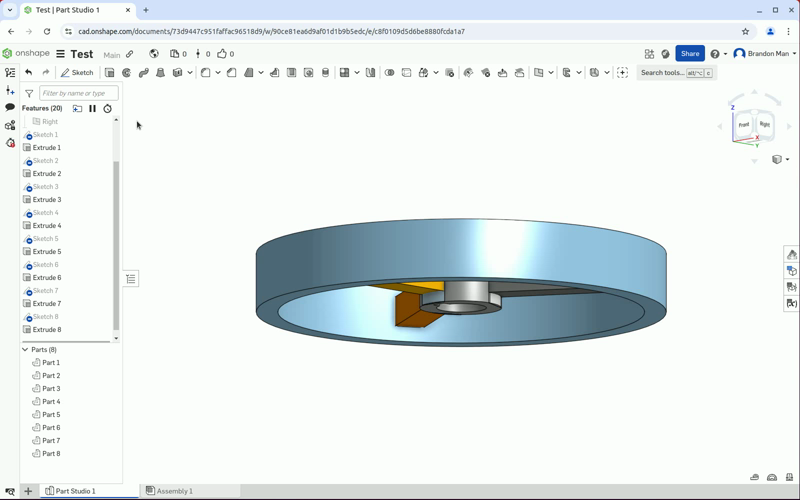
key(left, 3)
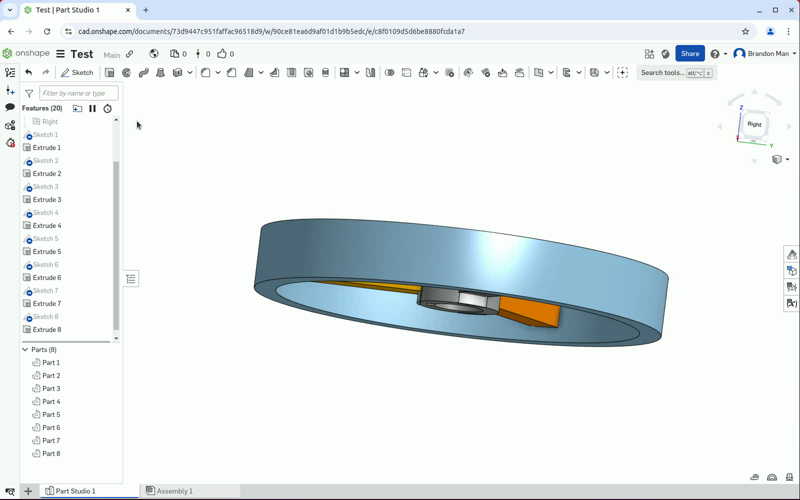
key(right, 3)
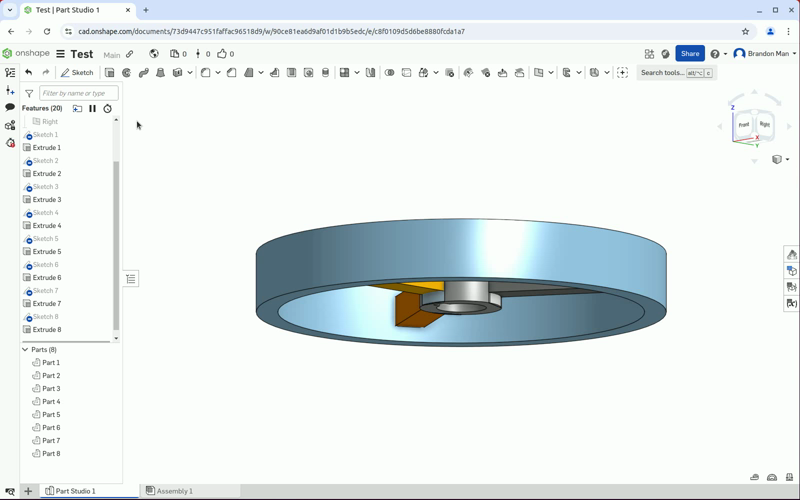
key(down, 3)
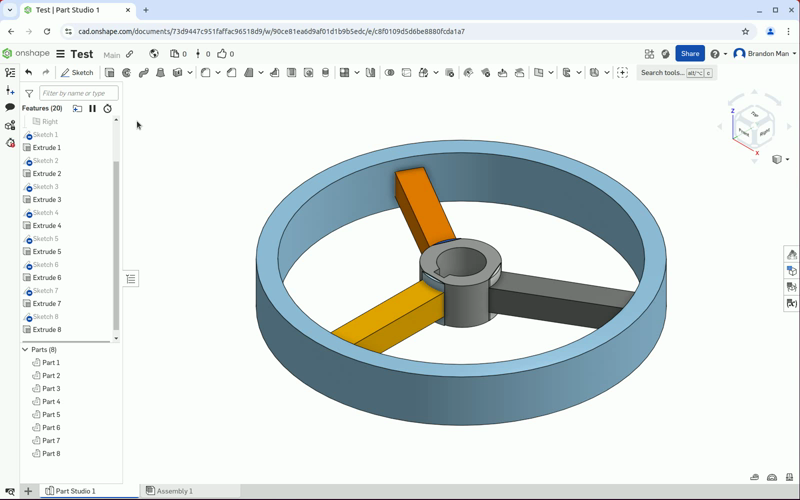
mouse_move(69, 137)
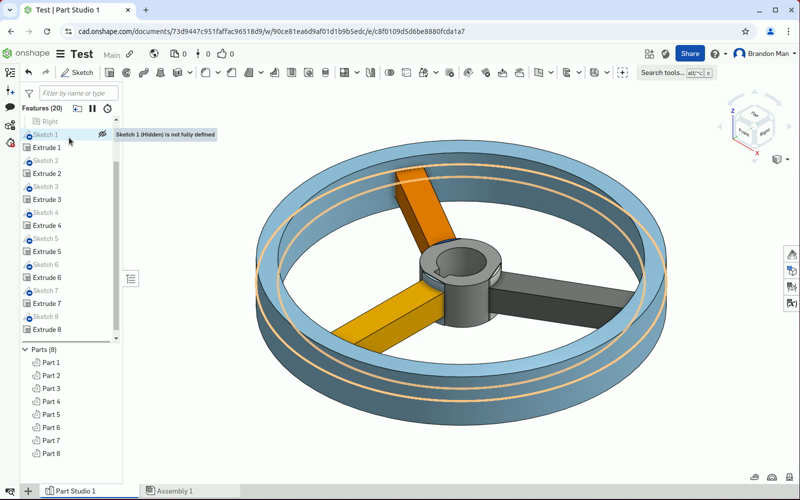
click(69, 137)